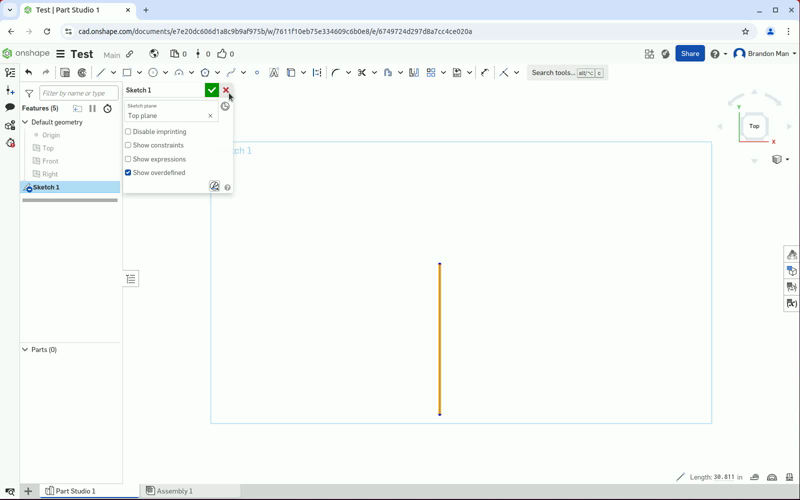
key(shift+h)
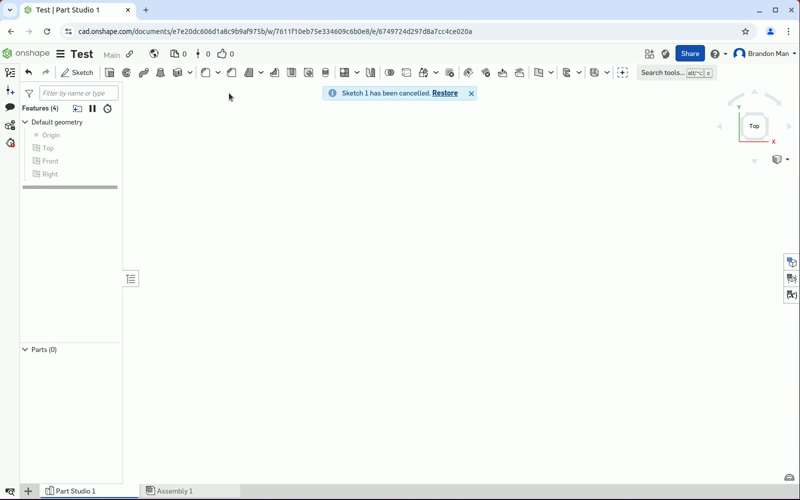
mouse_move(73, 352)
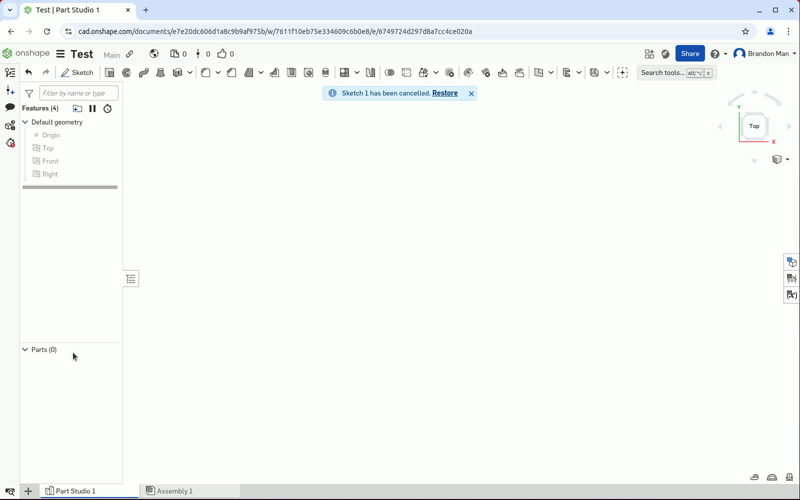
key(y)
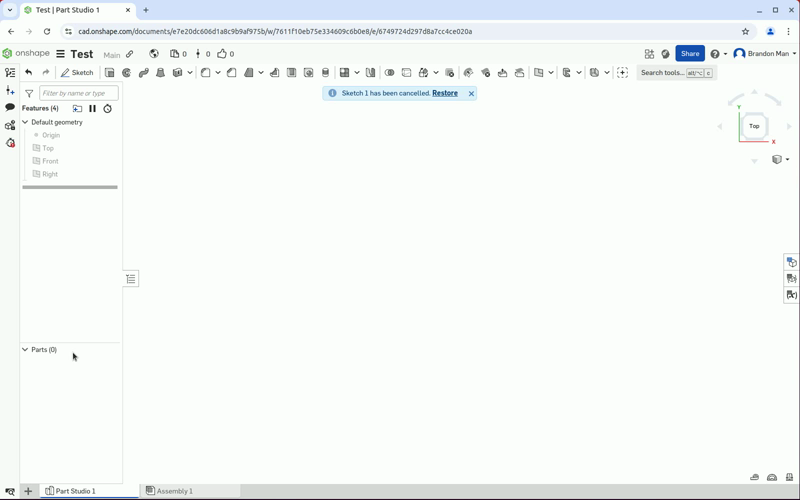
key(shift+p)
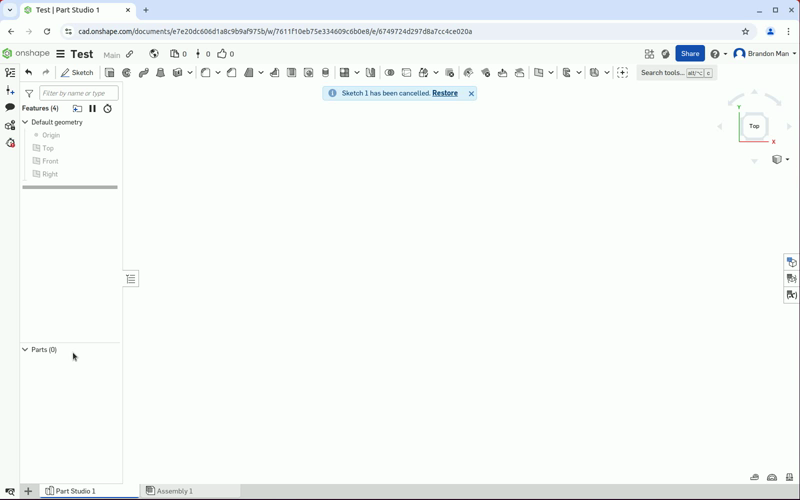
key(space)
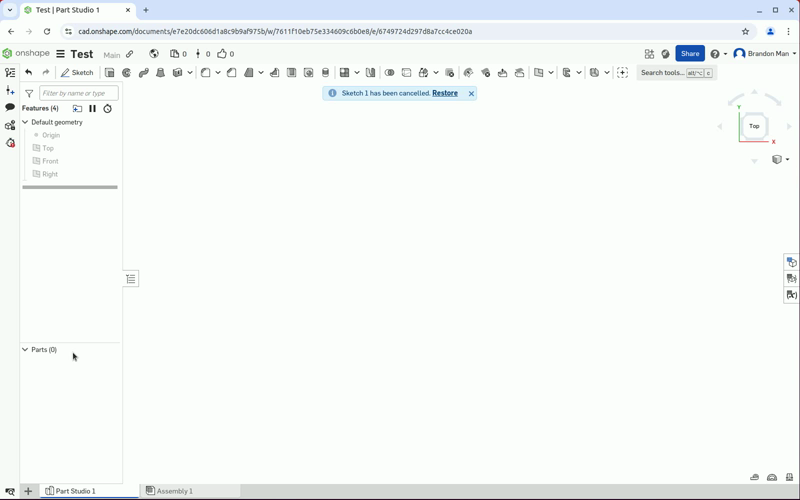
key_down(shift)
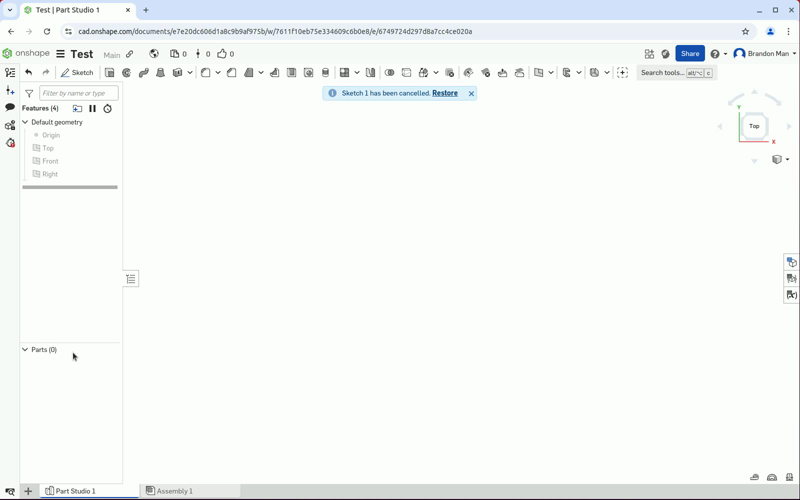
key(up)
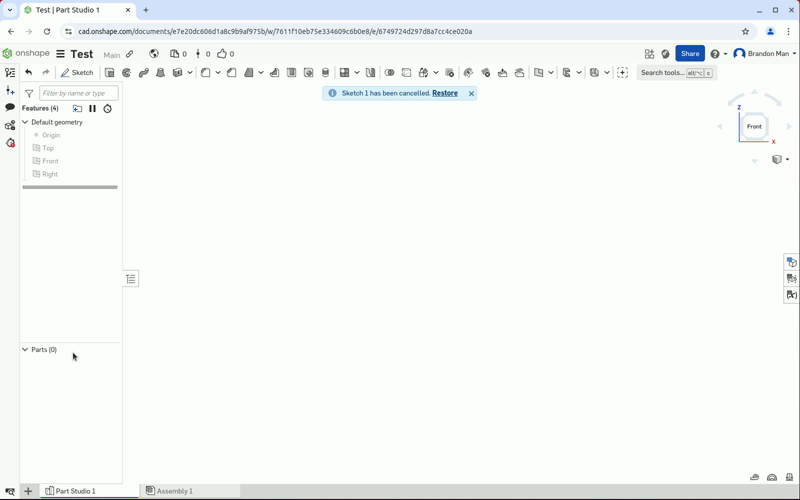
key_up(shift)
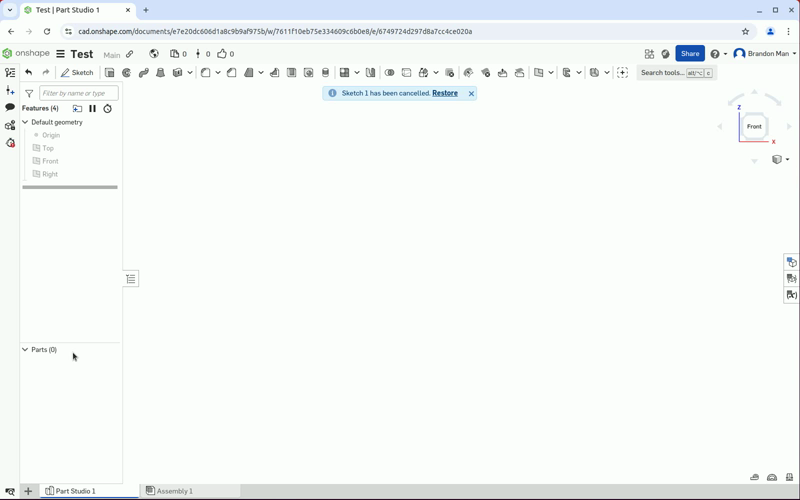
mouse_move(73, 352)
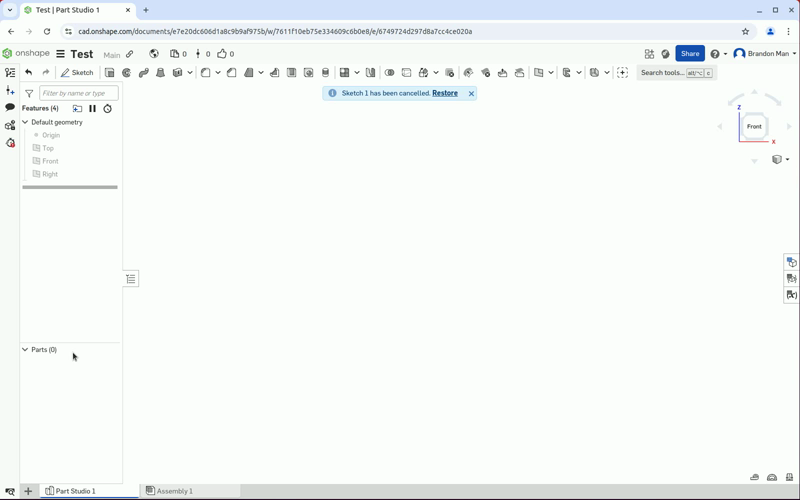
key(shift+y)
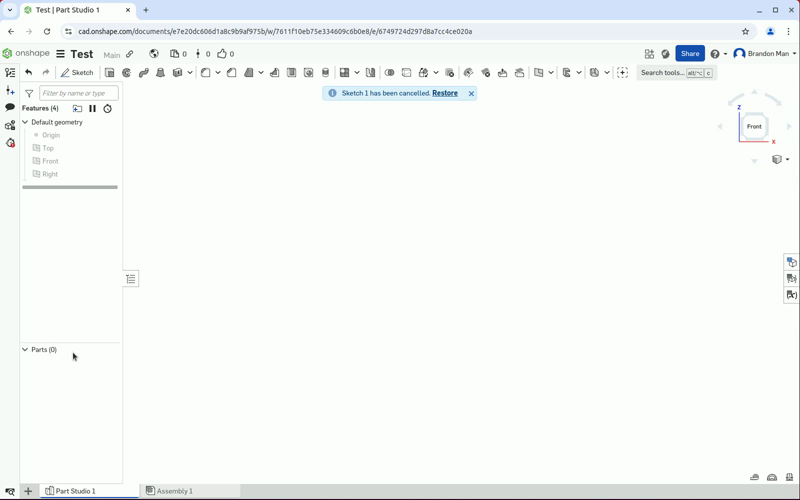
key(shift+s)
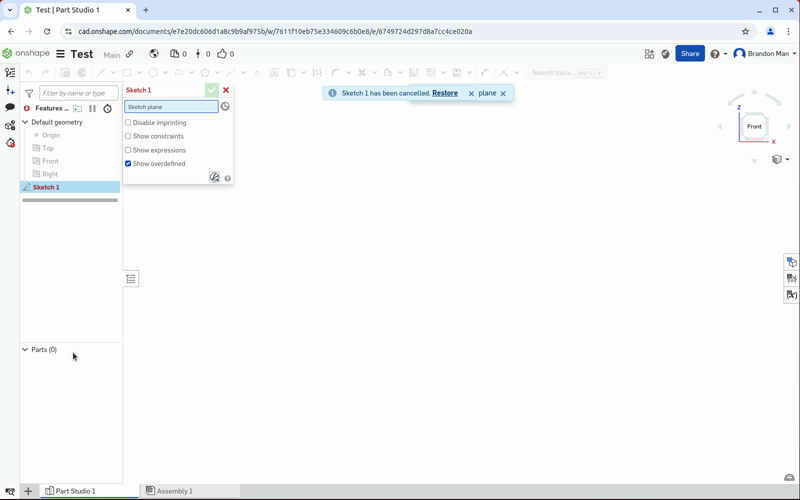
mouse_move(73, 163)
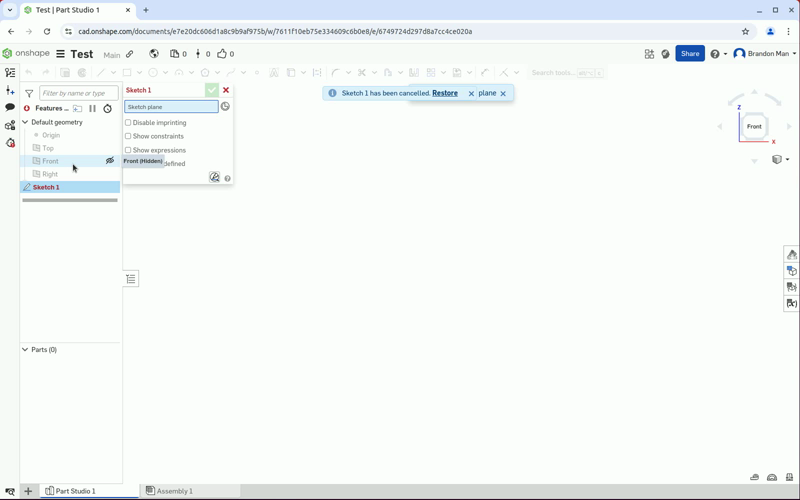
click(73, 163)
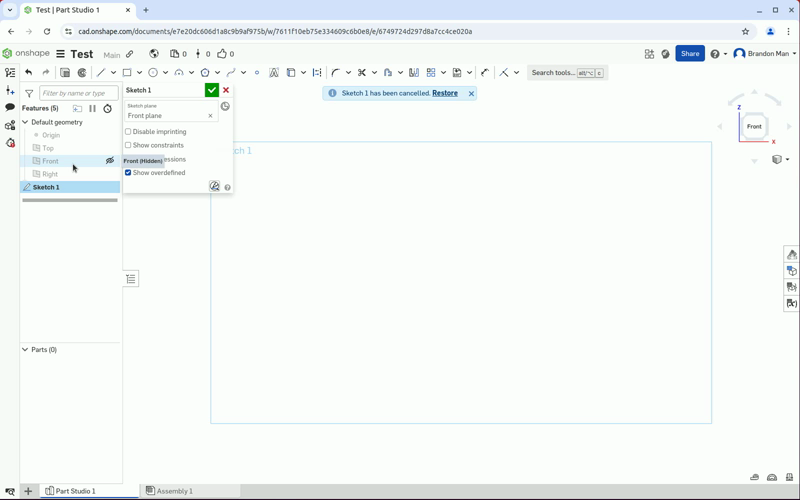
mouse_move(73, 352)
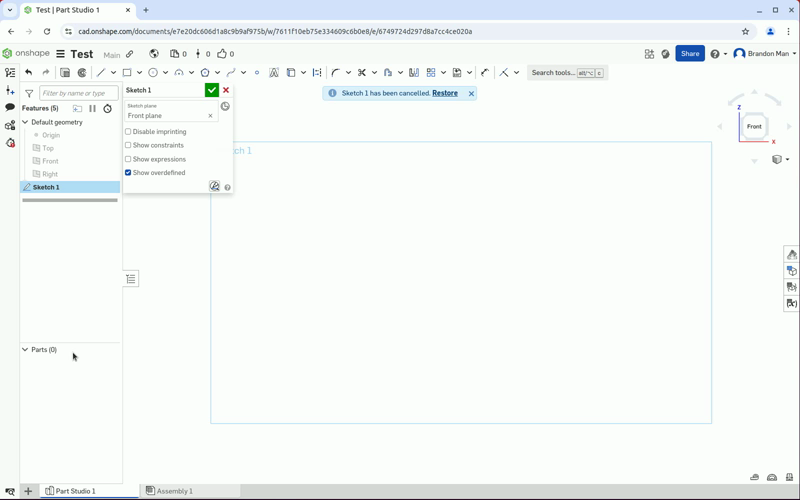
key(y)
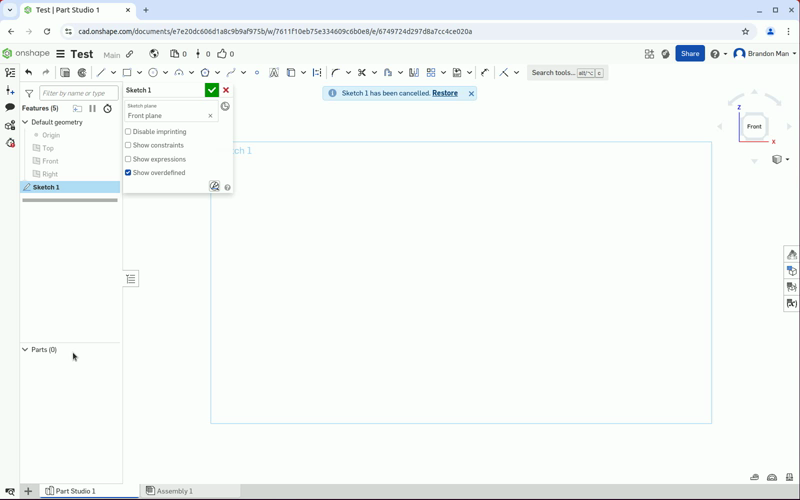
key(l)
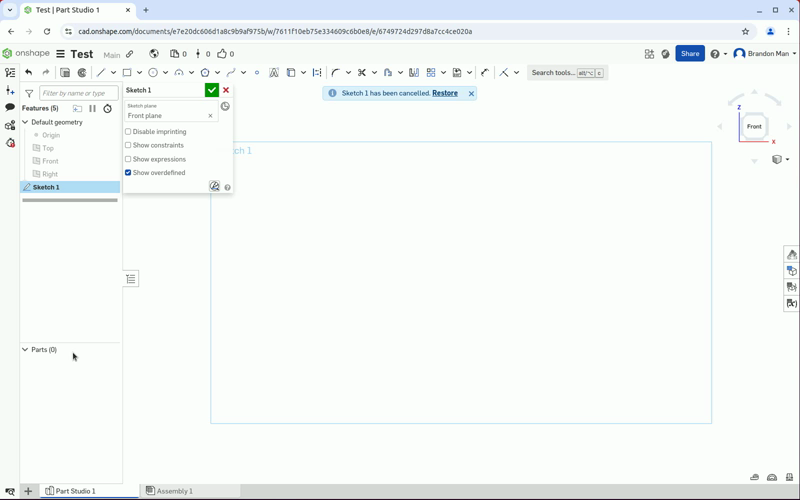
key_down(shift)
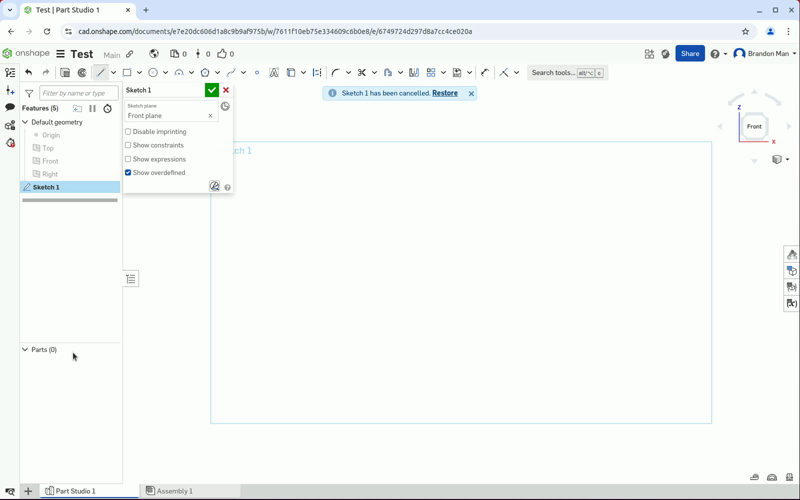
mouse_move(418, 282)
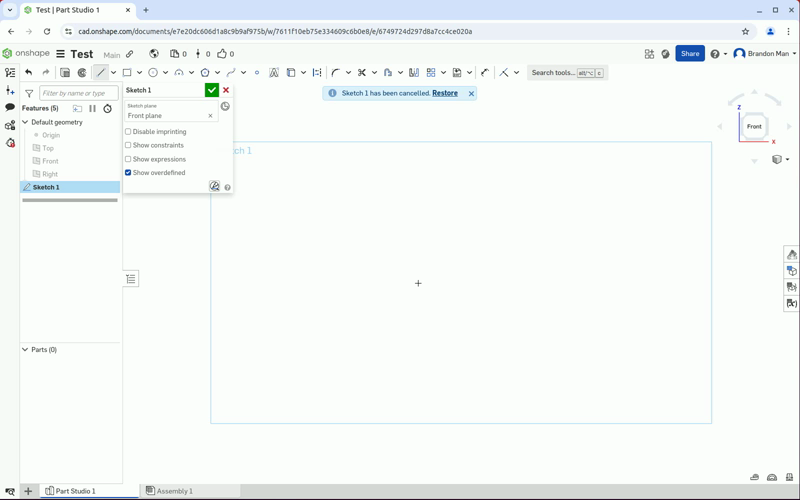
click(418, 282)
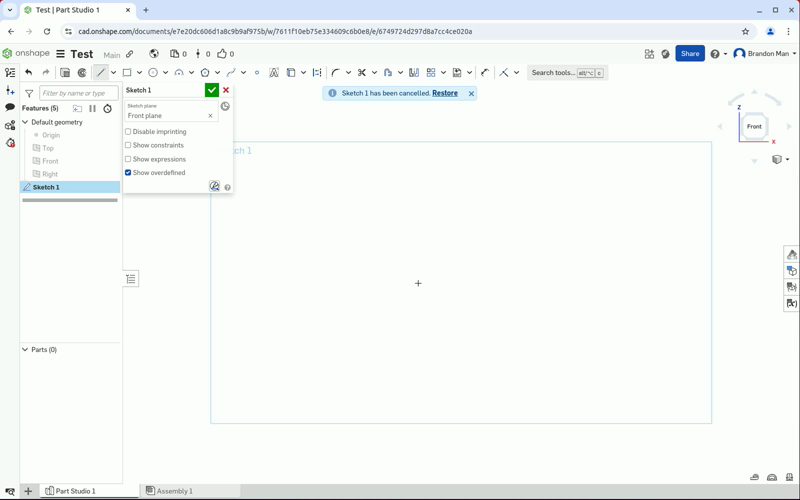
key_up(shift)
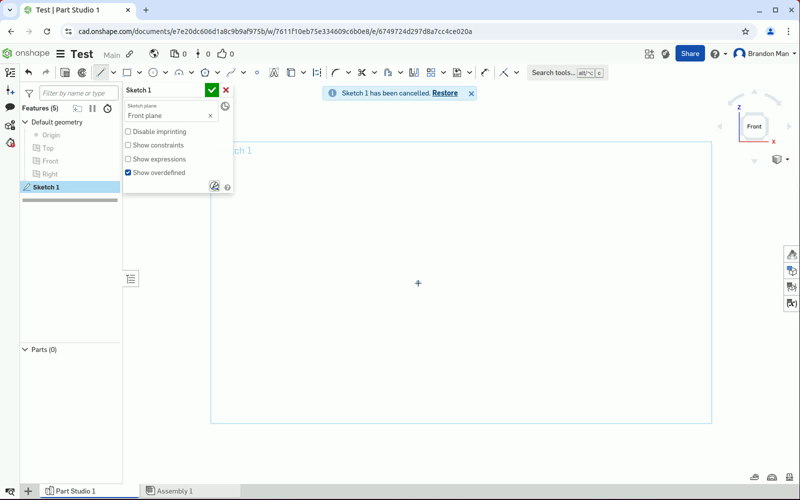
key_down(shift)
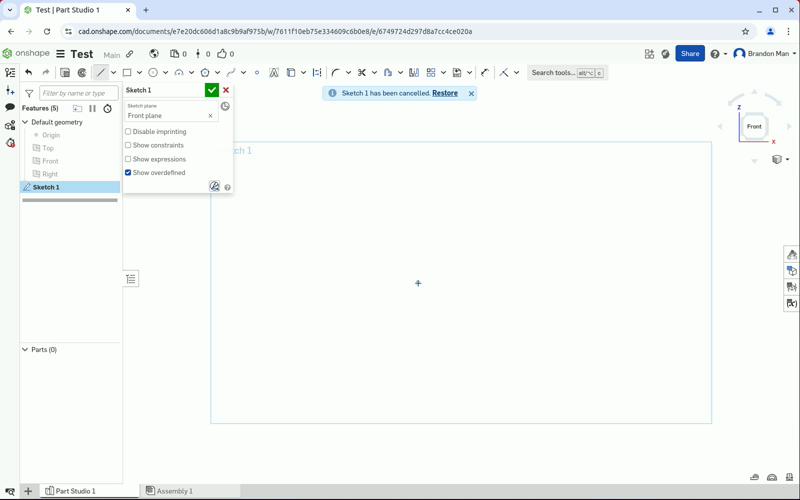
mouse_move(502, 282)
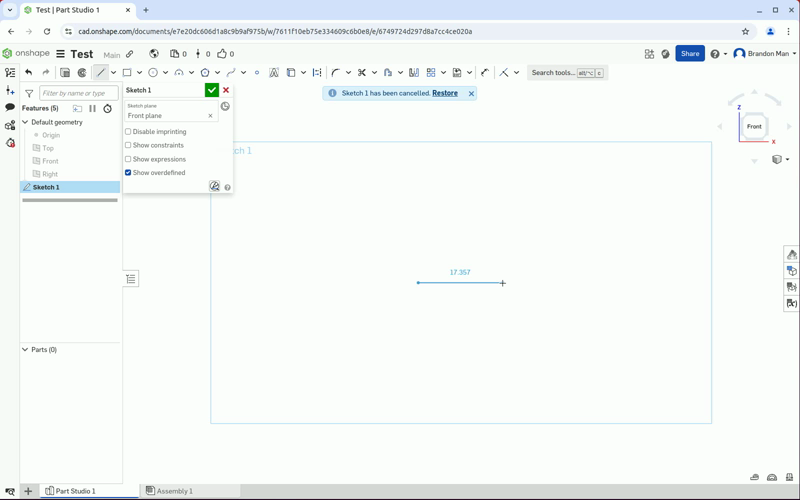
click(502, 282)
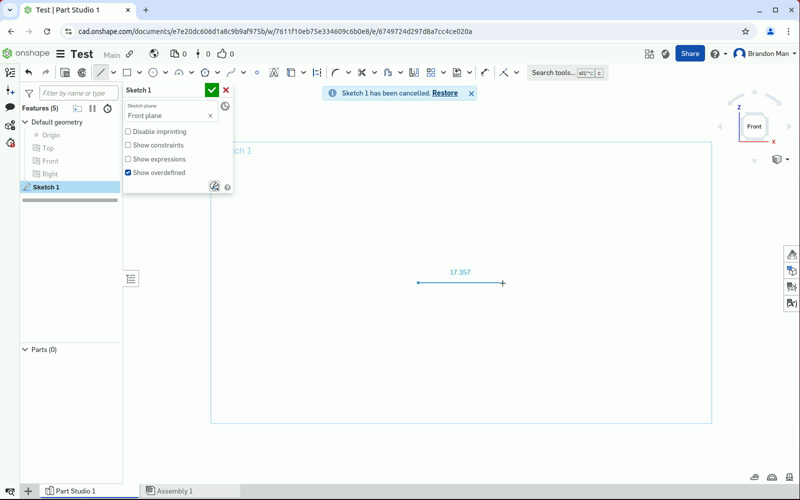
key_up(shift)
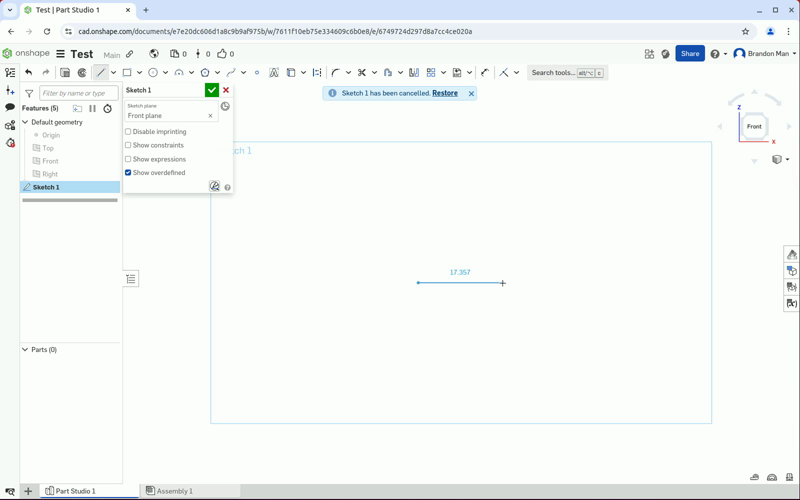
key_down(shift)
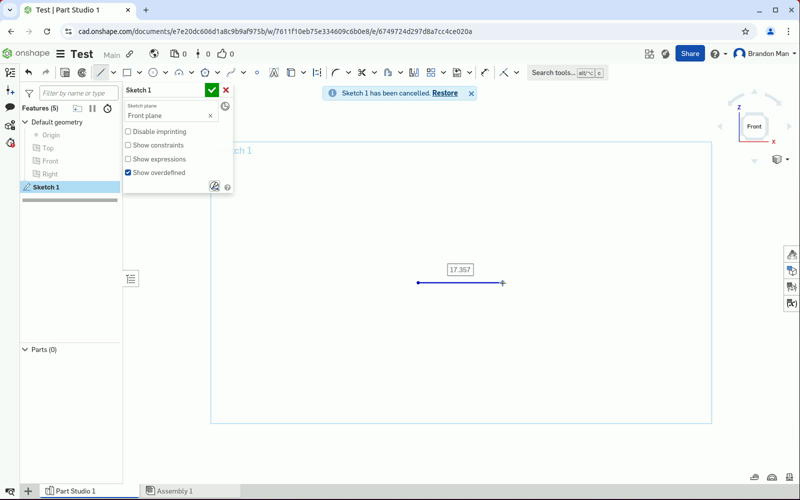
mouse_move(502, 184)
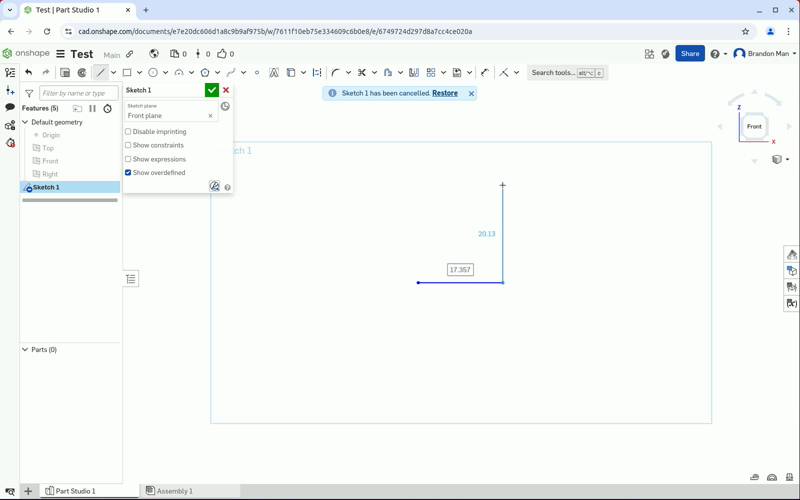
click(502, 184)
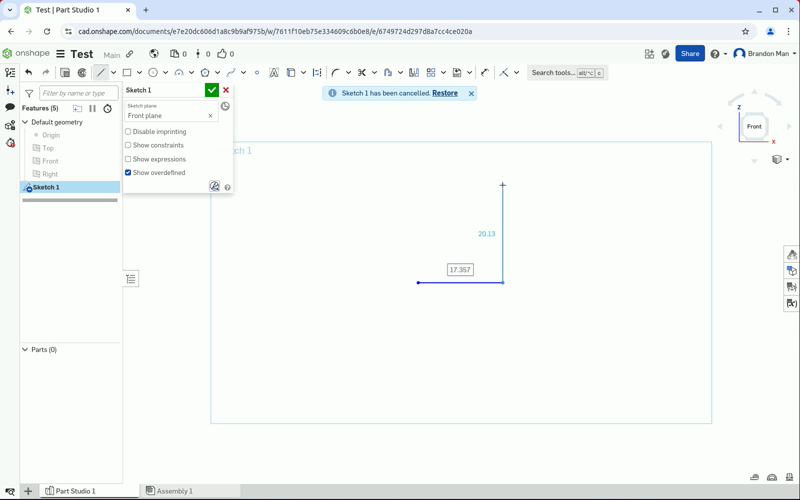
key_up(shift)
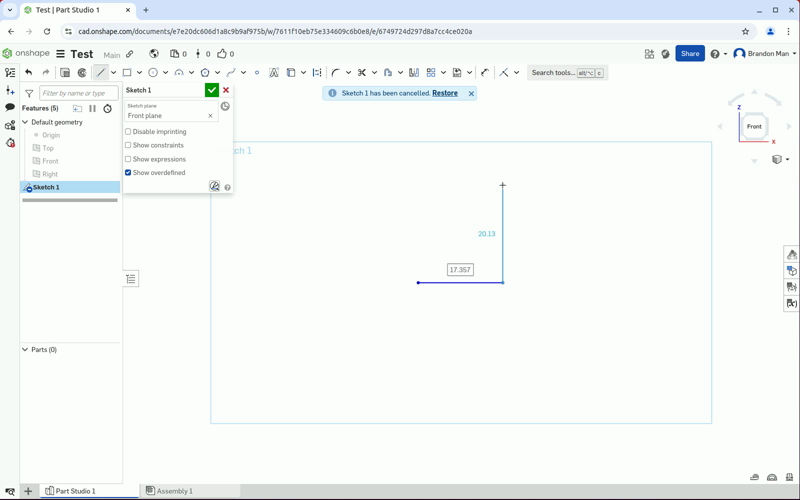
key_down(shift)
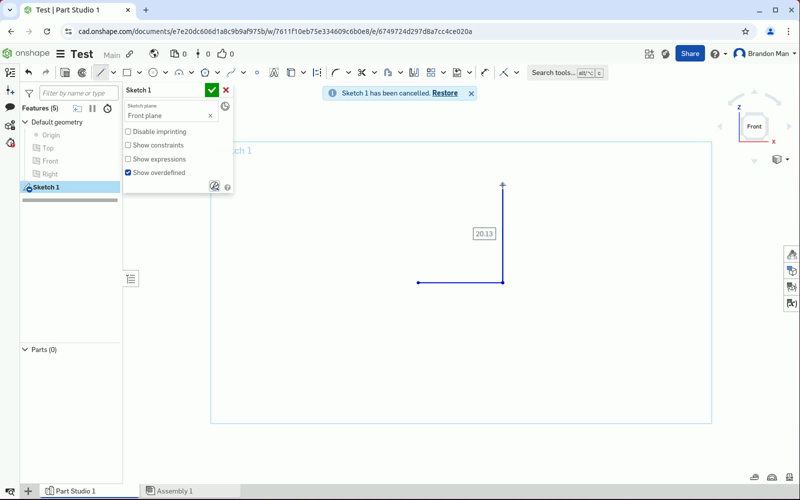
mouse_move(532, 184)
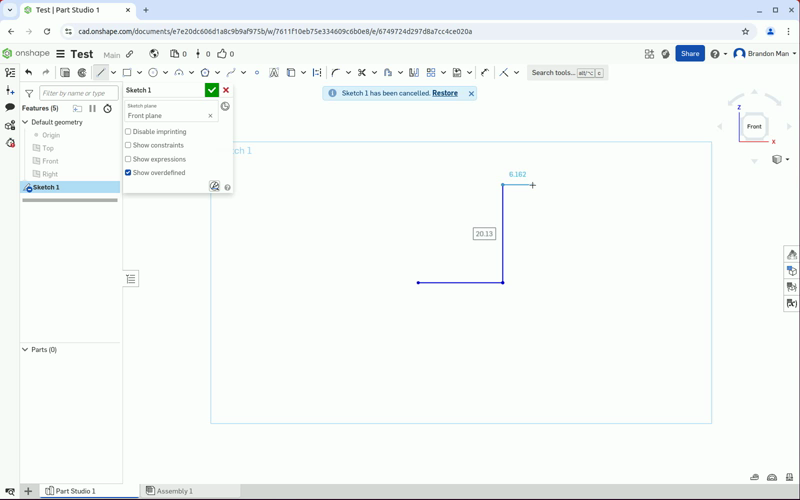
mouse_move(481, 170)
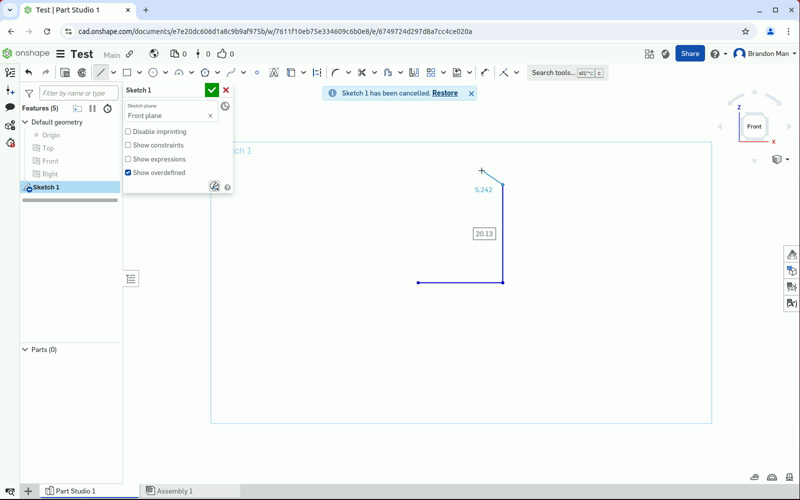
click(481, 170)
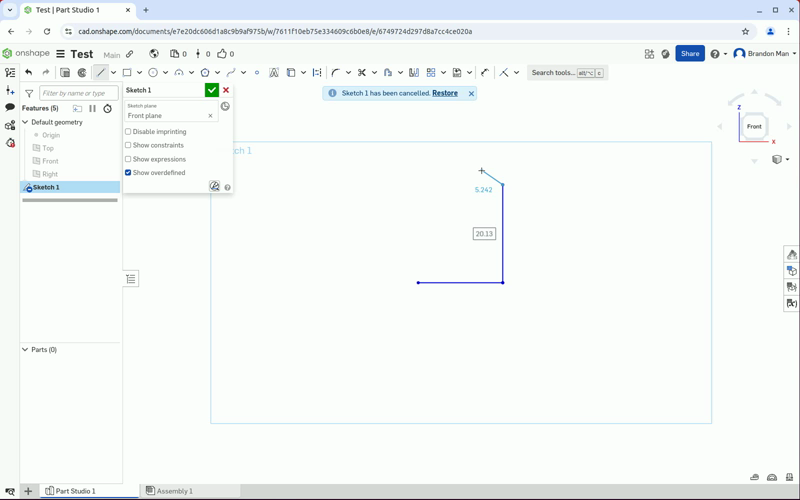
key_up(shift)
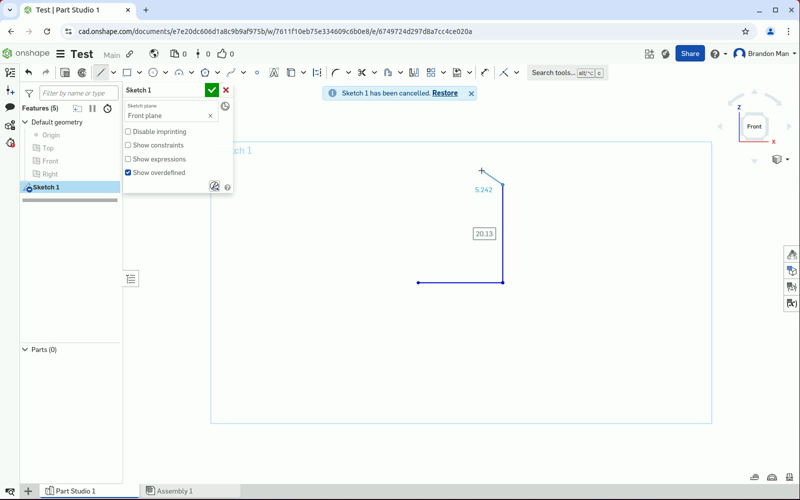
key_down(shift)
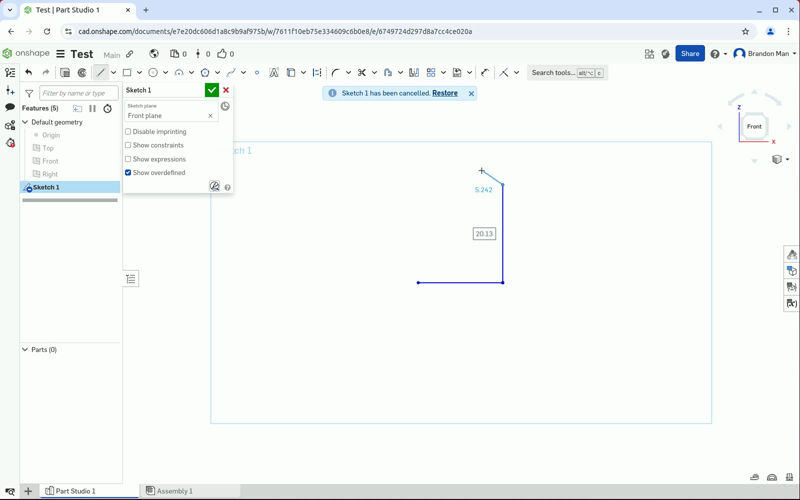
mouse_move(511, 170)
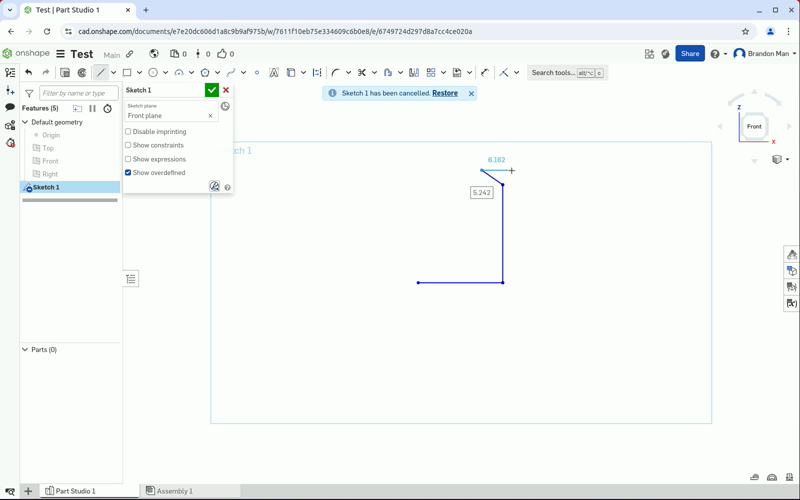
mouse_move(440, 170)
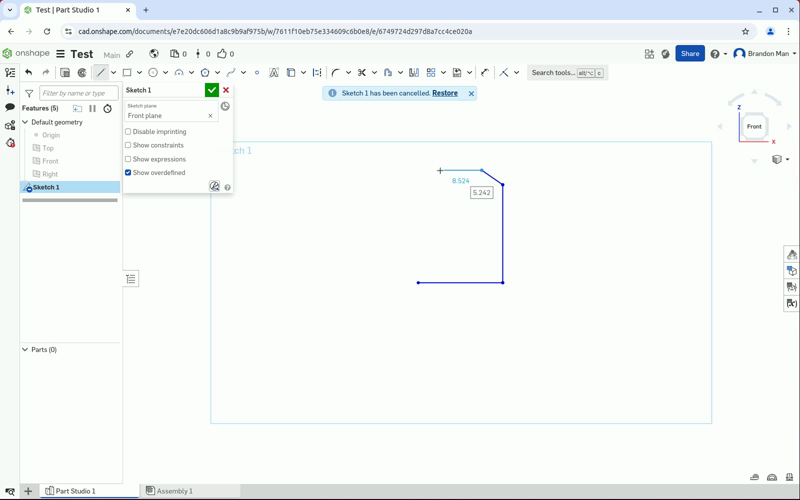
click(440, 170)
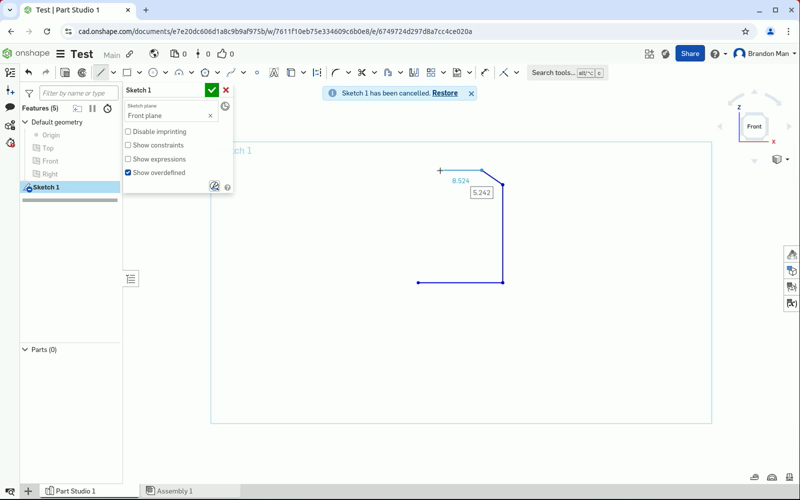
key_up(shift)
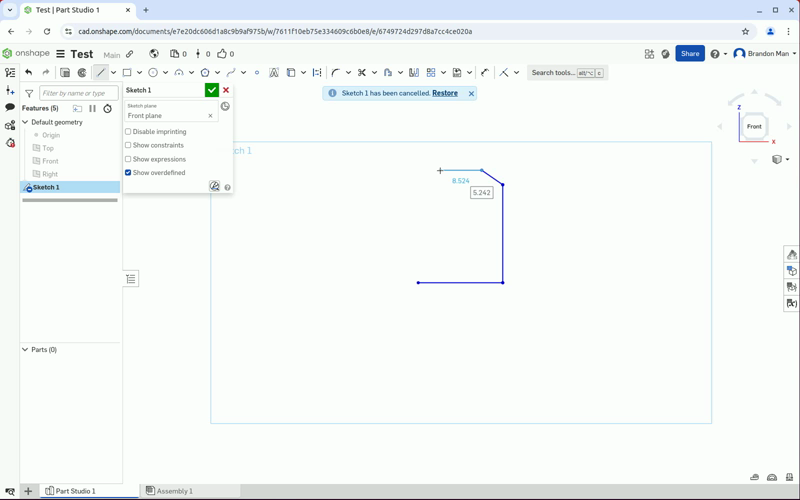
key_down(shift)
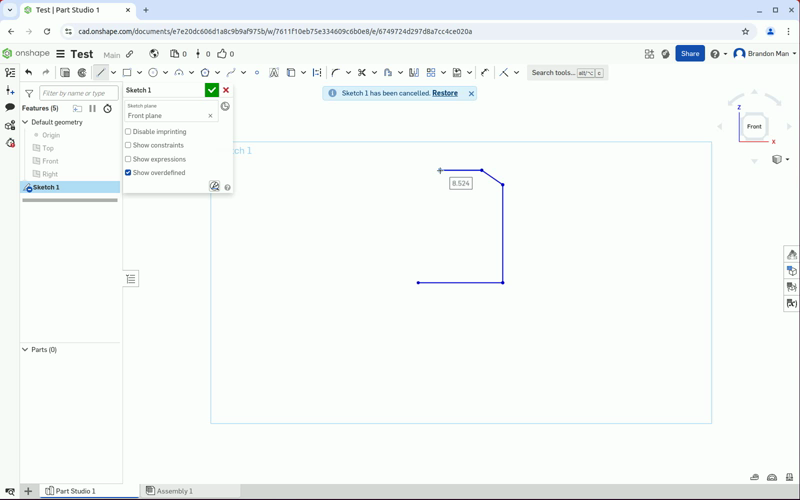
mouse_move(470, 170)
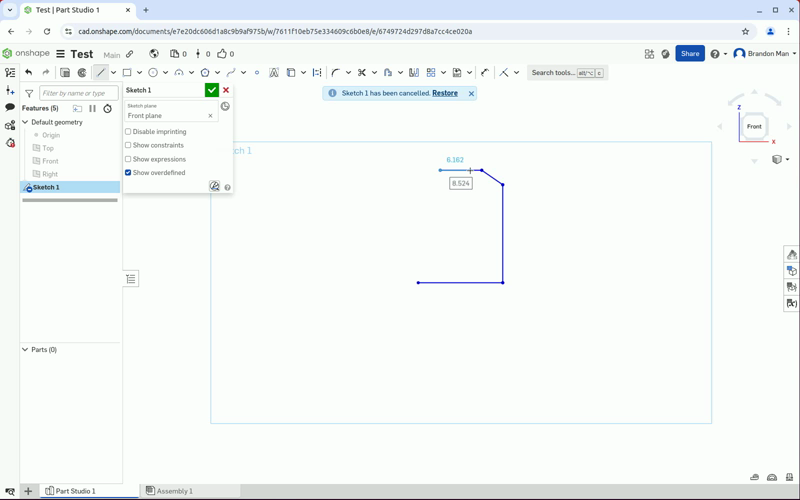
mouse_move(418, 184)
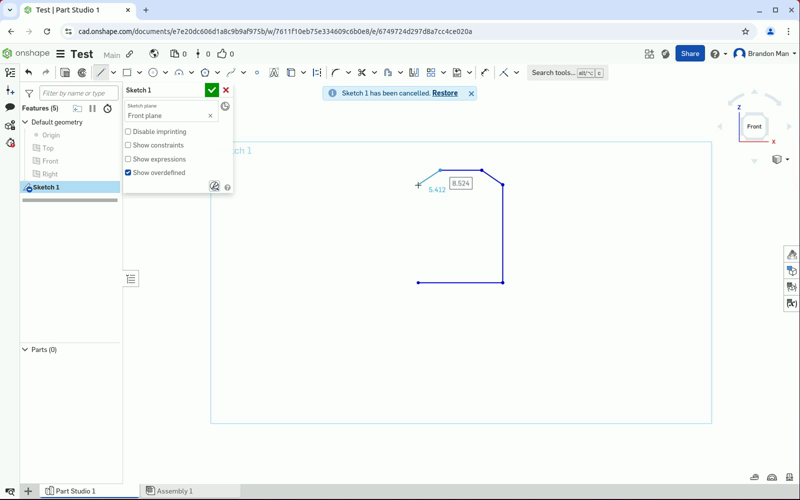
click(418, 184)
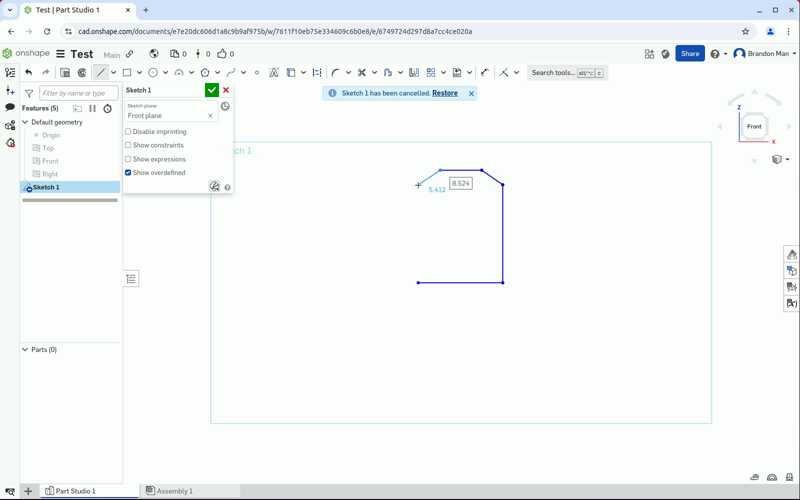
key_up(shift)
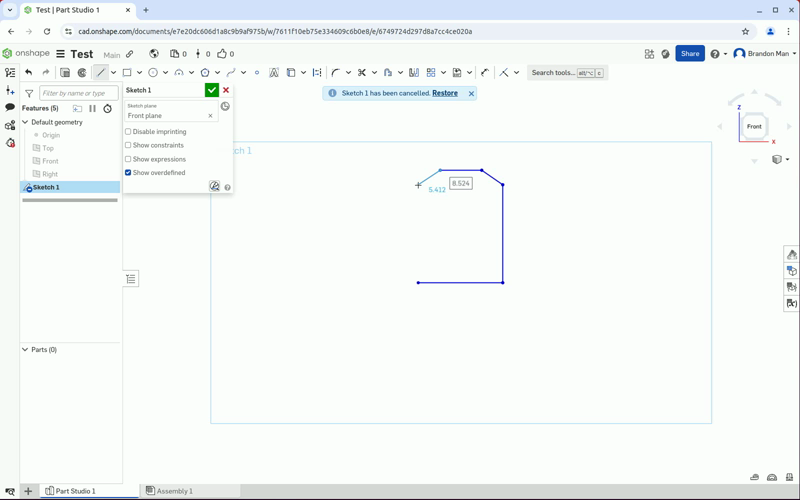
key_down(shift)
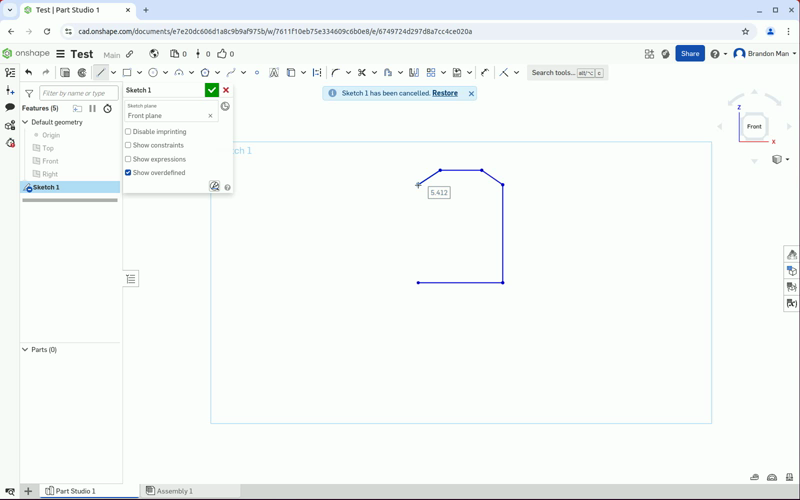
mouse_move(418, 282)
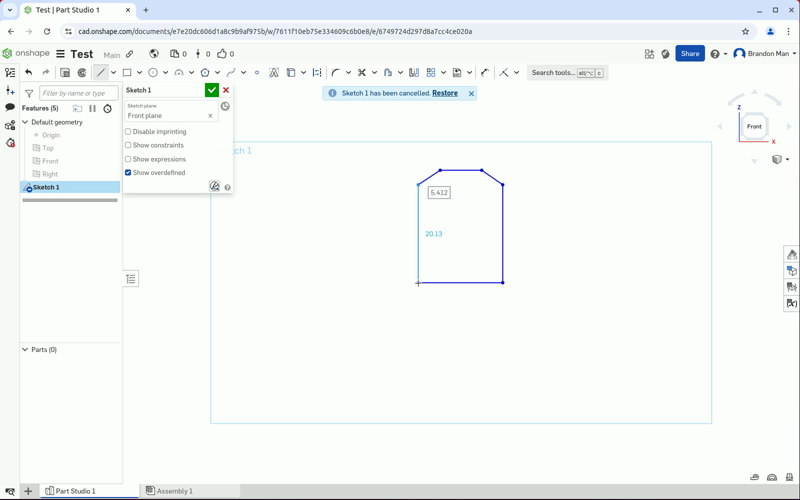
key_up(shift)
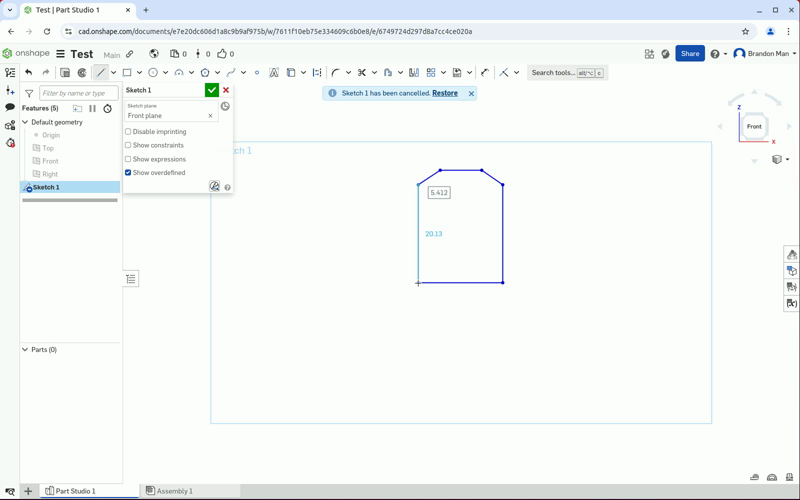
click(418, 282)
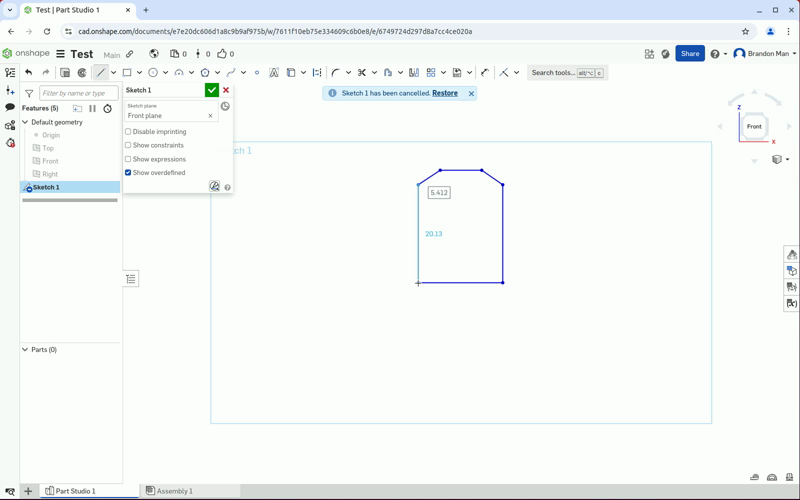
key(esc)
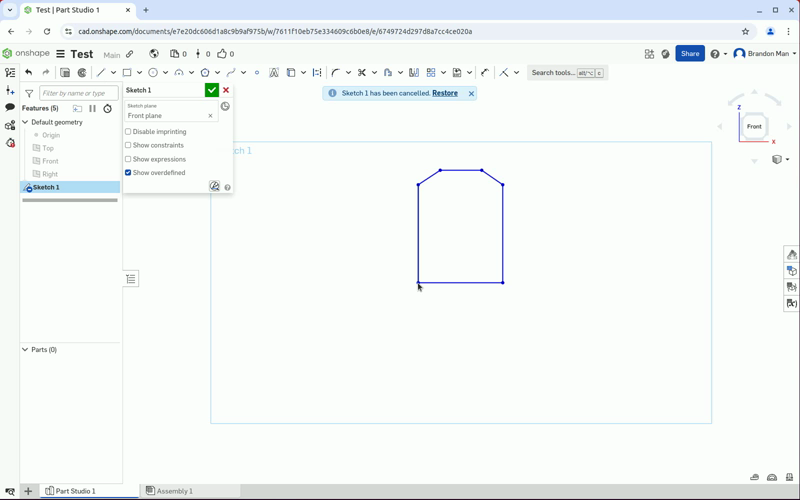
key(c)
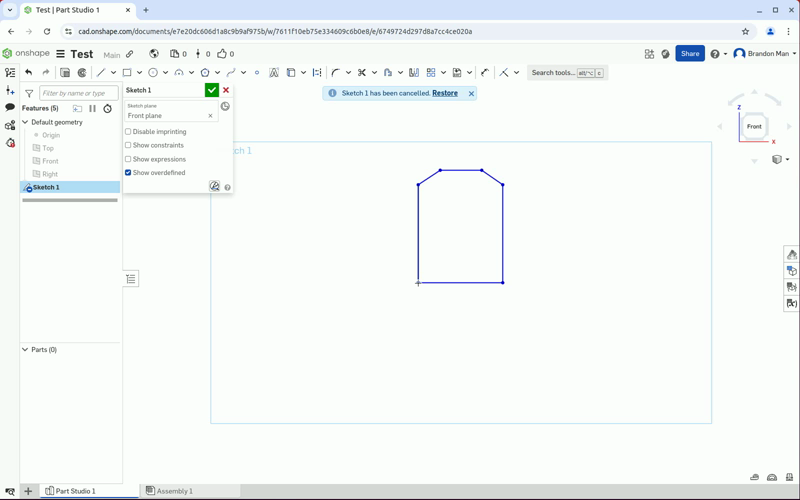
key_down(shift)
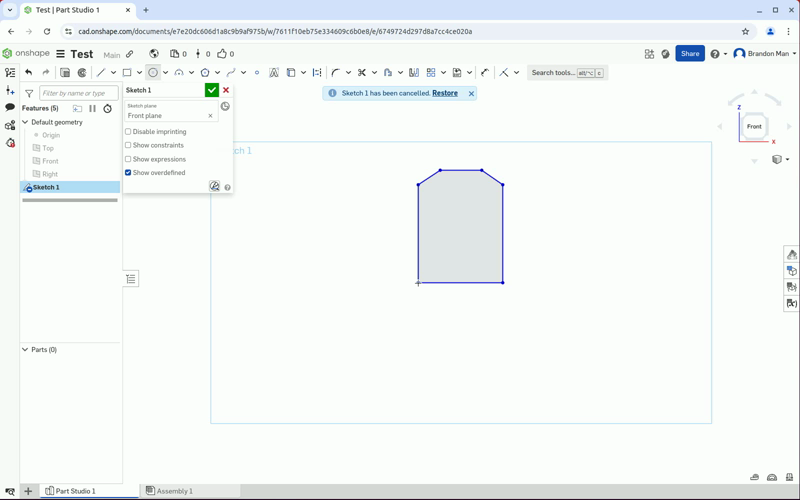
mouse_move(461, 220)
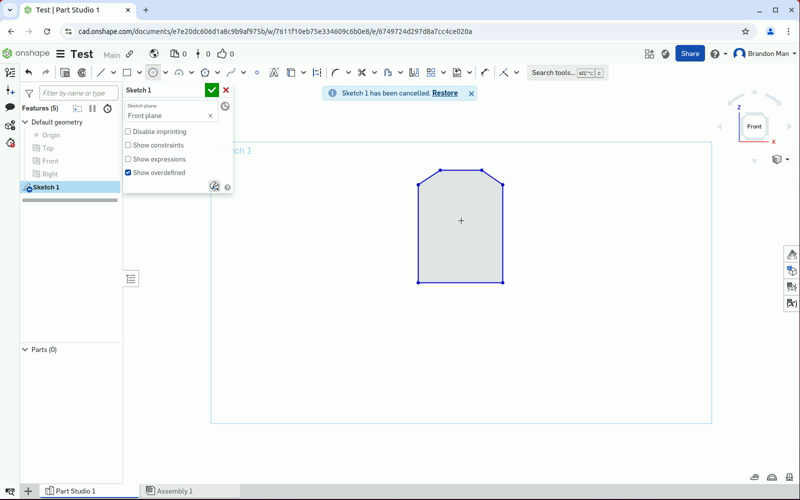
click(461, 220)
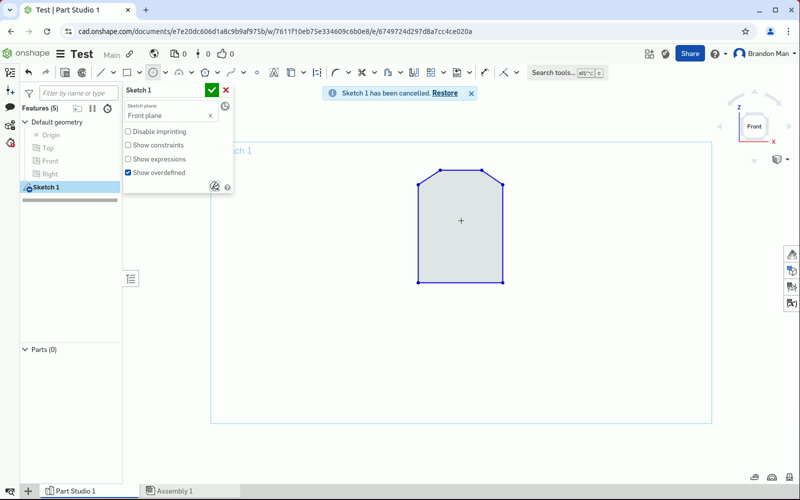
key_up(shift)
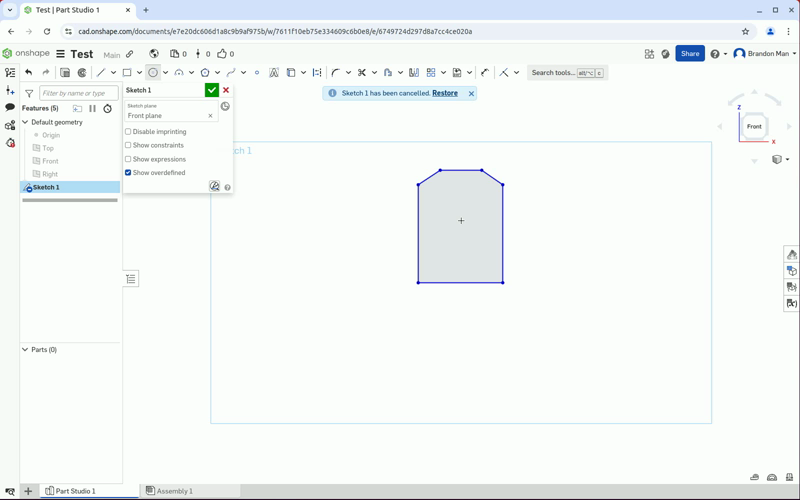
mouse_move(475, 220)
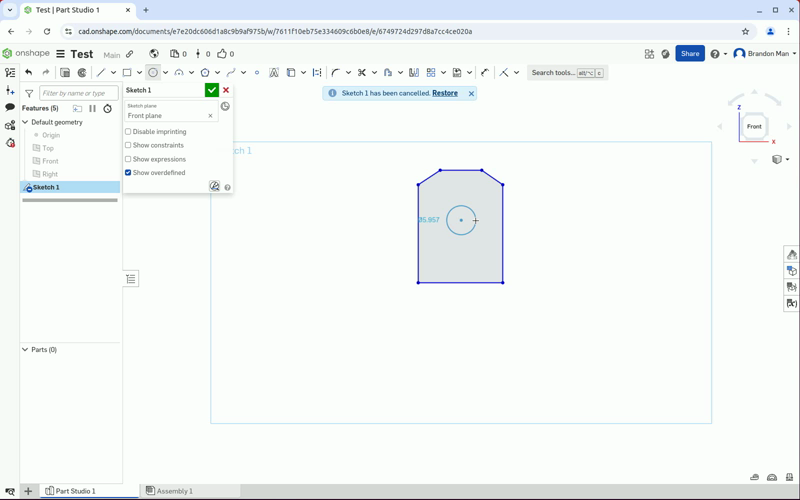
click(475, 220)
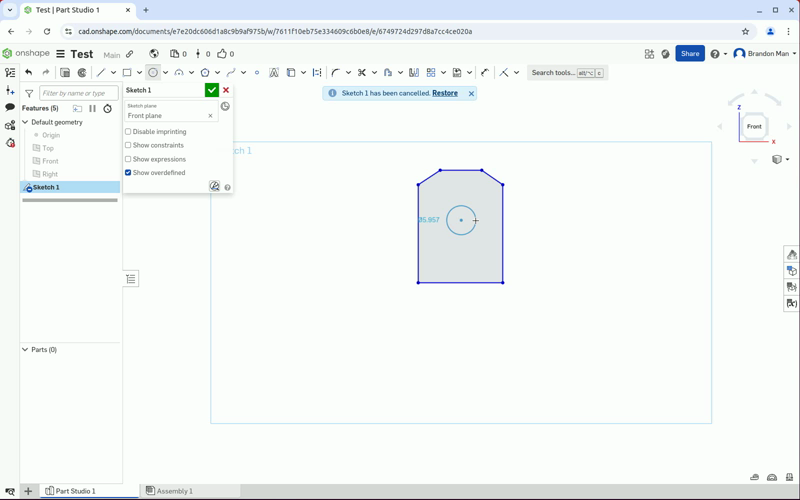
key(esc)
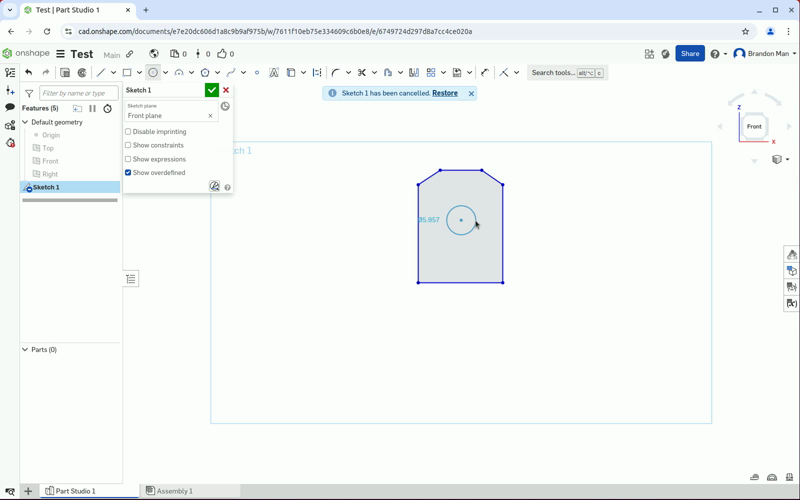
mouse_move(438, 256)
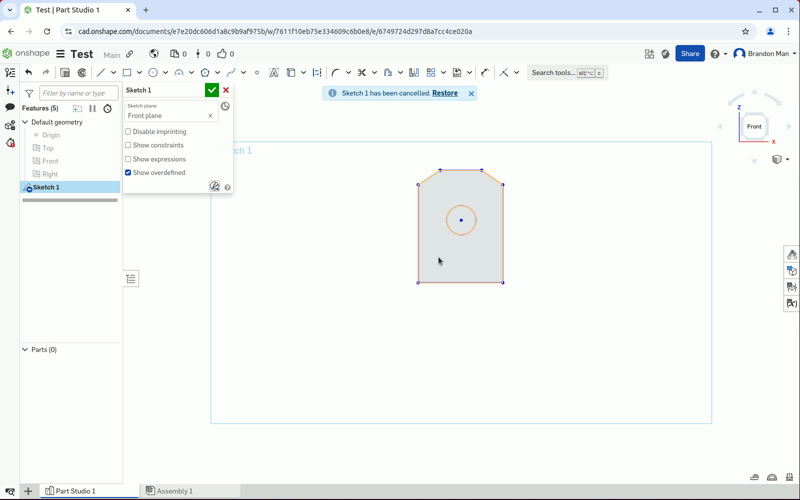
click(438, 256)
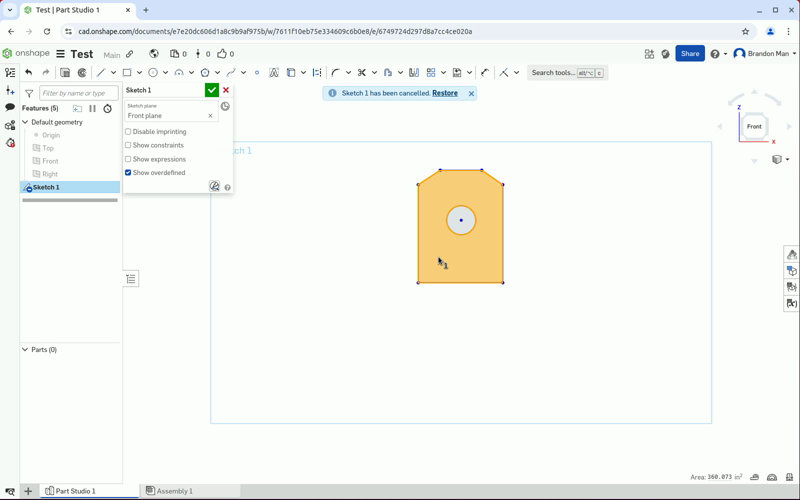
mouse_move(73, 352)
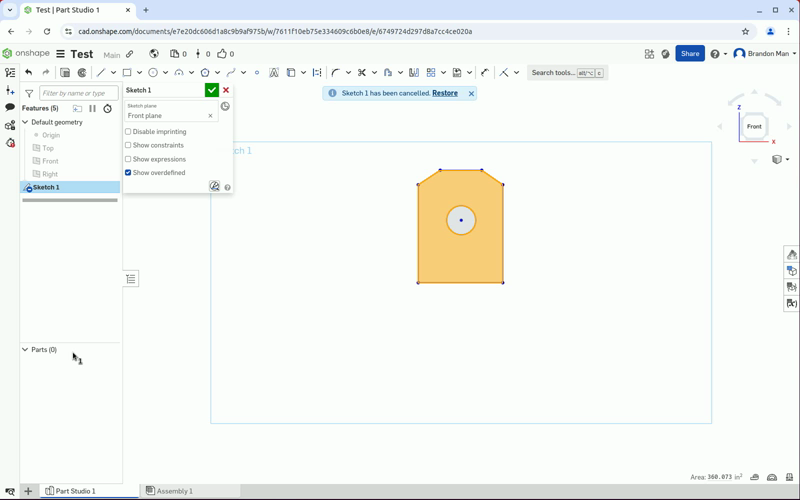
key(shift+y)
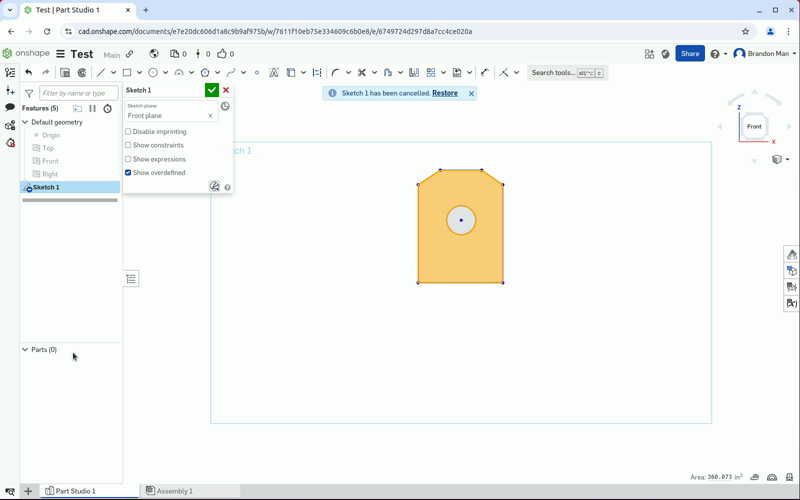
key(shift+e)
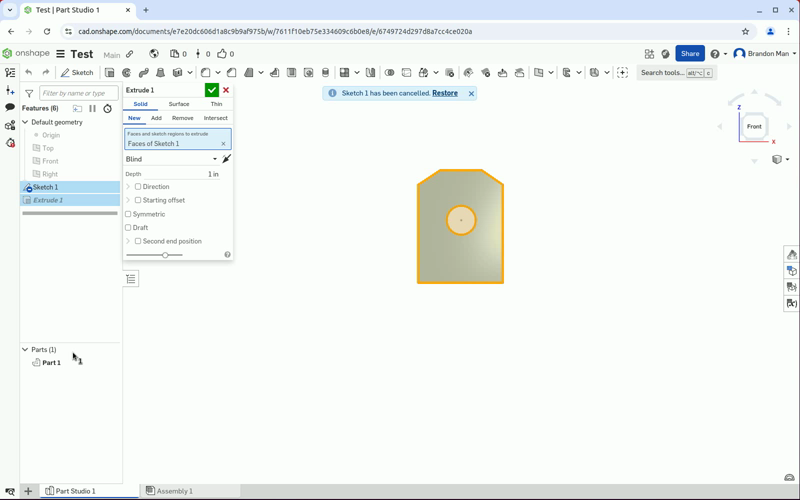
mouse_move(143, 106)
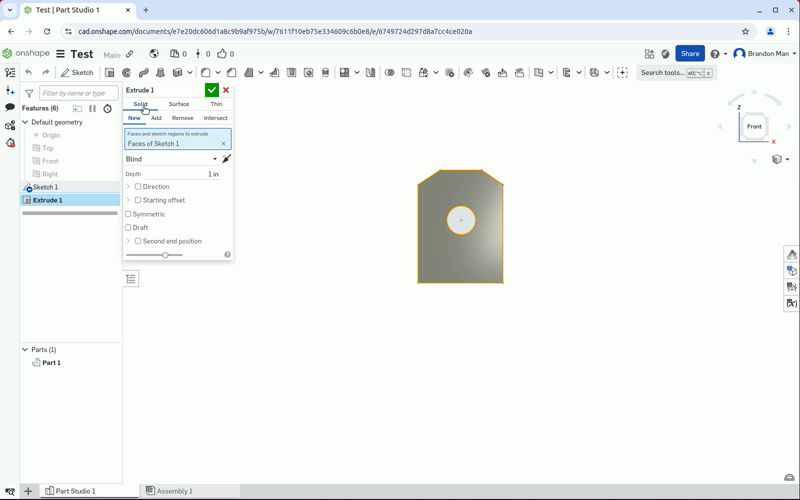
click(143, 106)
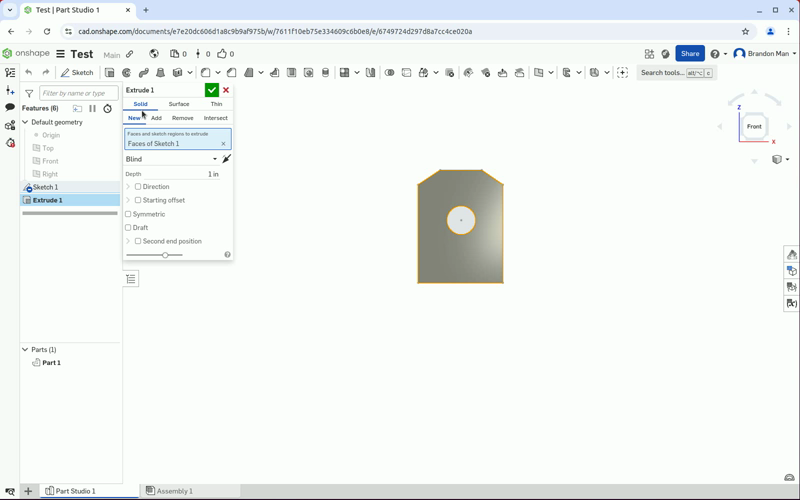
mouse_move(137, 120)
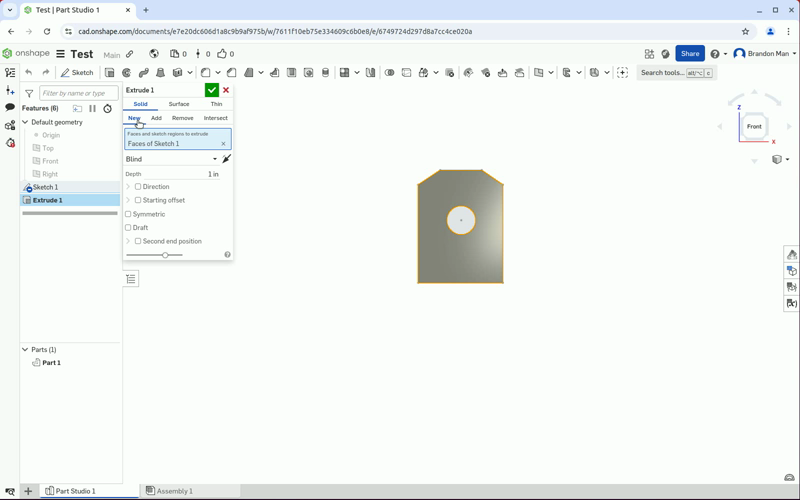
click(137, 120)
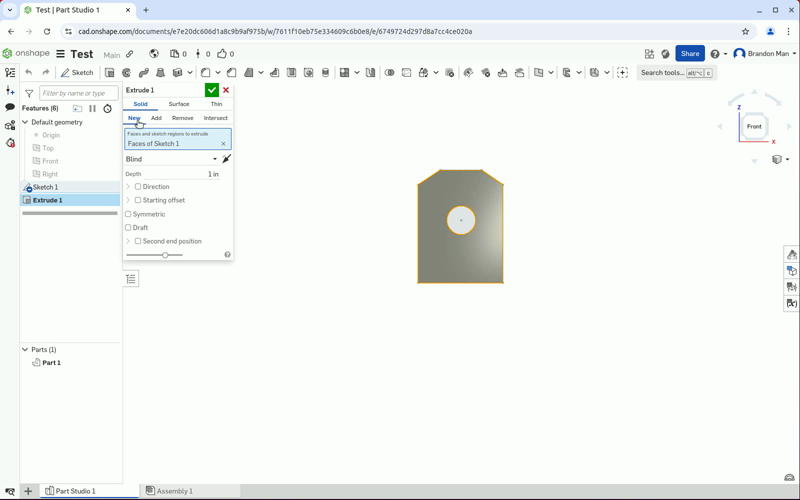
key(tab, 4)
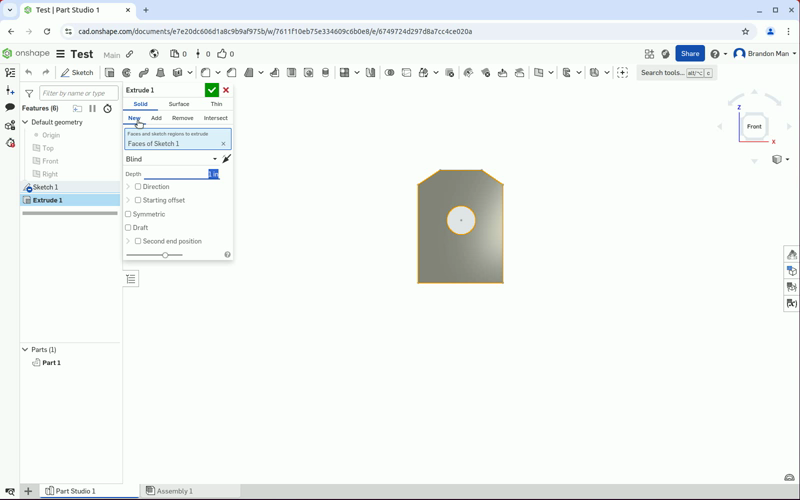
text(7.221)
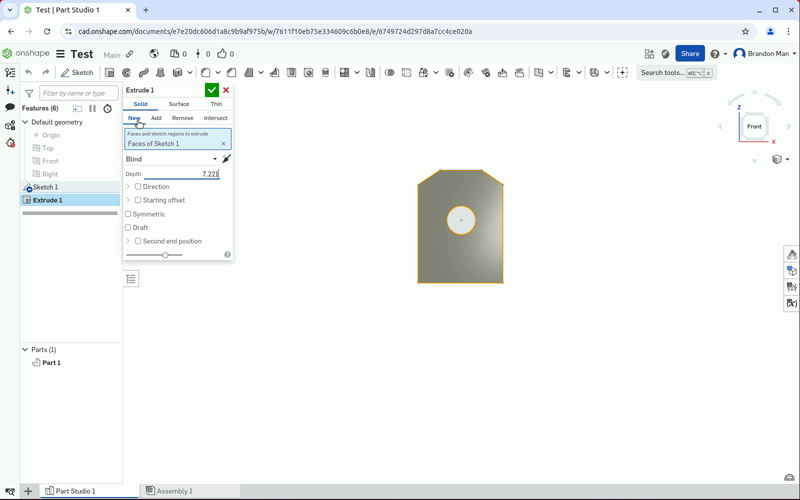
key(enter)
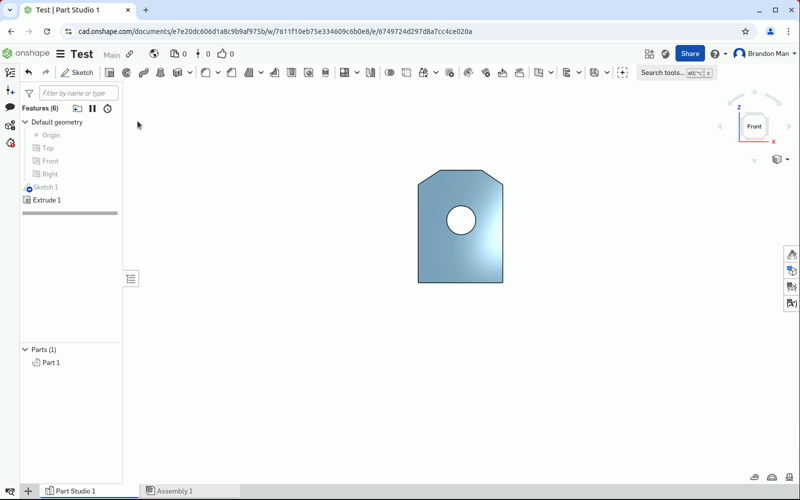
key(shift+h)
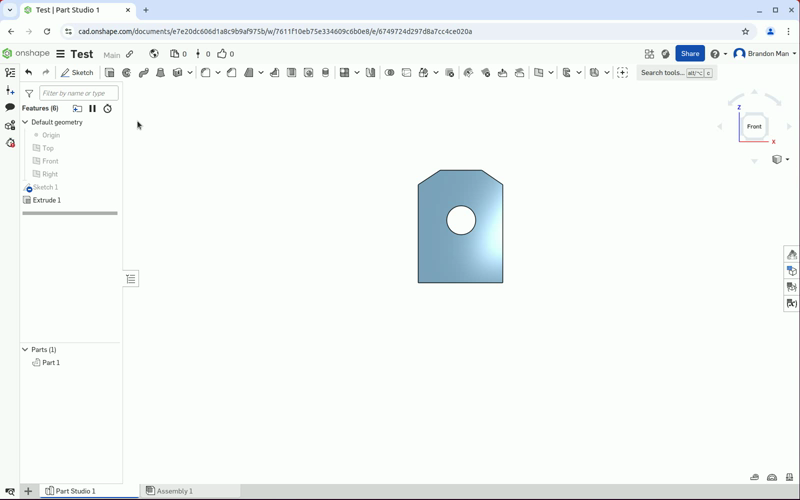
key(shift+h)
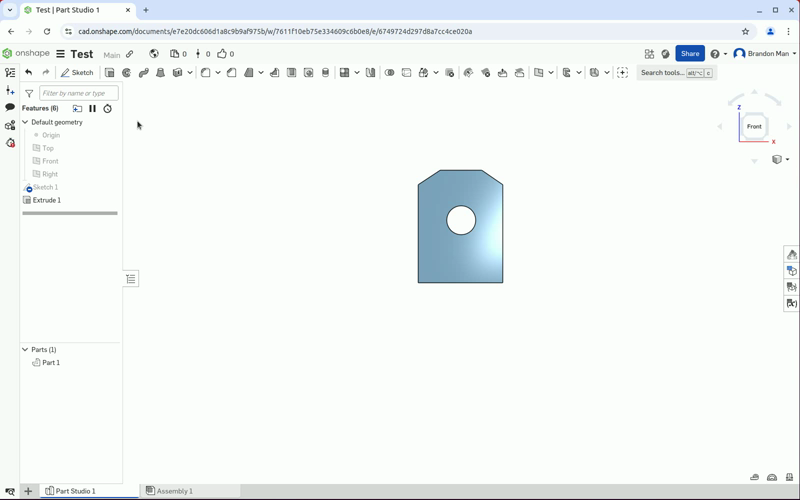
mouse_move(73, 189)
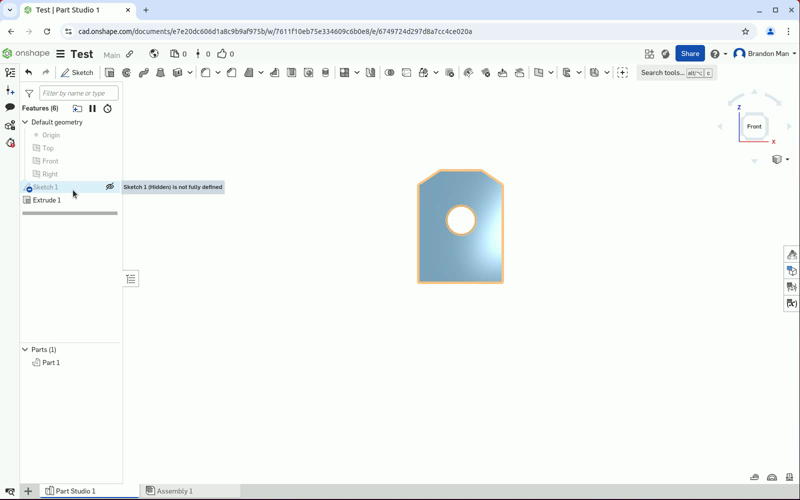
click(73, 189)
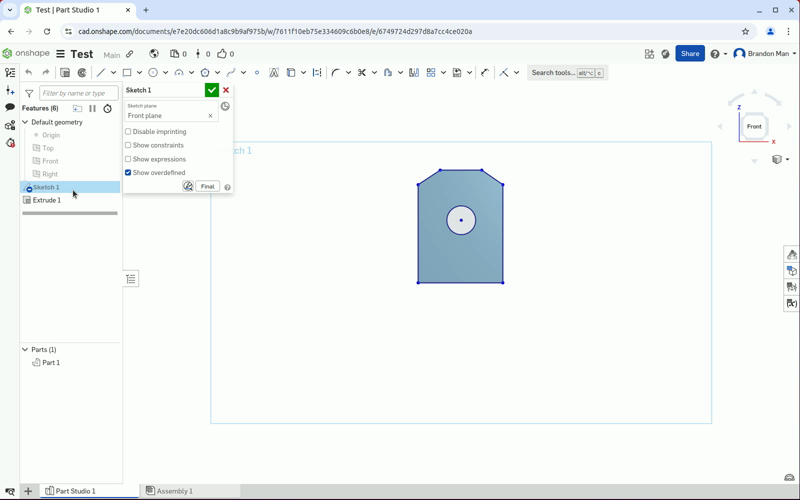
mouse_move(229, 92)
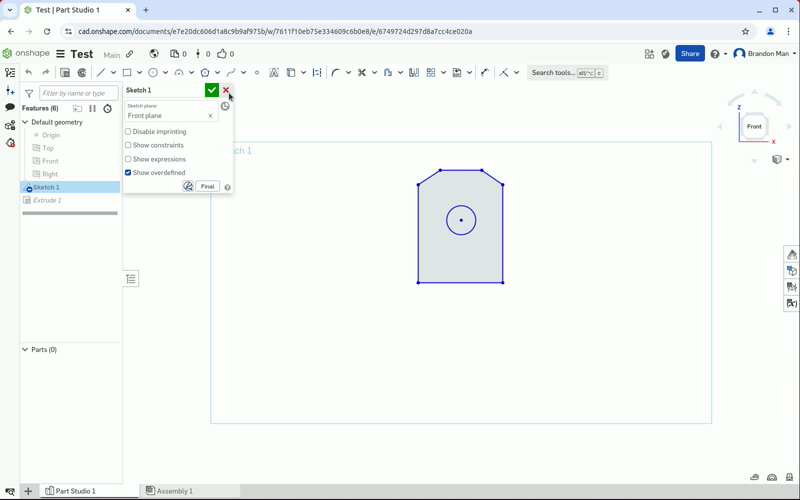
click(229, 92)
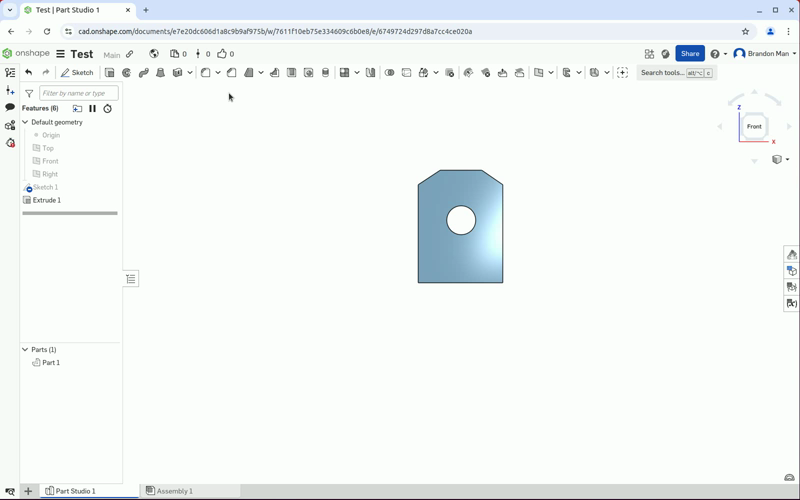
mouse_move(73, 352)
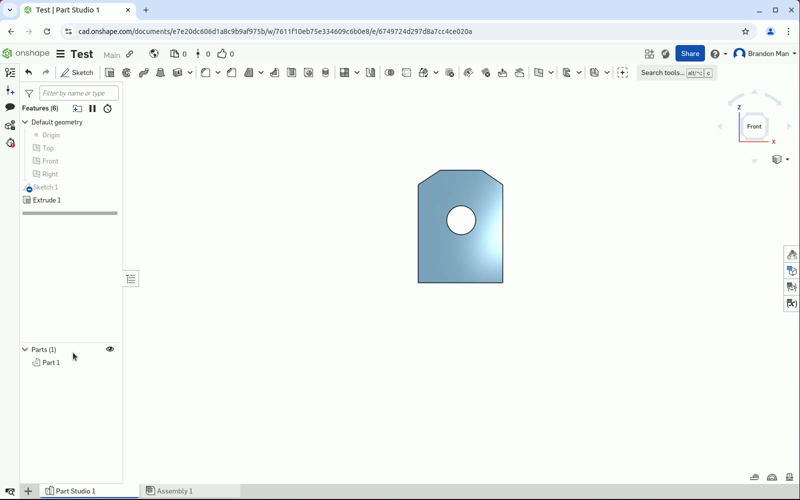
key(y)
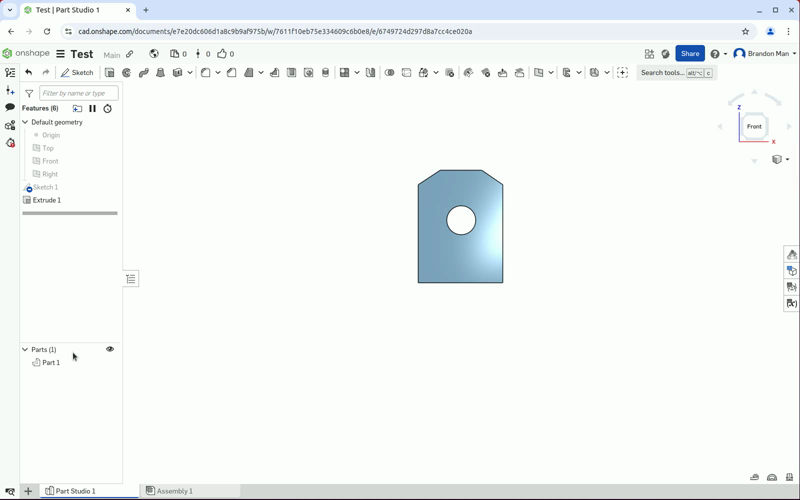
key(shift+p)
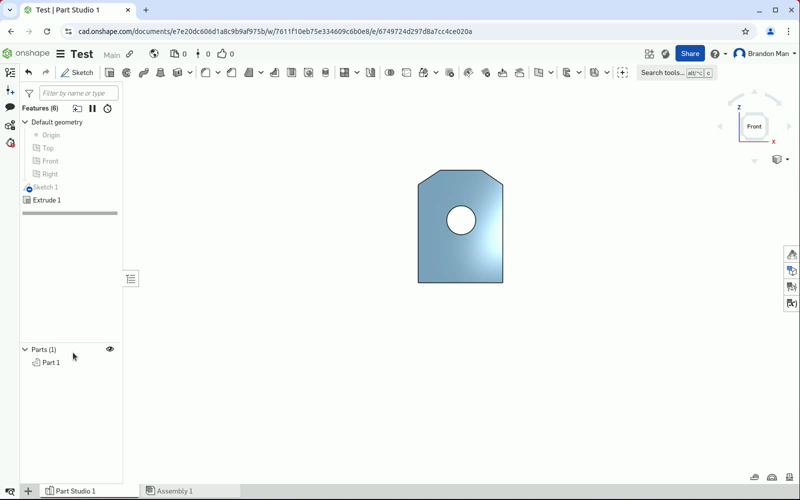
key(space)
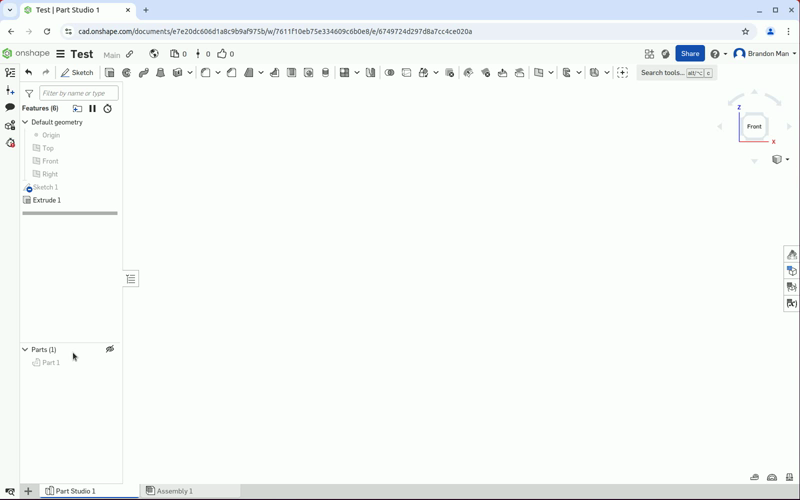
key_down(shift)
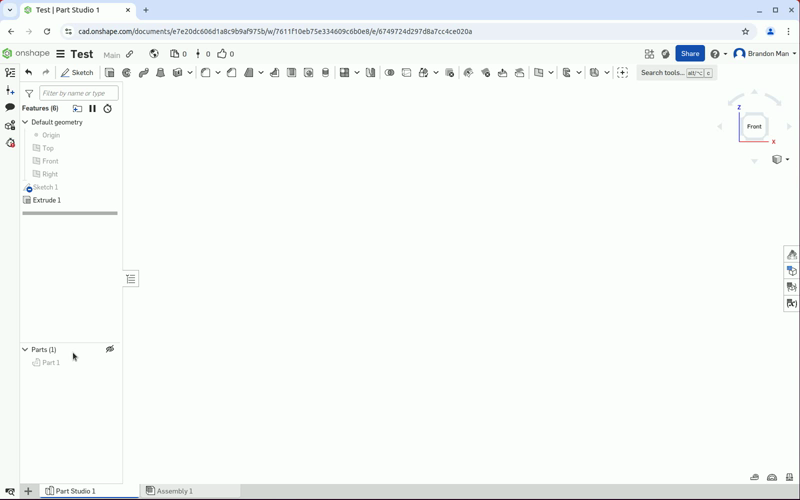
key(down)
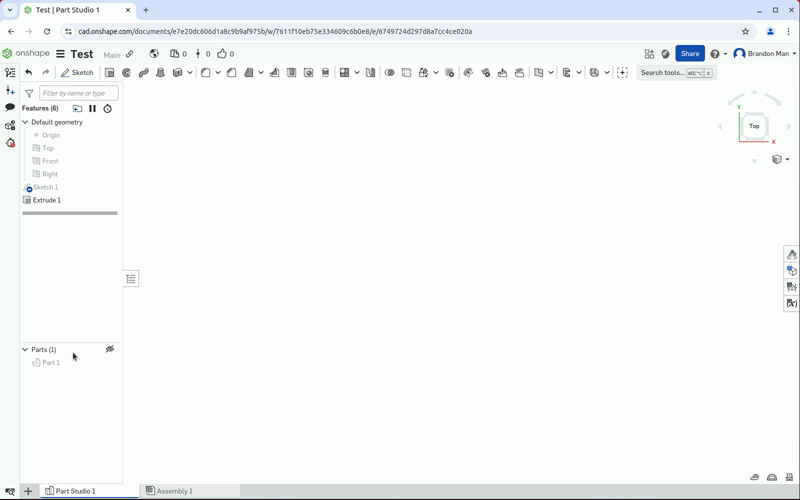
key_up(shift)
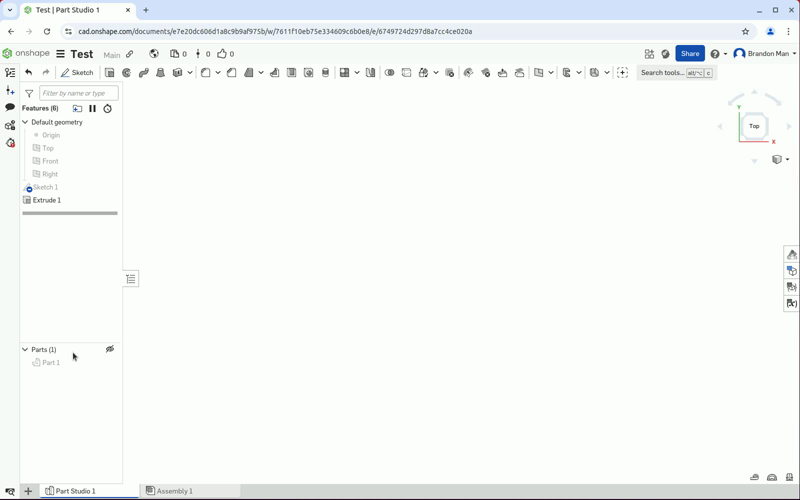
mouse_move(73, 352)
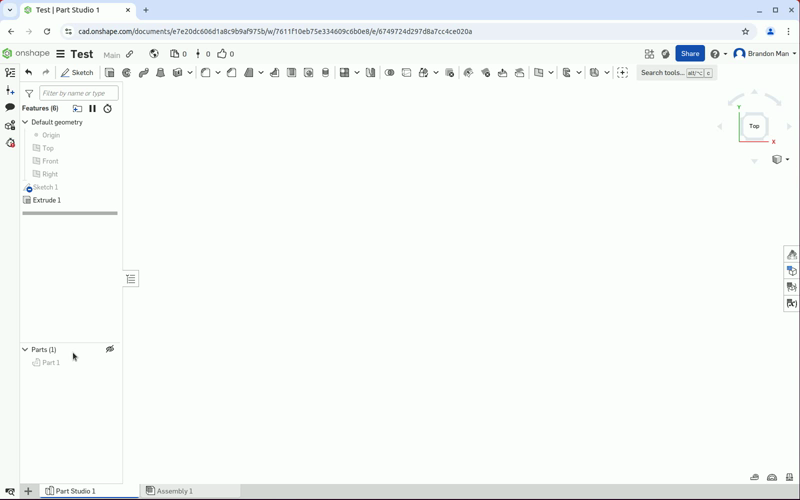
key(shift+y)
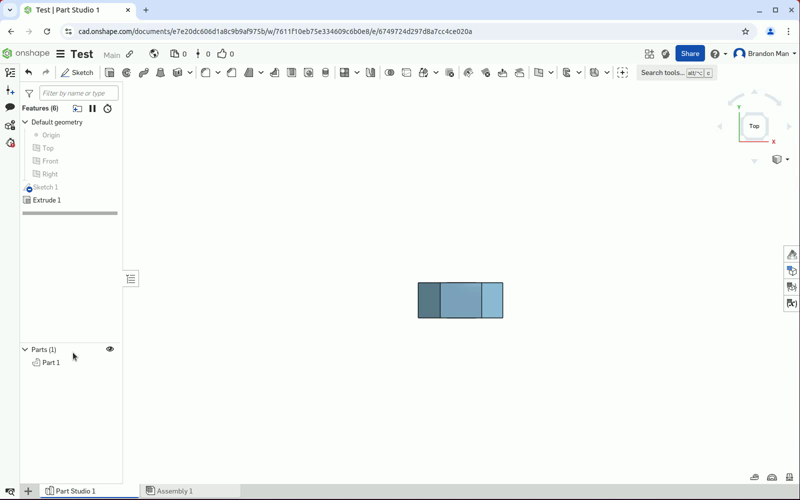
mouse_move(541, 75)
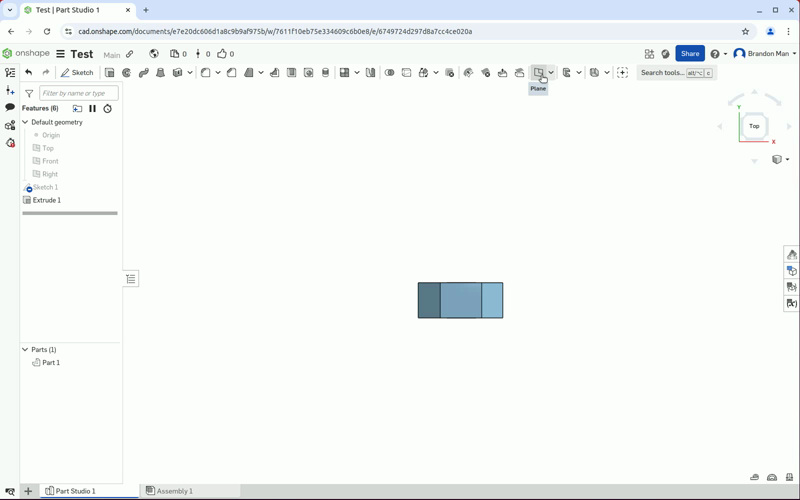
click(541, 75)
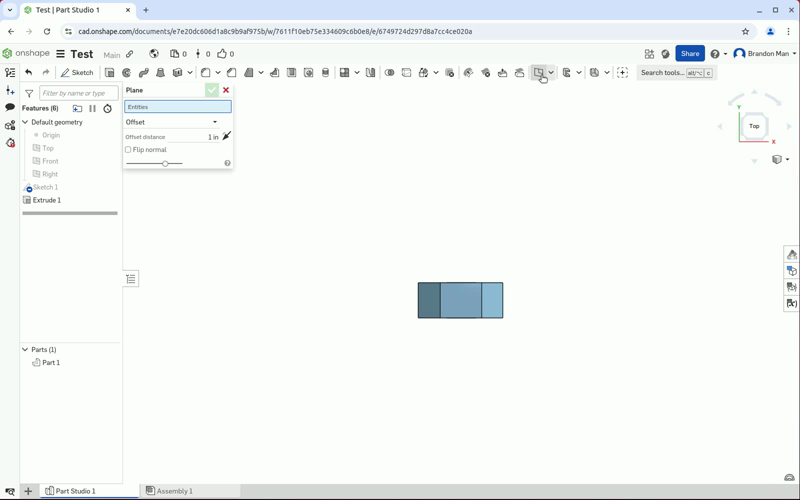
mouse_move(73, 150)
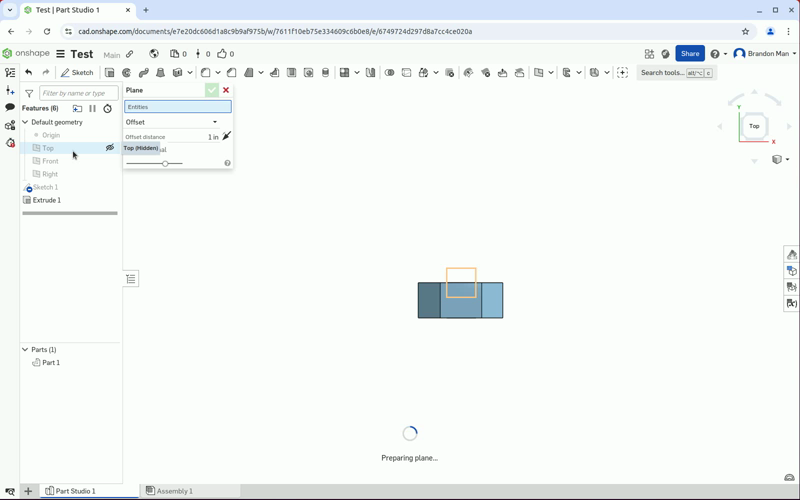
click(73, 150)
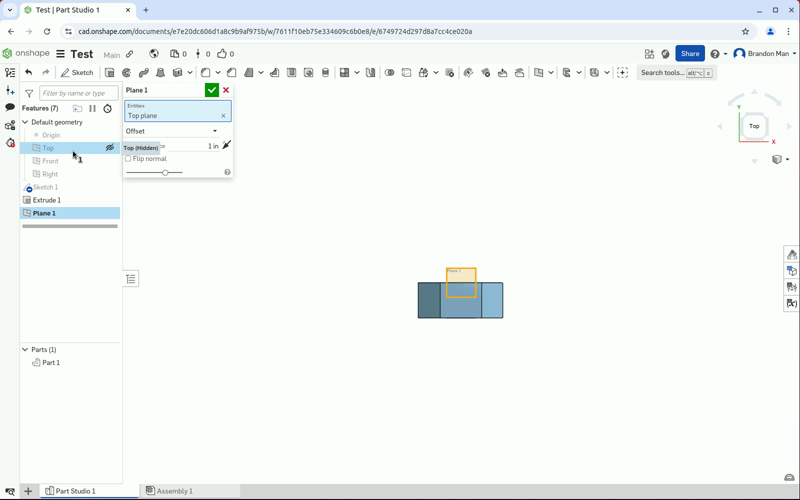
key(tab, 2)
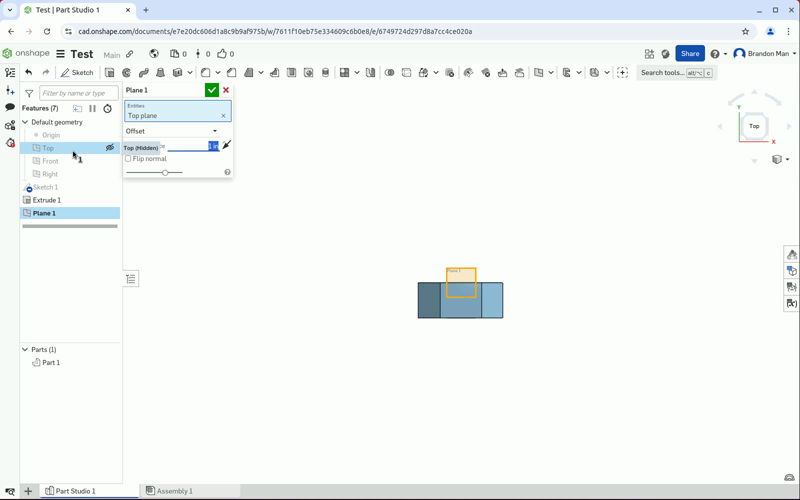
text(23.108)
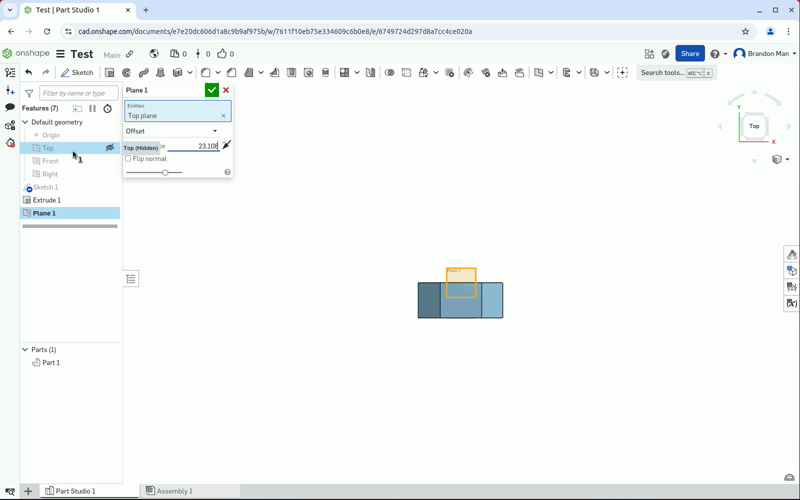
key(enter, 2)
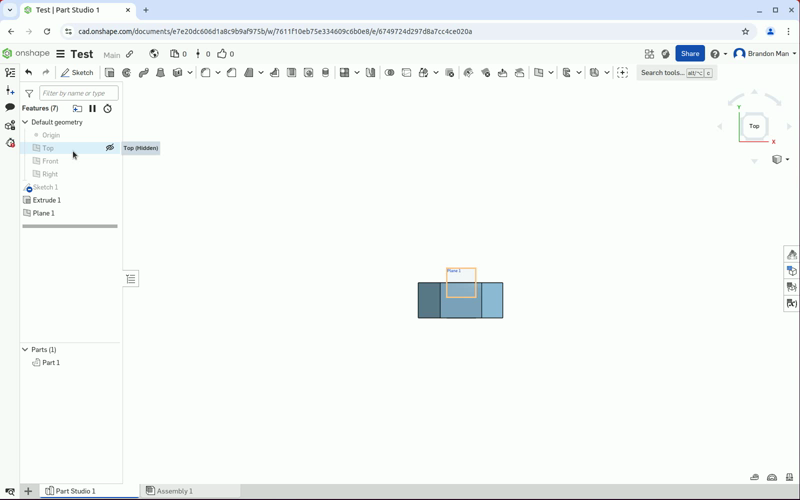
key(shift+s)
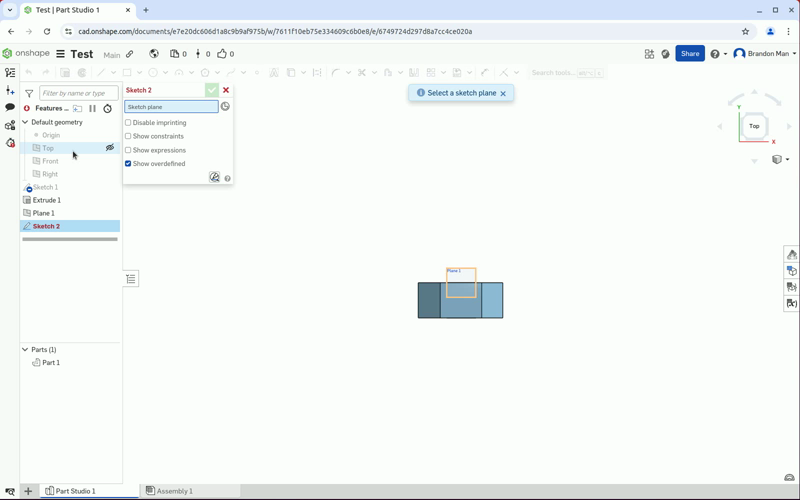
mouse_move(73, 215)
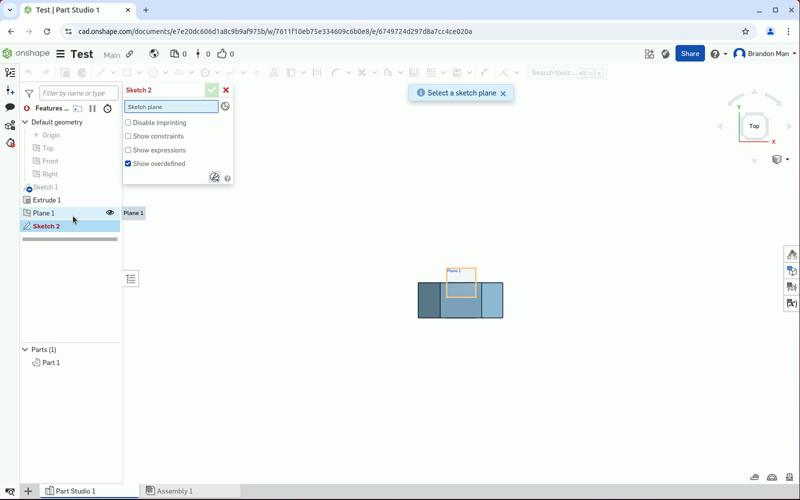
click(73, 215)
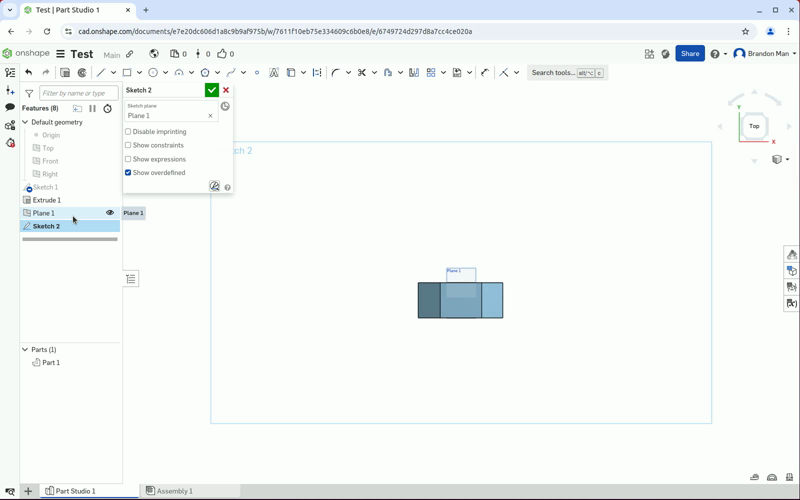
mouse_move(73, 352)
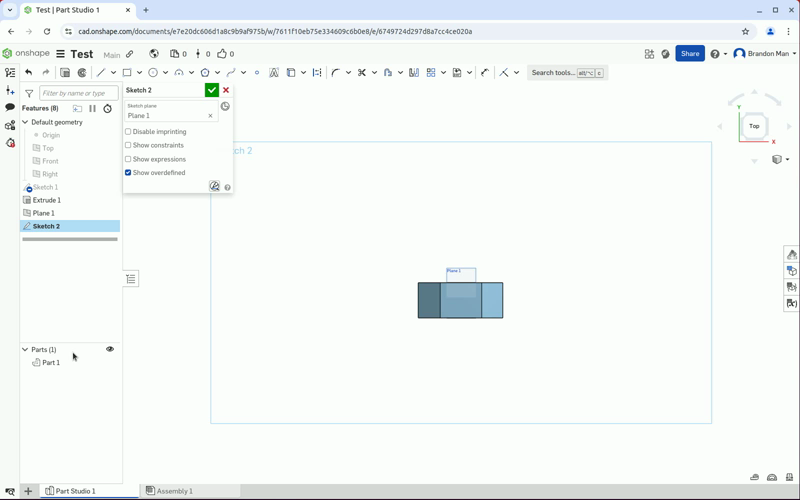
key(y)
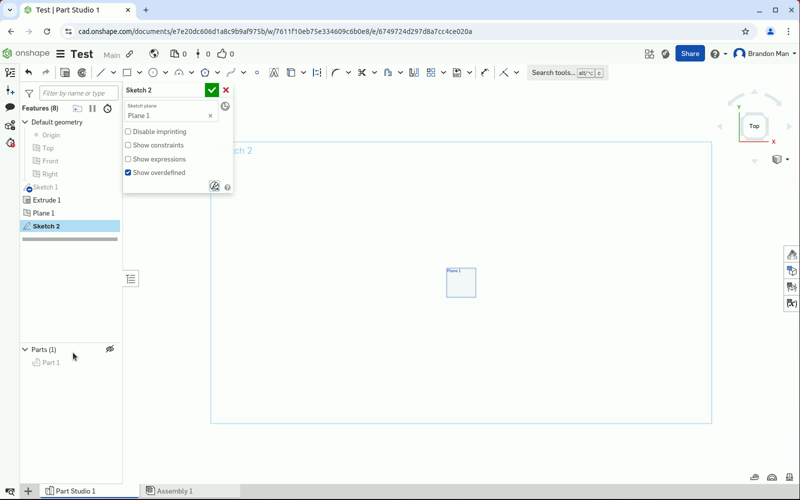
key(l)
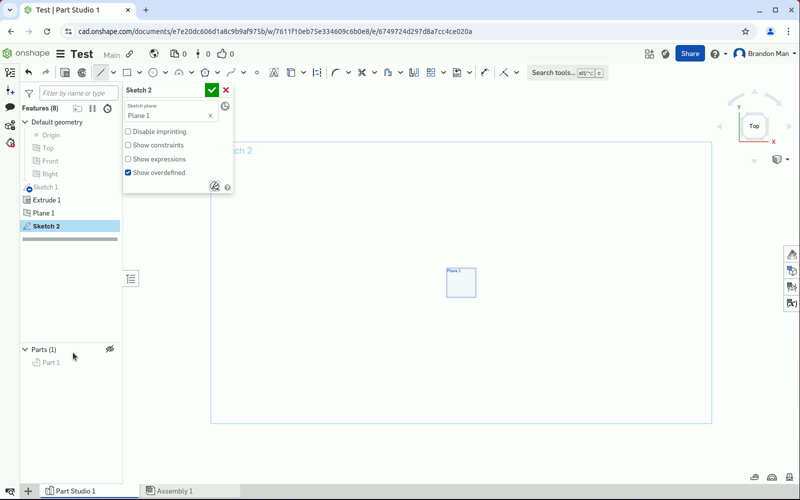
key_down(shift)
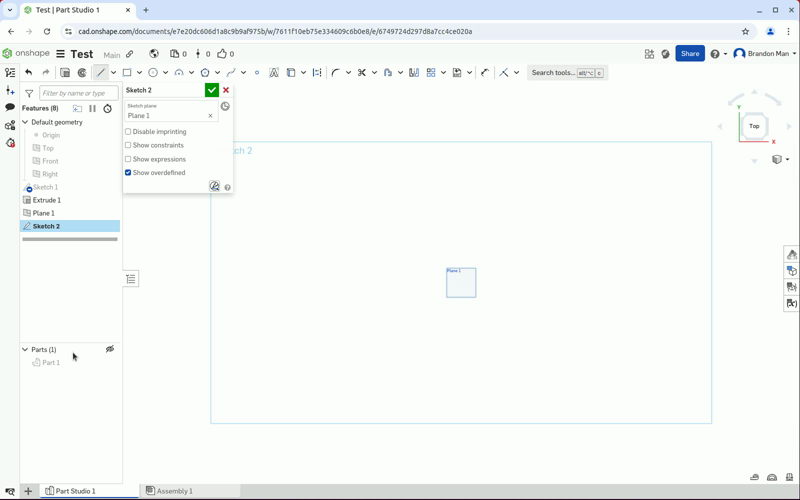
mouse_move(481, 318)
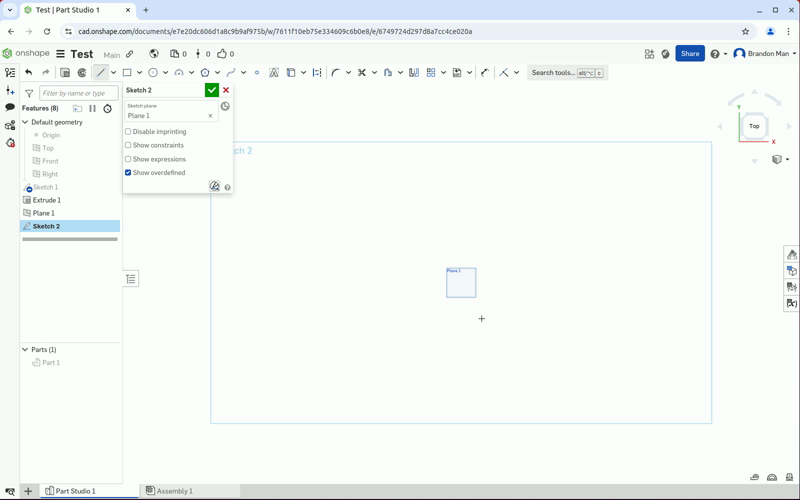
click(481, 318)
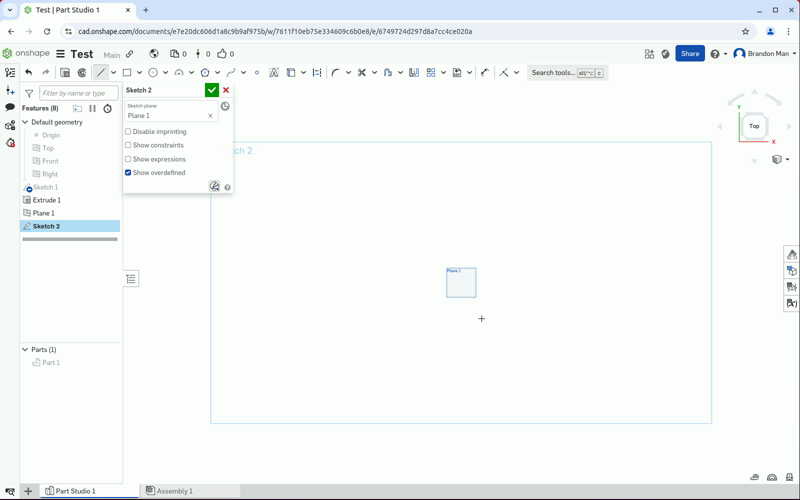
key_up(shift)
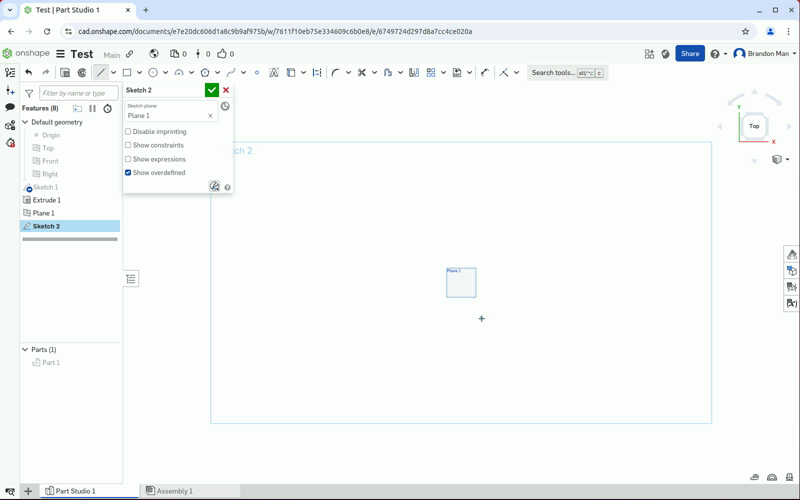
key_down(shift)
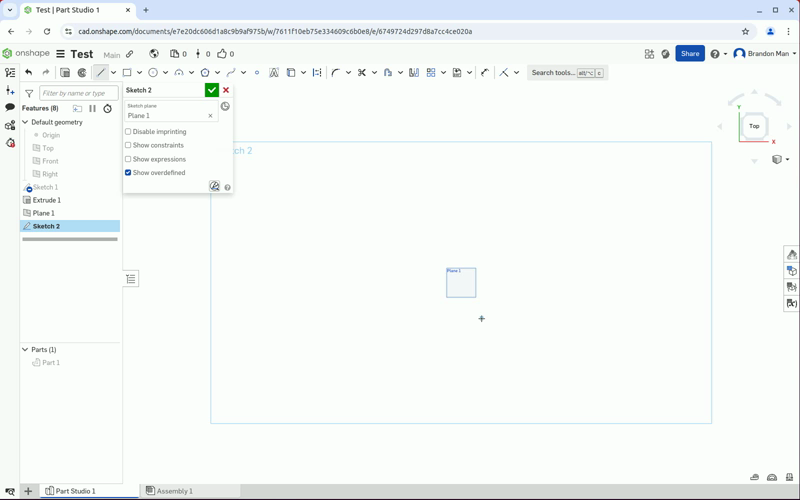
mouse_move(511, 318)
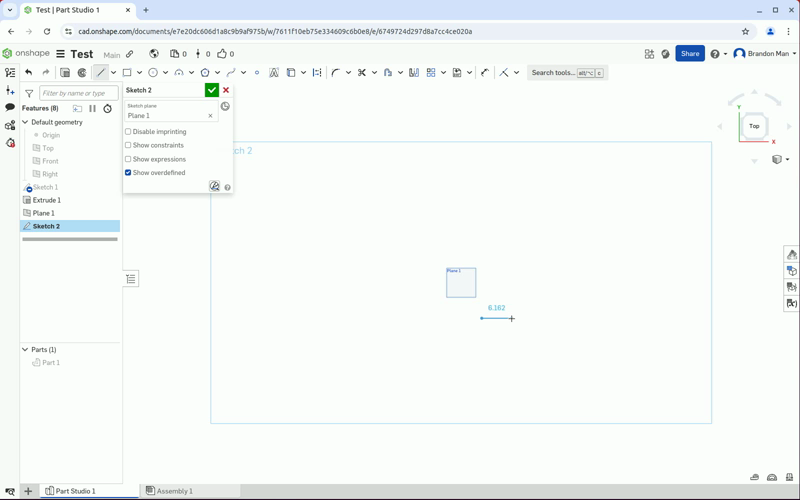
mouse_move(504, 318)
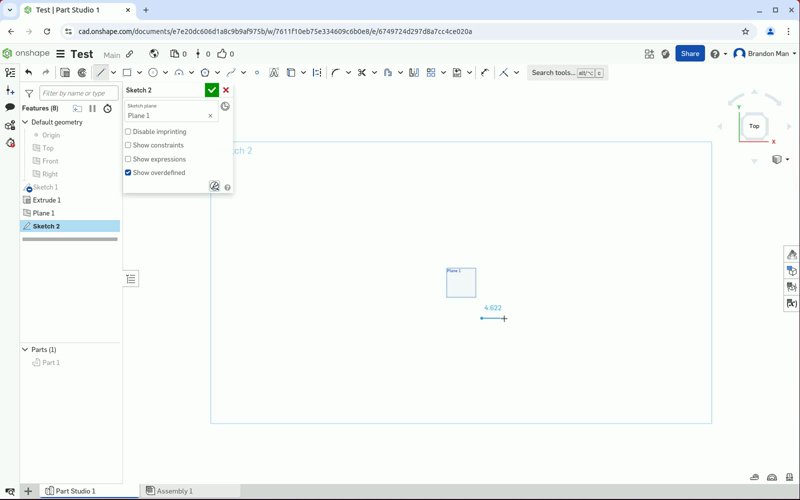
click(504, 318)
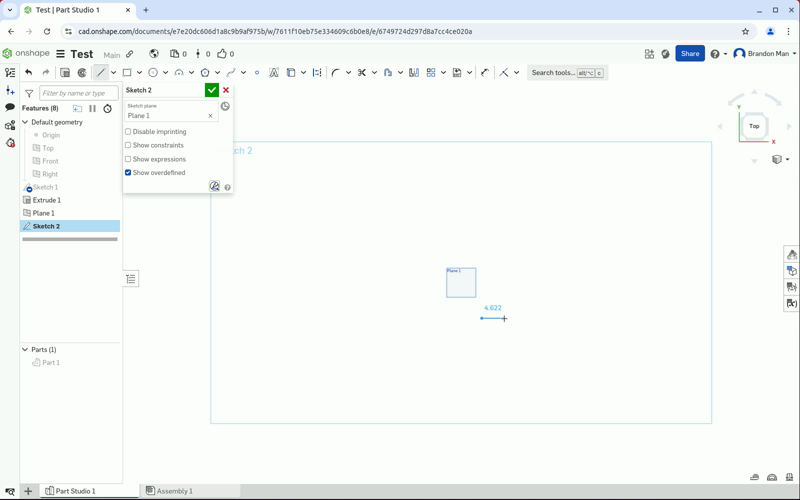
key_up(shift)
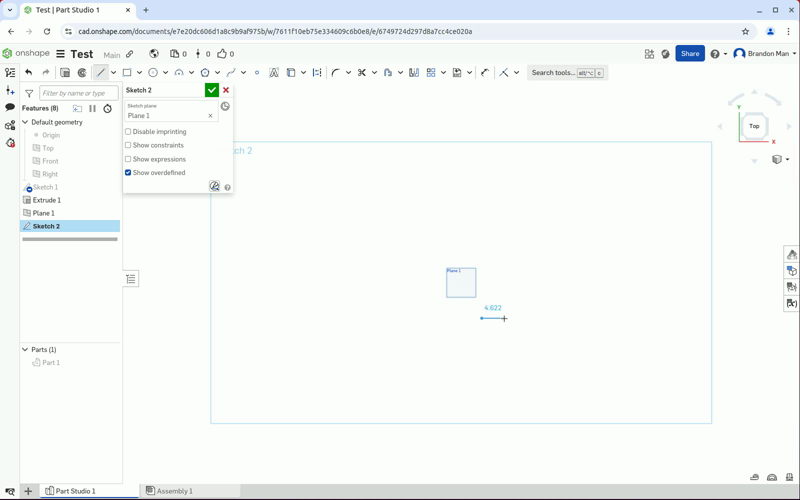
key_down(shift)
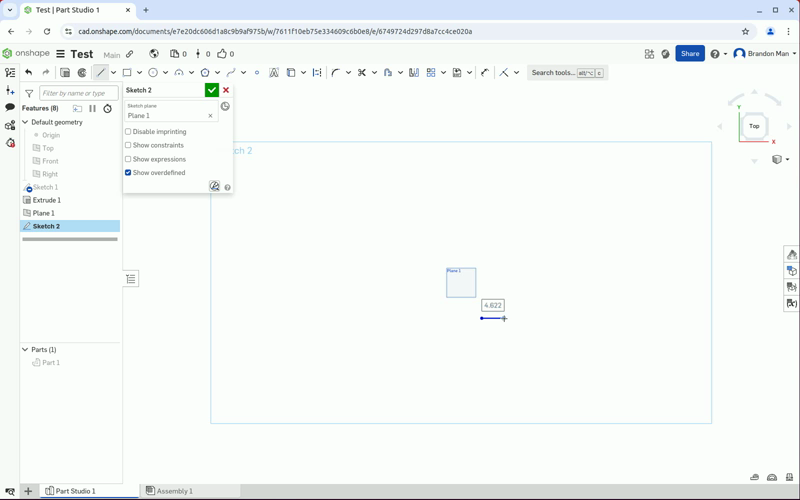
mouse_move(534, 318)
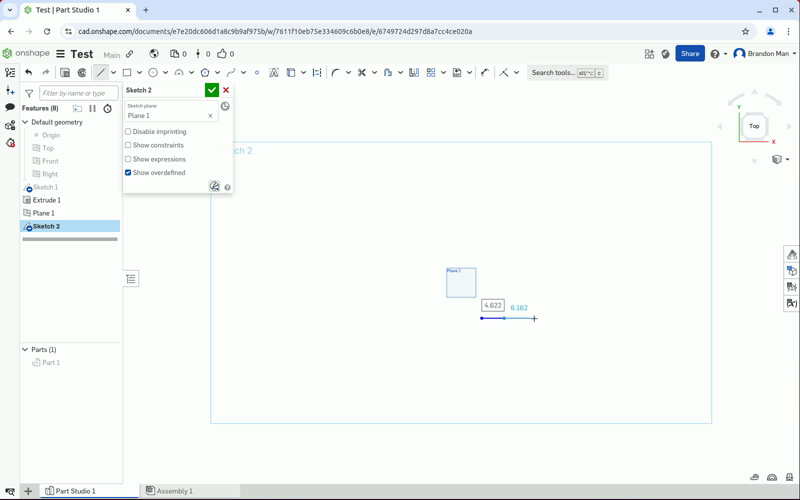
mouse_move(504, 303)
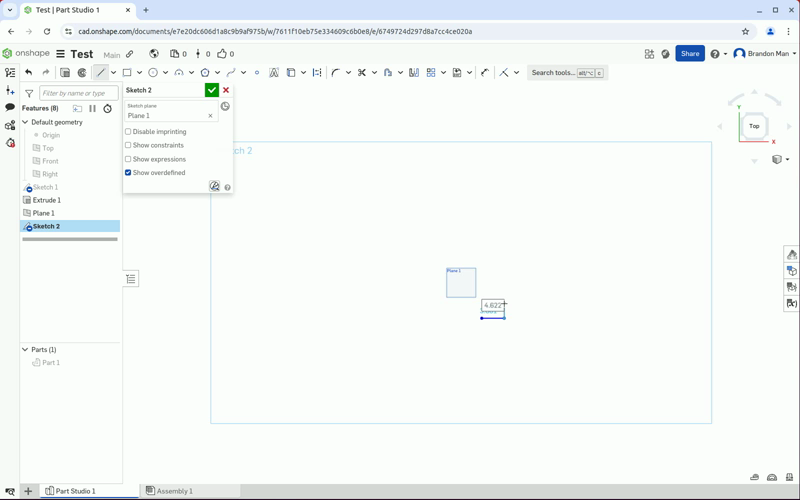
click(504, 303)
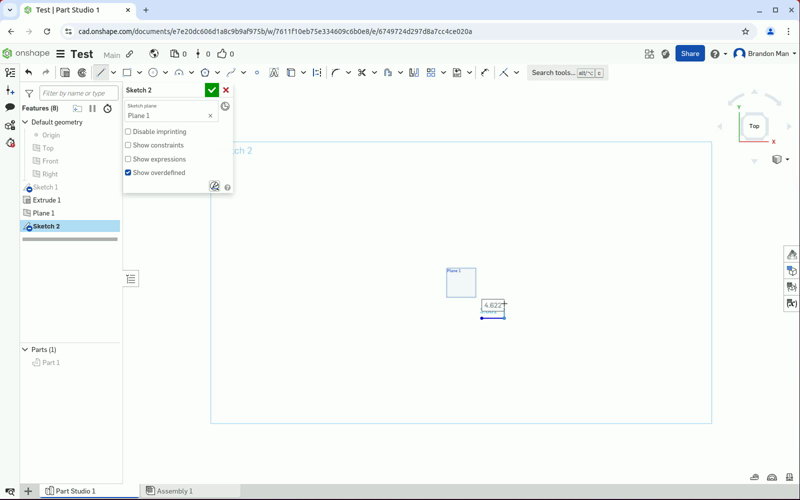
key_up(shift)
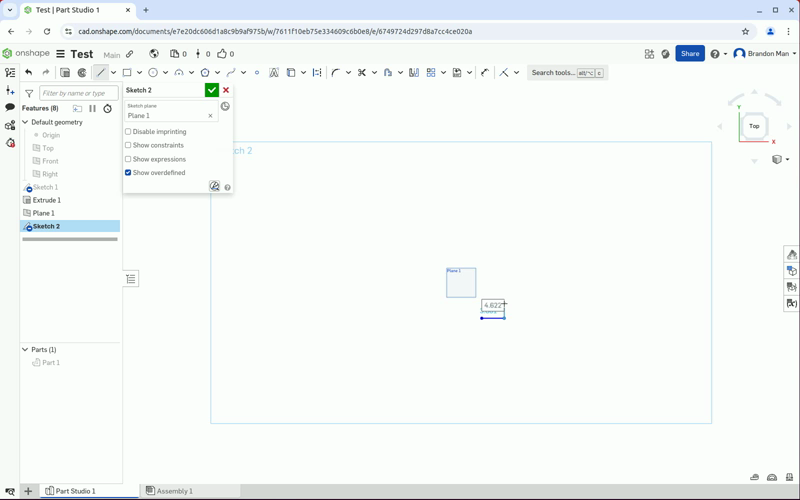
key_down(shift)
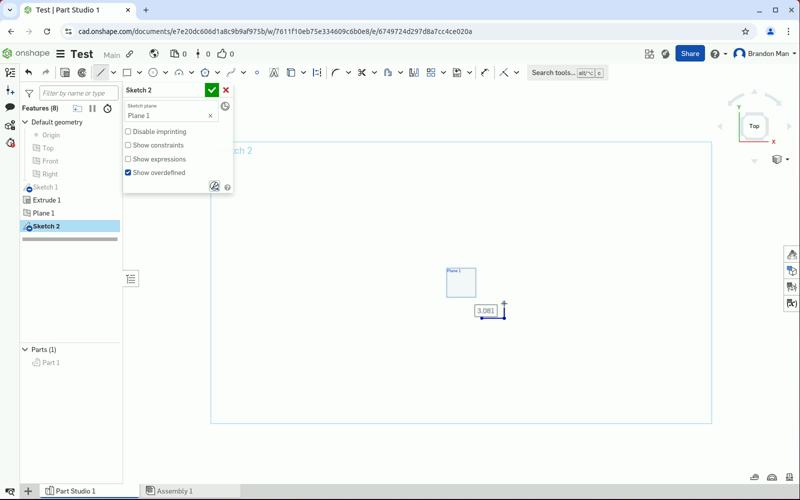
mouse_move(534, 303)
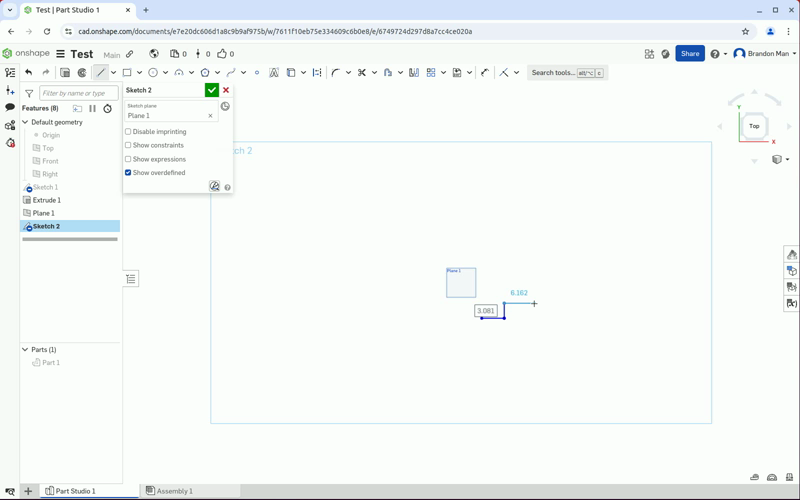
mouse_move(481, 303)
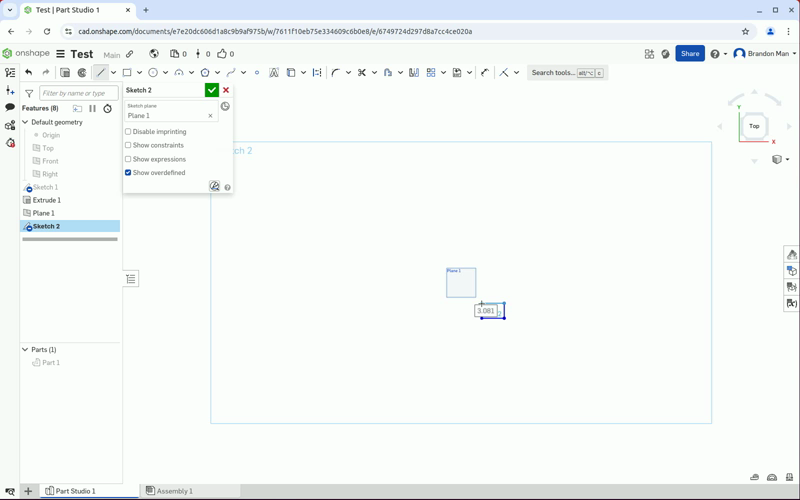
click(481, 303)
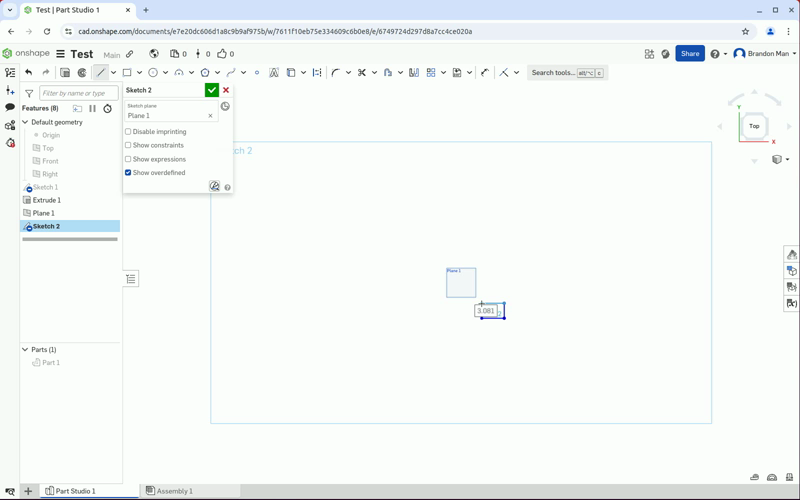
key_up(shift)
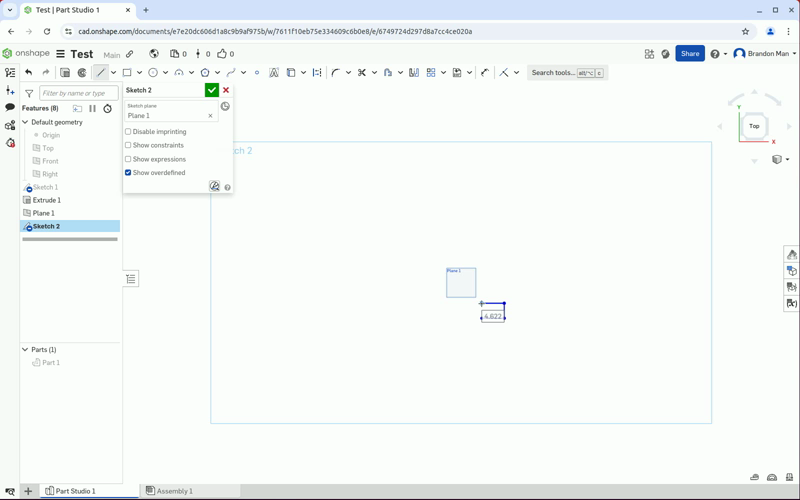
mouse_move(511, 303)
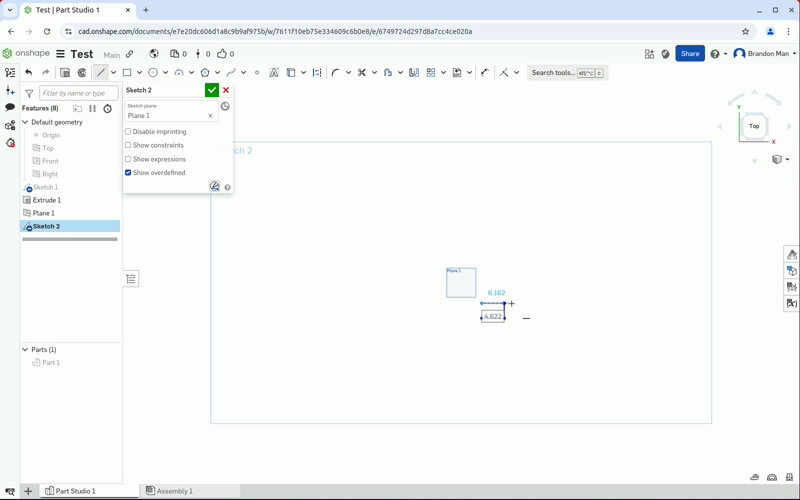
key_down(shift)
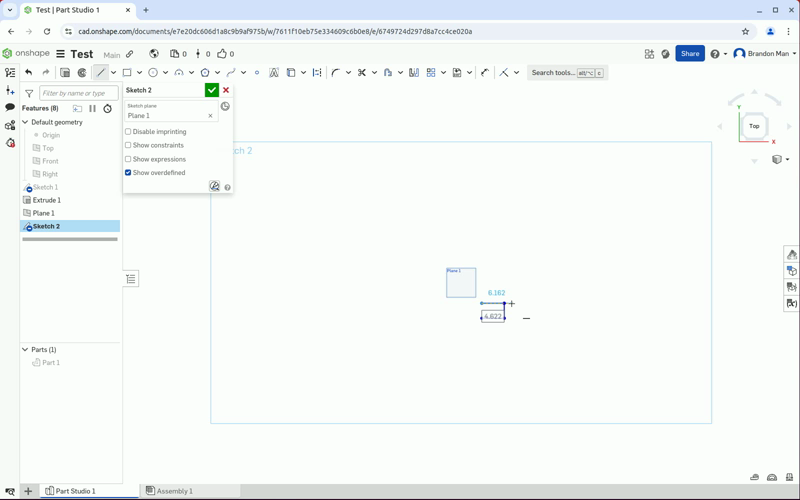
mouse_move(481, 318)
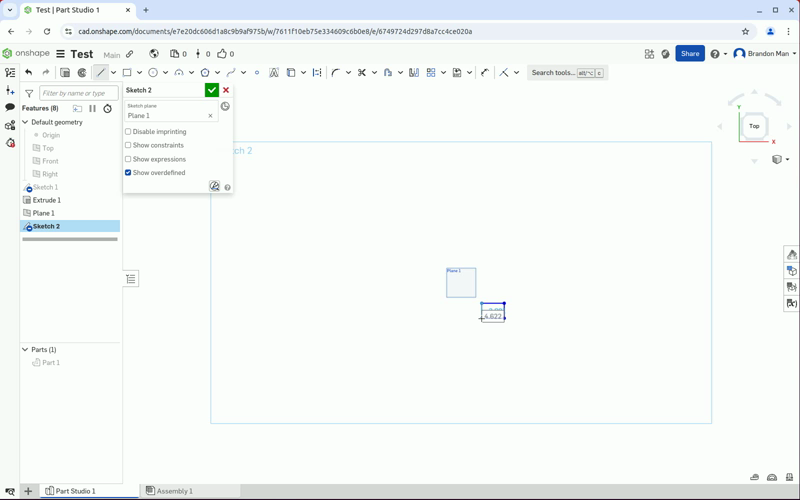
key_up(shift)
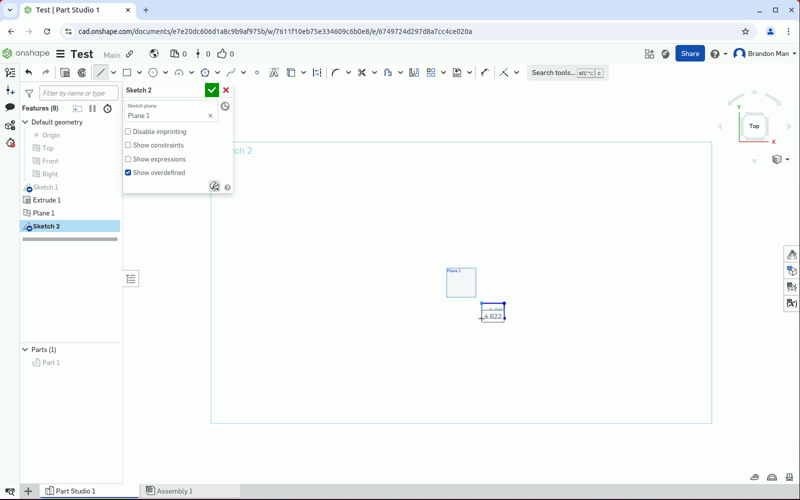
click(481, 318)
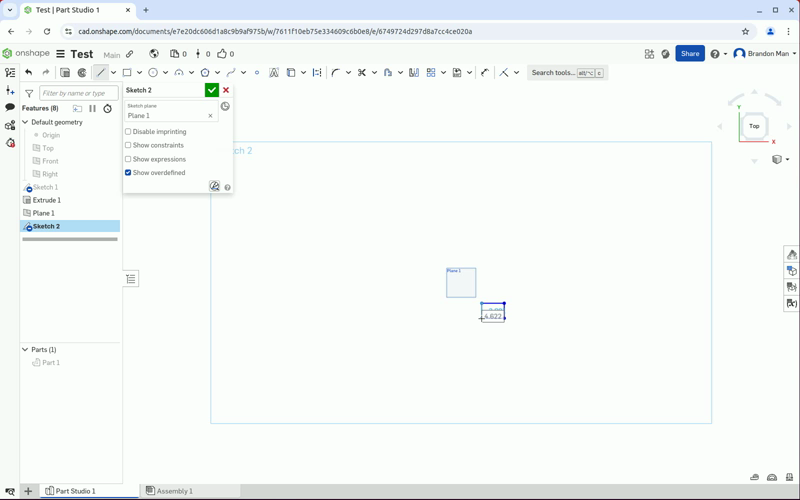
key(esc)
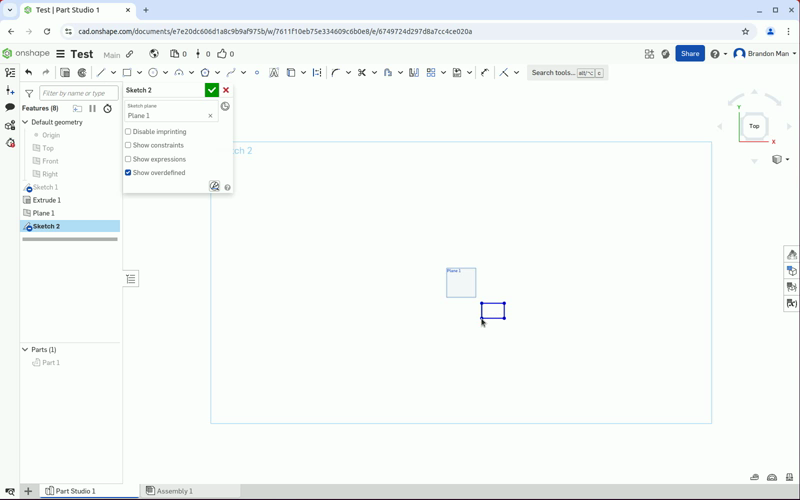
mouse_move(484, 316)
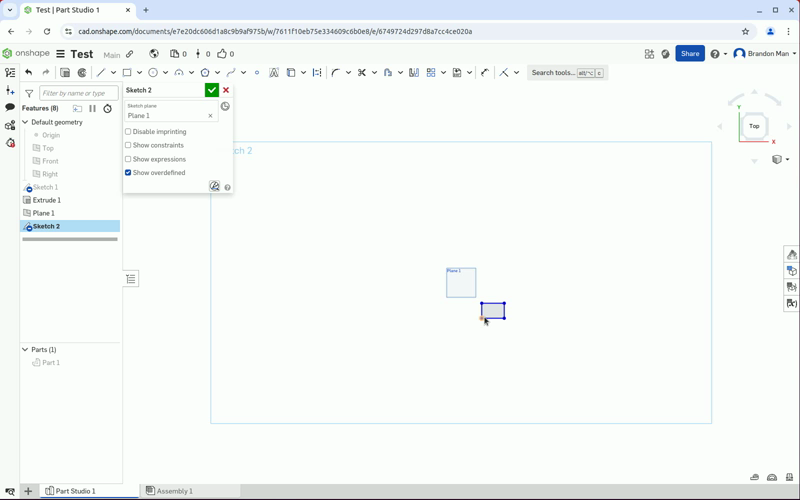
scroll(6)
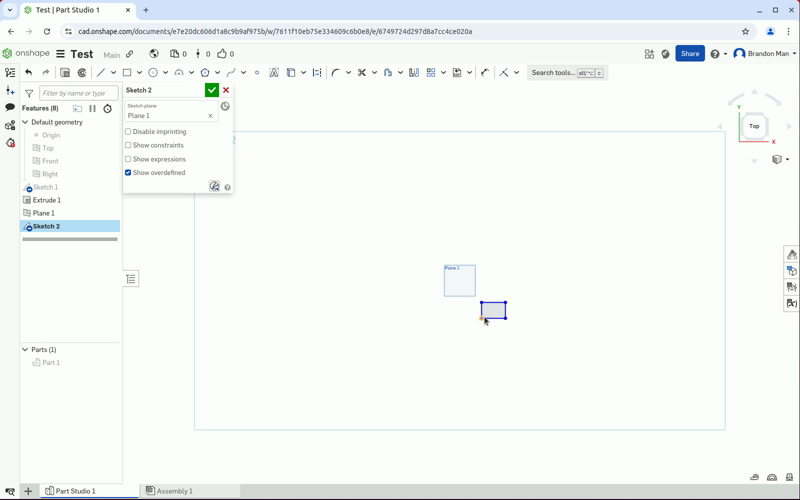
scroll(6)
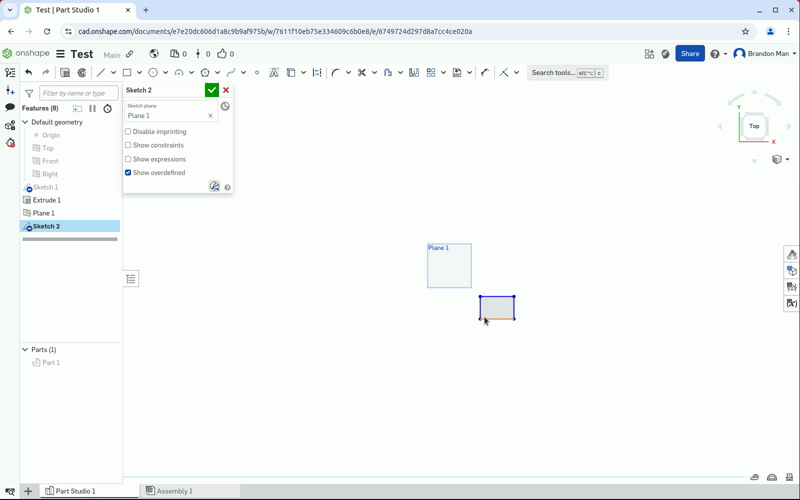
scroll(6)
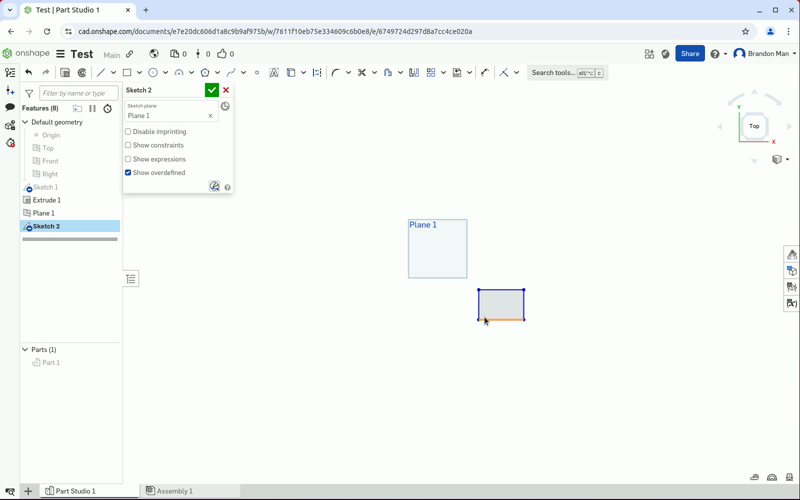
scroll(6)
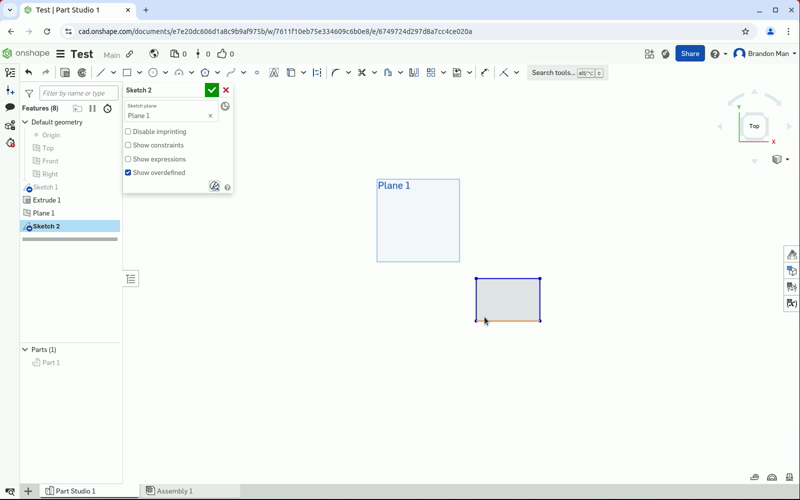
scroll(6)
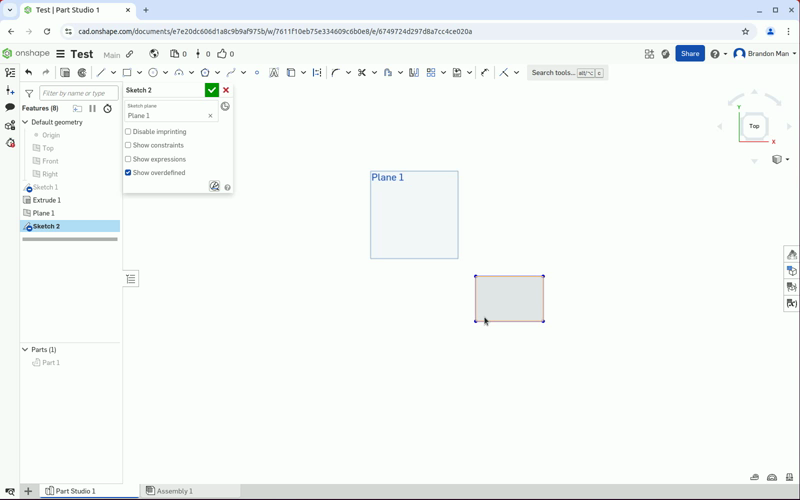
scroll(6)
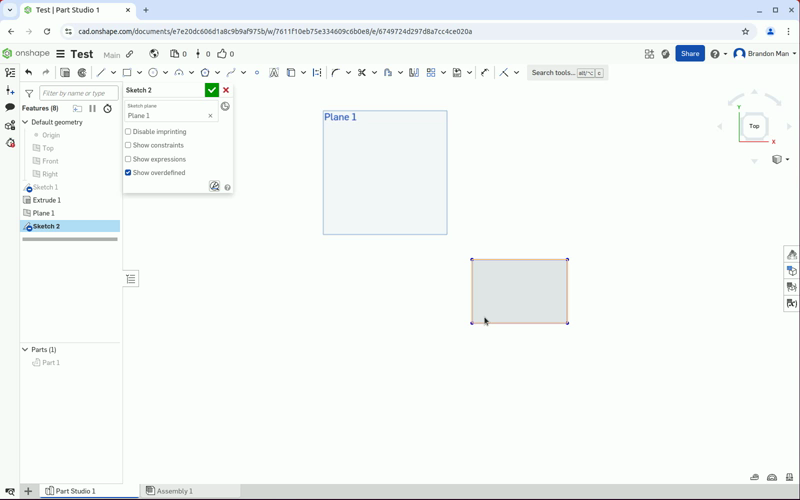
scroll(6)
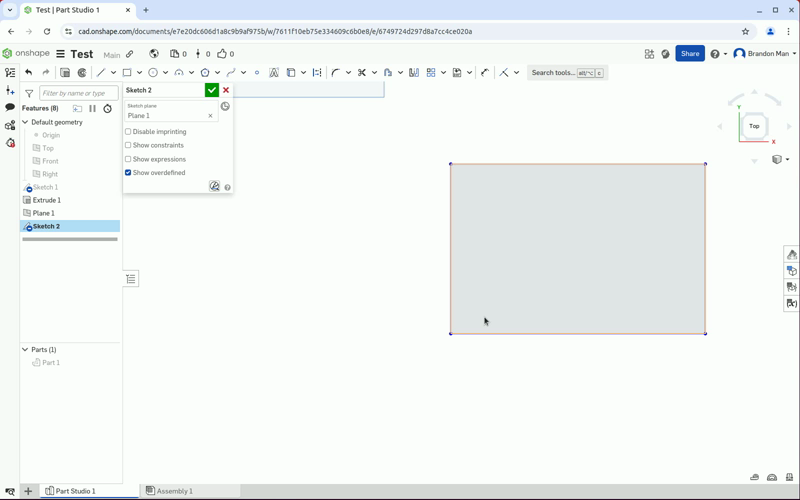
click(484, 316)
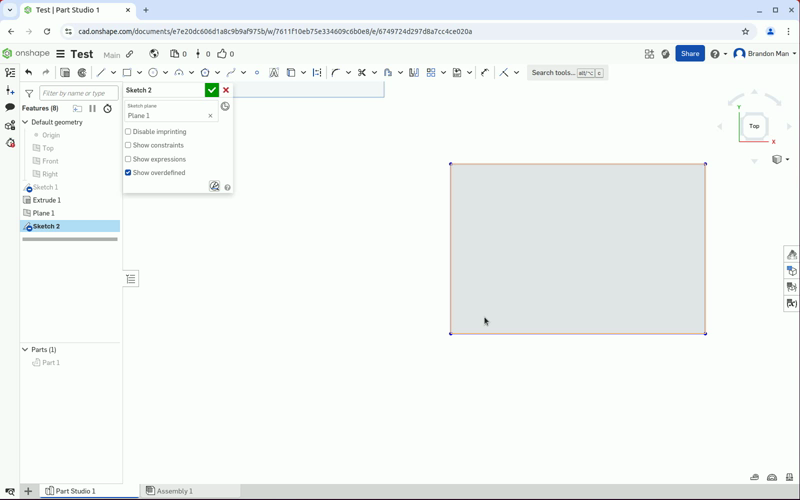
scroll(-6)
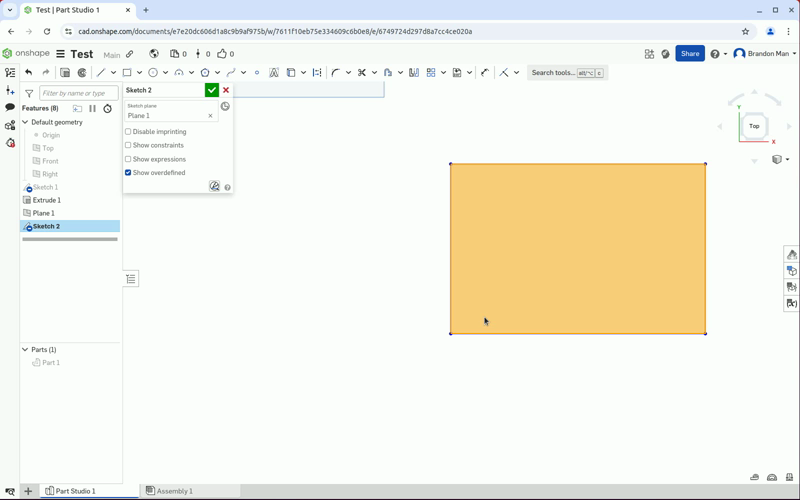
scroll(-6)
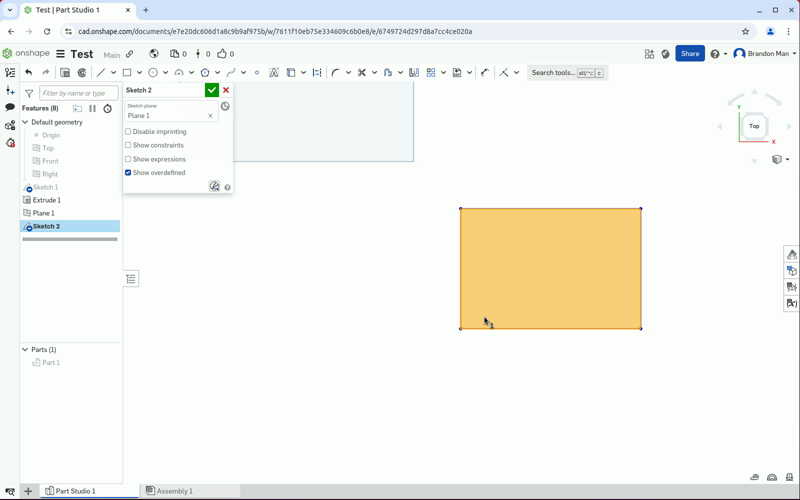
scroll(-6)
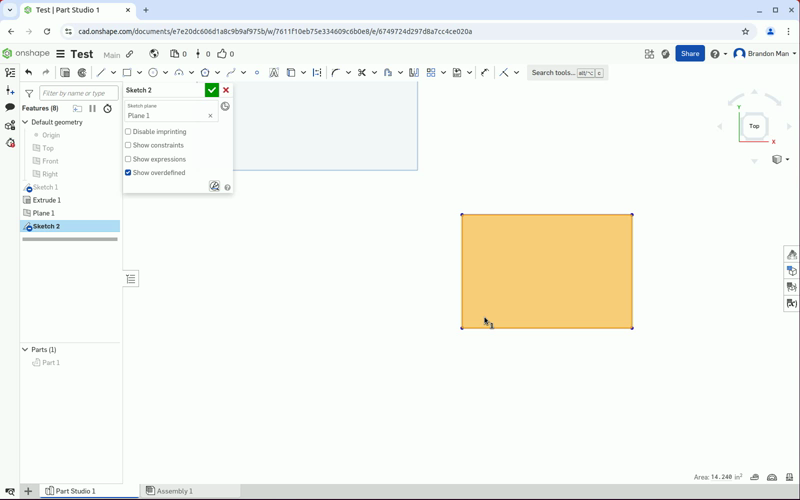
scroll(-6)
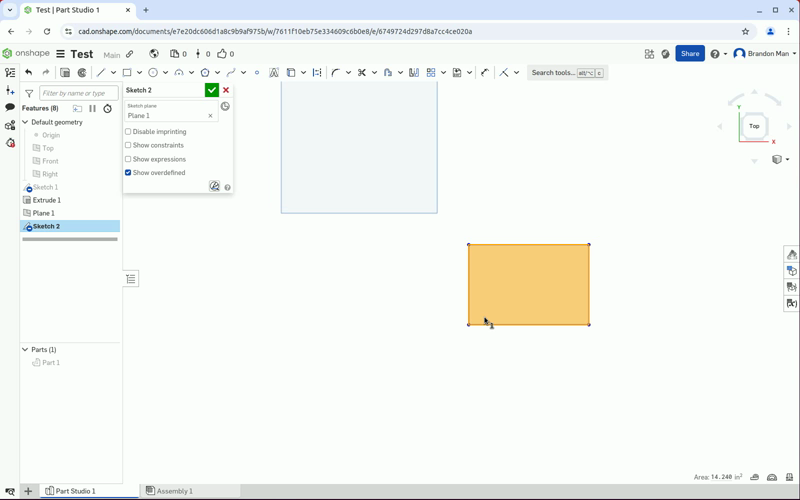
scroll(-6)
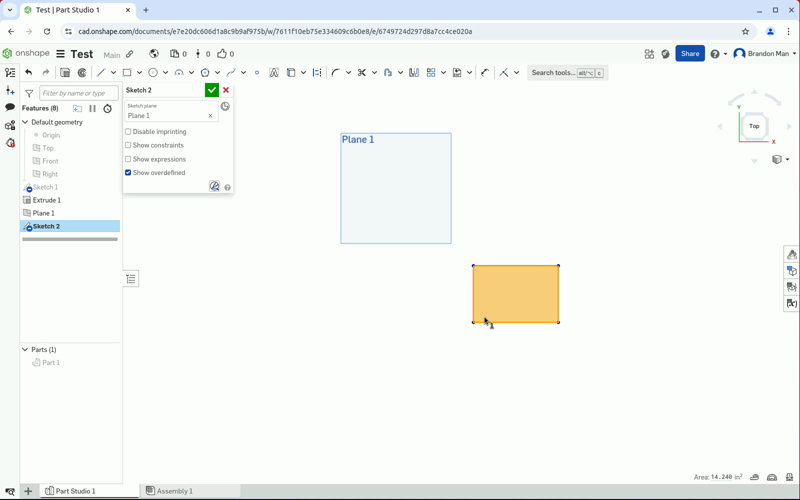
scroll(-6)
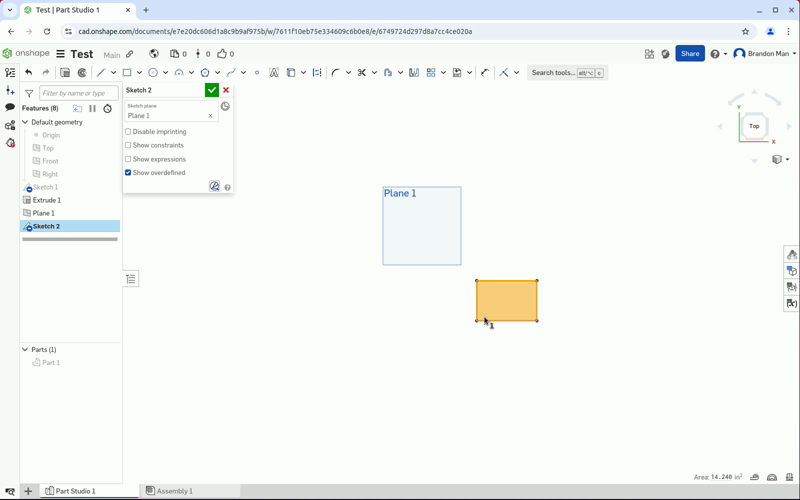
scroll(-6)
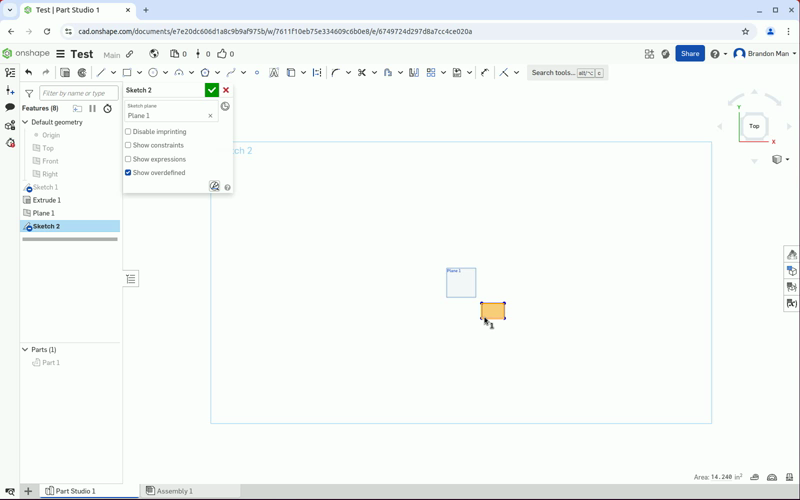
mouse_move(73, 352)
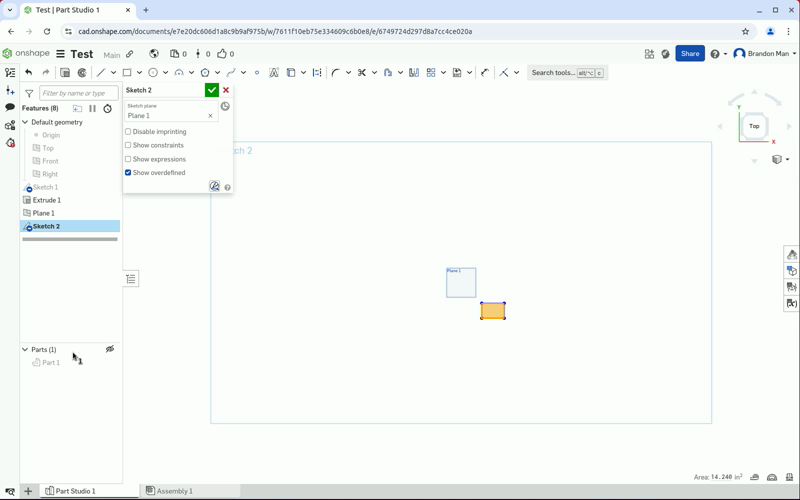
key(shift+y)
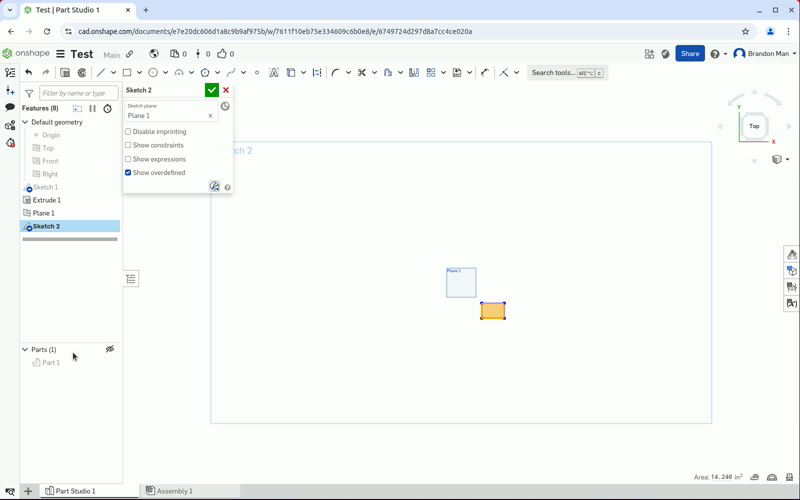
key(shift+e)
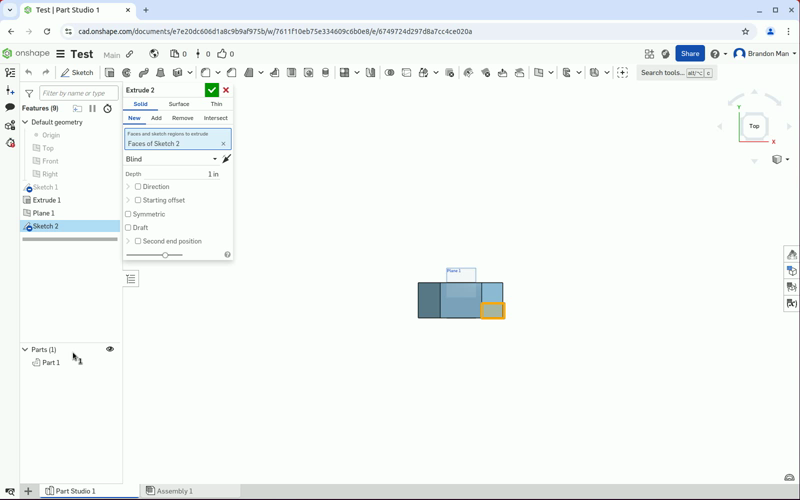
mouse_move(143, 106)
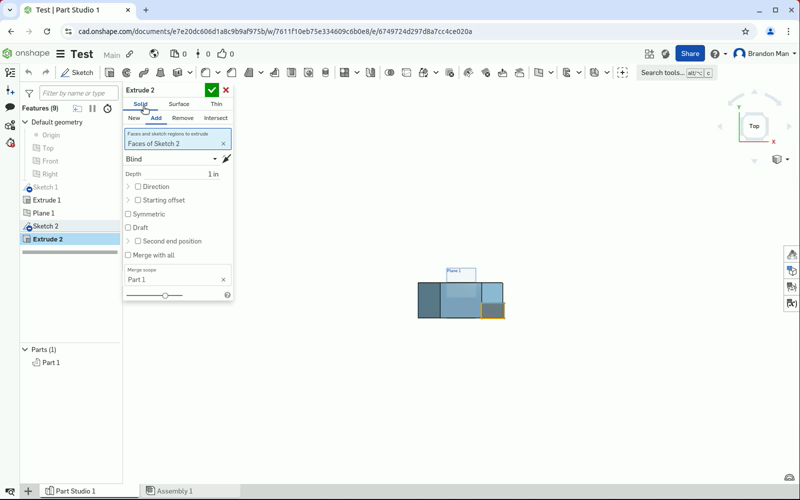
click(143, 106)
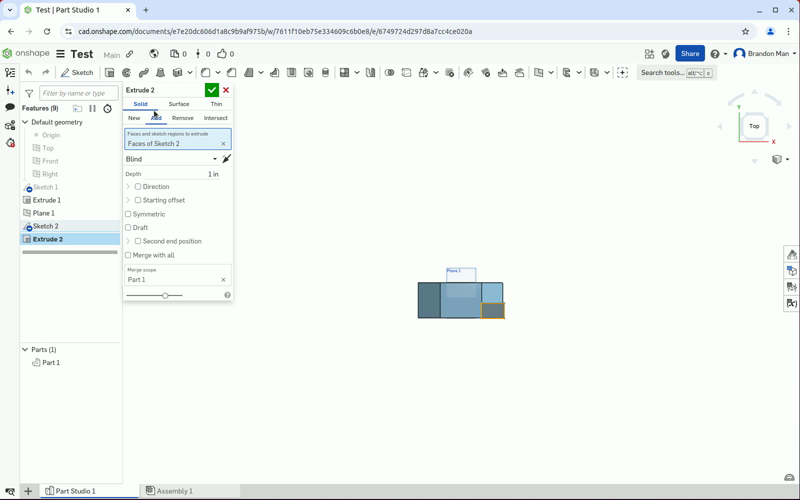
mouse_move(186, 120)
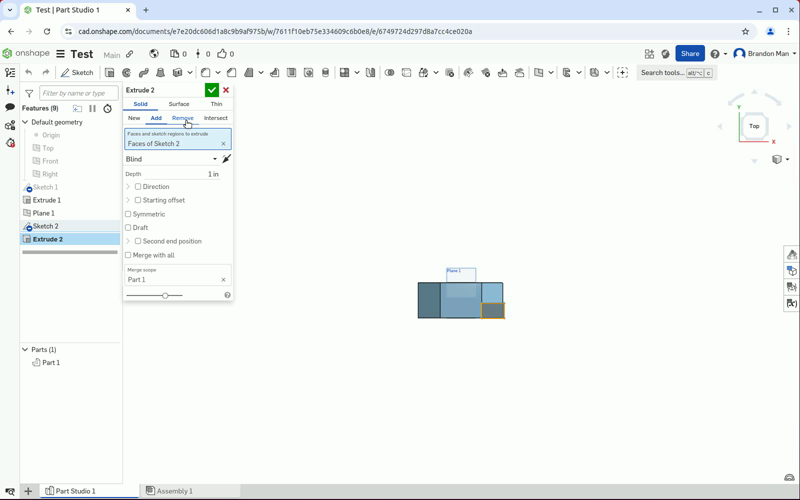
click(186, 120)
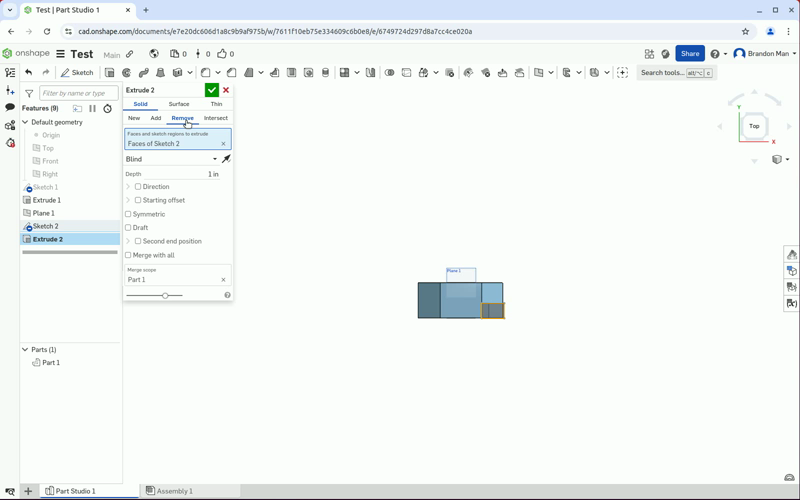
key(tab, 4)
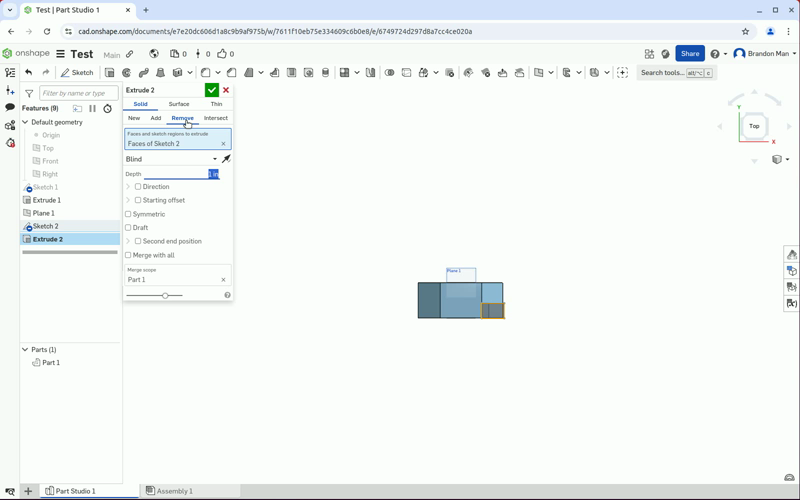
text(18.775)
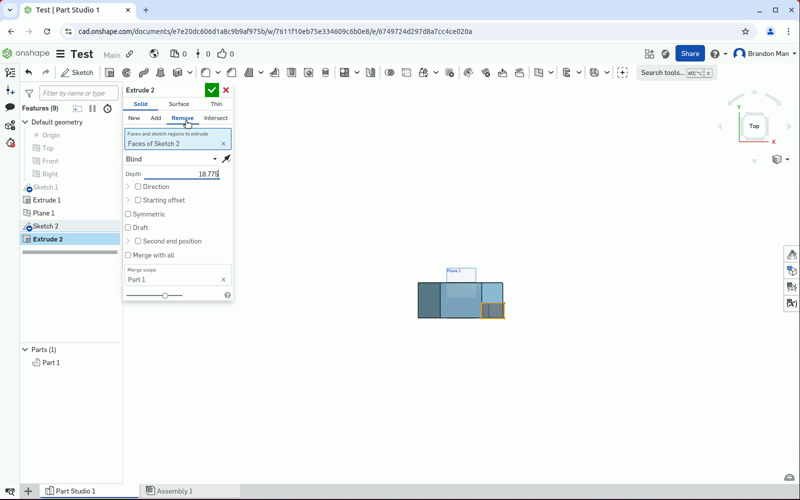
key(tab, 6)
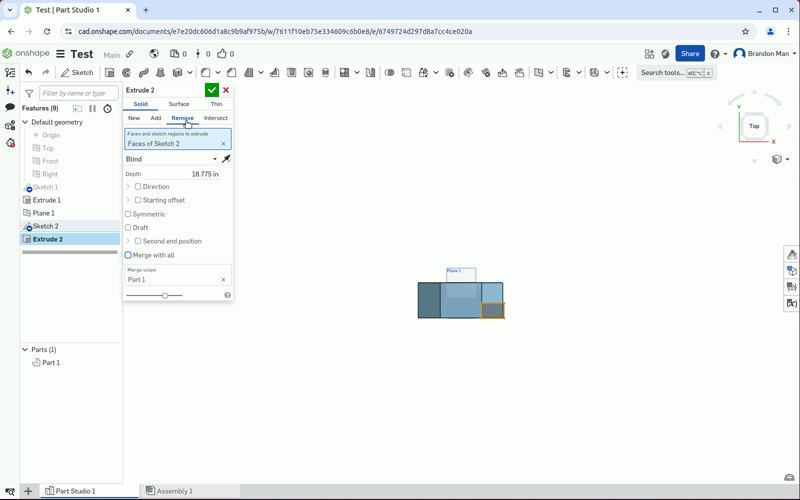
key(space)
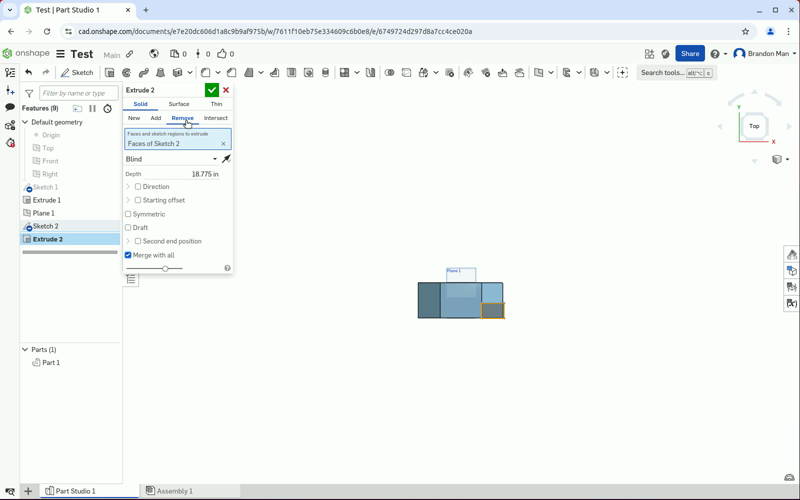
key(enter)
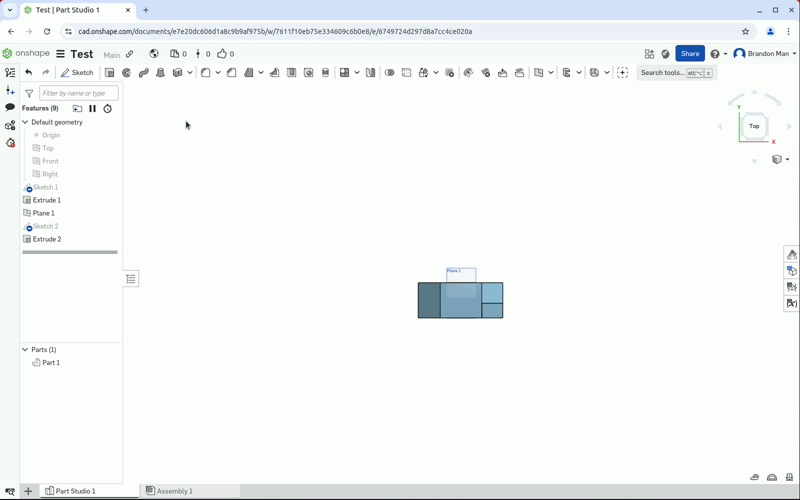
key(shift+h)
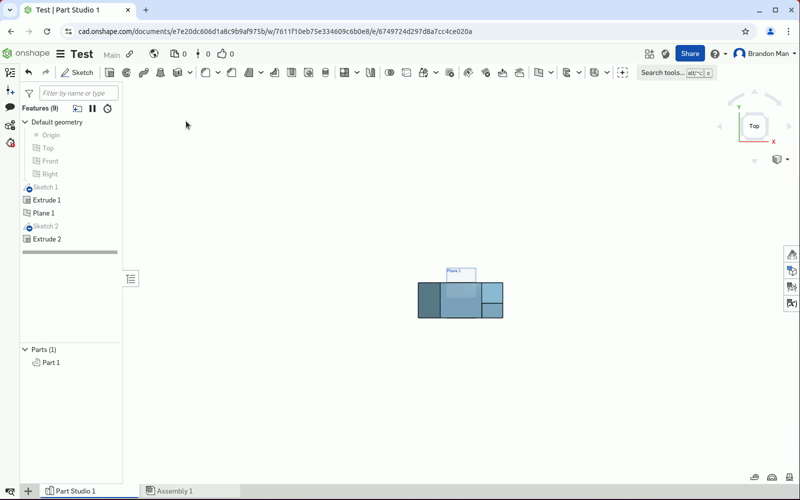
key(shift+h)
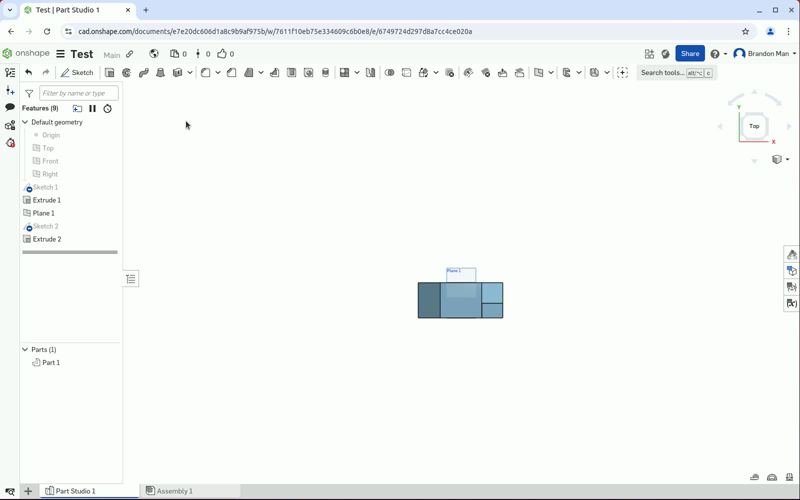
mouse_move(73, 189)
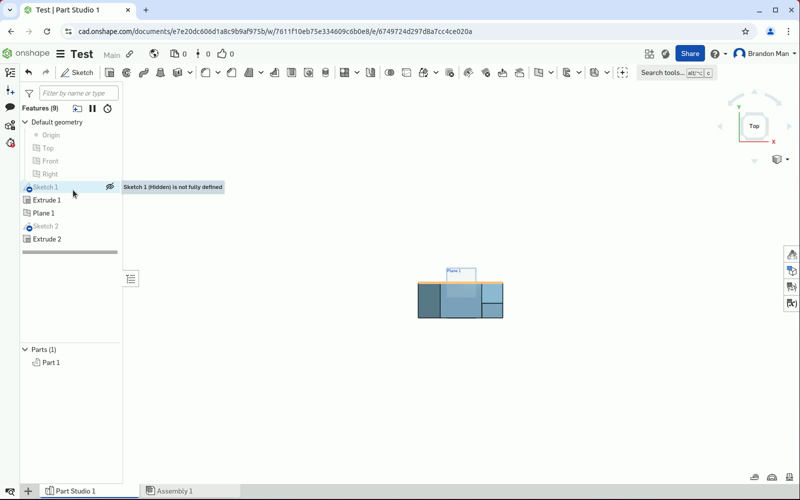
click(73, 189)
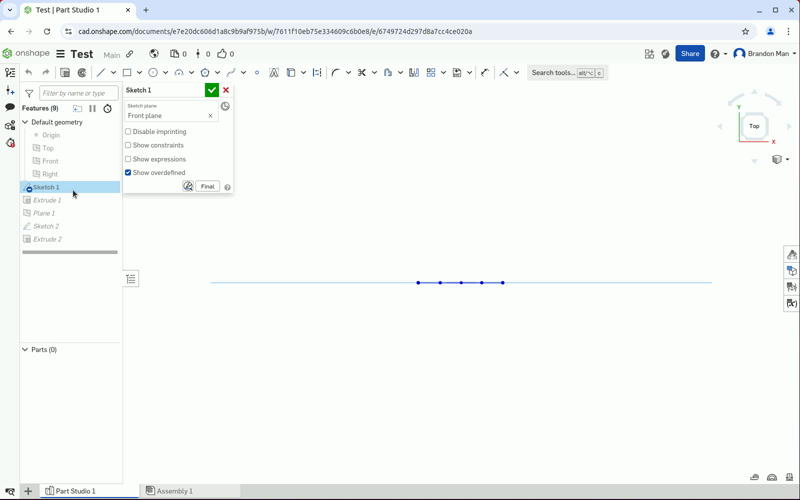
mouse_move(229, 92)
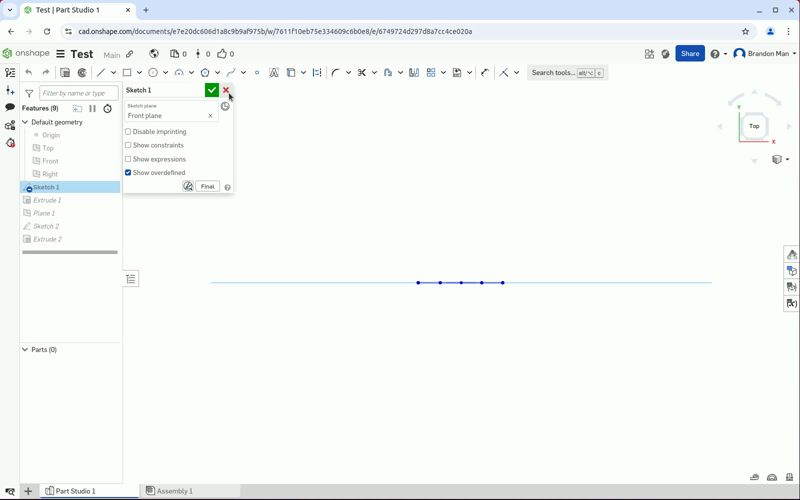
click(229, 92)
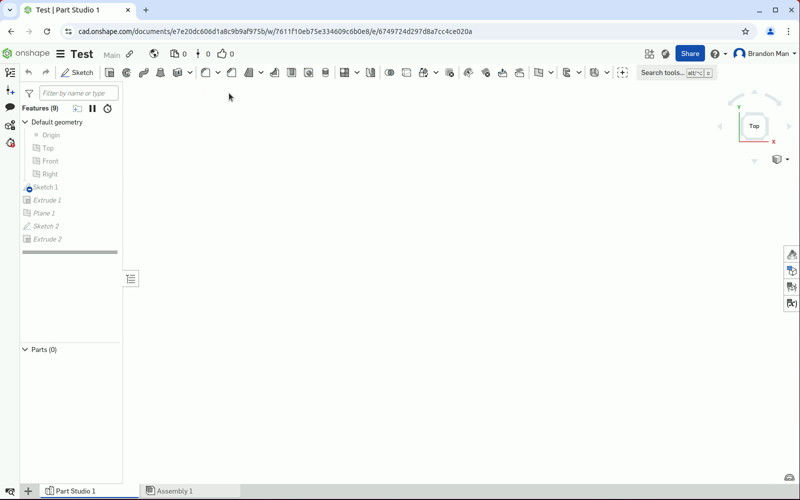
key(shift+s)
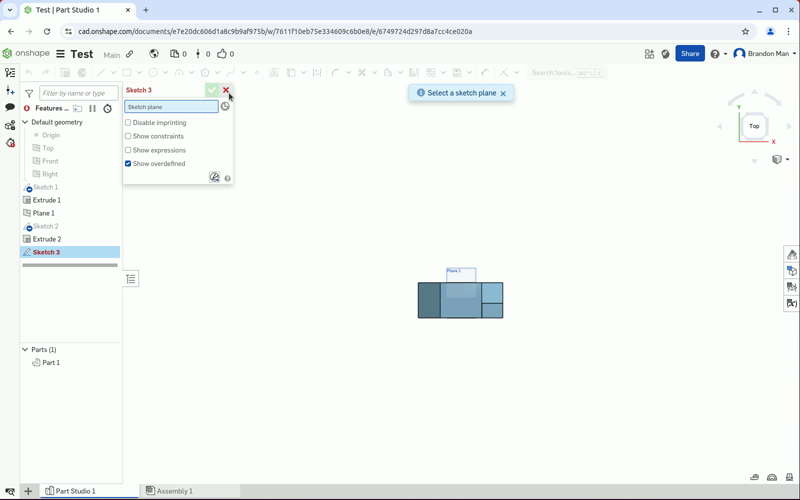
mouse_move(73, 215)
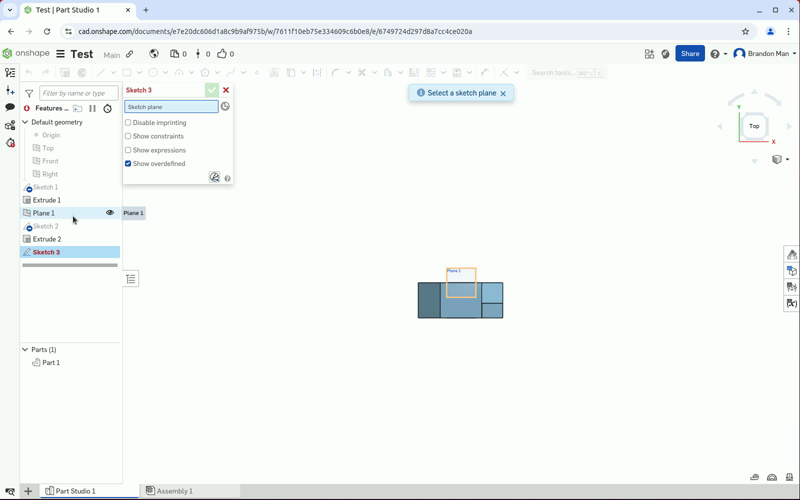
click(73, 215)
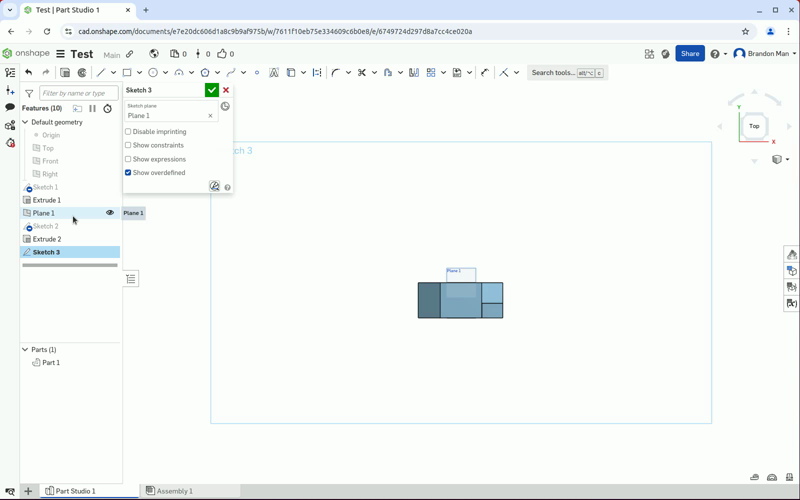
mouse_move(73, 352)
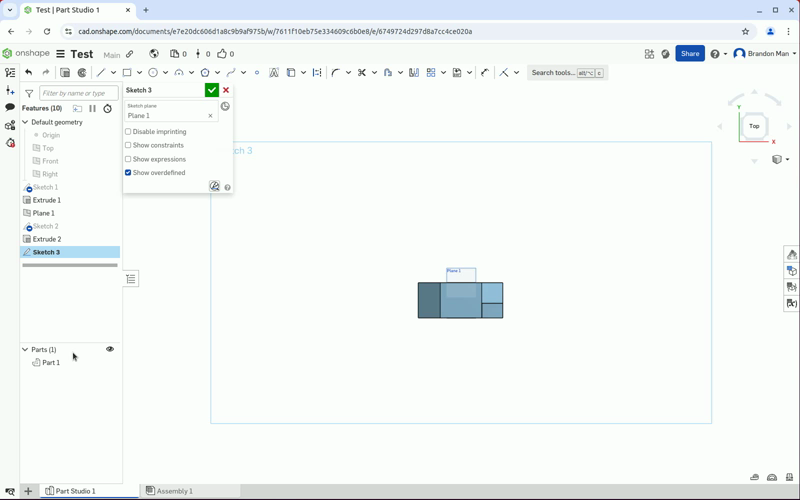
key(y)
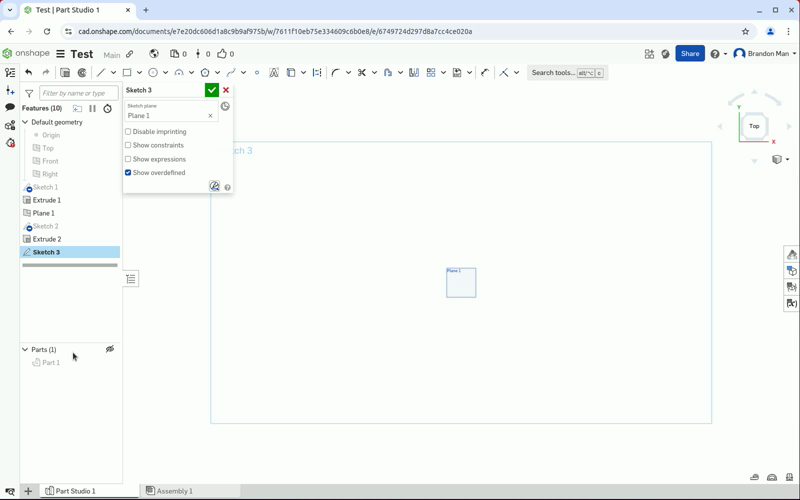
key(l)
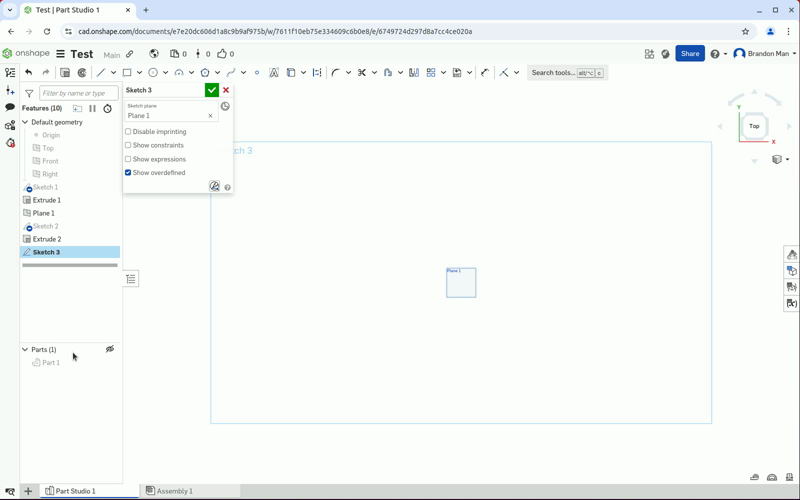
key_down(shift)
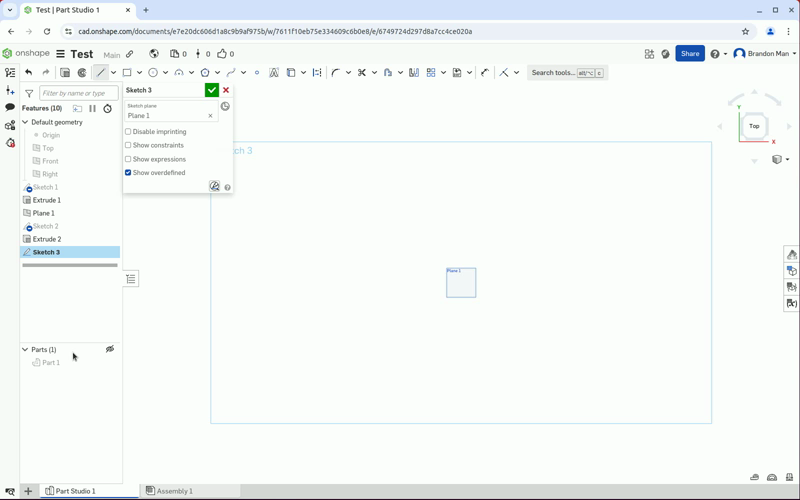
mouse_move(418, 318)
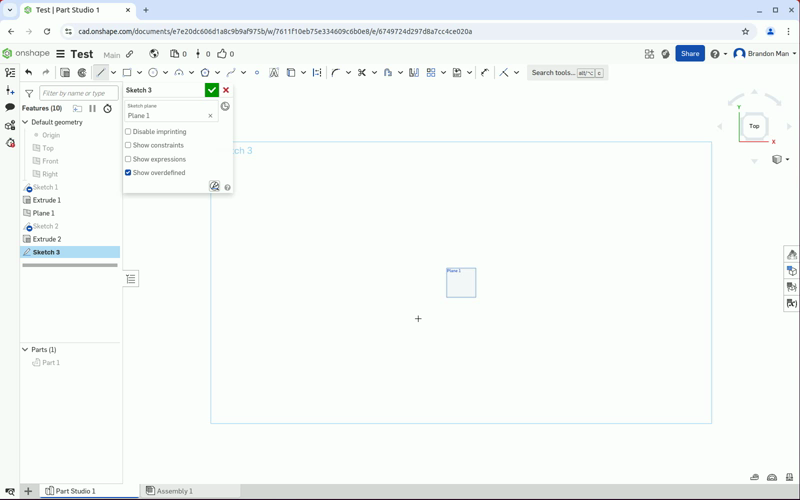
click(418, 318)
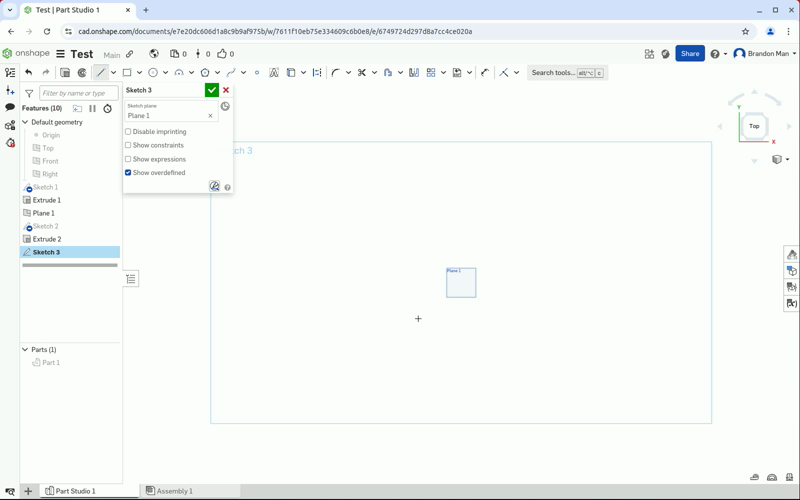
key_up(shift)
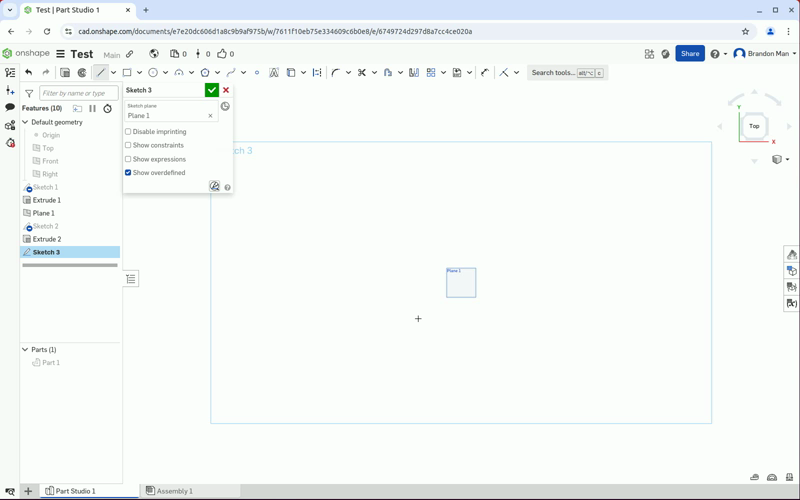
key_down(shift)
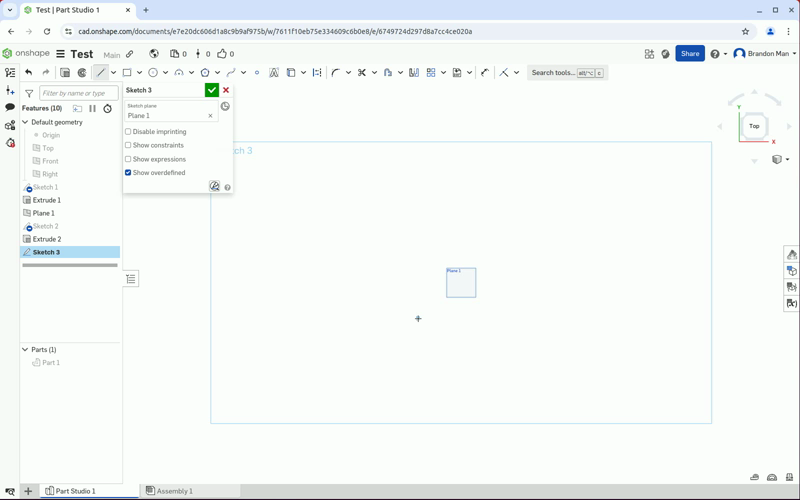
mouse_move(448, 318)
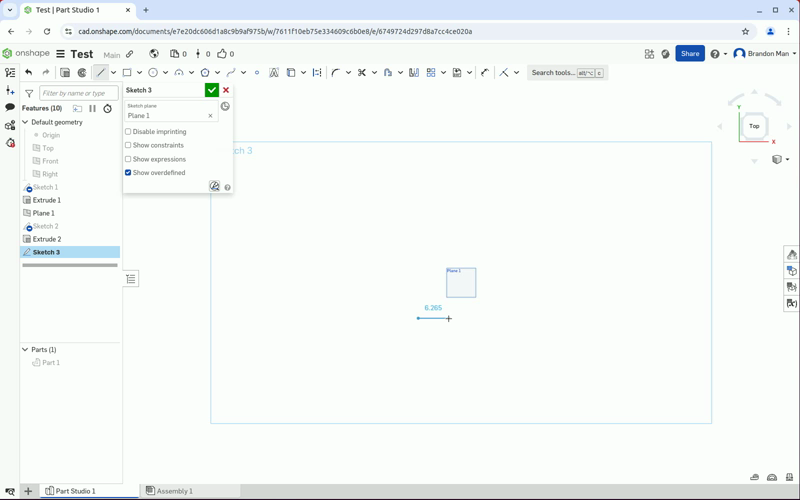
mouse_move(440, 318)
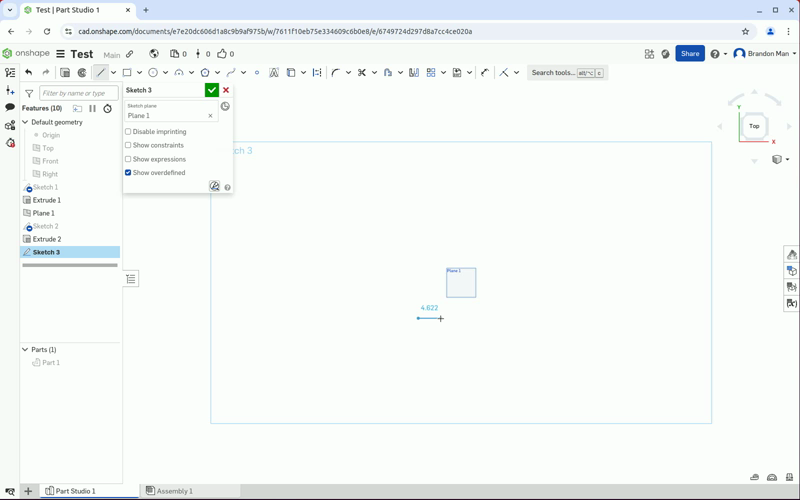
click(440, 318)
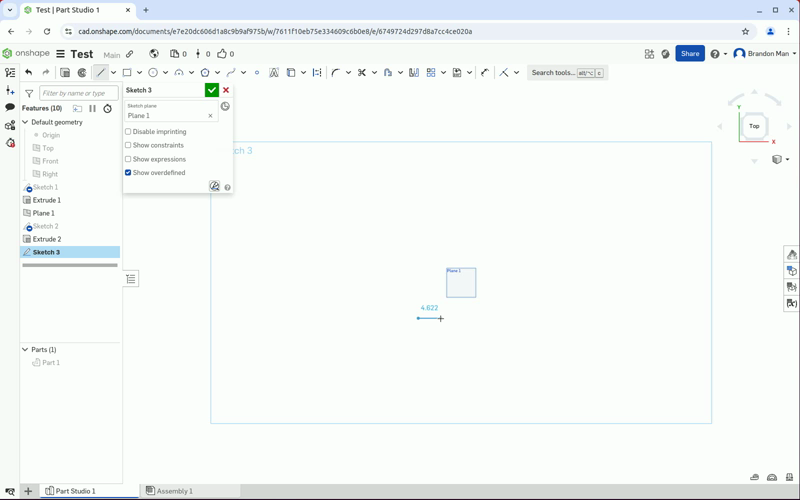
key_up(shift)
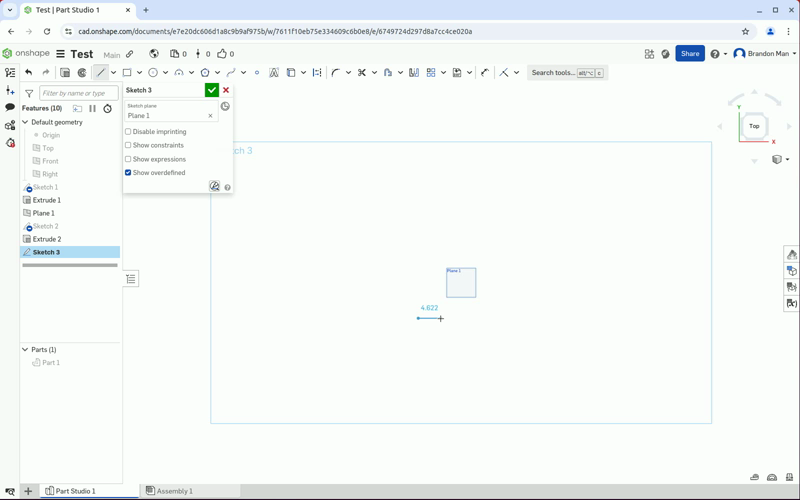
key_down(shift)
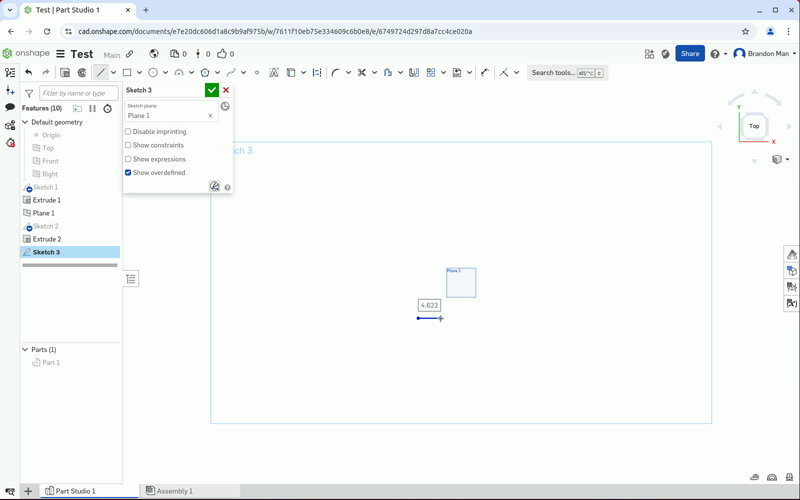
mouse_move(470, 318)
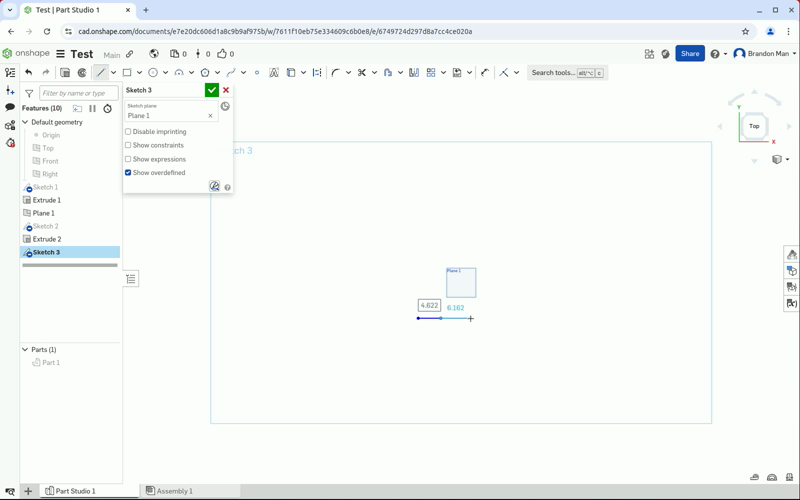
mouse_move(440, 303)
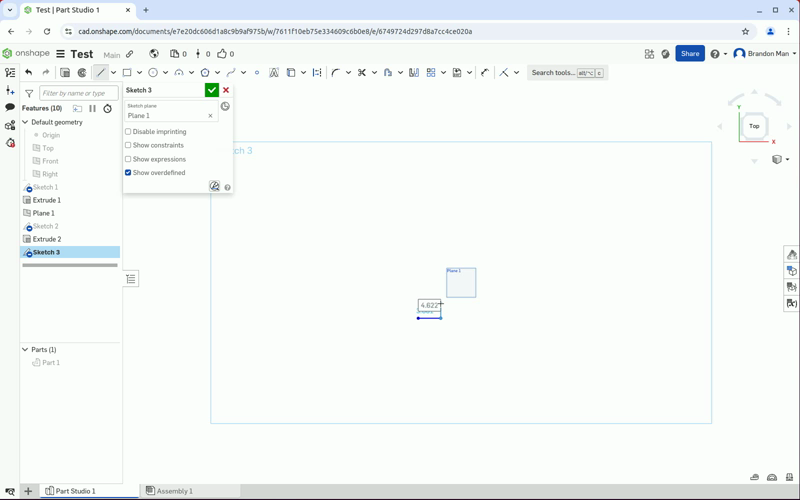
click(440, 303)
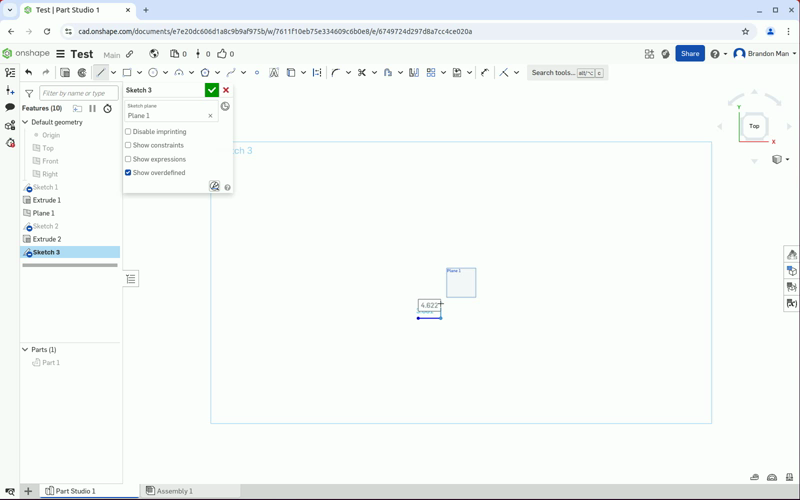
key_up(shift)
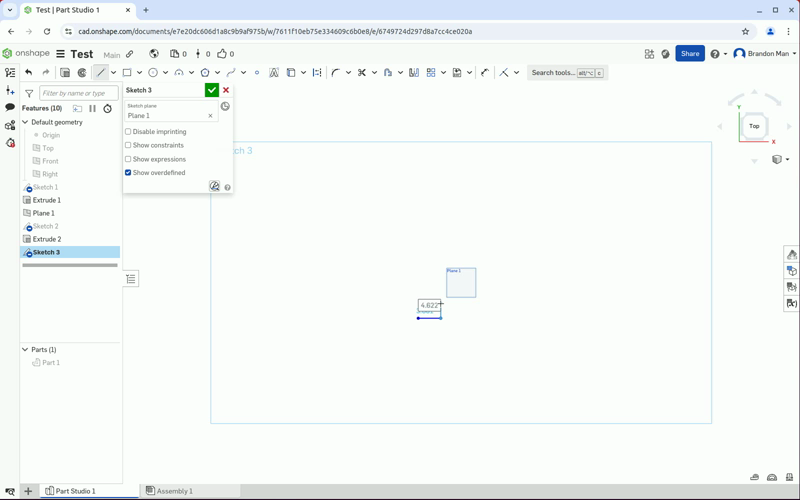
key_down(shift)
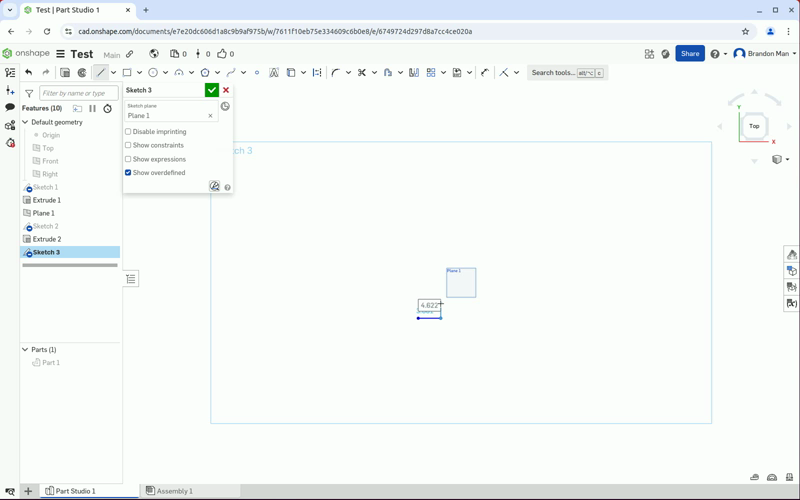
mouse_move(470, 303)
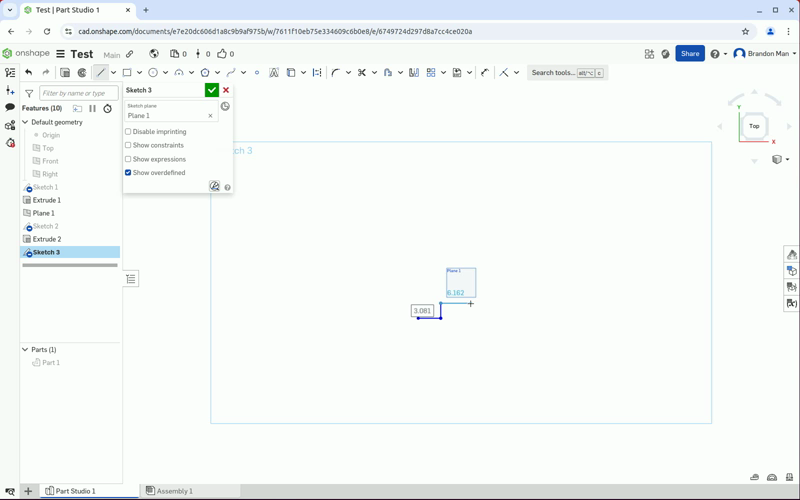
mouse_move(418, 303)
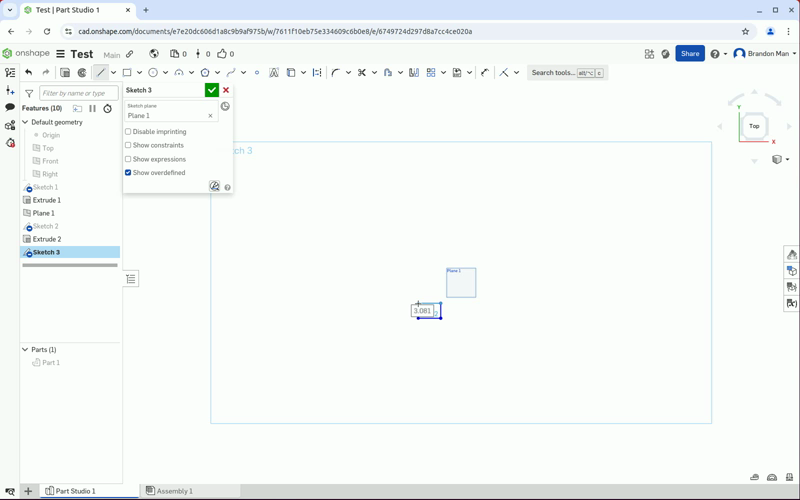
click(418, 303)
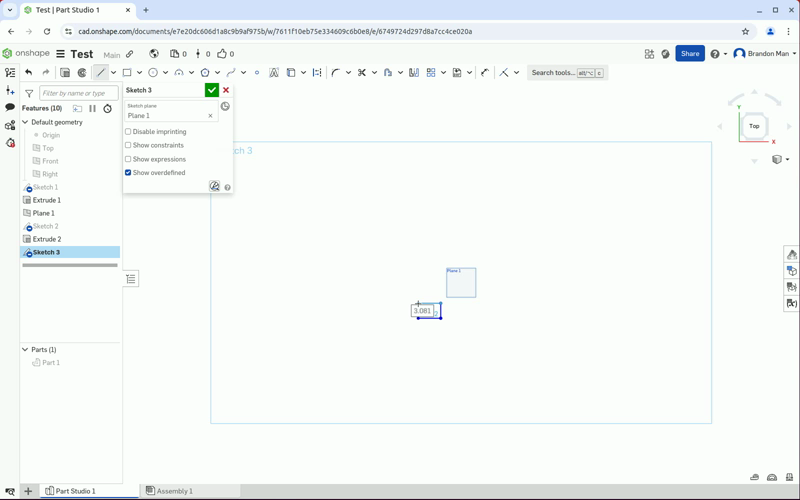
key_up(shift)
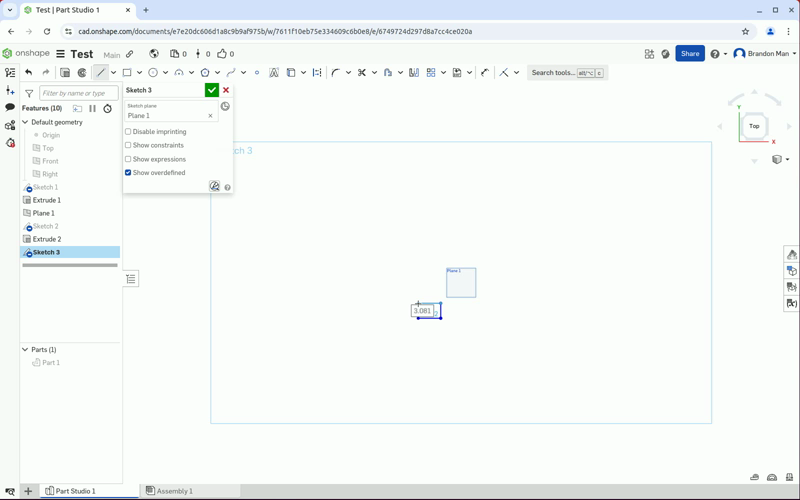
mouse_move(448, 303)
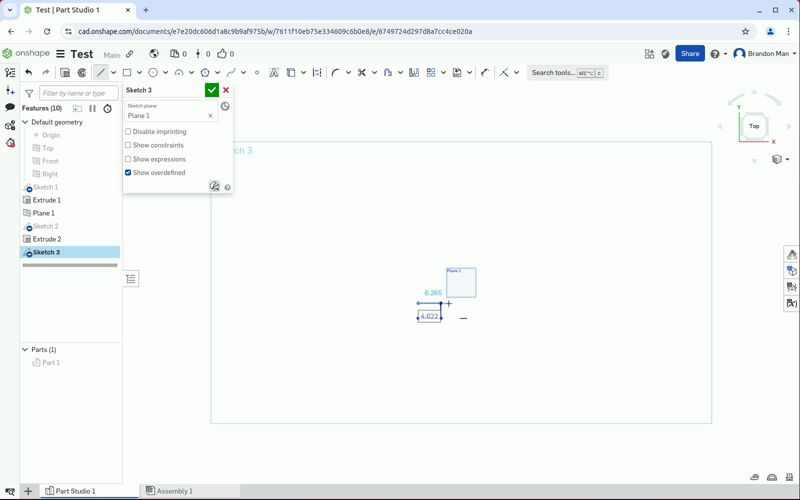
key_down(shift)
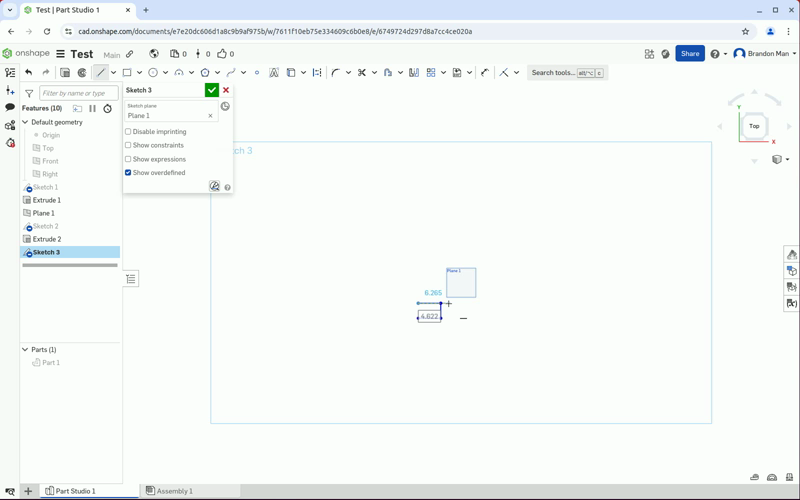
mouse_move(418, 318)
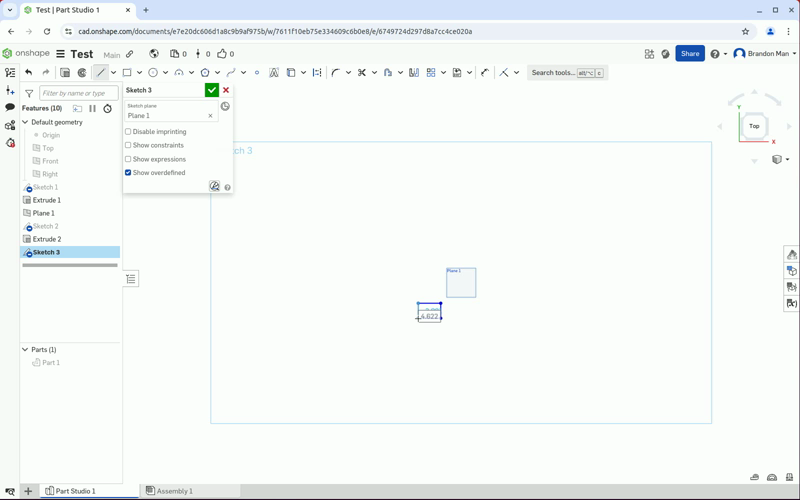
key_up(shift)
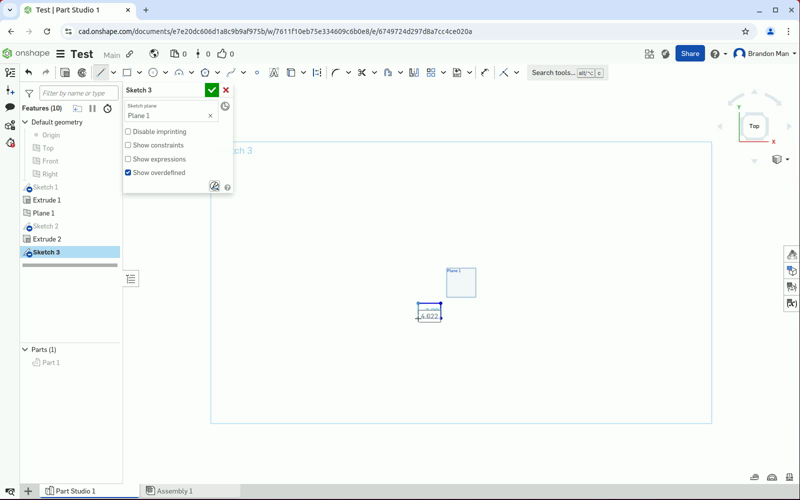
click(418, 318)
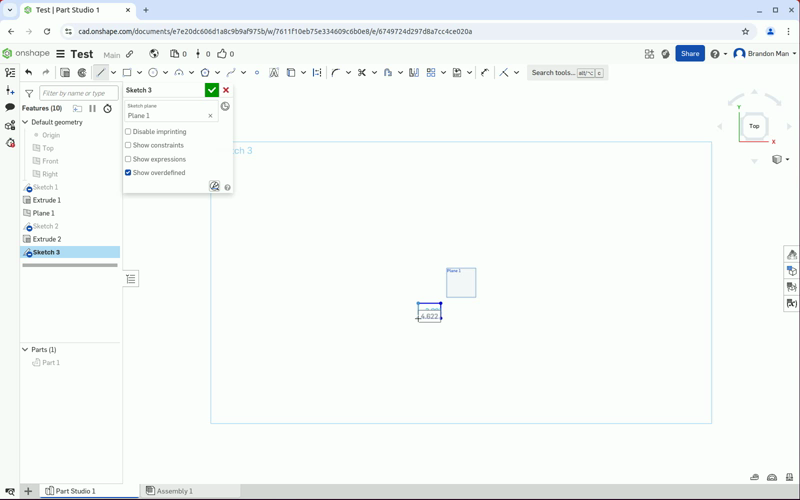
key(esc)
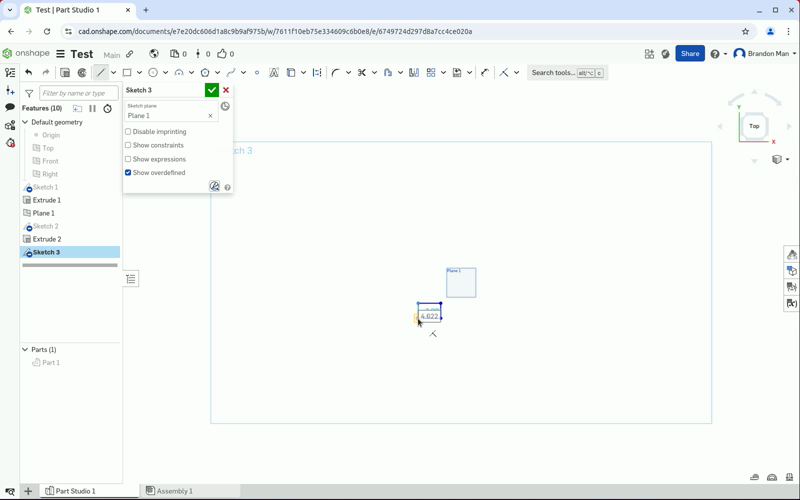
mouse_move(436, 307)
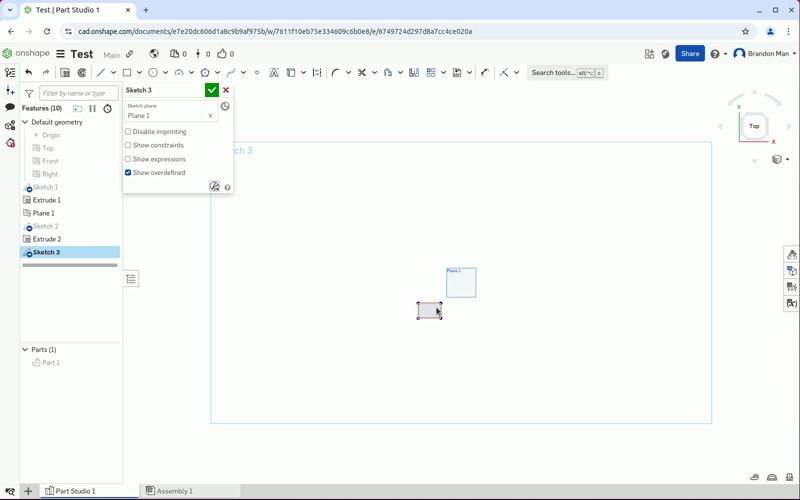
scroll(6)
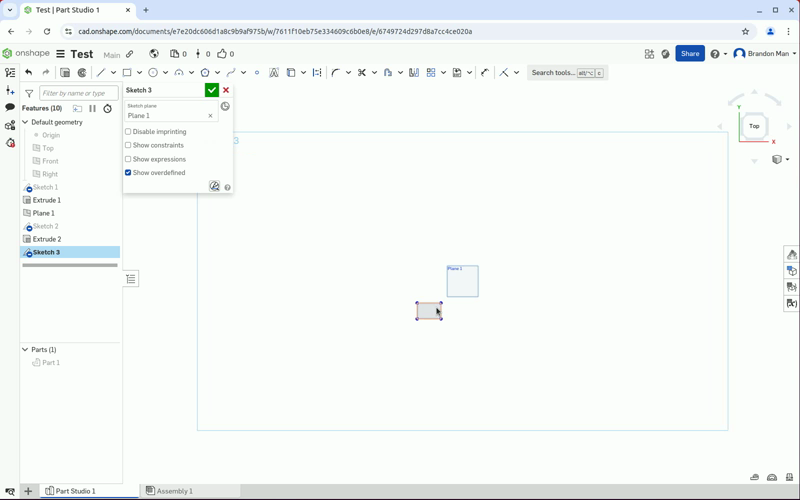
scroll(6)
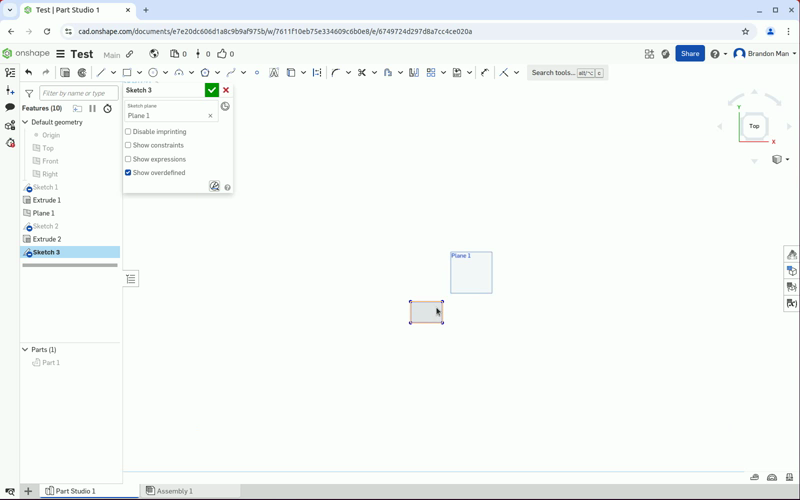
scroll(6)
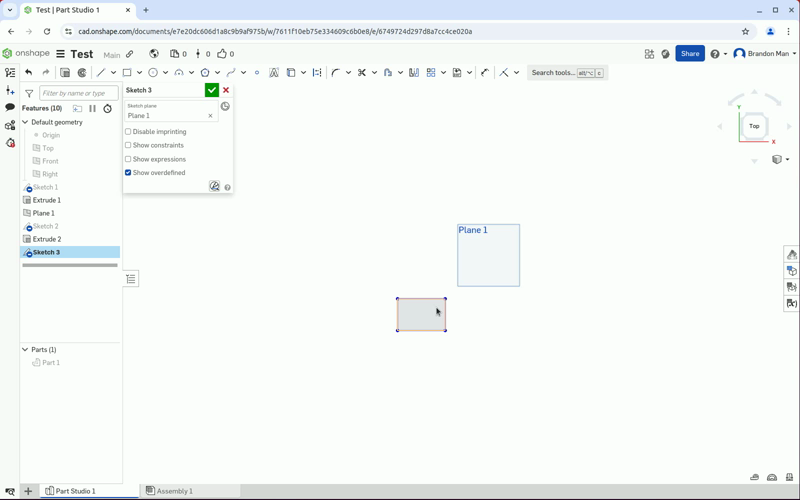
scroll(6)
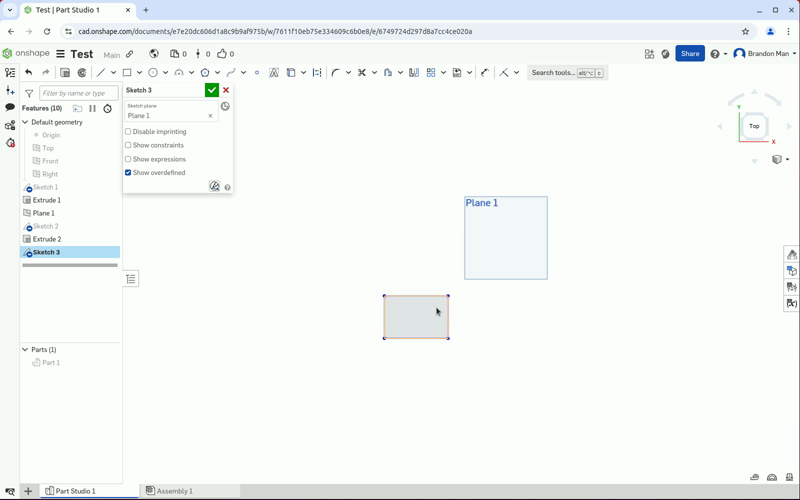
scroll(6)
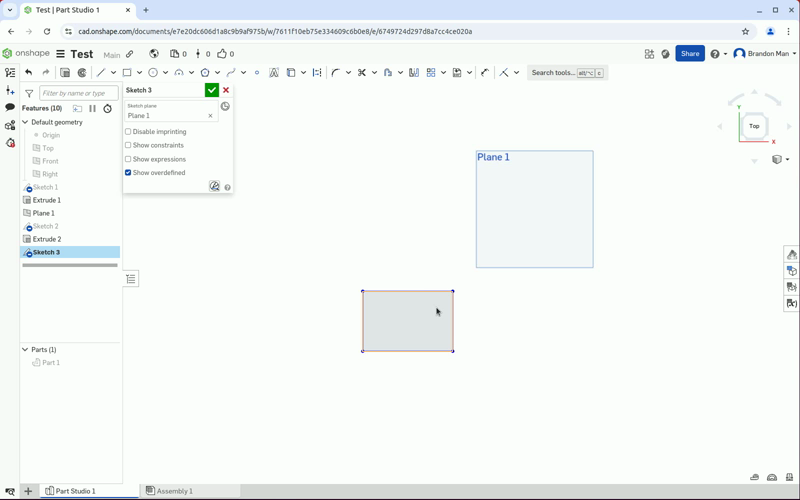
scroll(6)
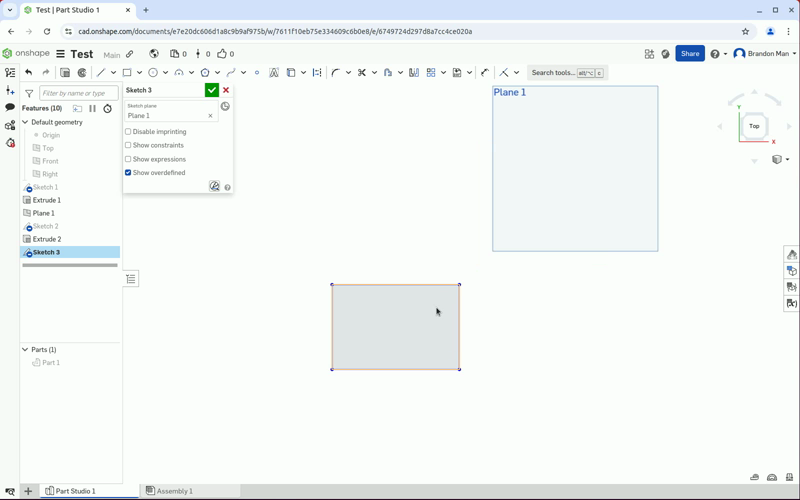
scroll(6)
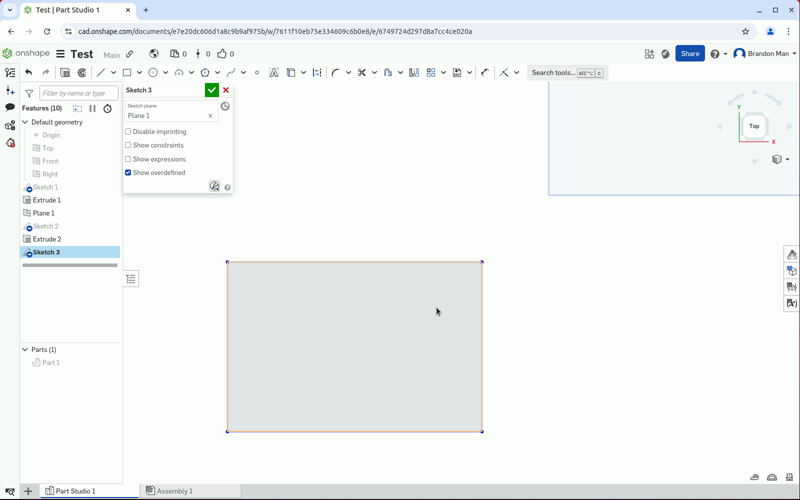
click(436, 307)
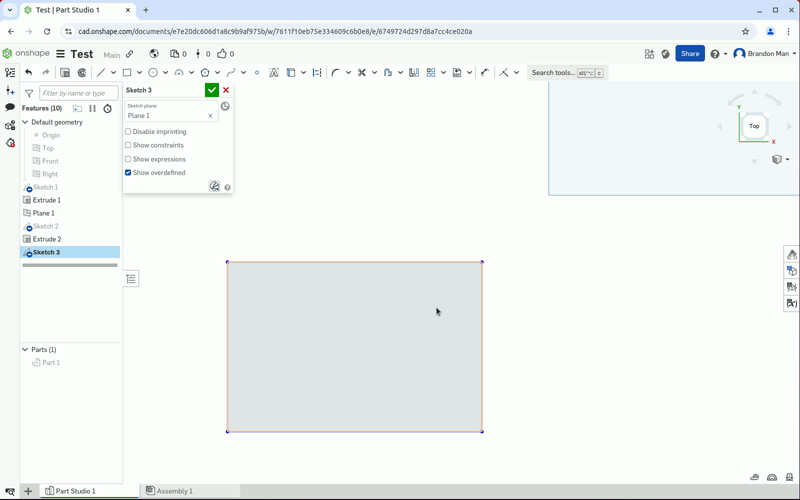
scroll(-6)
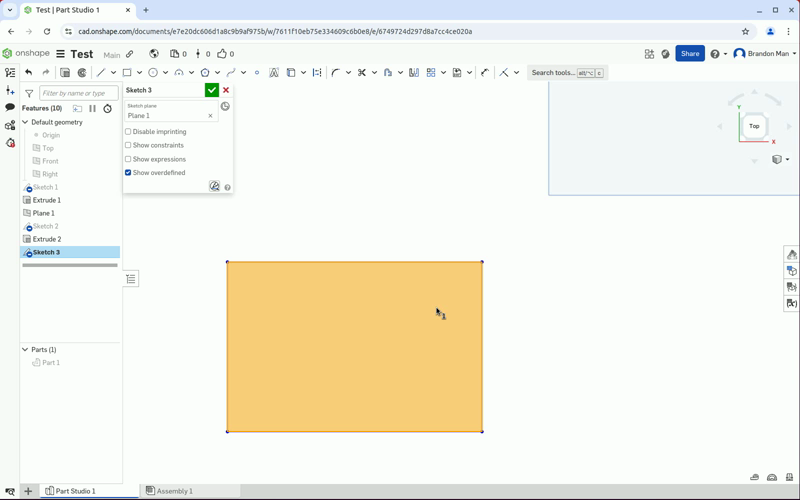
scroll(-6)
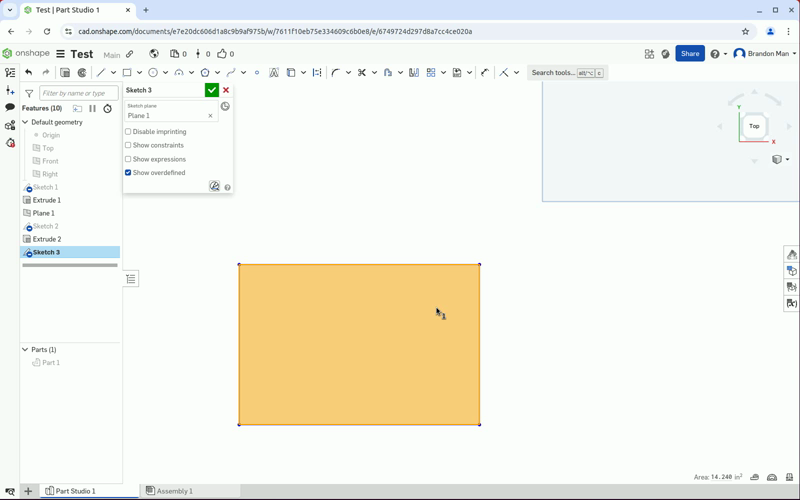
scroll(-6)
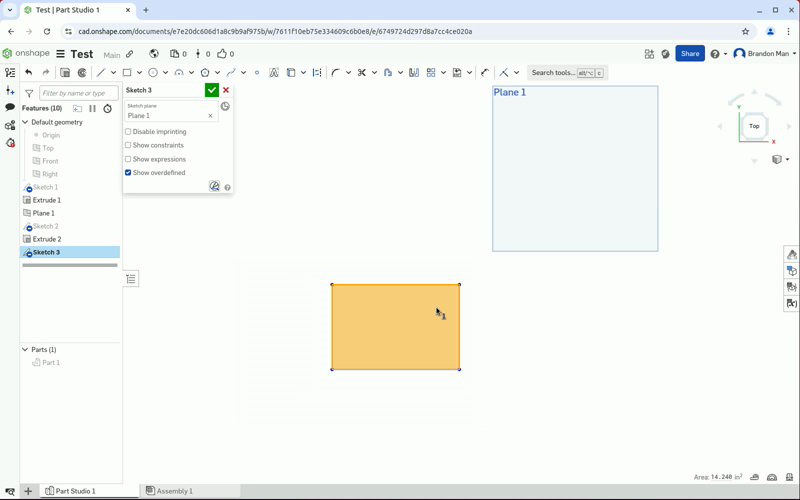
scroll(-6)
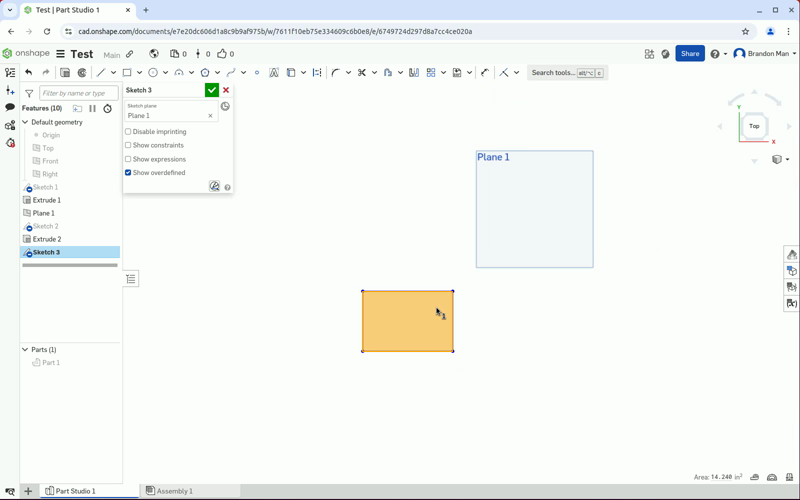
scroll(-6)
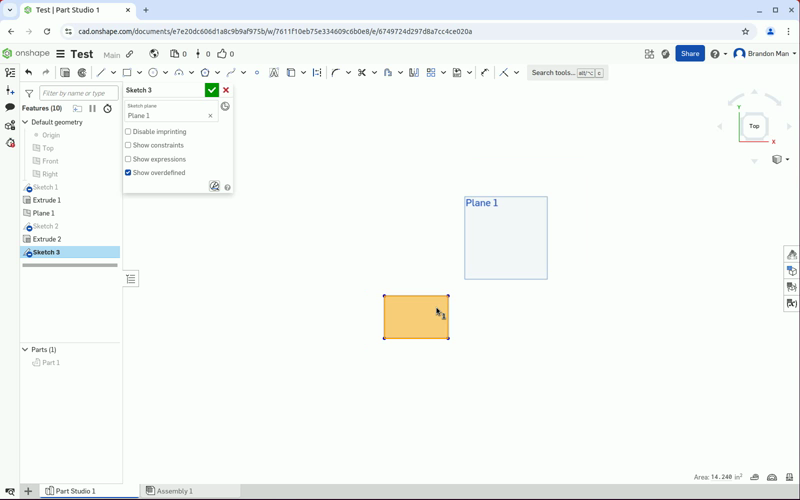
scroll(-6)
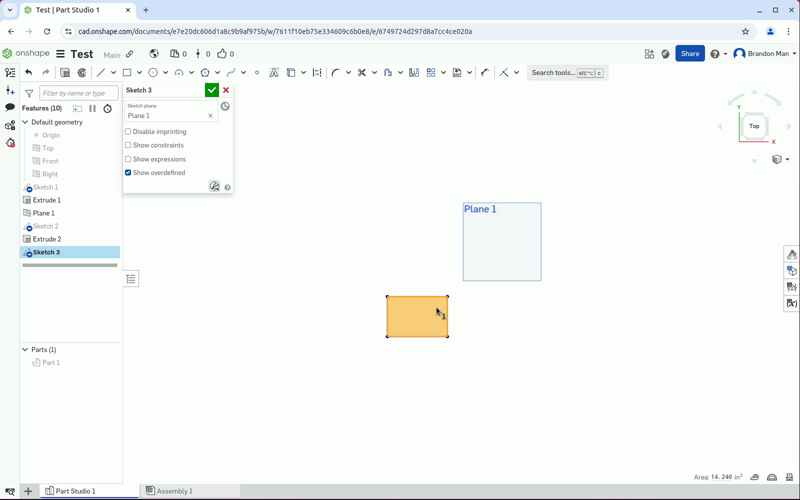
scroll(-6)
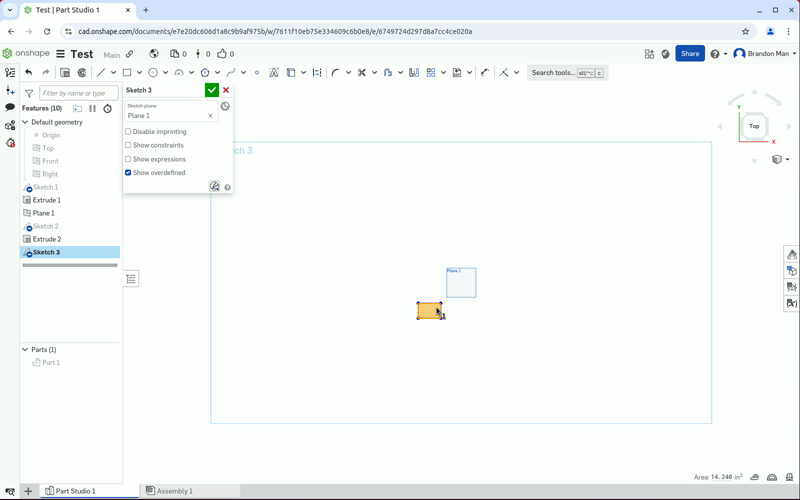
mouse_move(73, 352)
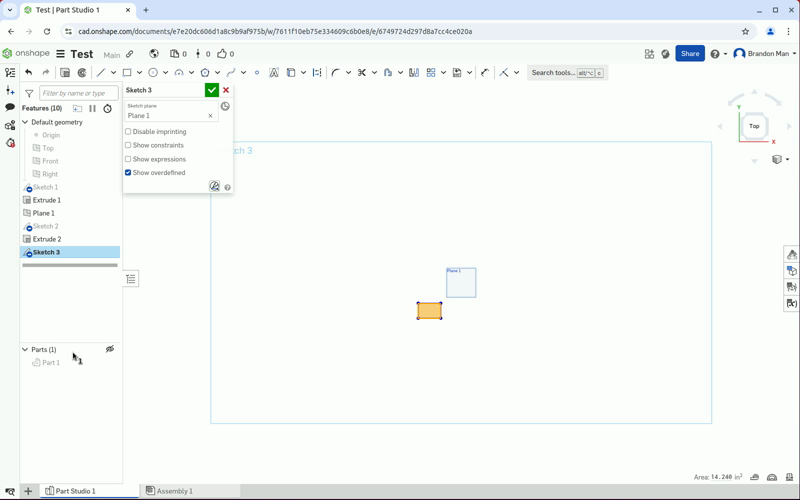
key(shift+y)
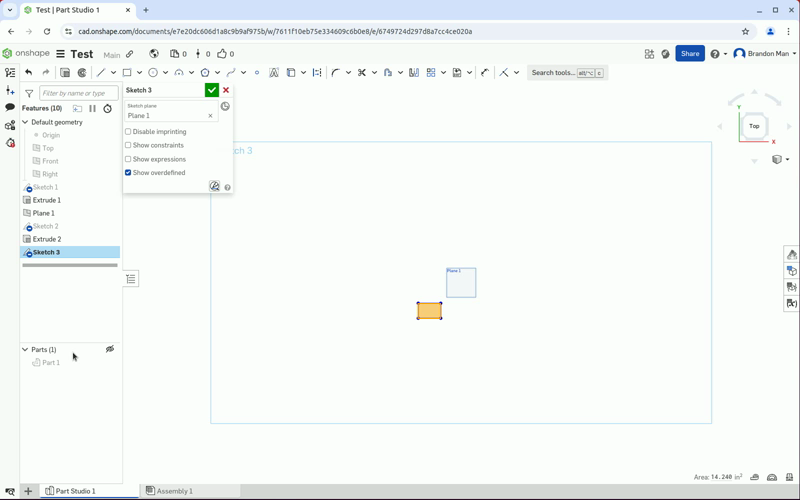
key(shift+e)
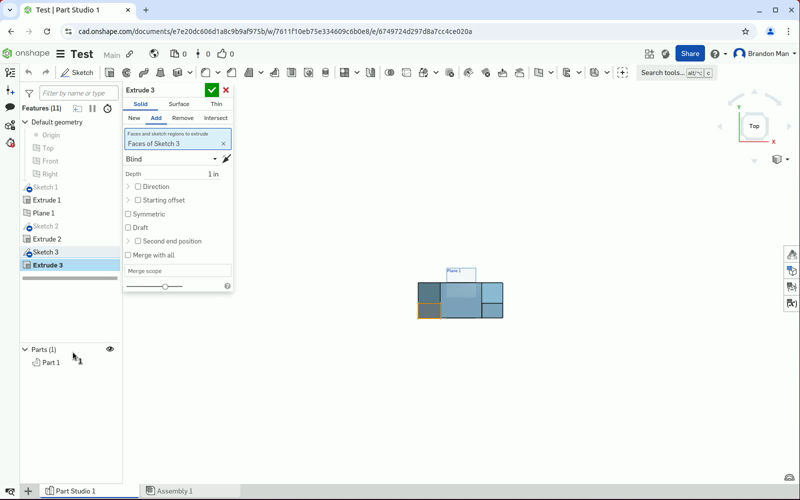
mouse_move(143, 106)
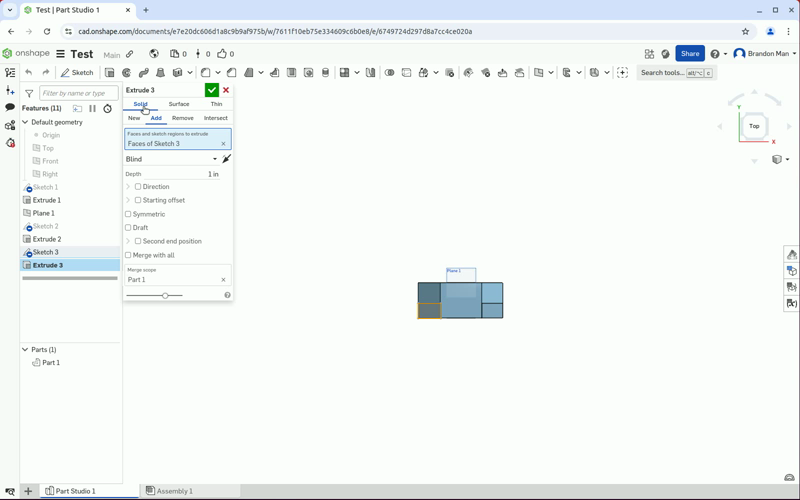
click(143, 106)
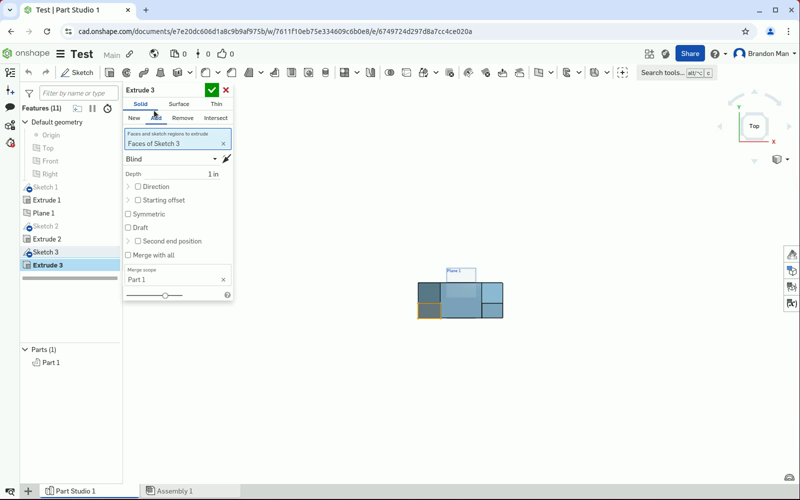
mouse_move(186, 120)
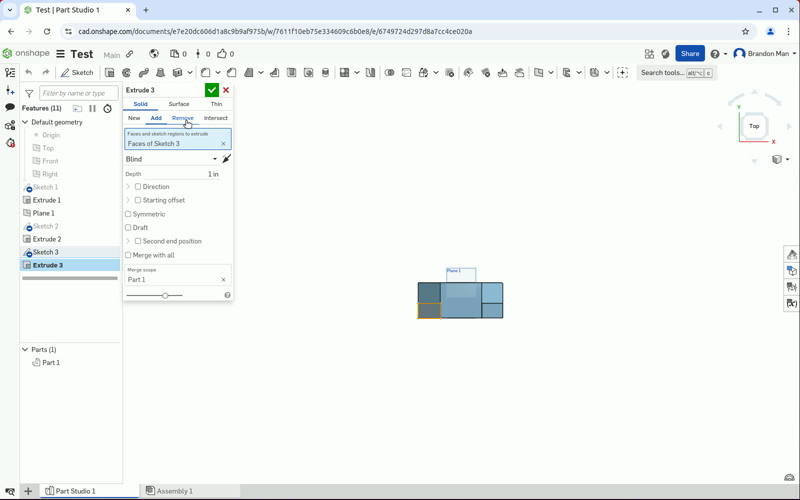
click(186, 120)
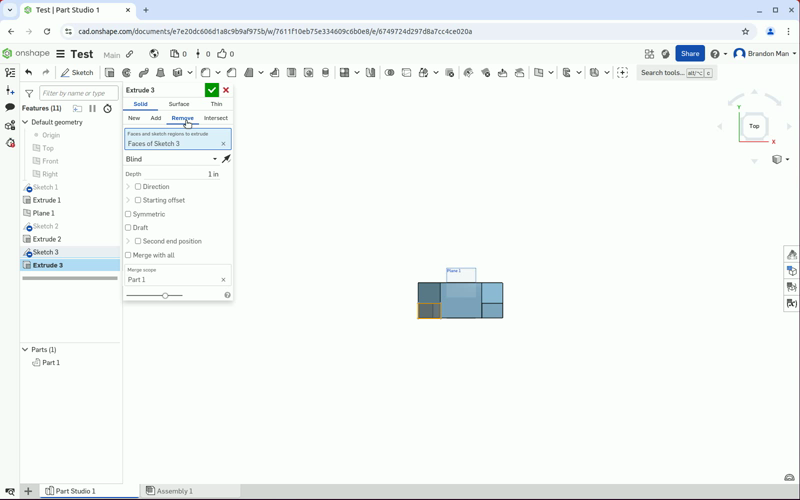
key(tab, 4)
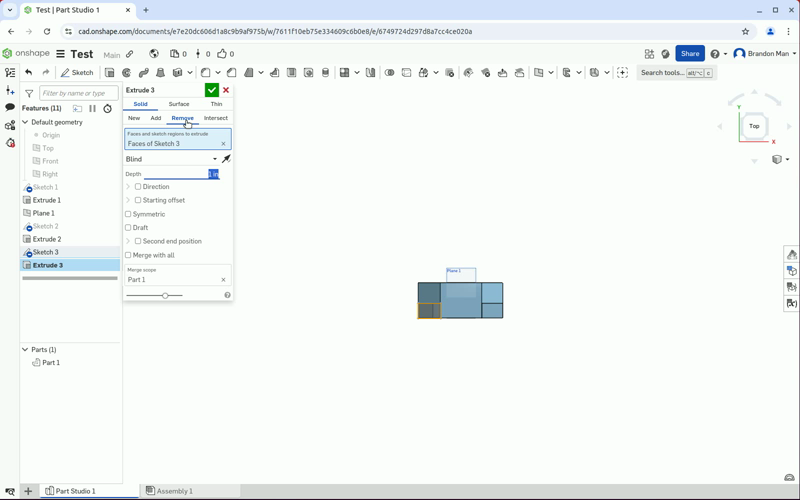
text(18.775)
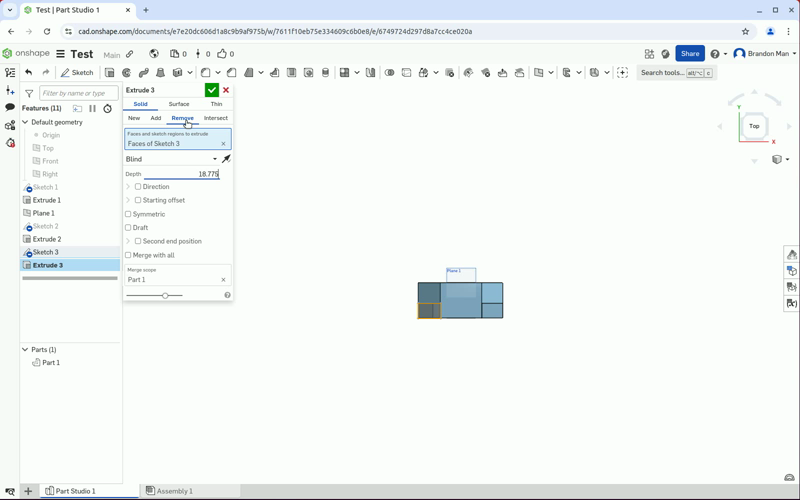
key(tab, 6)
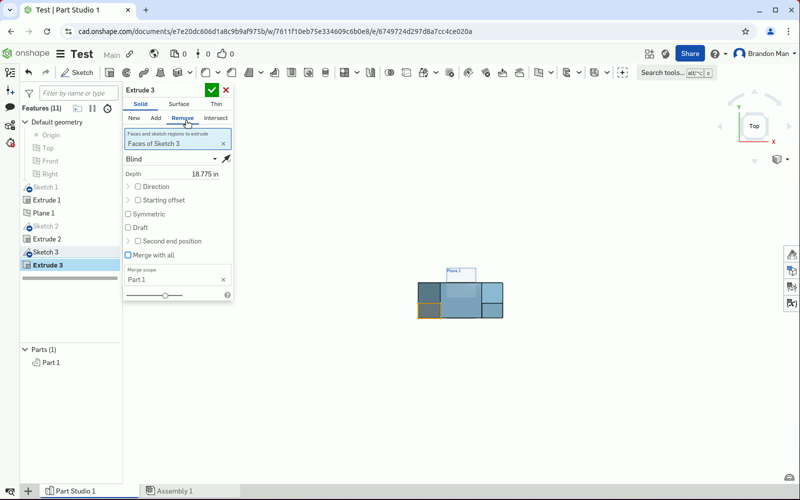
key(space)
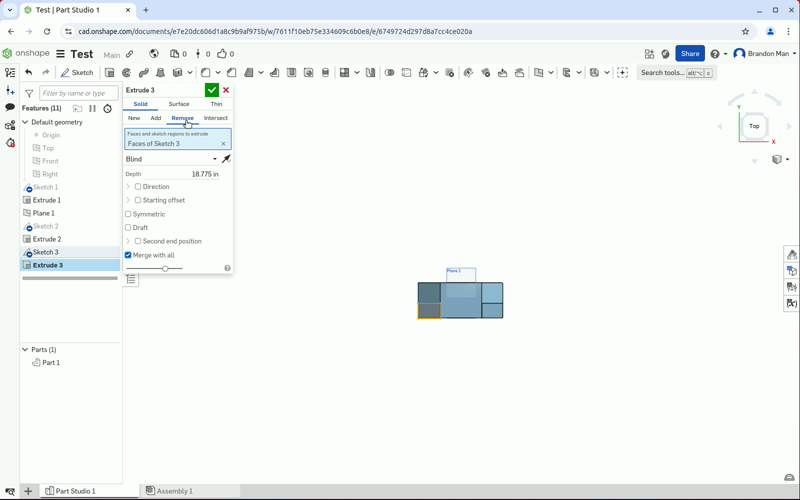
key(enter)
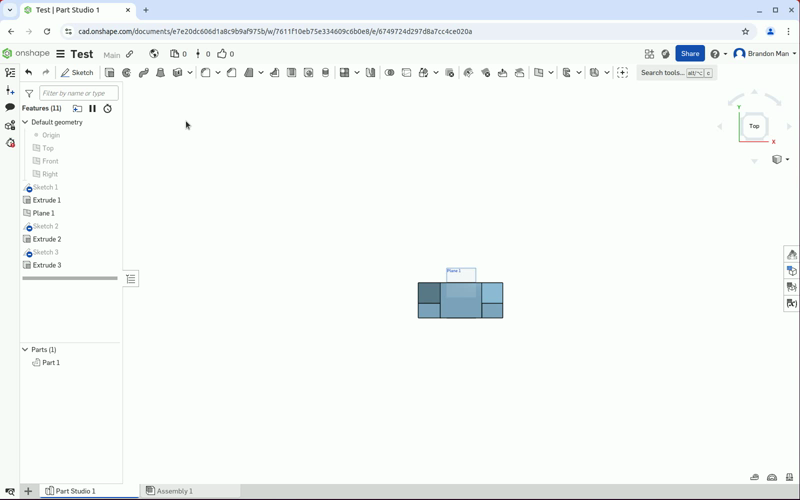
key(shift+h)
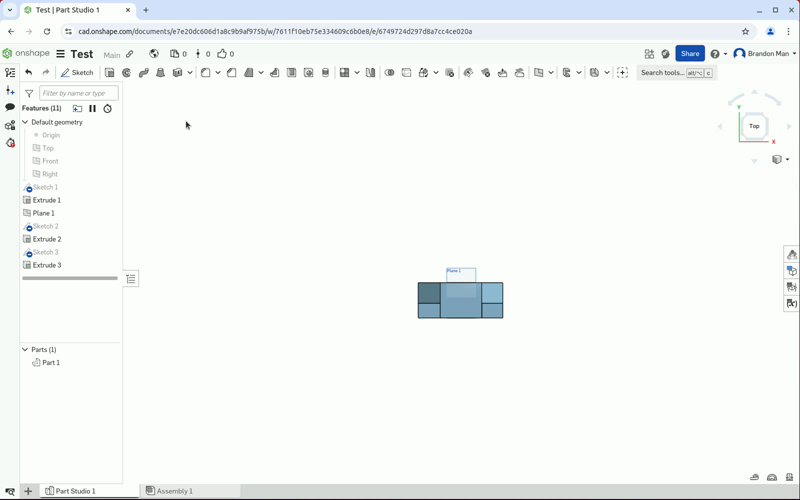
key(shift+h)
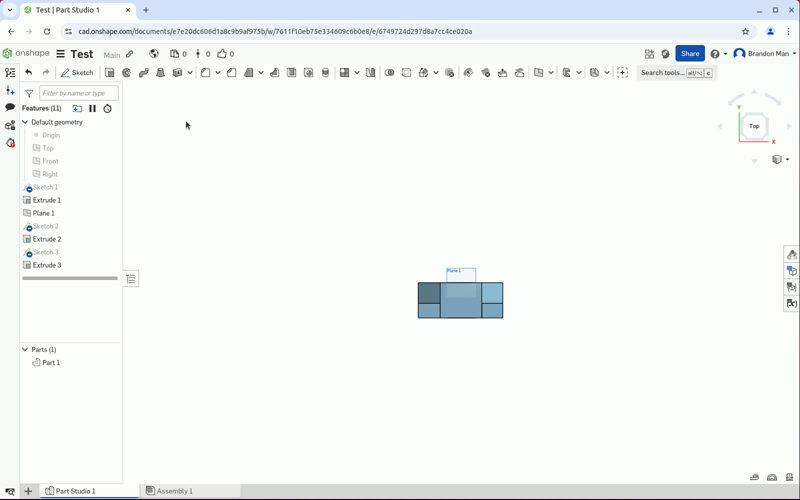
mouse_move(73, 189)
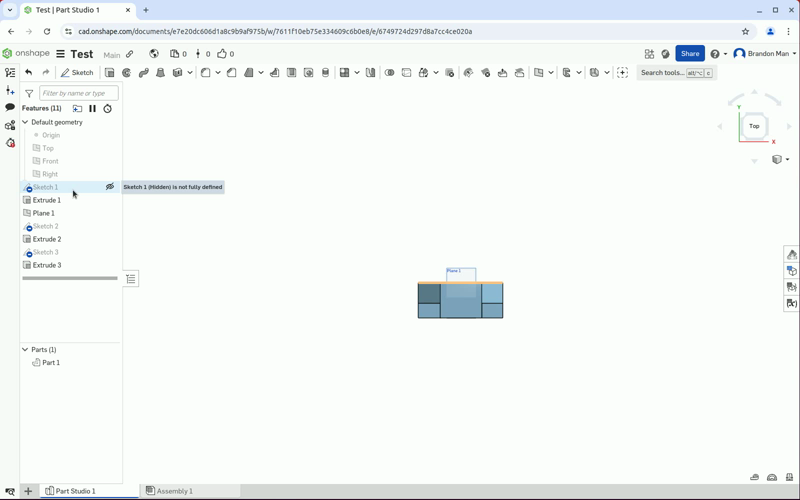
click(73, 189)
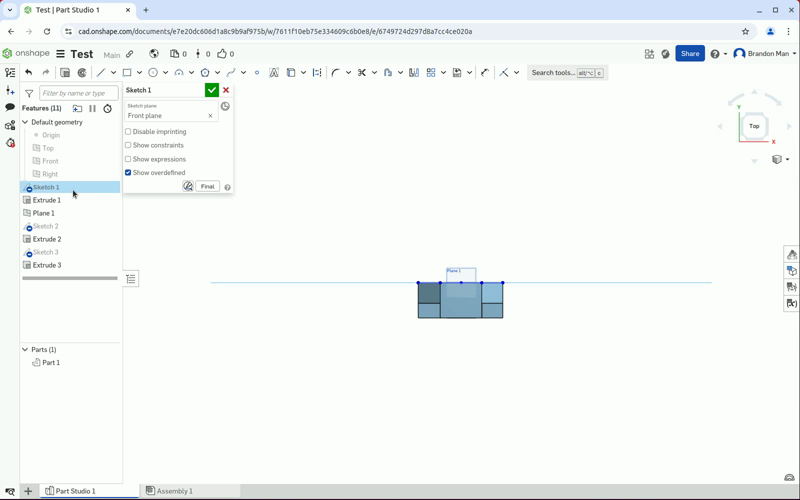
mouse_move(229, 92)
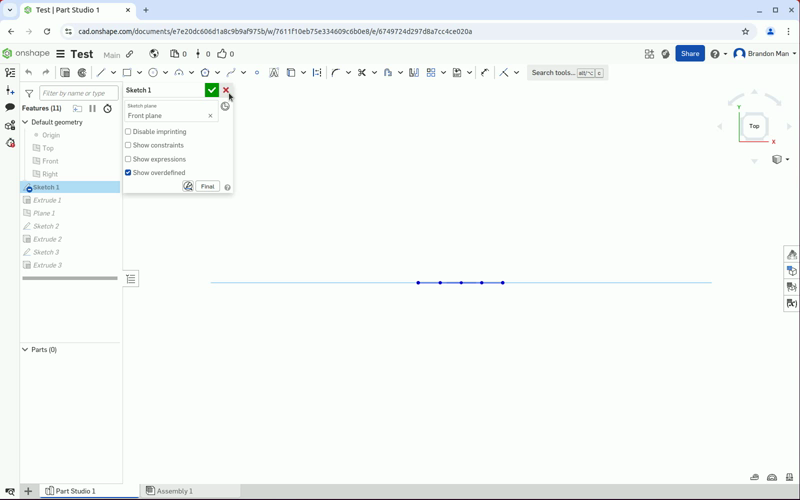
click(229, 92)
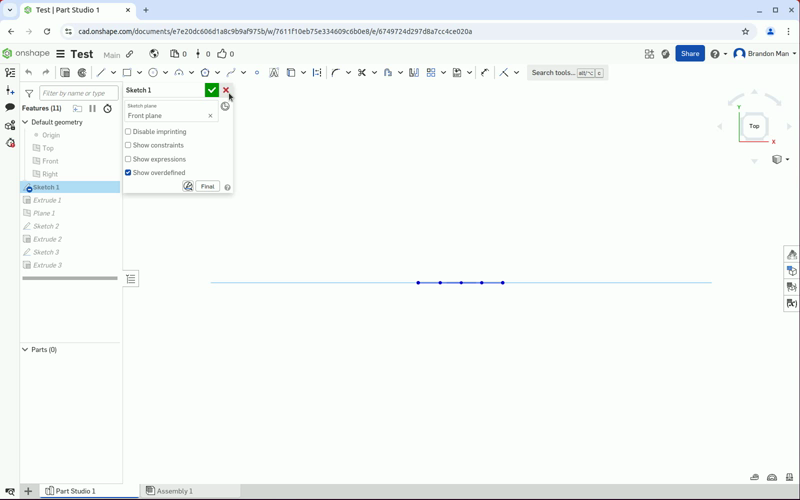
key(shift+s)
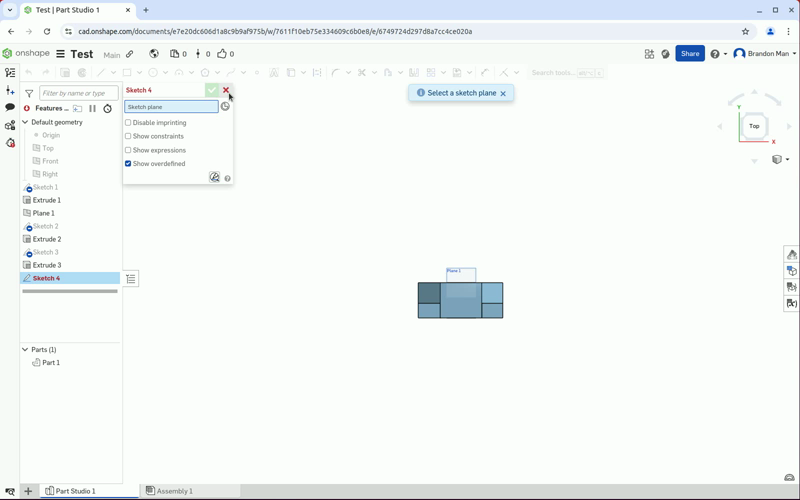
mouse_move(73, 215)
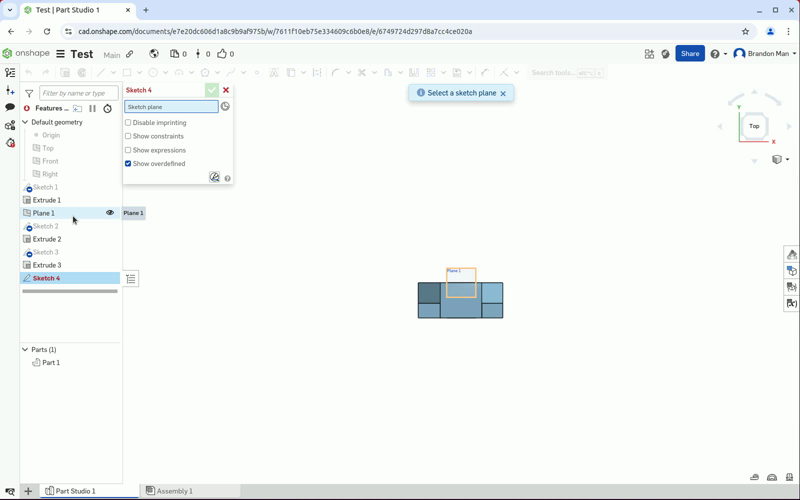
click(73, 215)
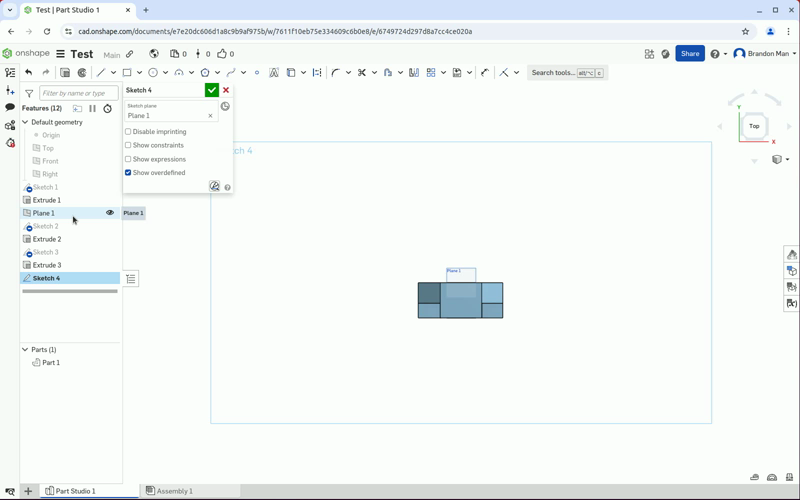
mouse_move(73, 352)
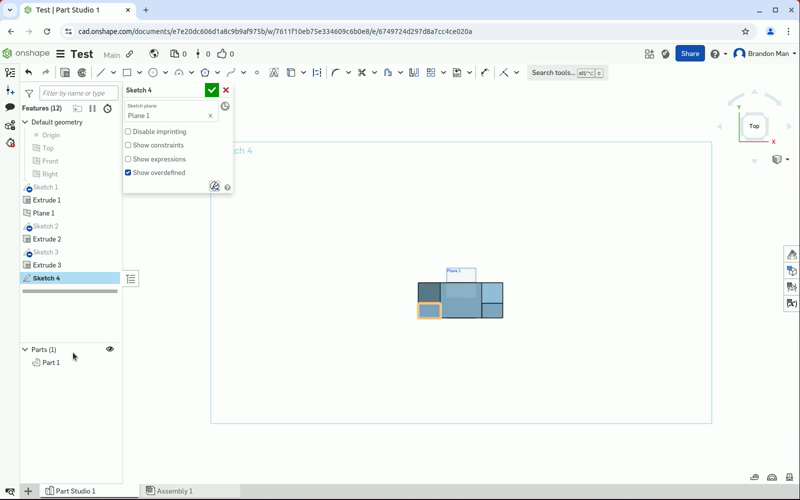
key(y)
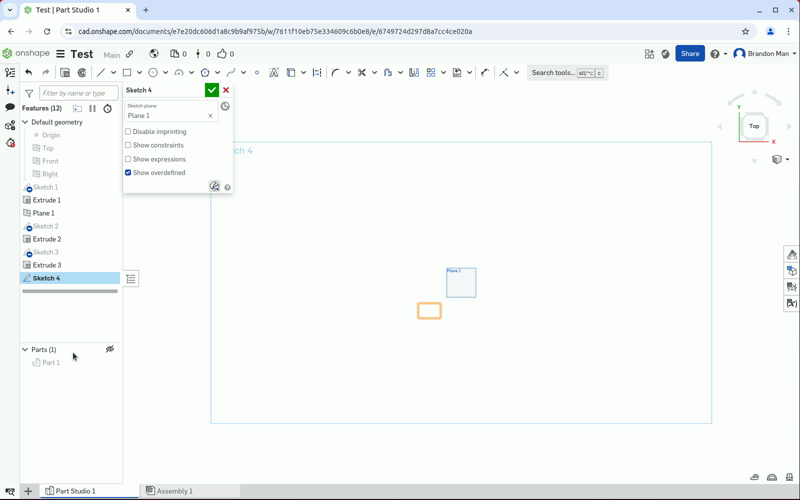
key(l)
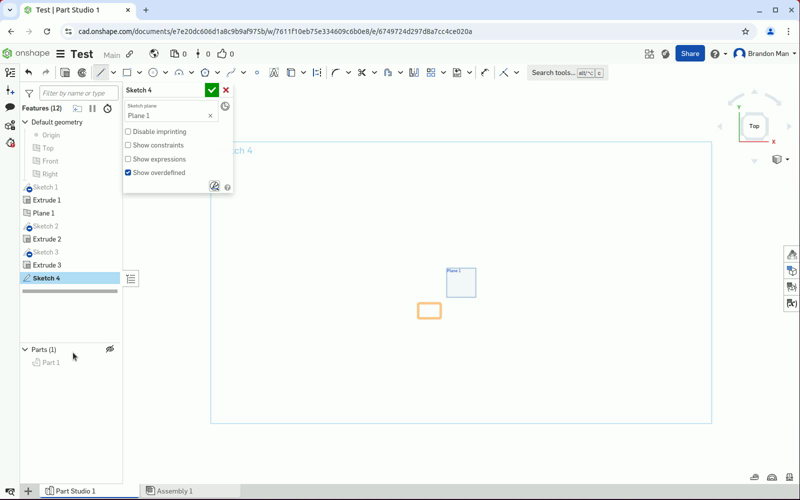
key_down(shift)
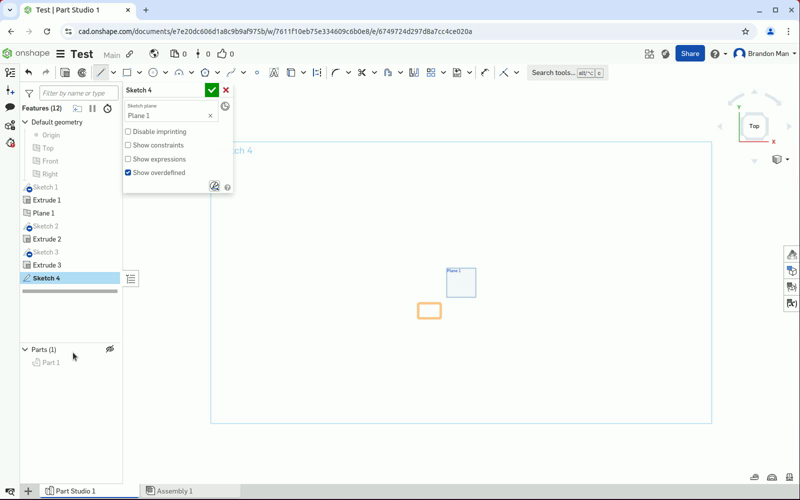
mouse_move(439, 318)
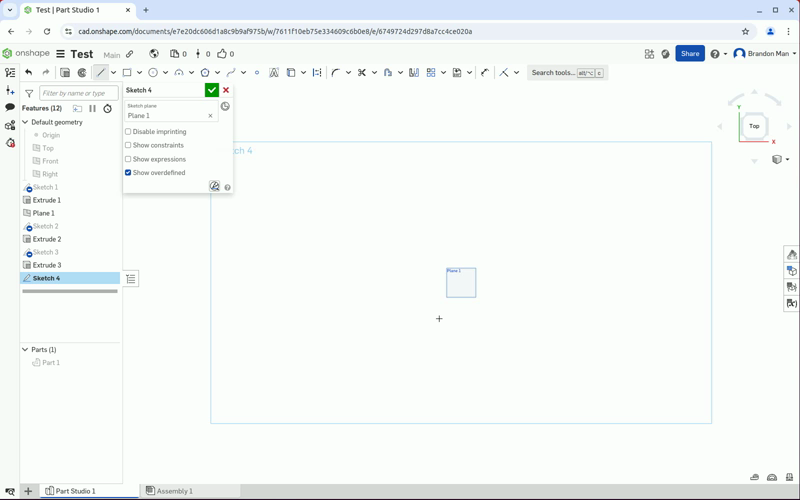
click(439, 318)
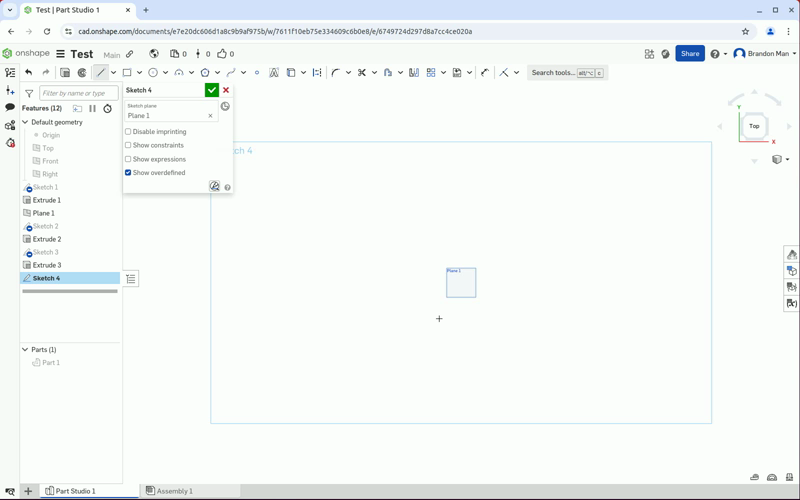
key_up(shift)
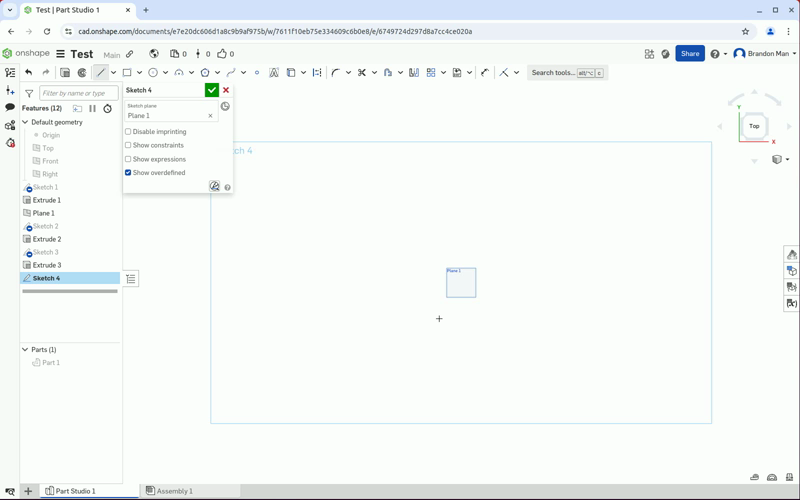
key_down(shift)
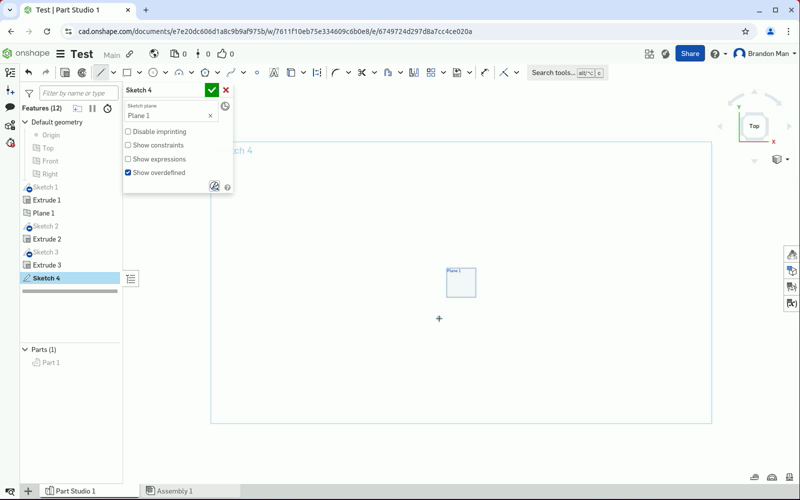
mouse_move(469, 318)
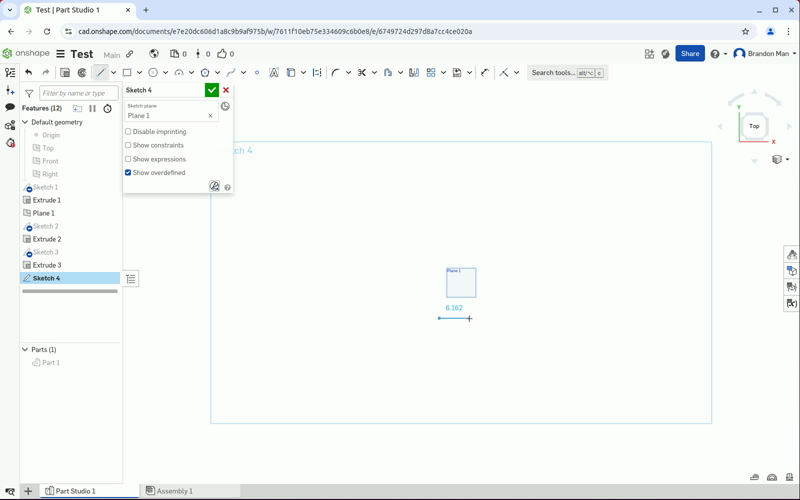
mouse_move(482, 318)
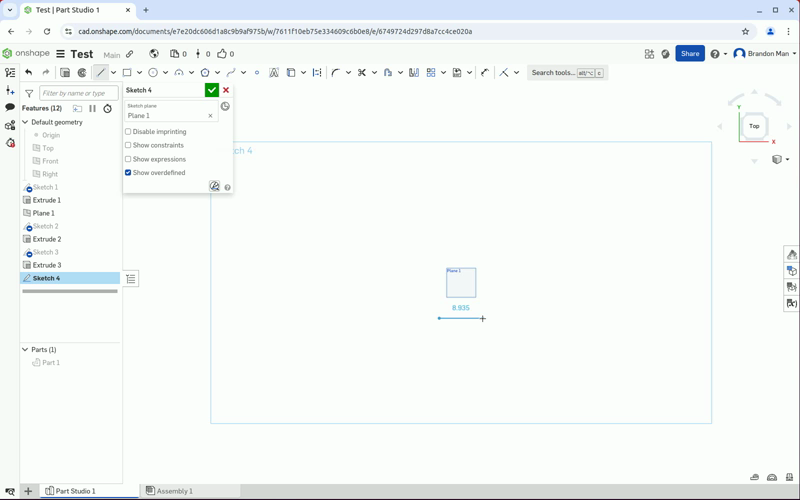
click(482, 318)
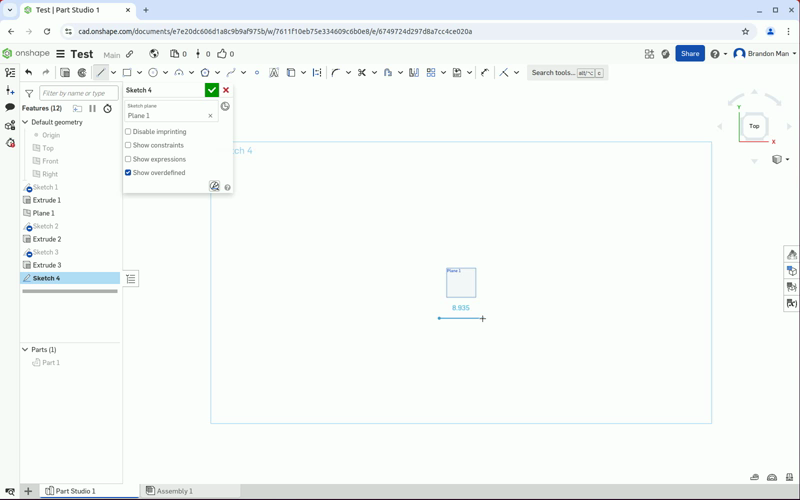
key_up(shift)
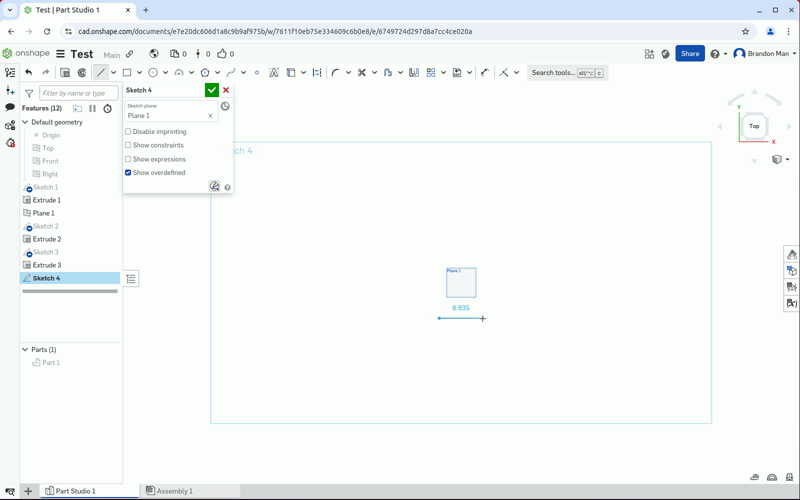
key_down(shift)
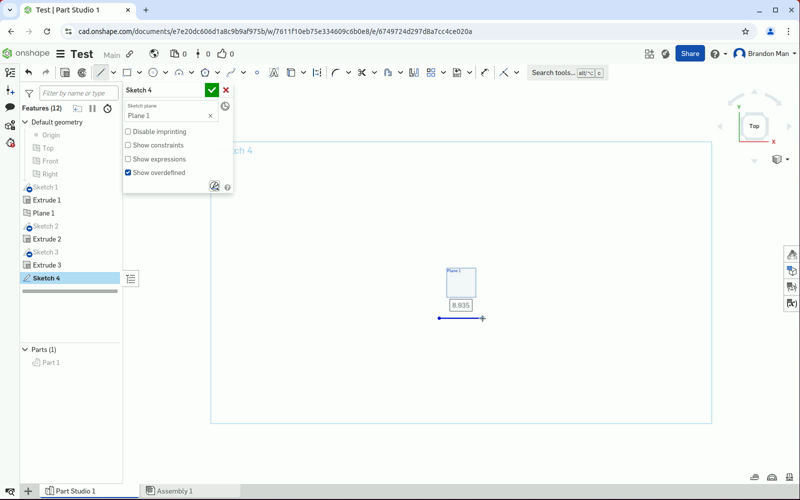
mouse_move(512, 318)
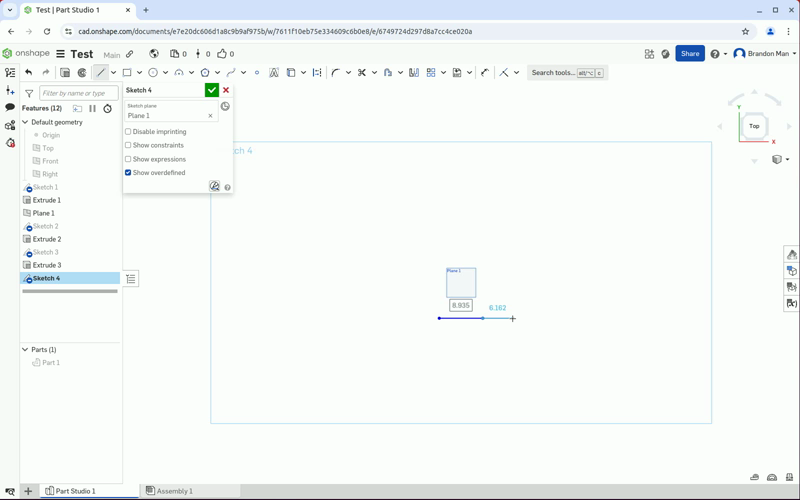
mouse_move(482, 303)
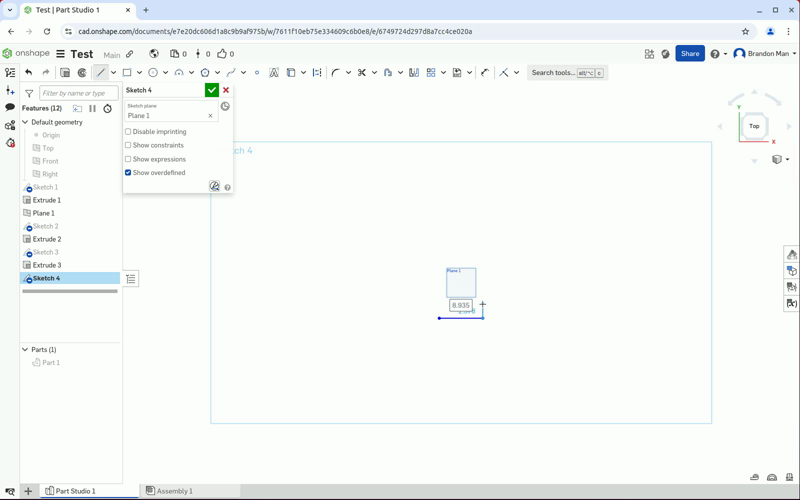
click(482, 303)
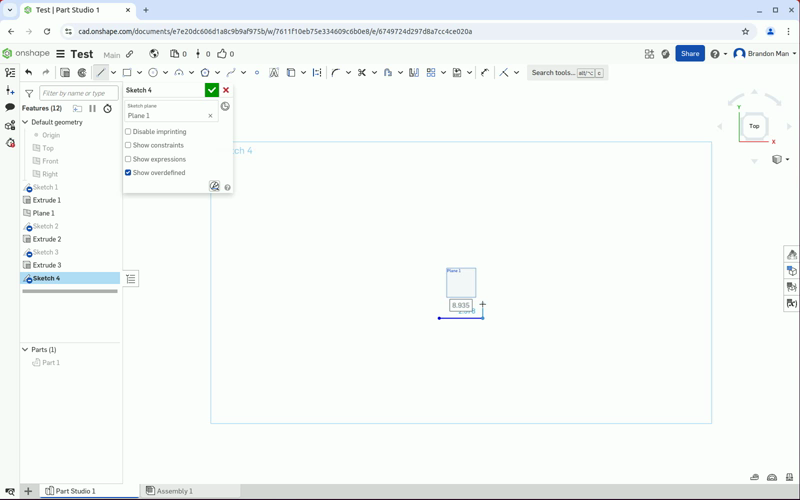
key_up(shift)
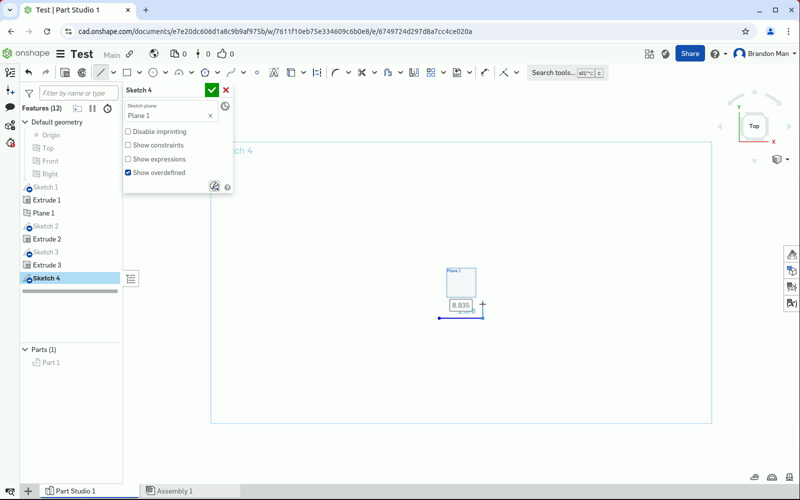
key_down(shift)
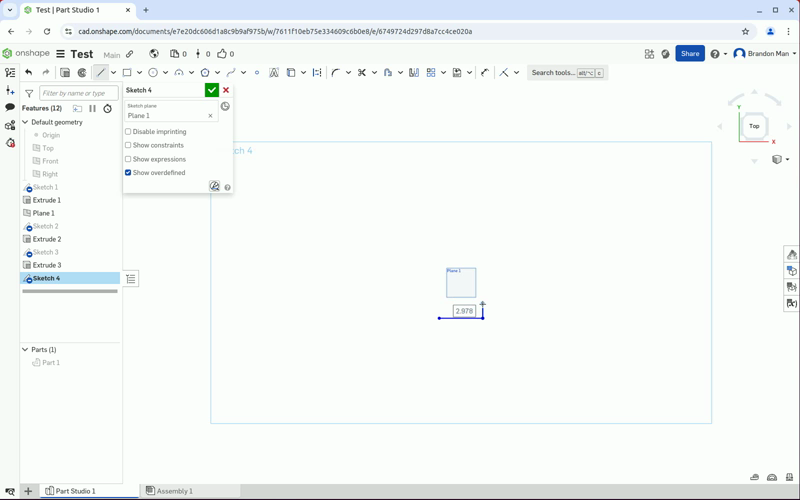
mouse_move(512, 303)
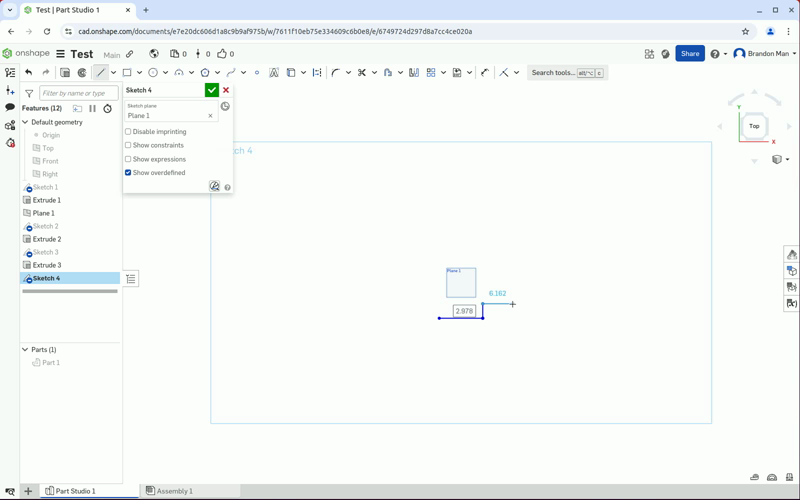
mouse_move(439, 303)
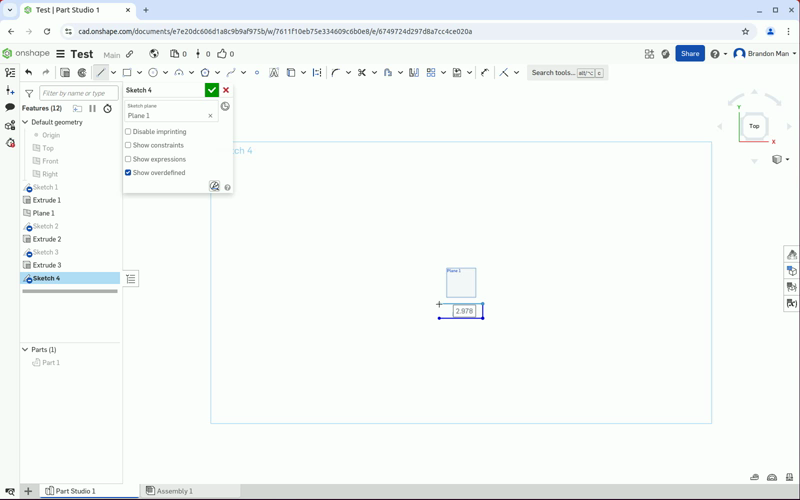
click(439, 303)
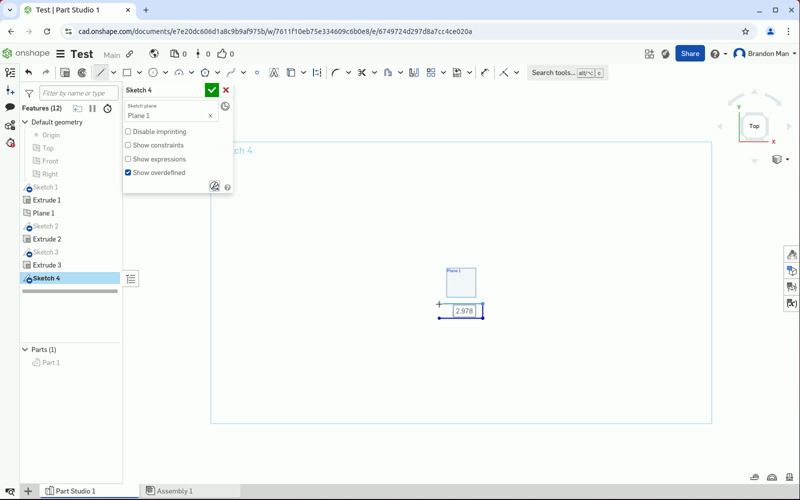
key_up(shift)
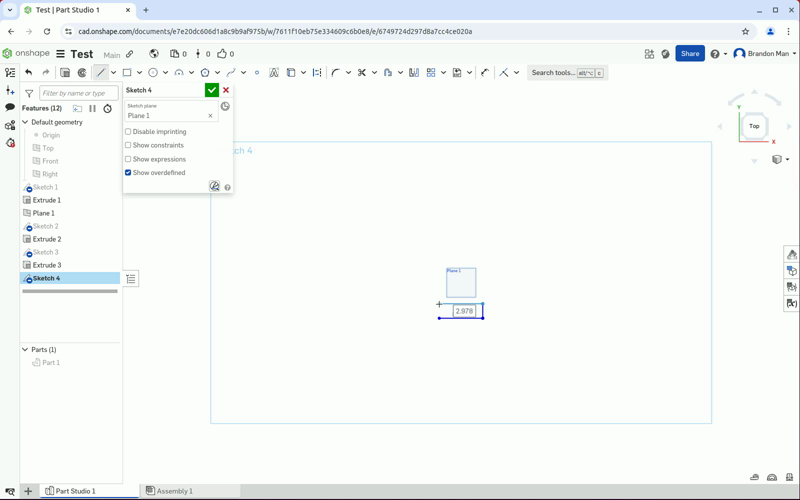
mouse_move(469, 303)
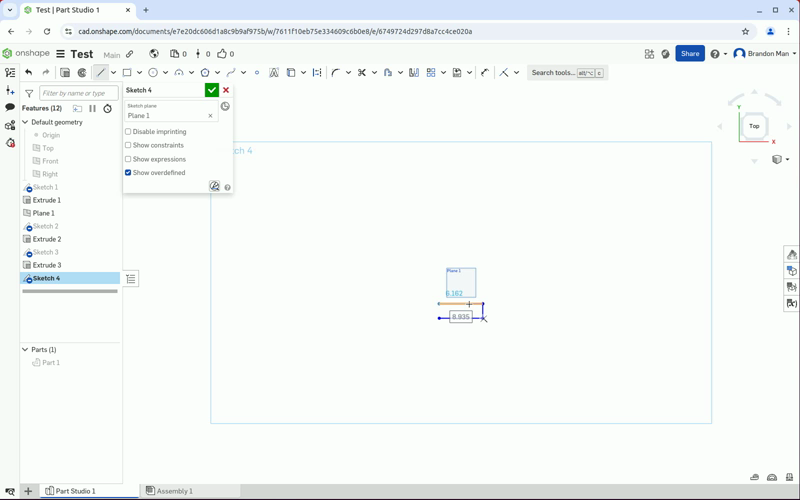
key_down(shift)
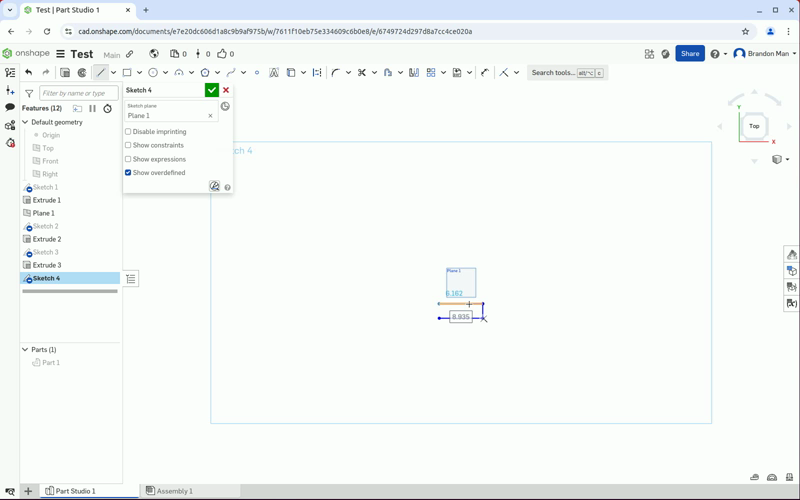
mouse_move(439, 318)
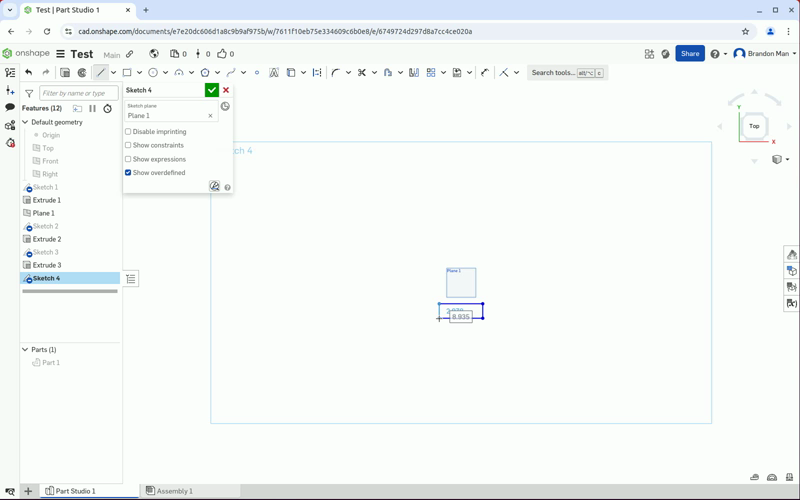
key_up(shift)
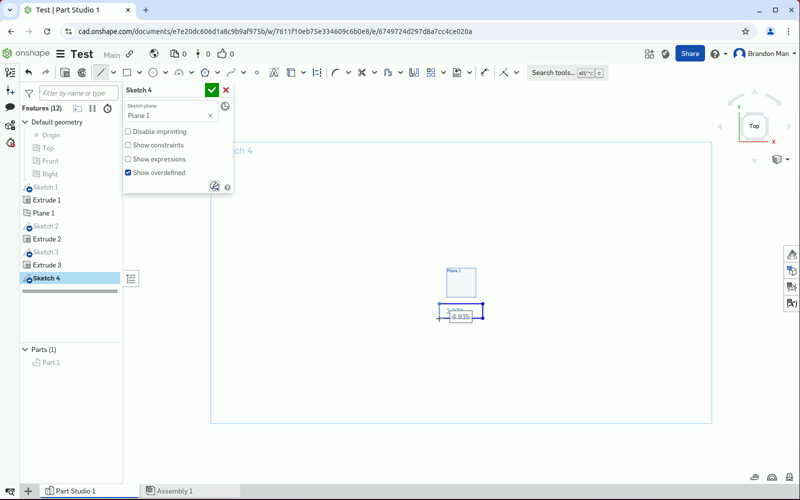
click(439, 318)
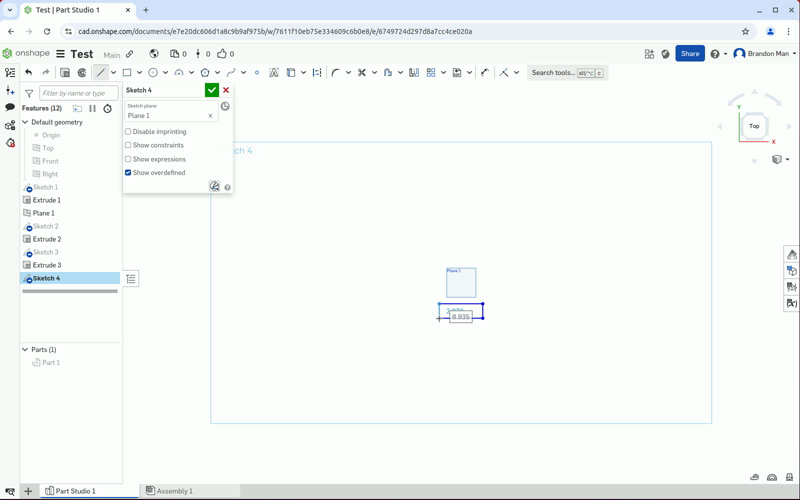
key(esc)
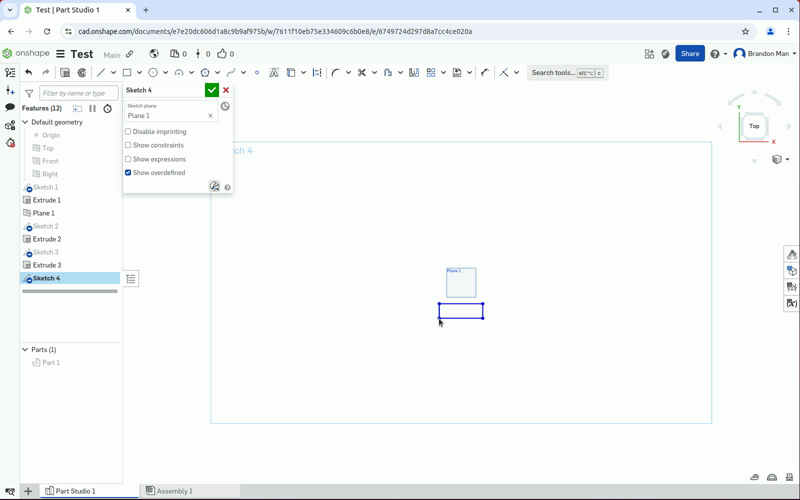
mouse_move(479, 307)
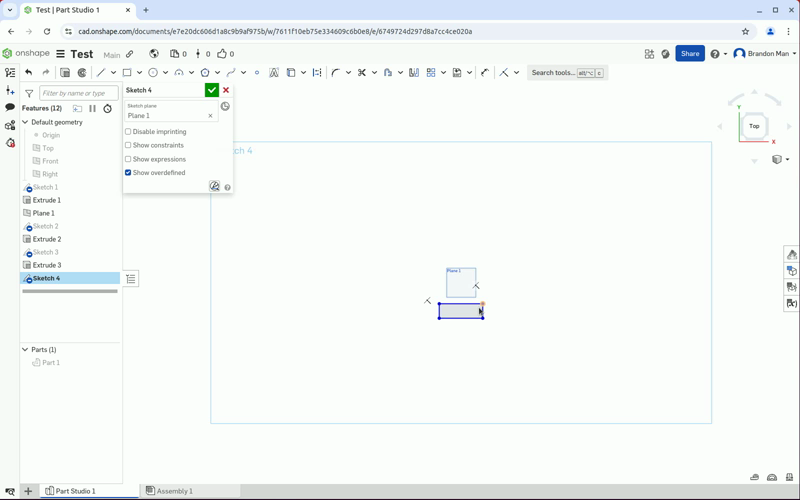
scroll(6)
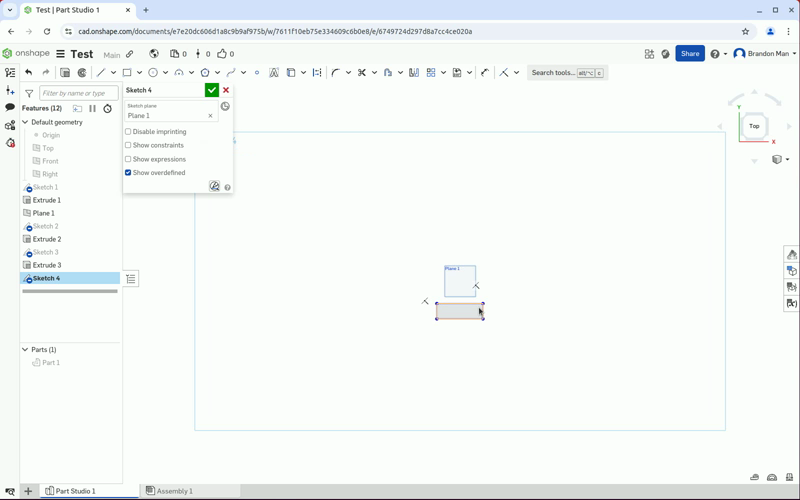
scroll(6)
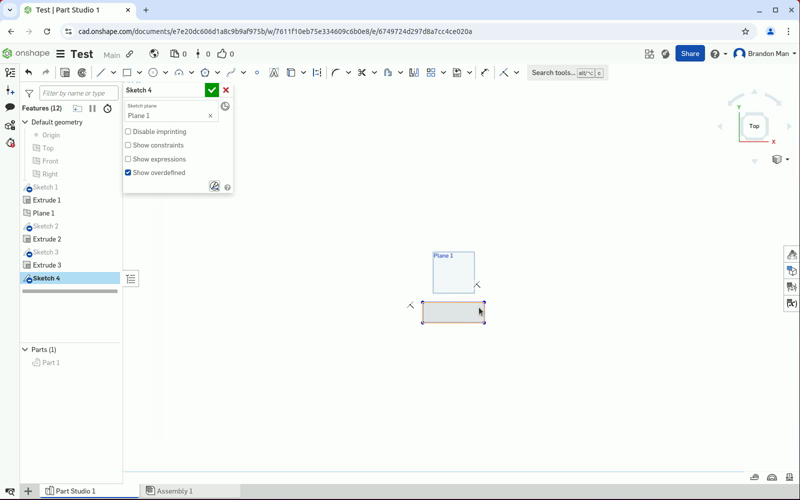
scroll(6)
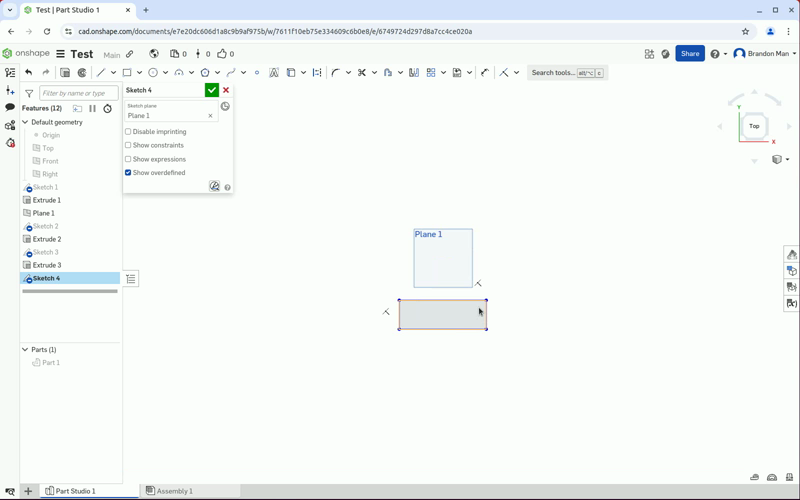
scroll(6)
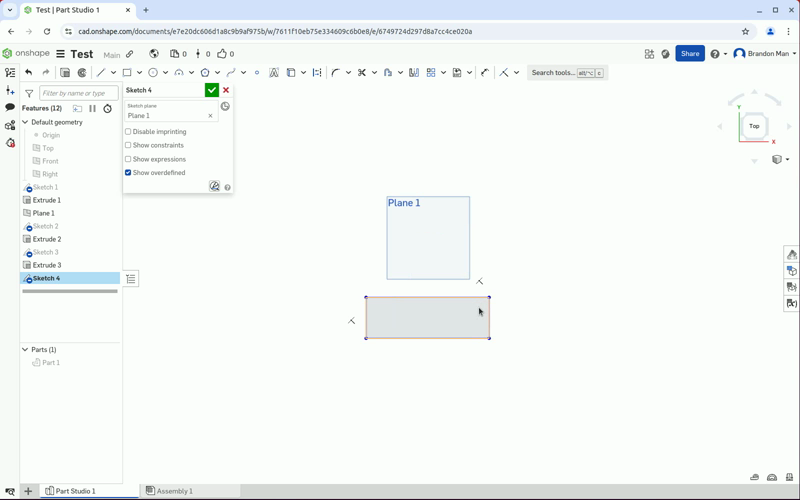
scroll(6)
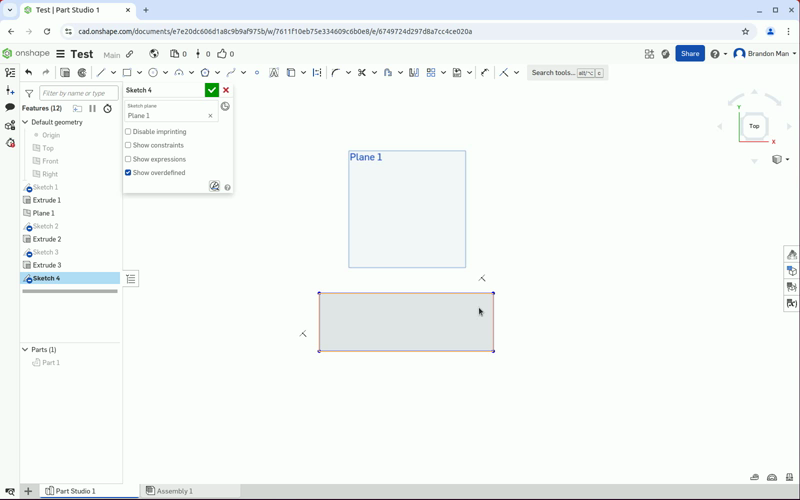
scroll(6)
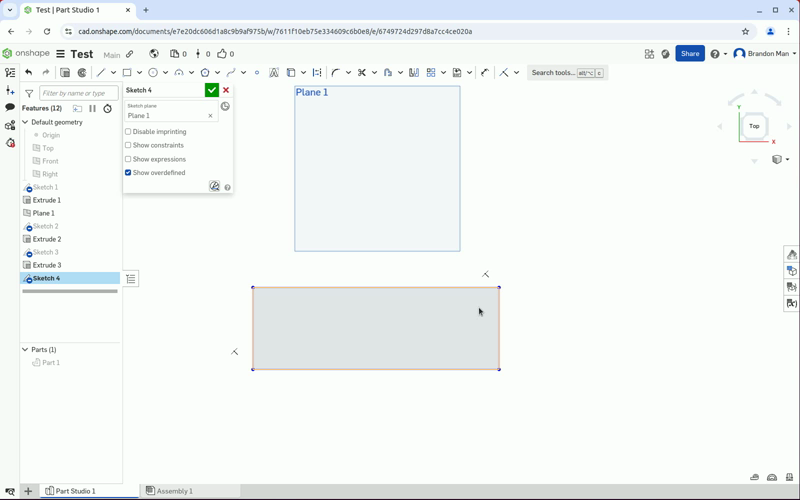
scroll(6)
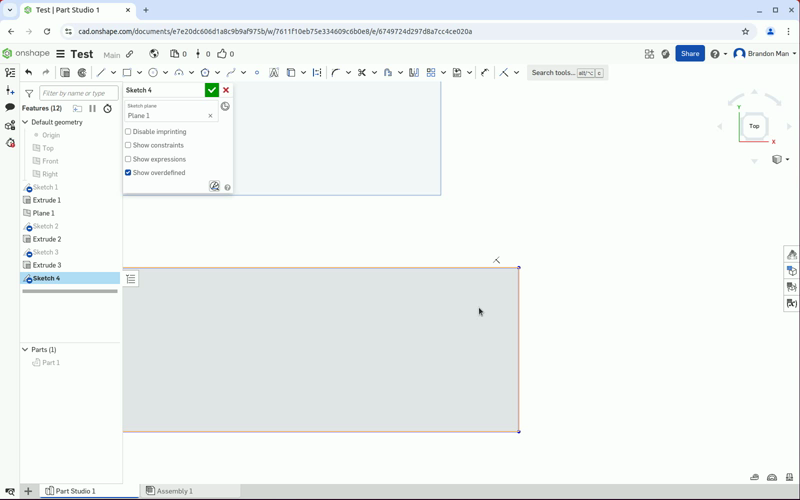
click(479, 307)
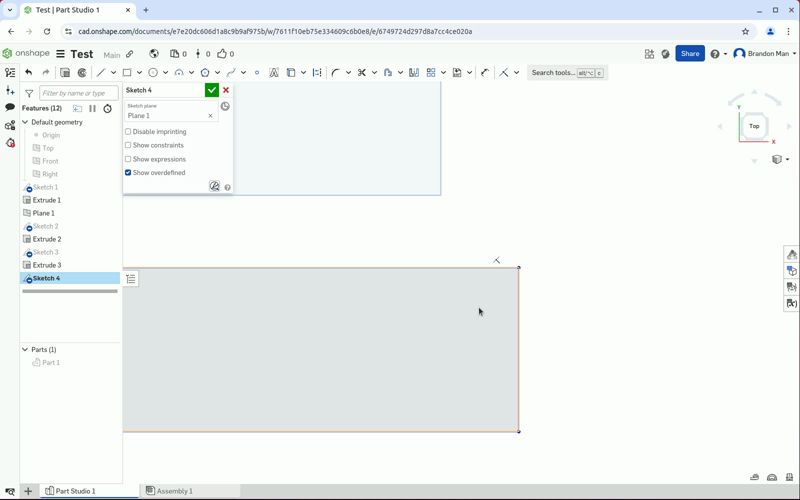
scroll(-6)
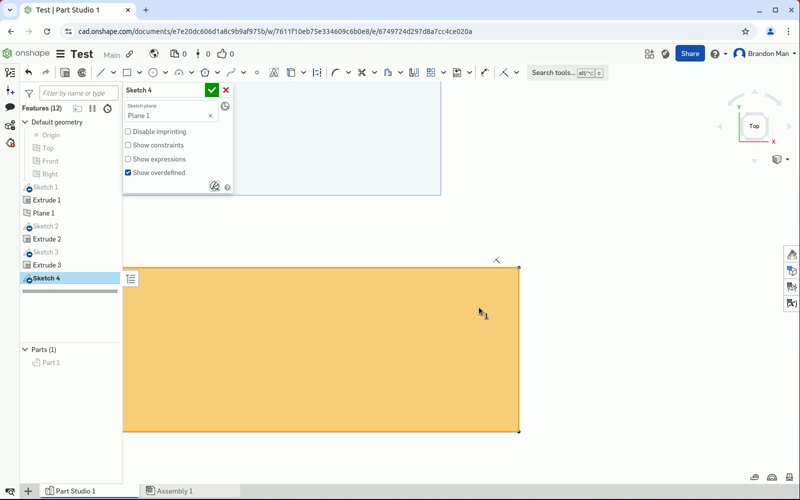
scroll(-6)
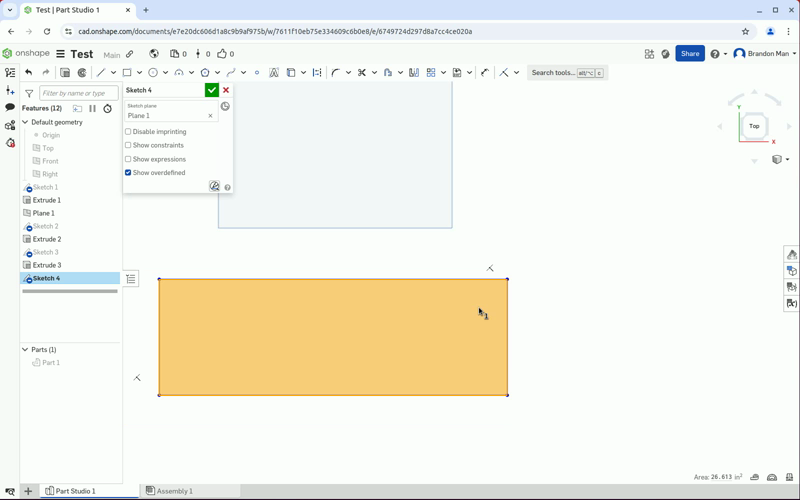
scroll(-6)
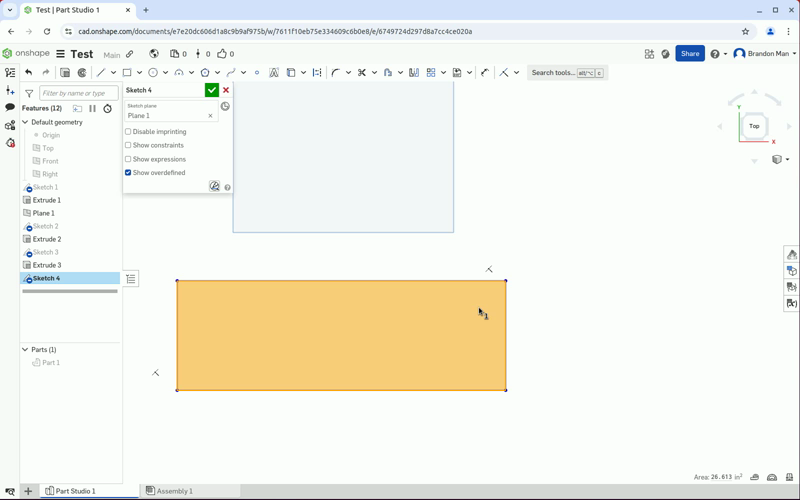
scroll(-6)
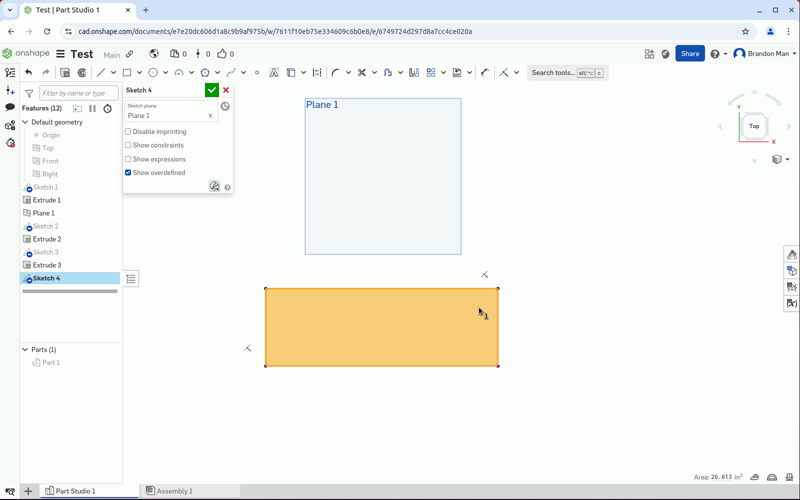
scroll(-6)
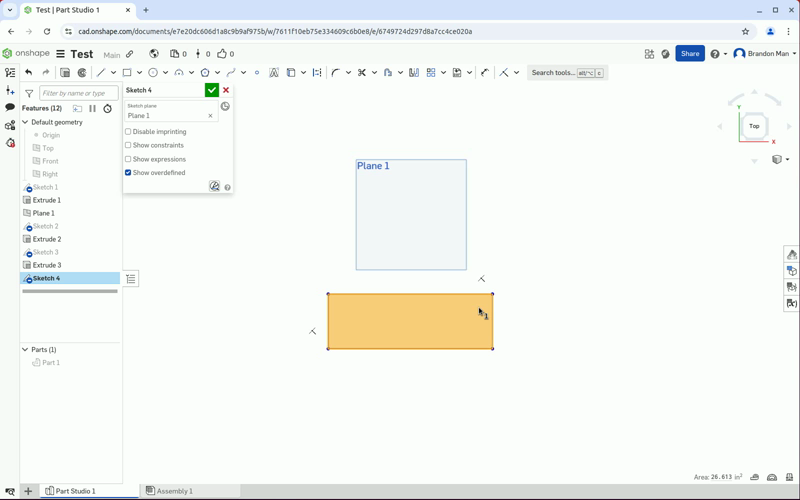
scroll(-6)
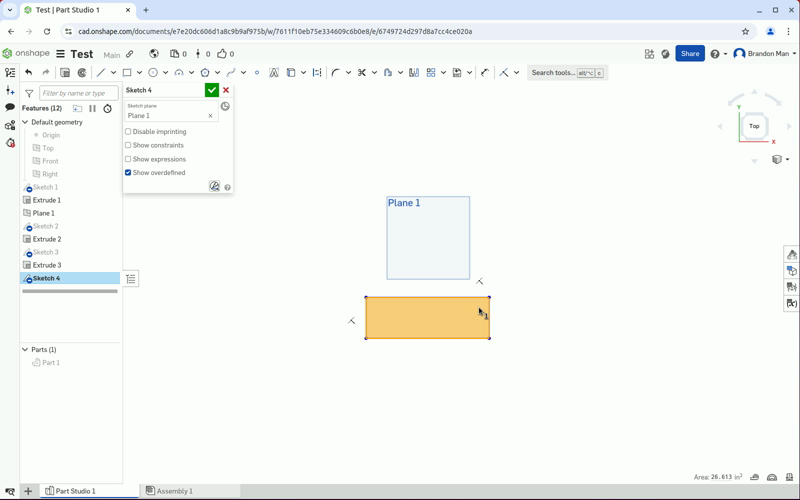
scroll(-6)
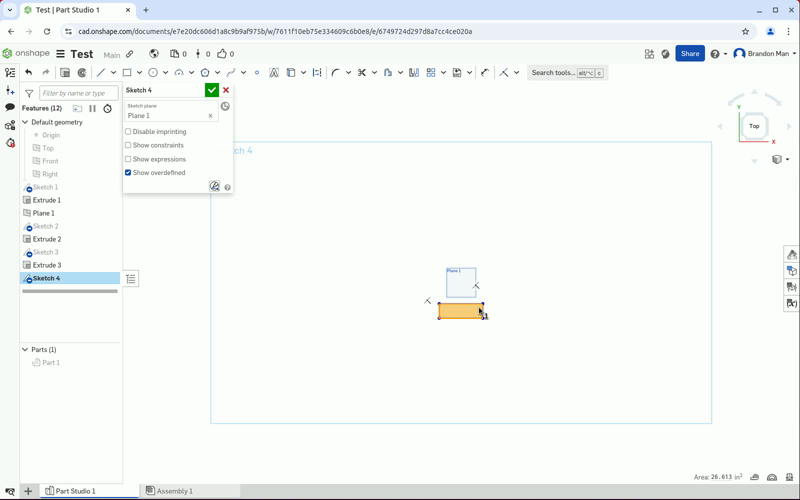
mouse_move(73, 352)
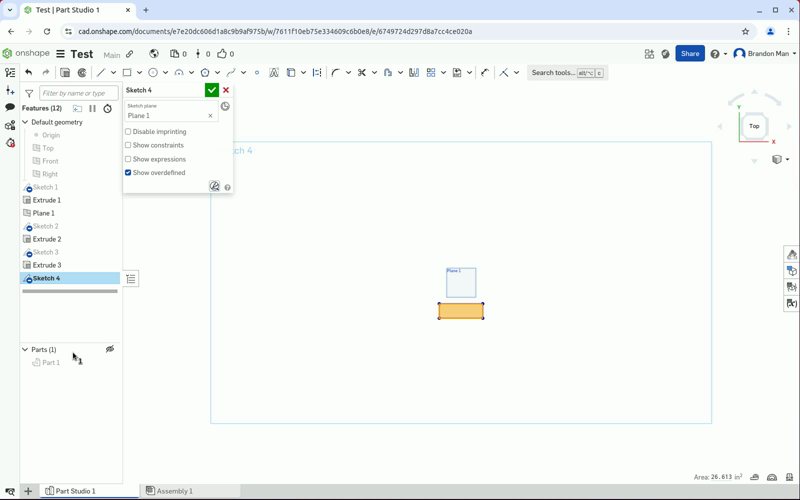
key(shift+y)
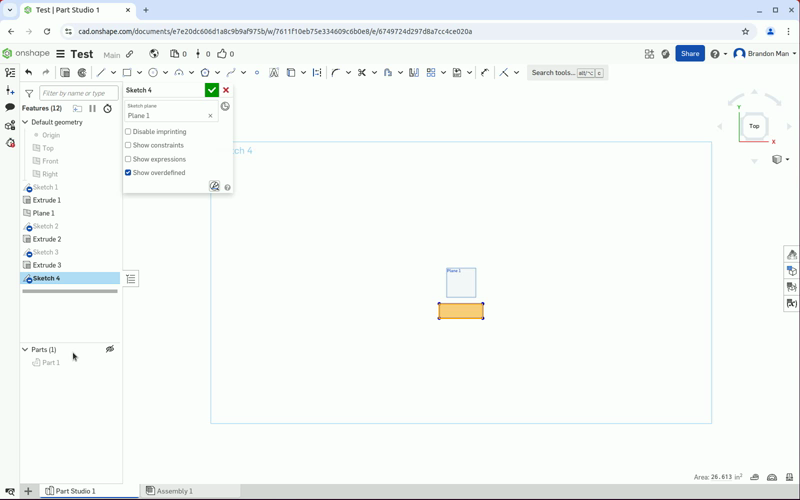
key(shift+e)
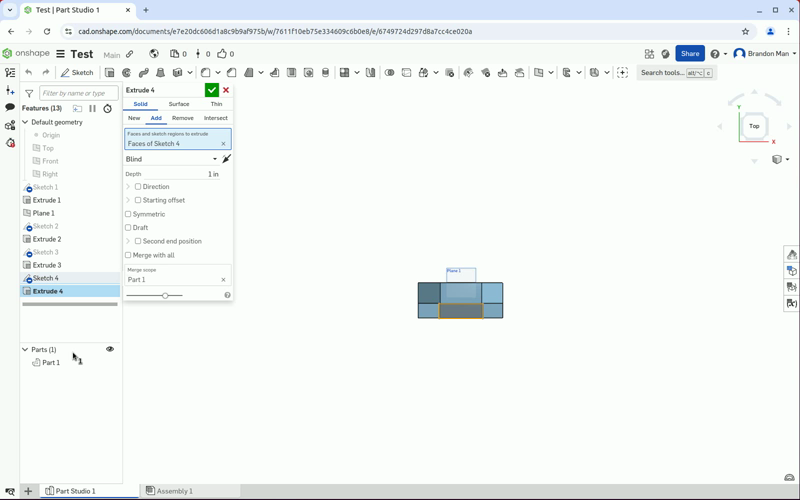
mouse_move(143, 106)
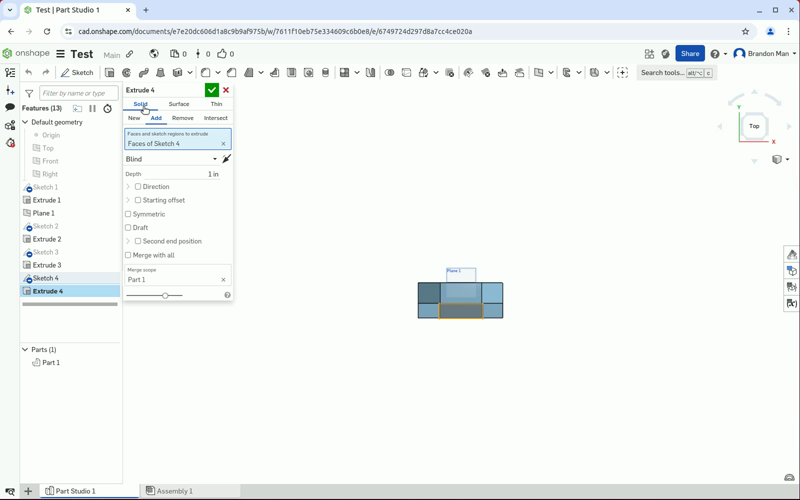
click(143, 106)
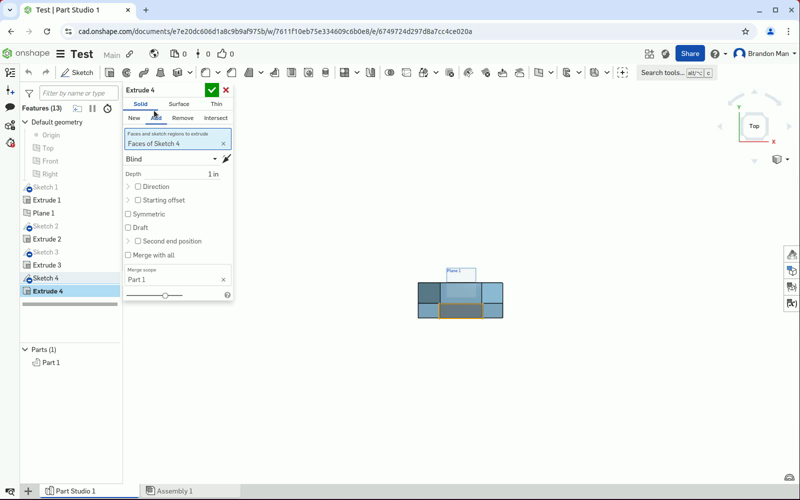
mouse_move(186, 120)
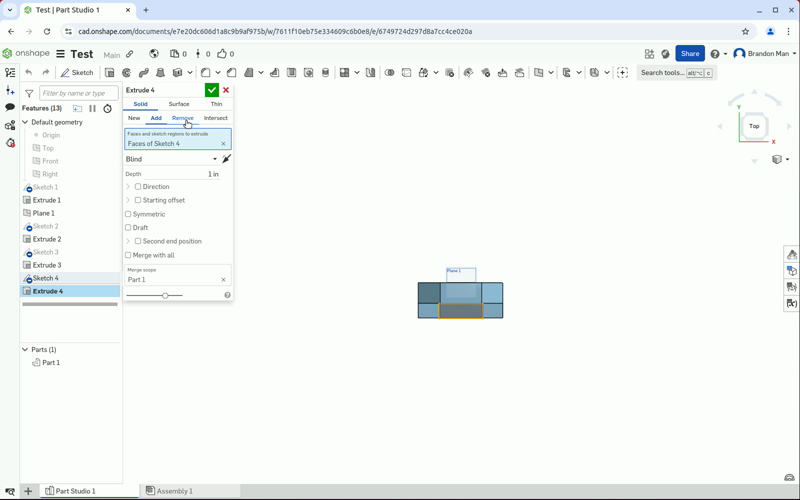
click(186, 120)
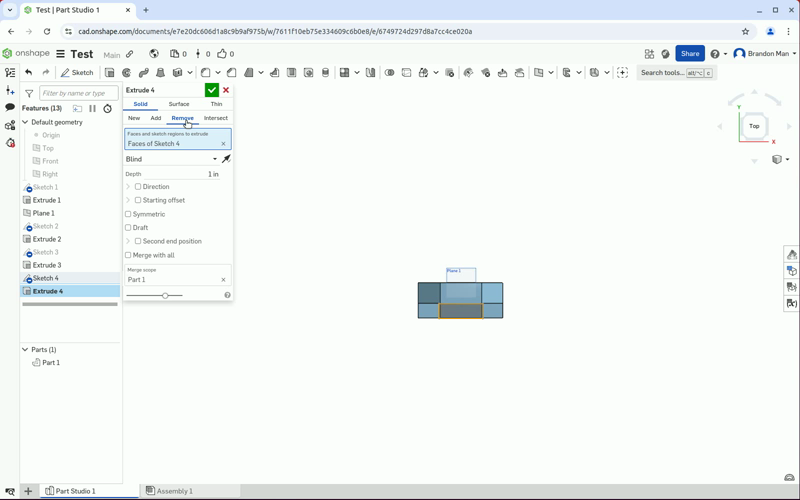
key(tab, 4)
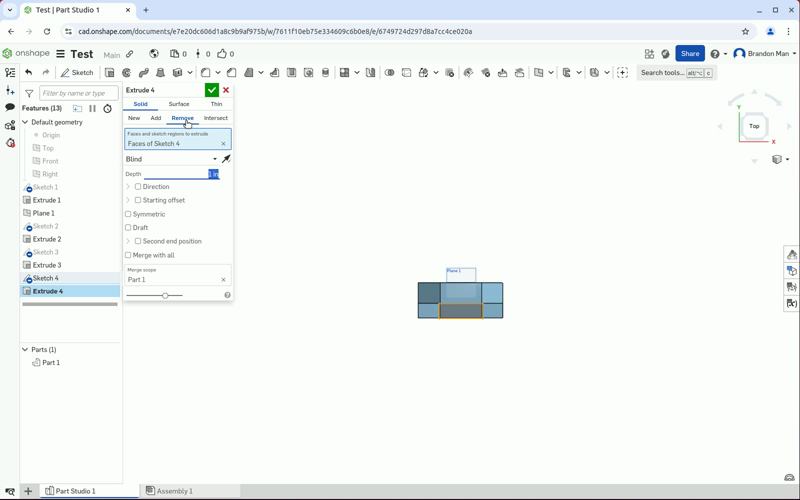
text(18.775)
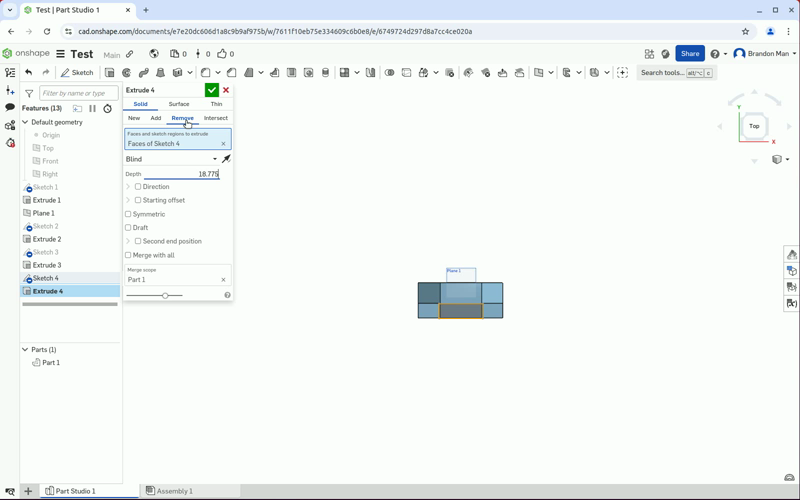
key(tab, 6)
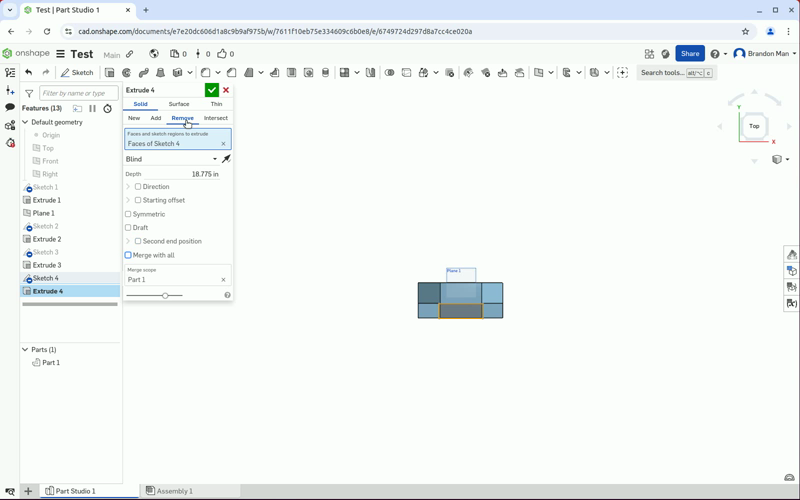
key(space)
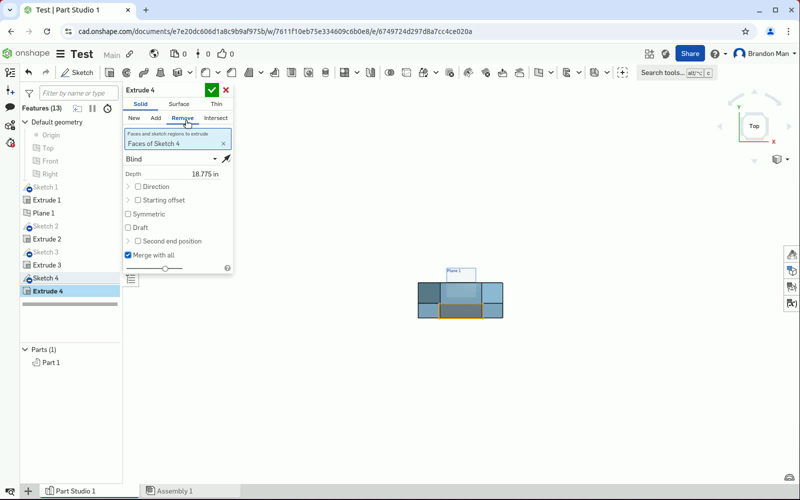
key(enter)
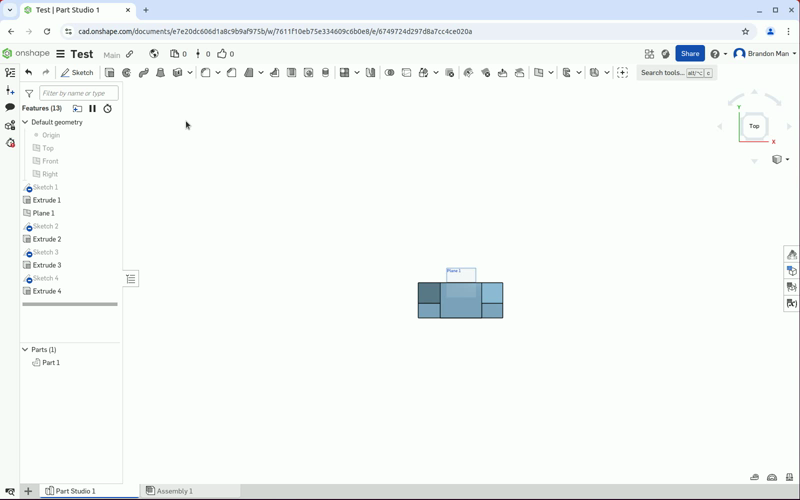
key(shift+h)
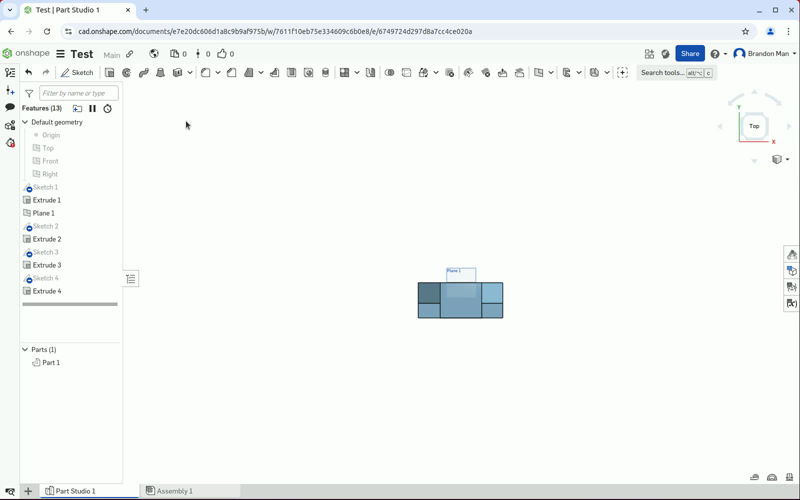
key(shift+h)
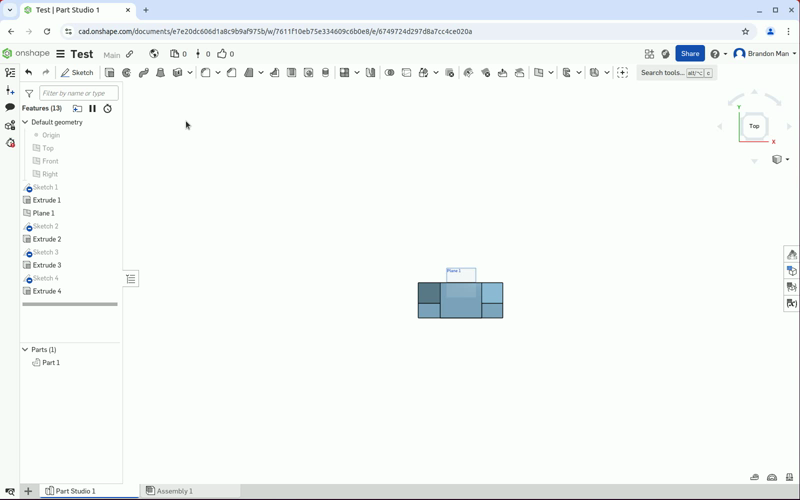
mouse_move(73, 189)
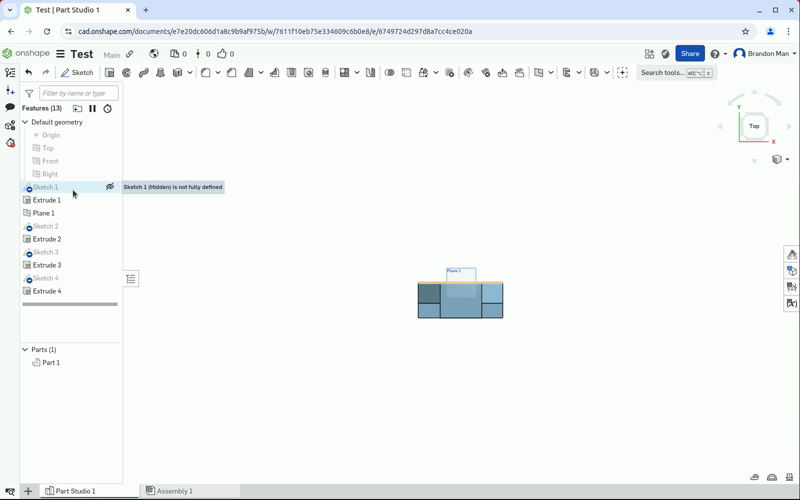
click(73, 189)
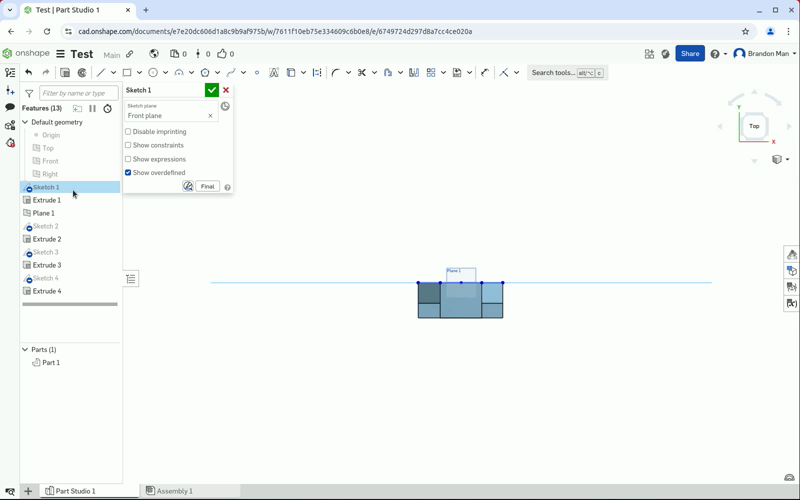
mouse_move(229, 92)
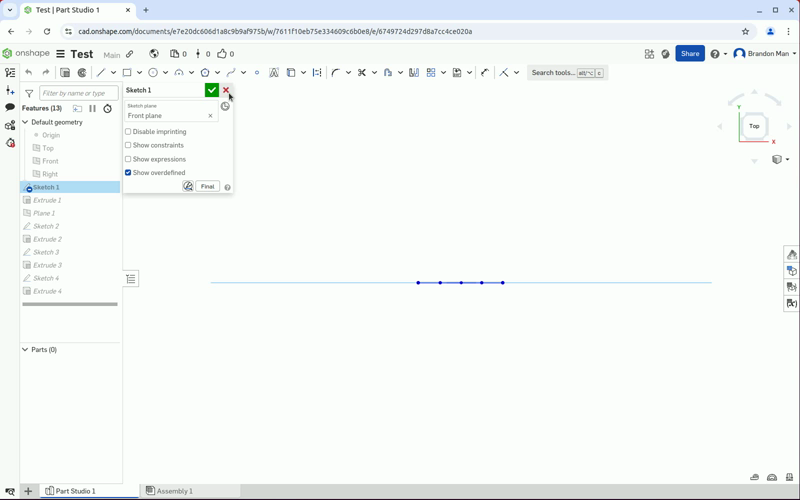
click(229, 92)
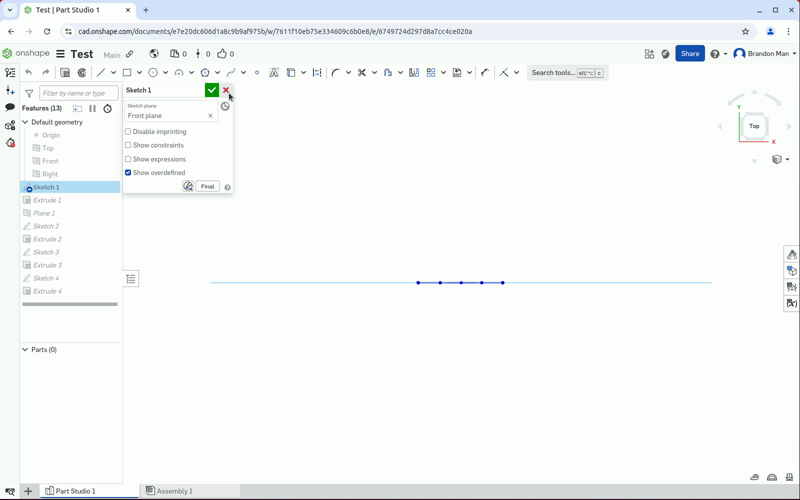
key(shift+s)
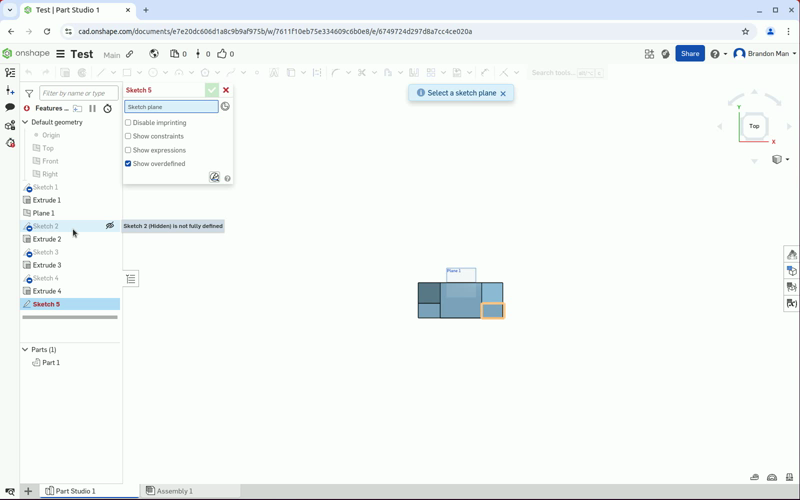
scroll(3)
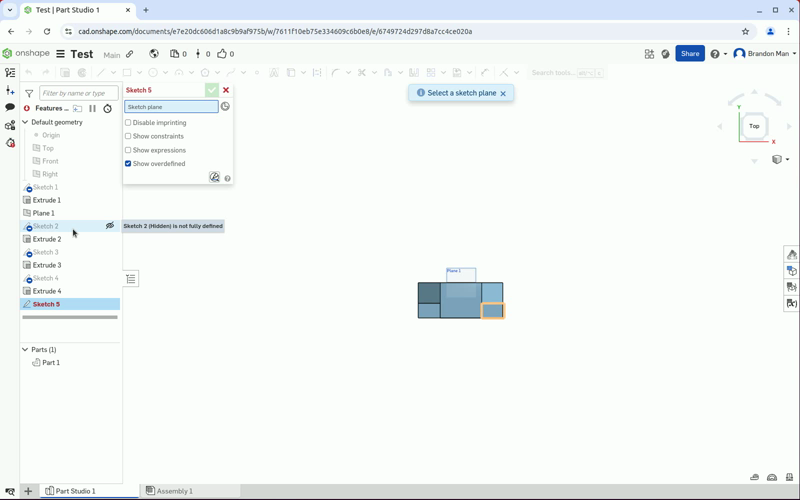
mouse_move(73, 150)
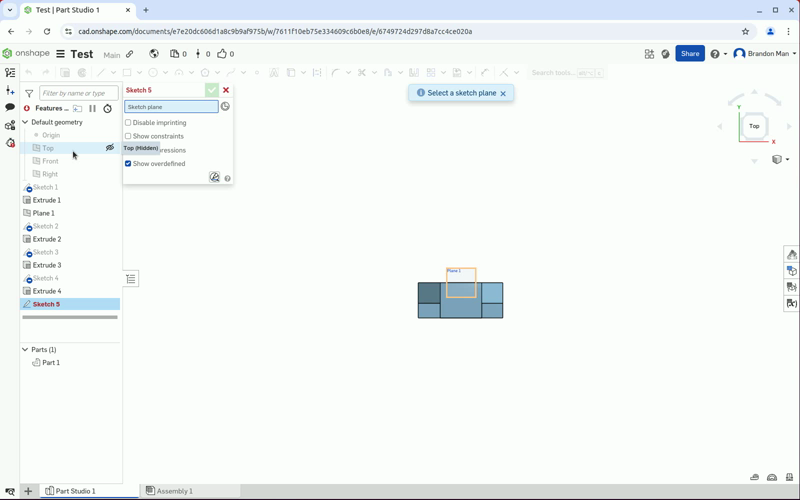
click(73, 150)
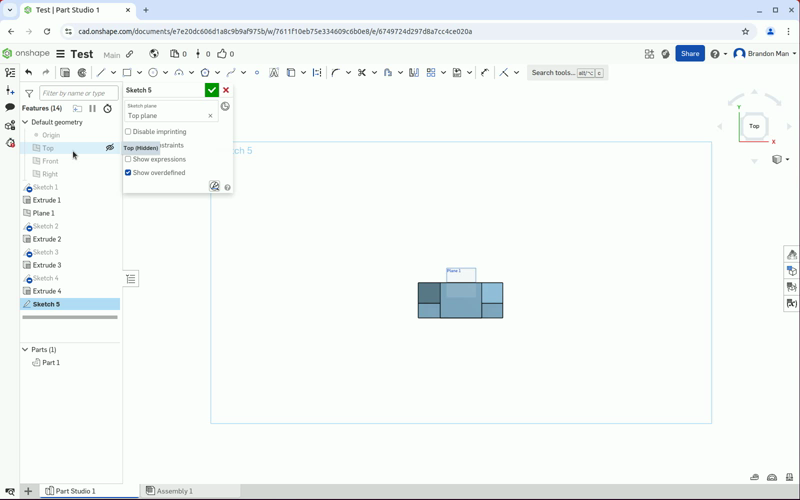
mouse_move(73, 352)
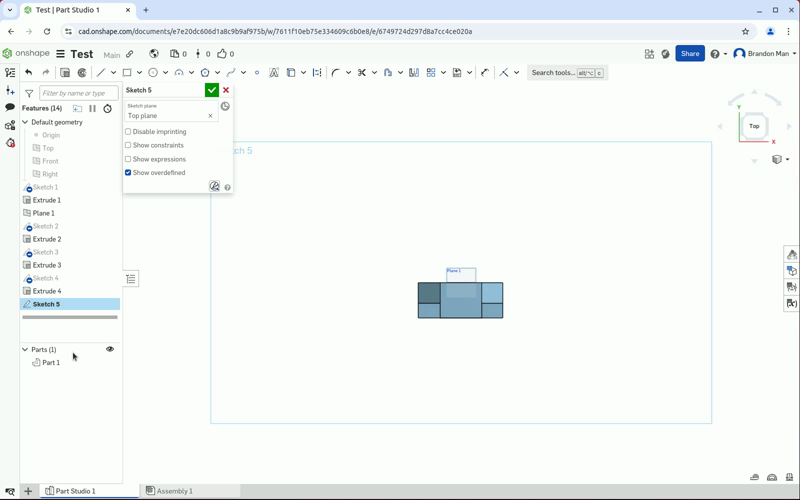
key(y)
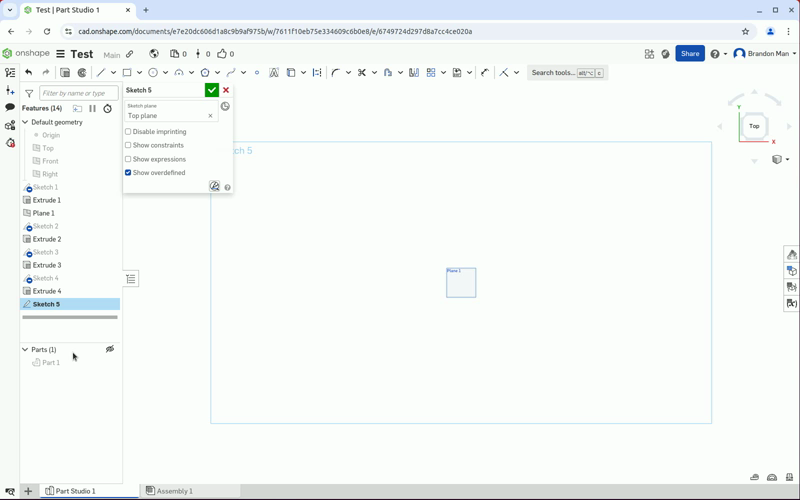
key(l)
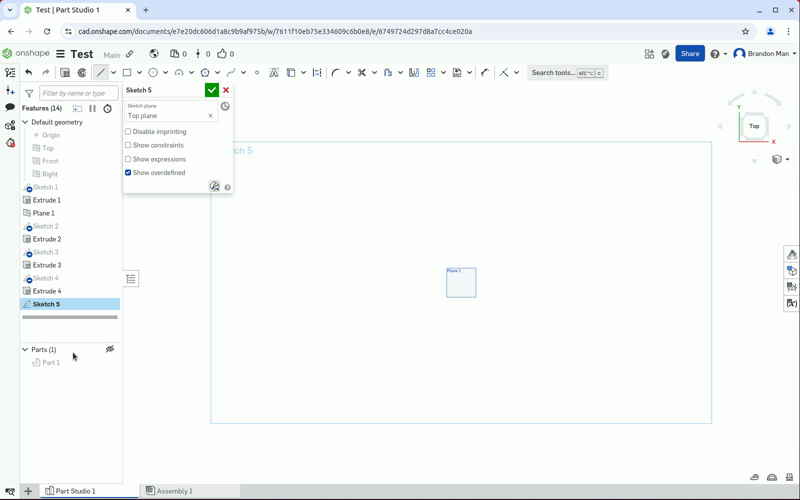
key_down(shift)
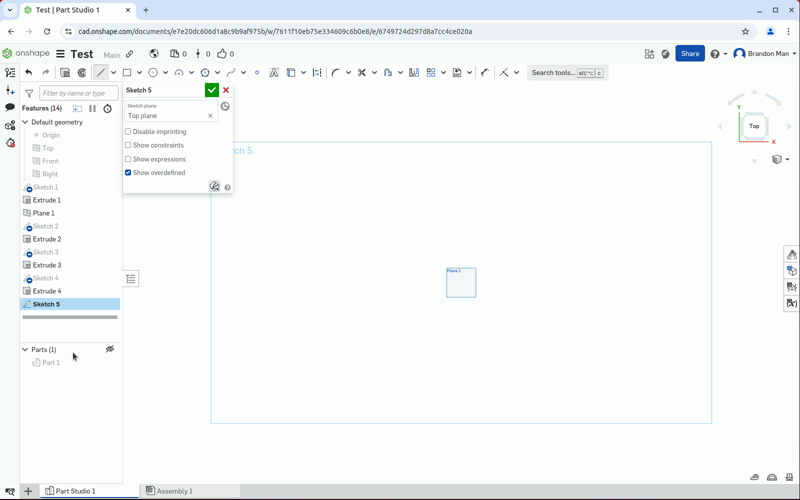
mouse_move(436, 318)
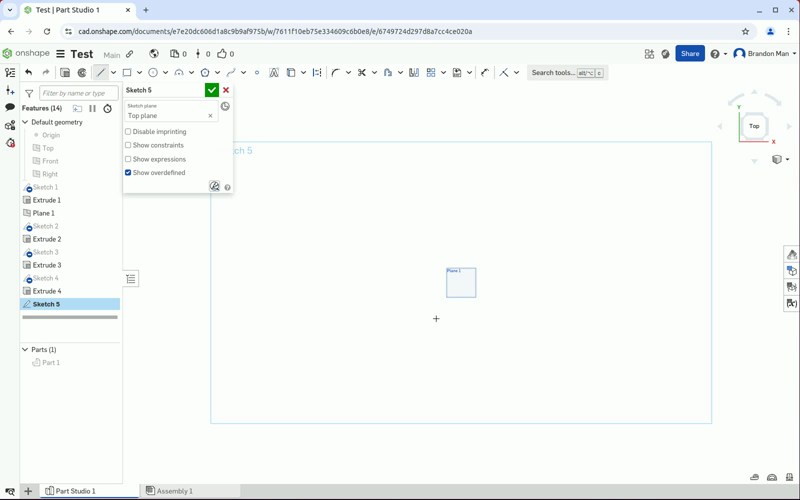
click(436, 318)
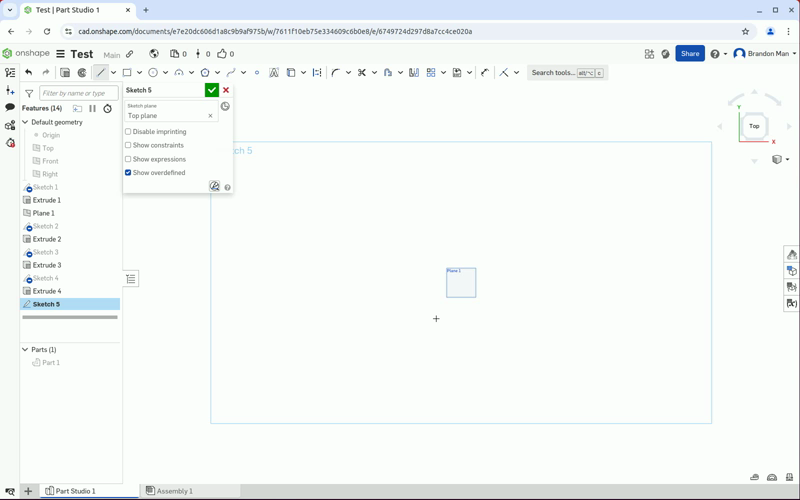
key_up(shift)
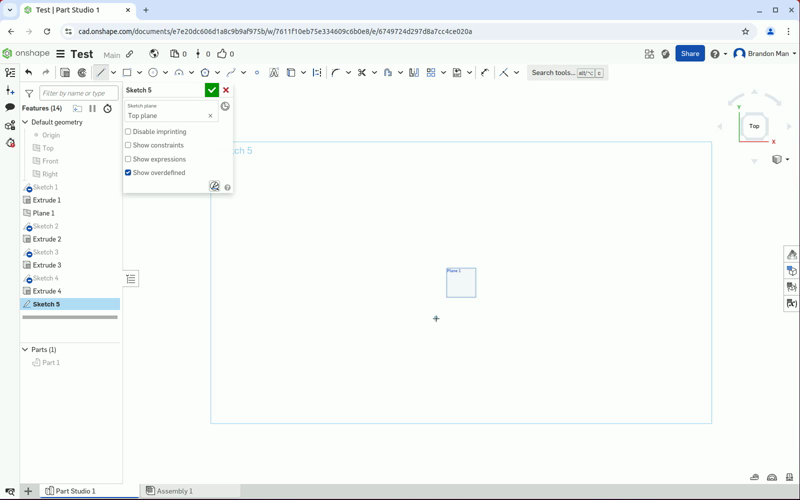
key_down(shift)
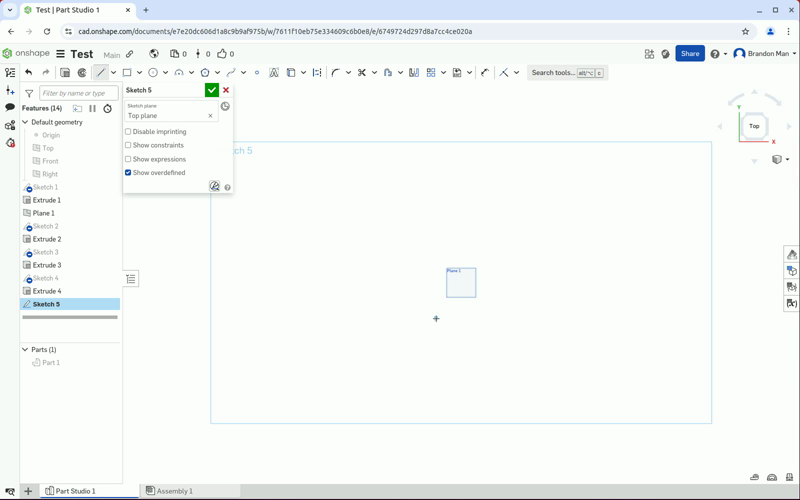
mouse_move(466, 318)
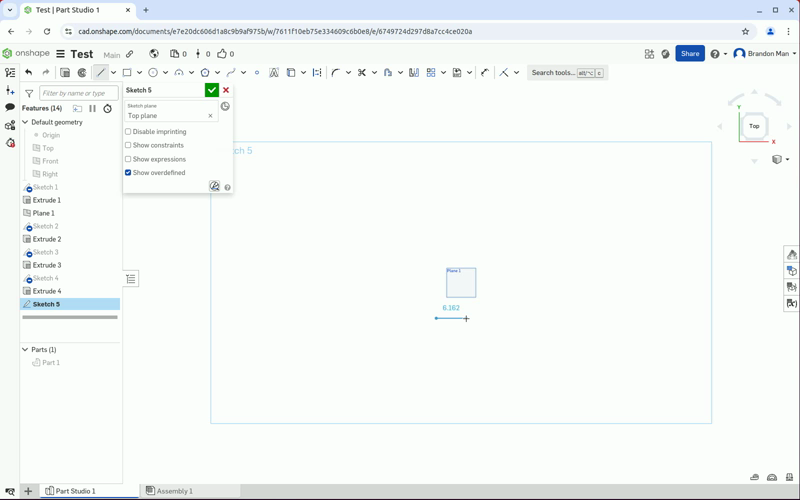
mouse_move(486, 318)
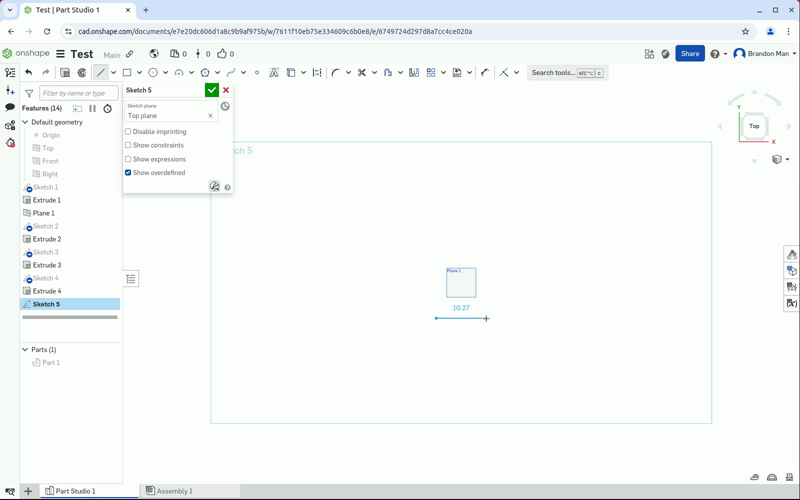
click(486, 318)
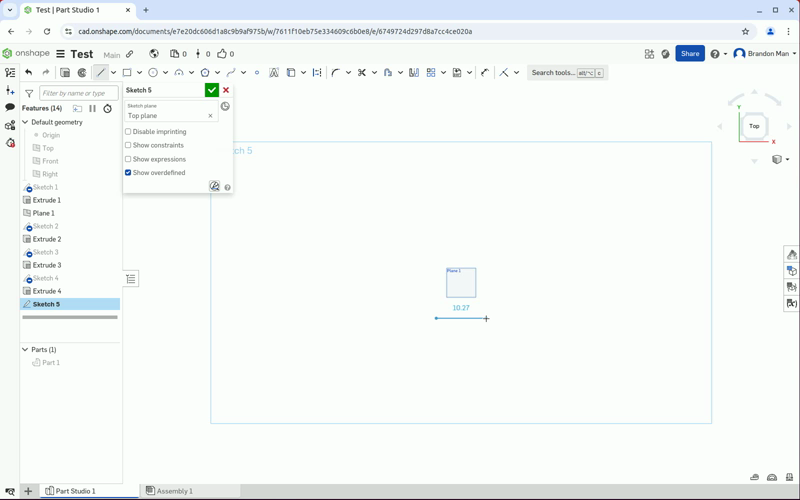
key_up(shift)
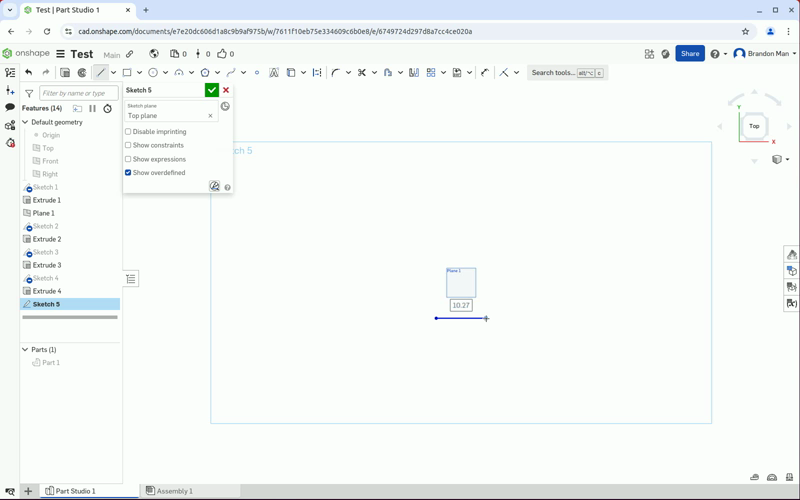
key_down(shift)
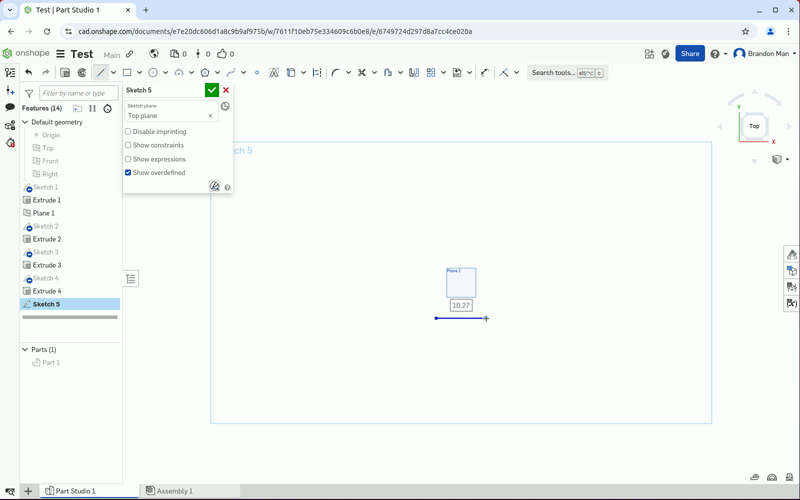
mouse_move(516, 318)
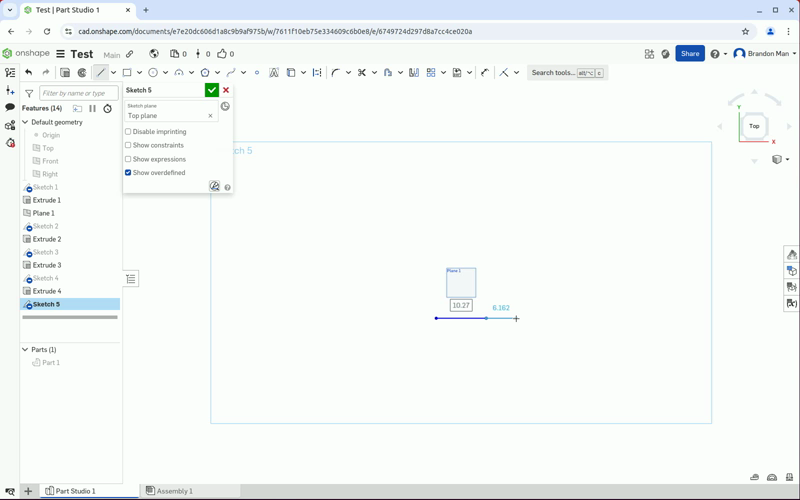
mouse_move(486, 310)
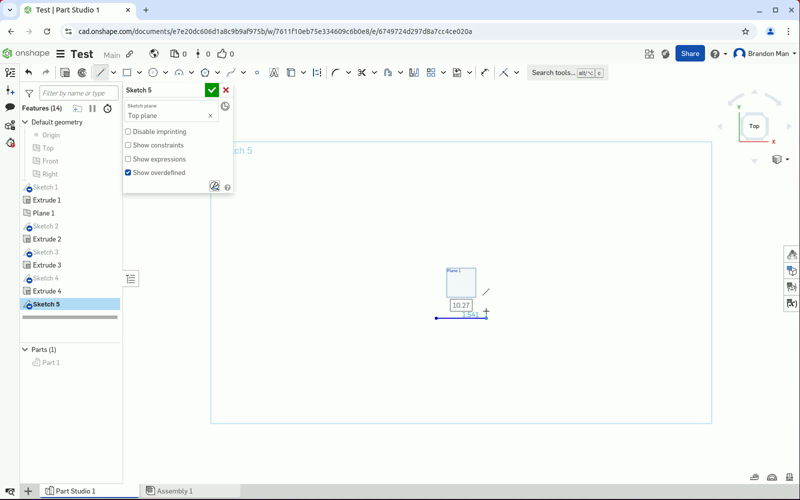
scroll(6)
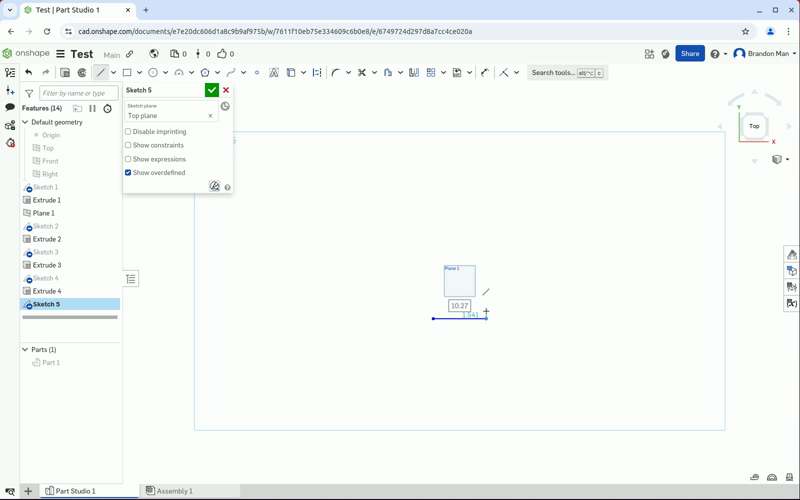
scroll(6)
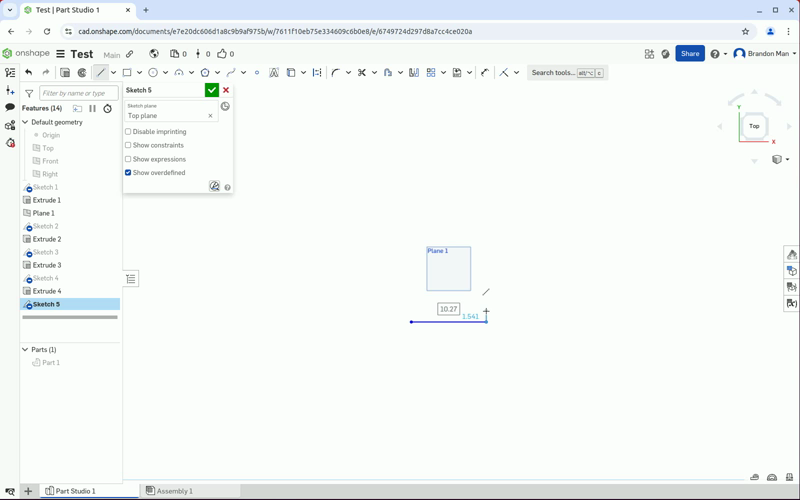
scroll(6)
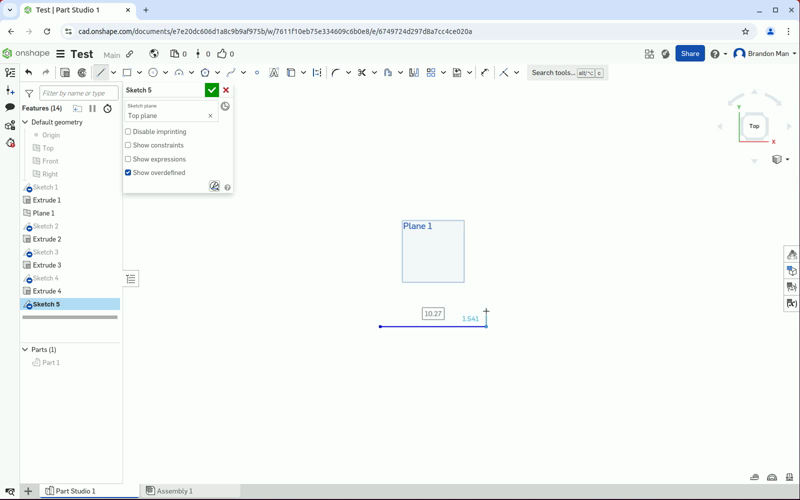
scroll(6)
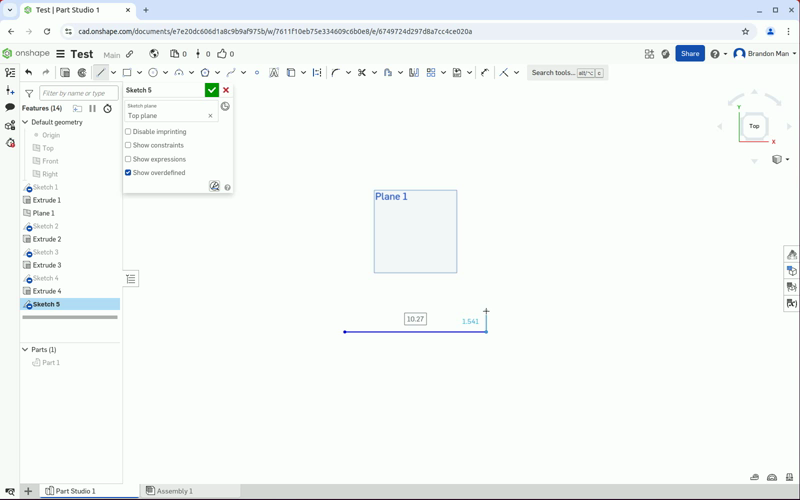
scroll(6)
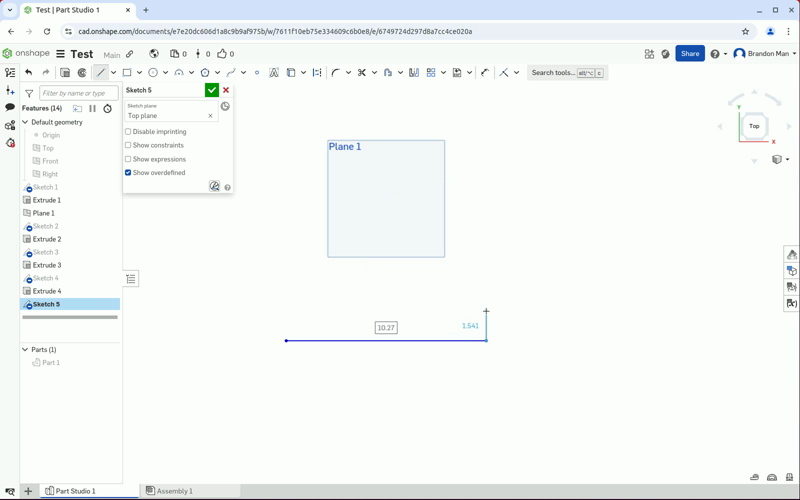
scroll(6)
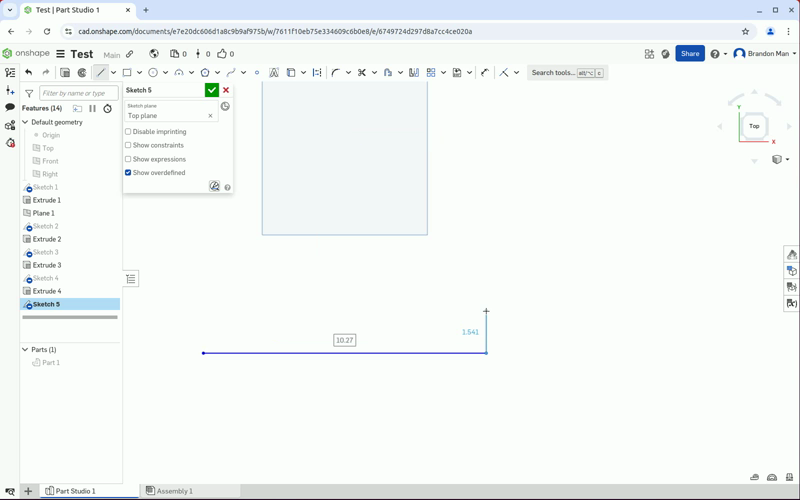
scroll(6)
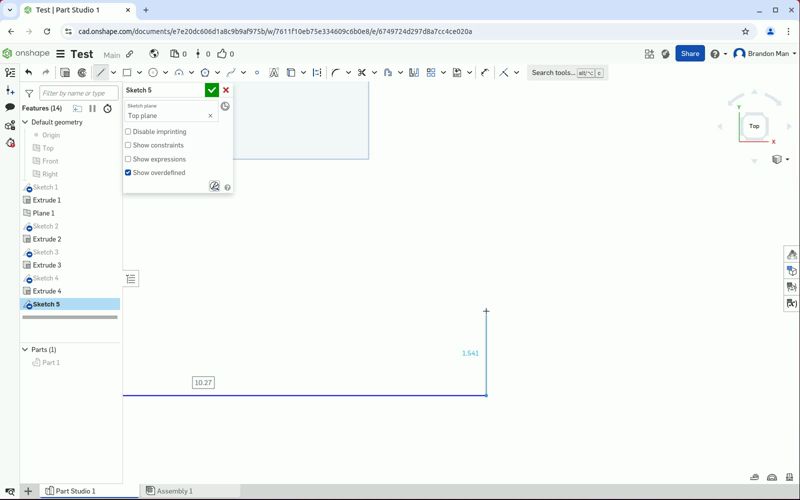
click(486, 310)
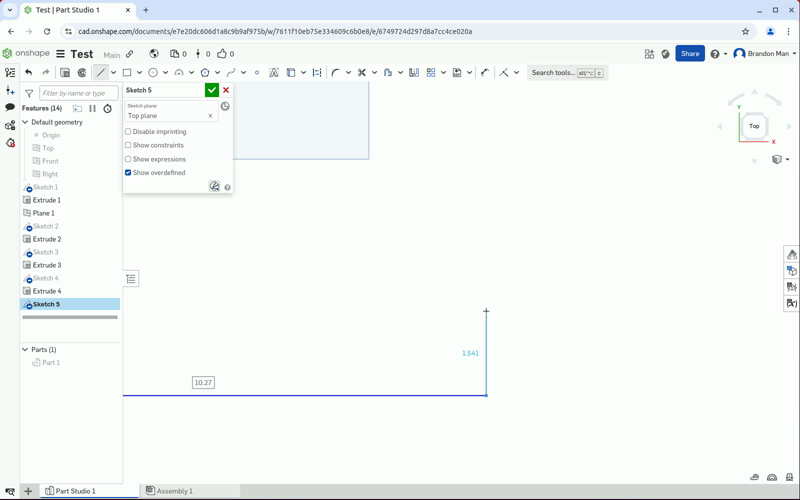
scroll(-6)
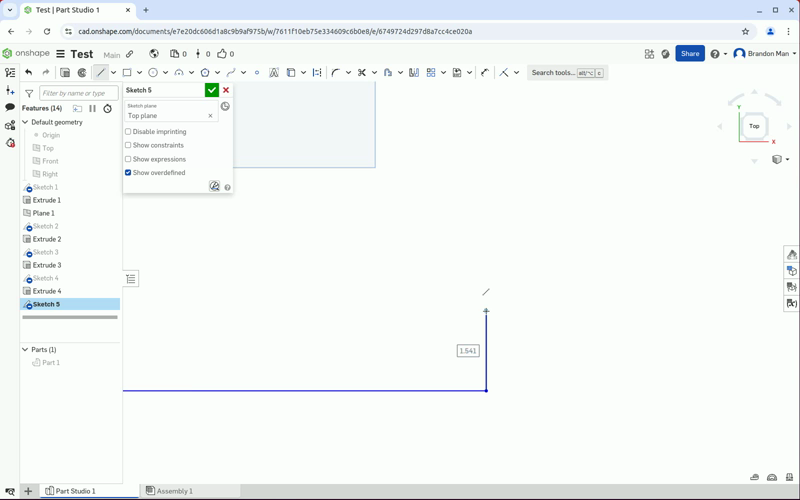
scroll(-6)
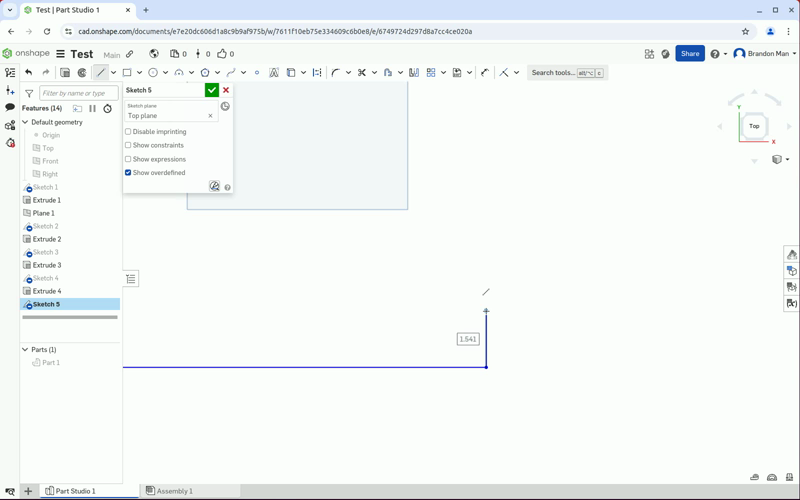
scroll(-6)
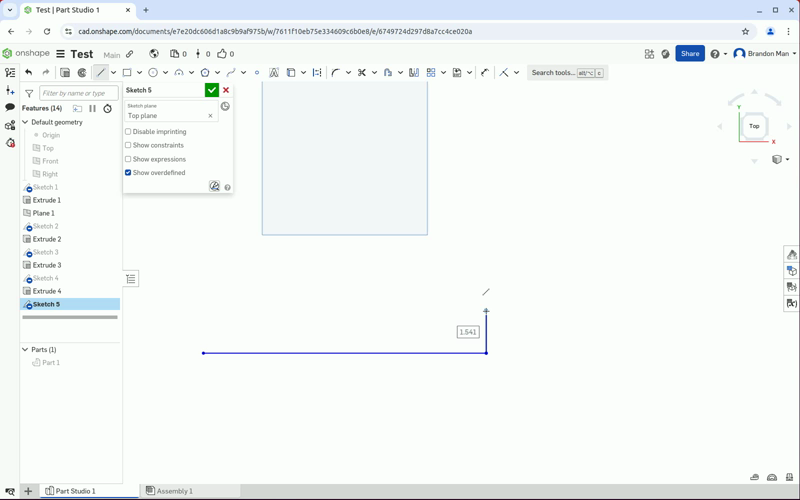
scroll(-6)
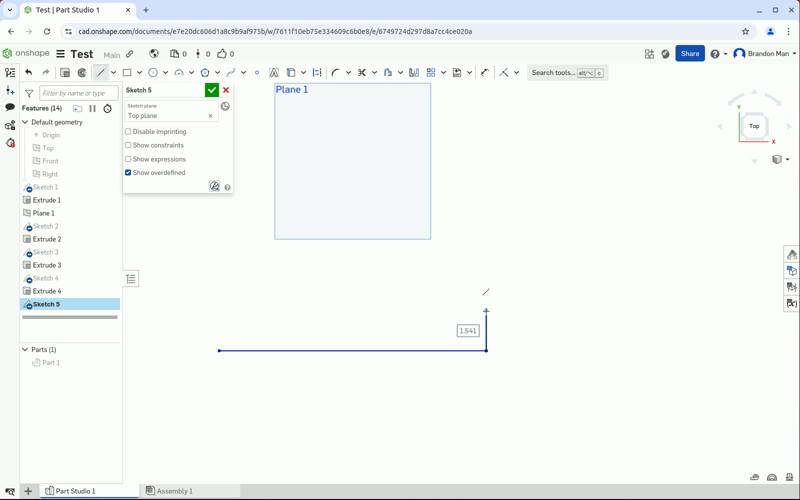
scroll(-6)
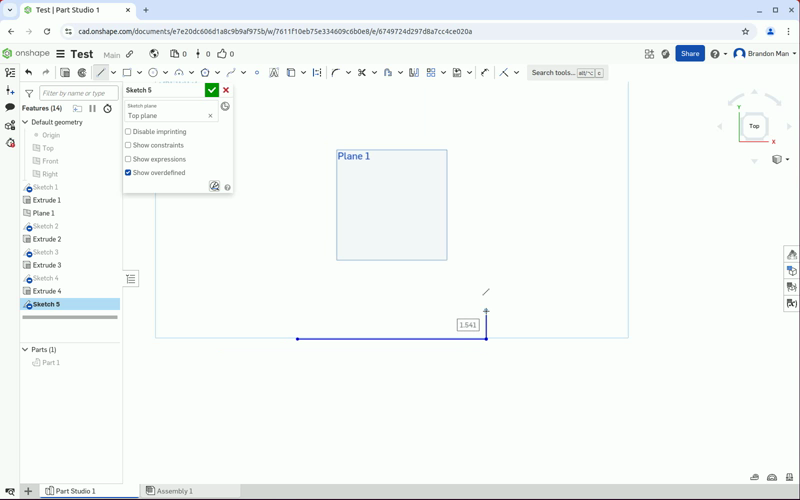
scroll(-6)
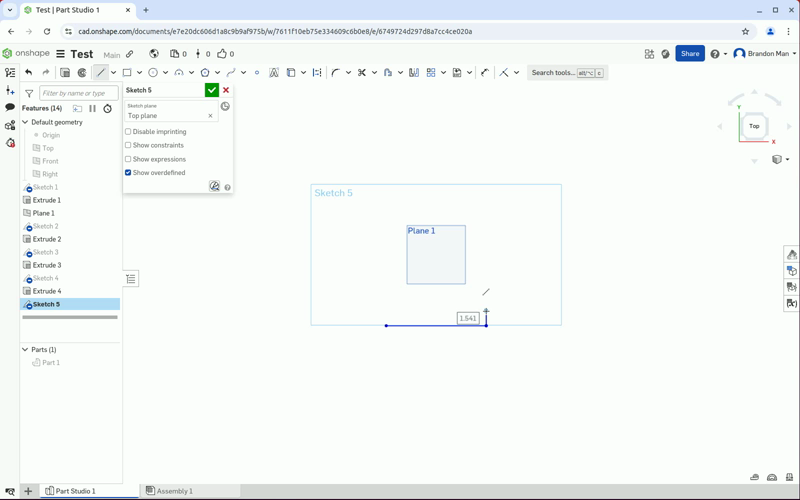
scroll(-6)
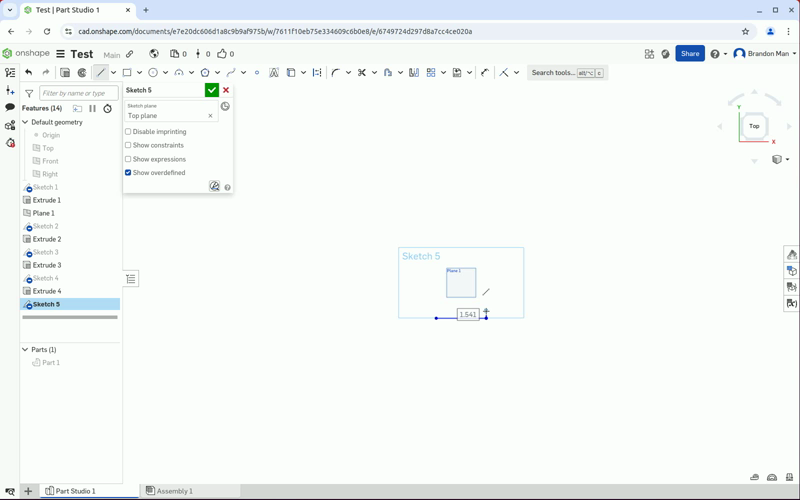
key_up(shift)
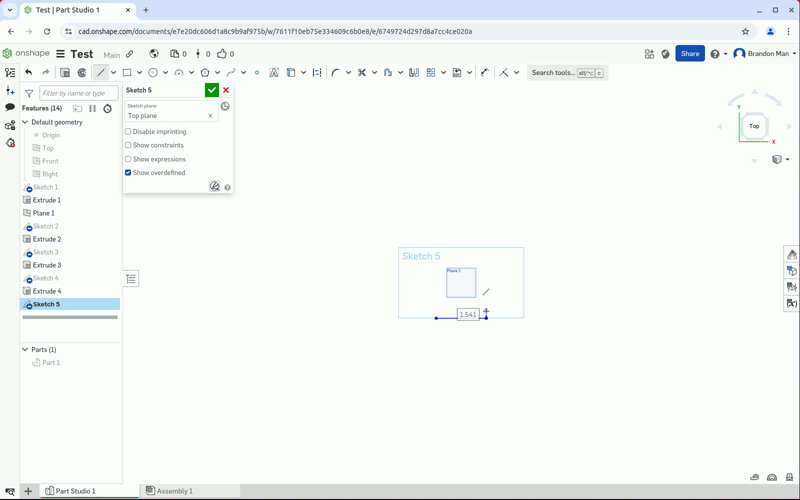
key_down(shift)
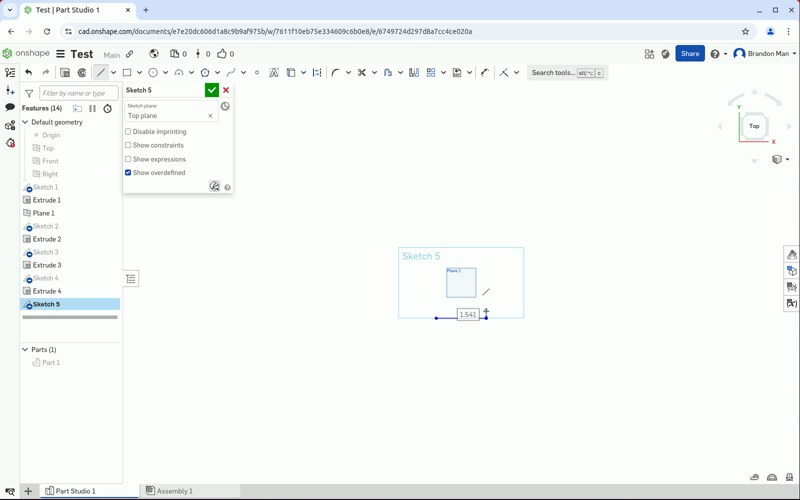
mouse_move(516, 310)
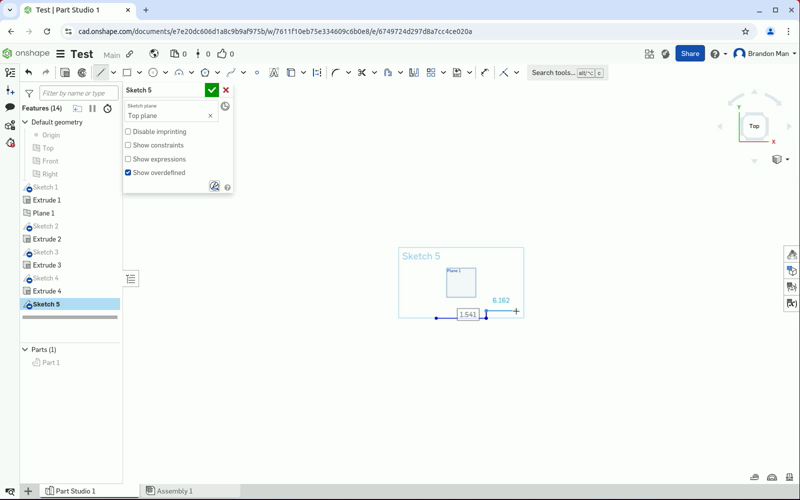
mouse_move(436, 310)
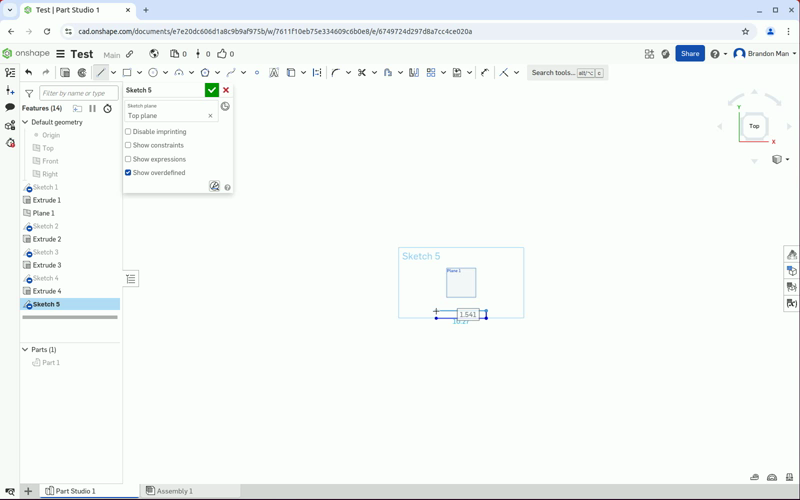
click(436, 310)
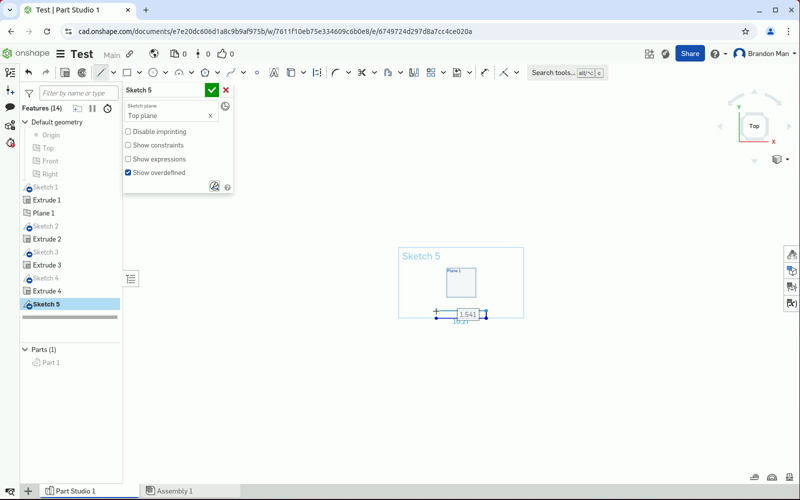
key_up(shift)
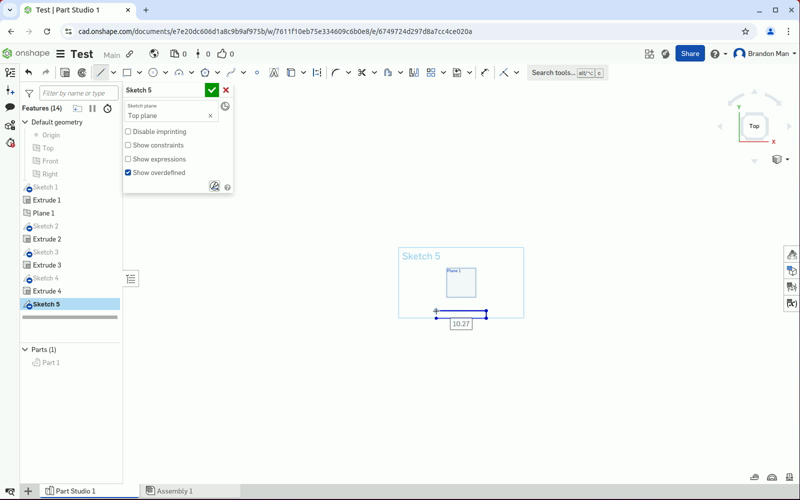
mouse_move(466, 310)
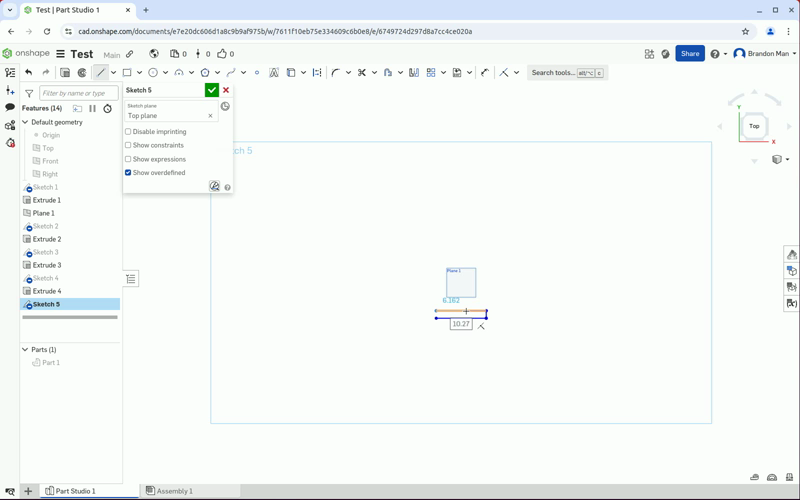
key_down(shift)
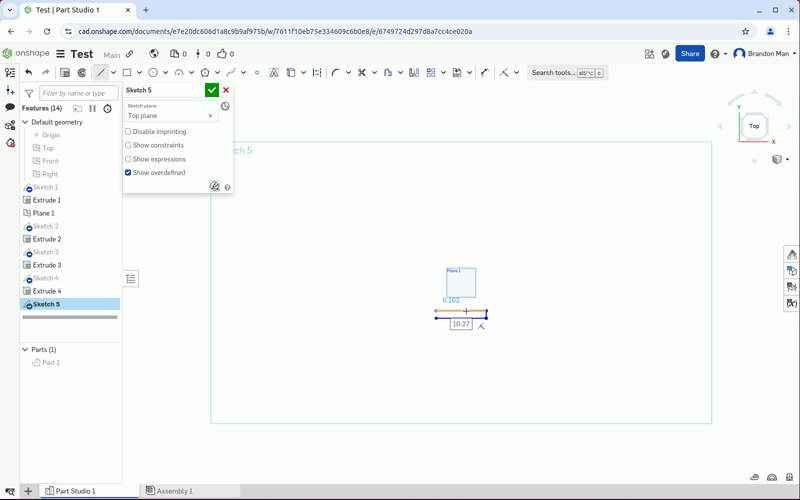
mouse_move(436, 318)
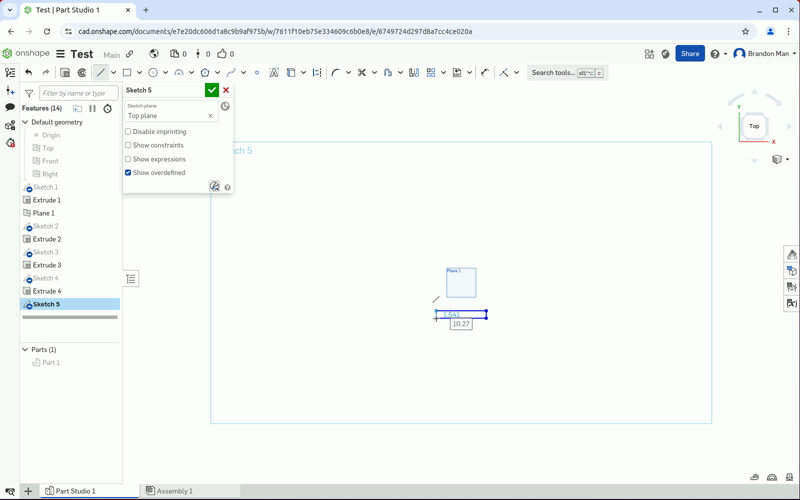
scroll(6)
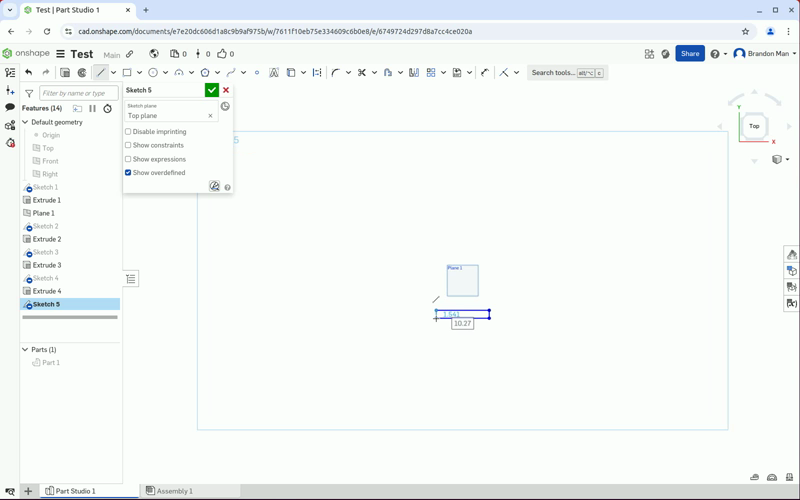
scroll(6)
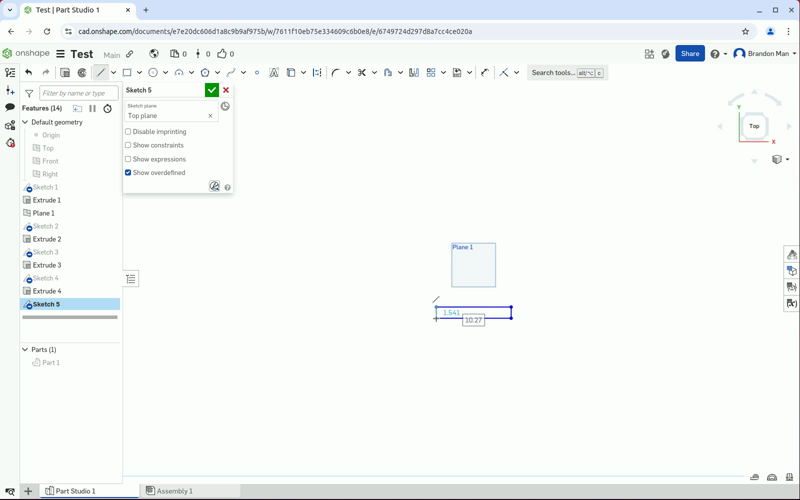
scroll(6)
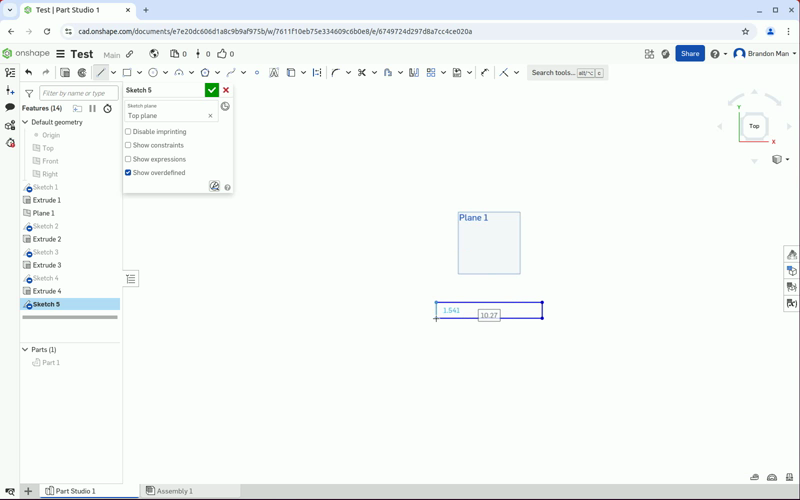
scroll(6)
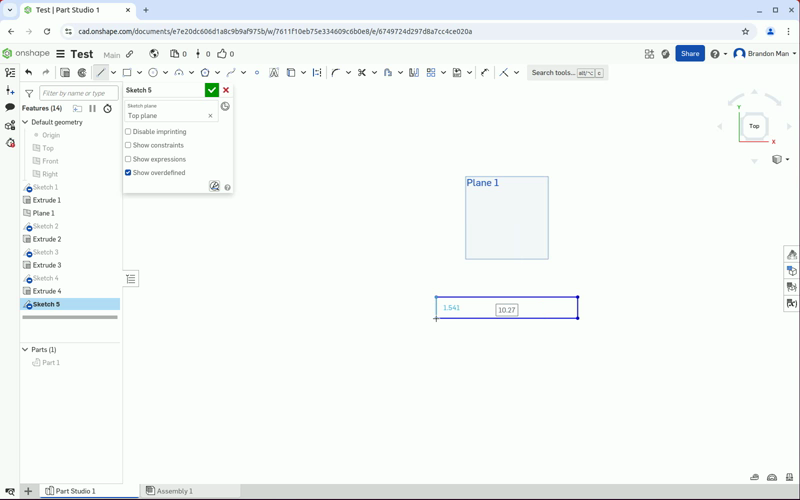
scroll(6)
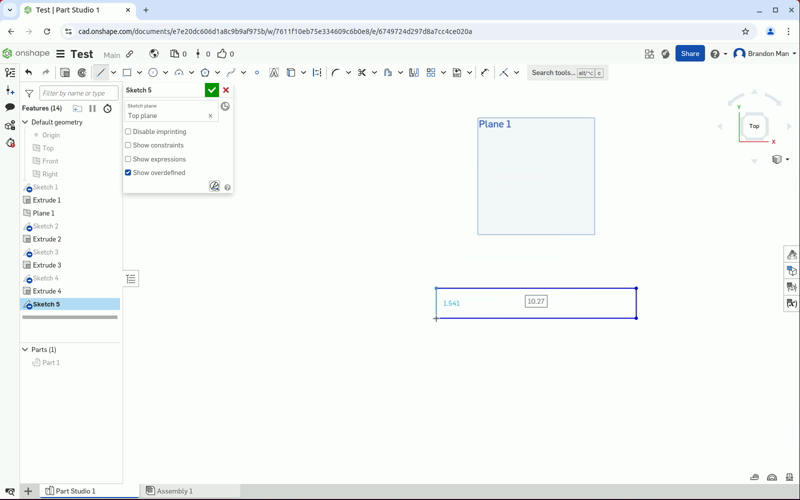
scroll(6)
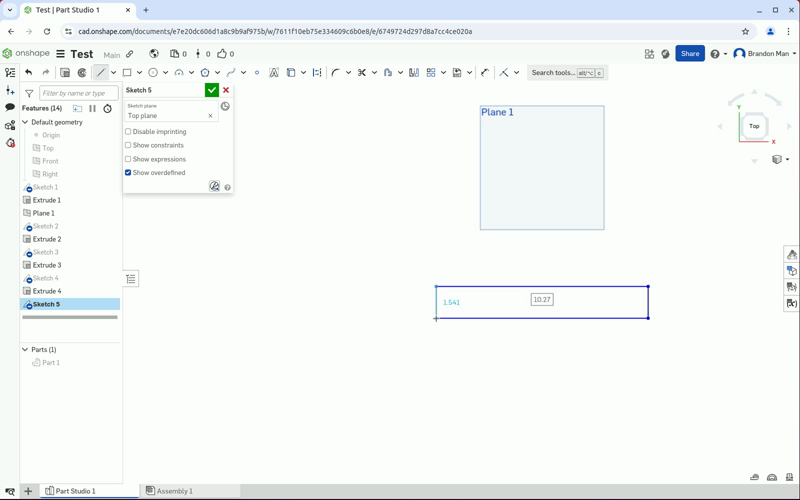
scroll(6)
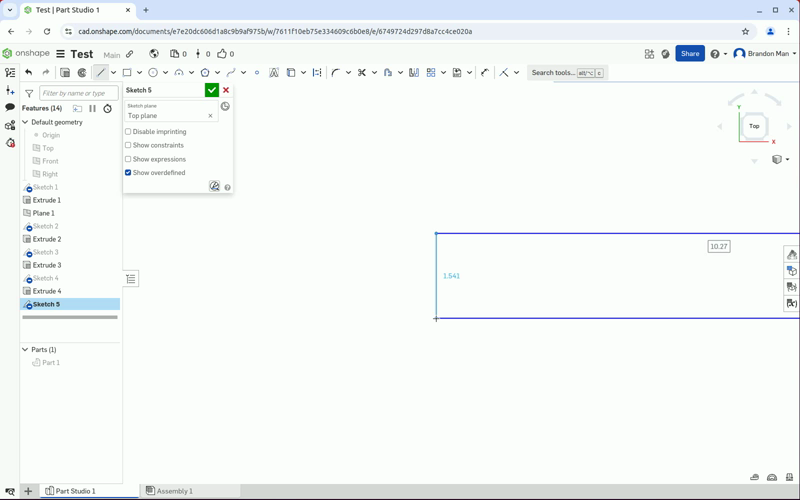
key_up(shift)
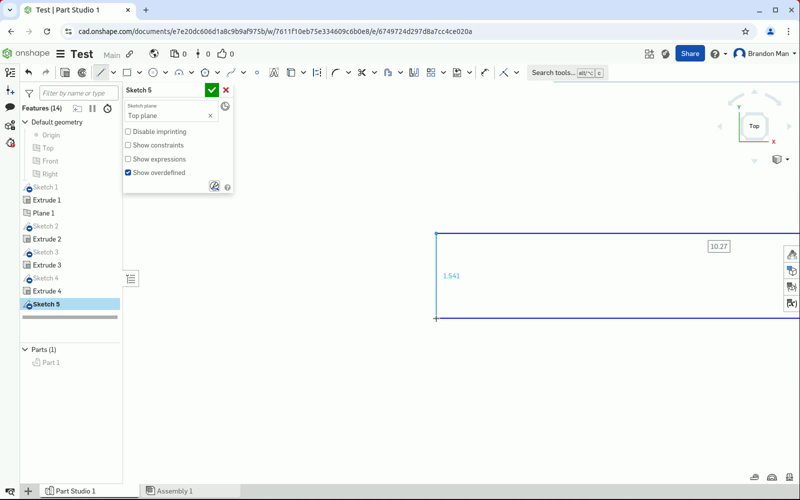
click(436, 318)
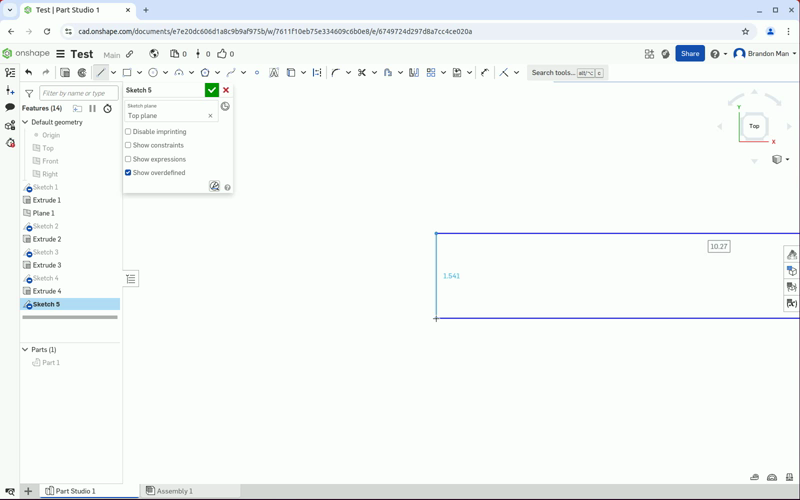
scroll(-6)
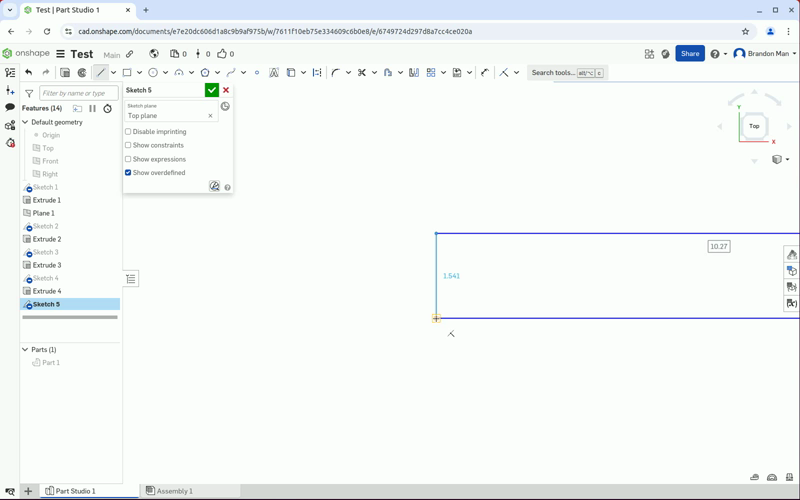
scroll(-6)
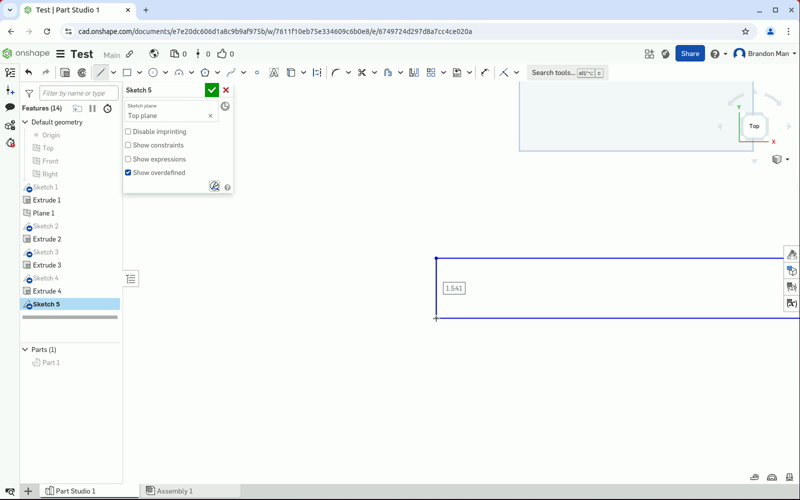
scroll(-6)
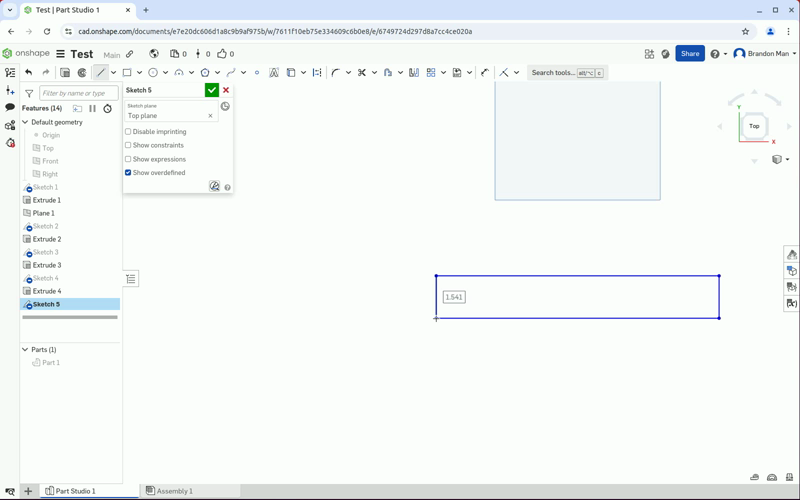
scroll(-6)
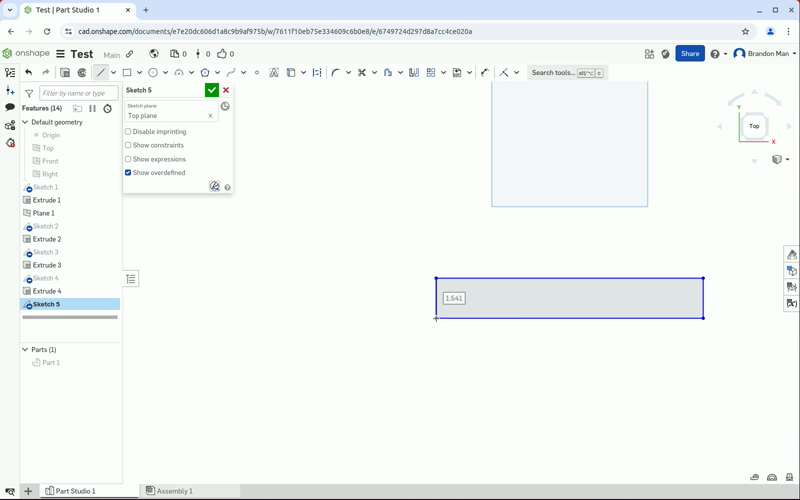
scroll(-6)
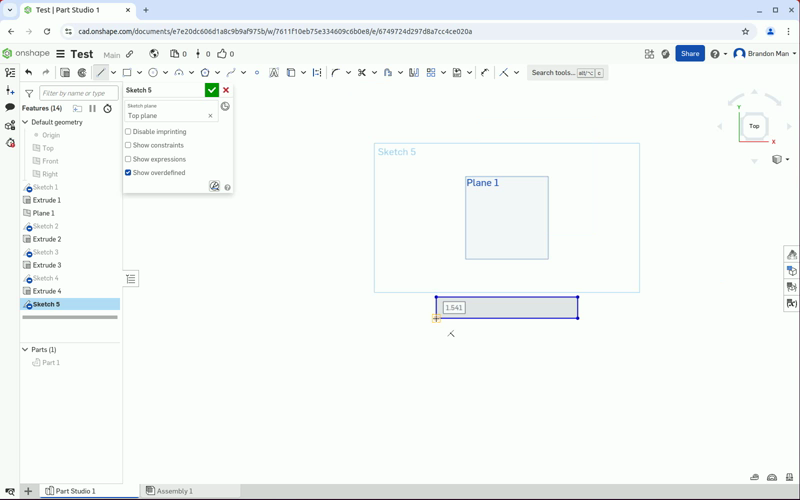
scroll(-6)
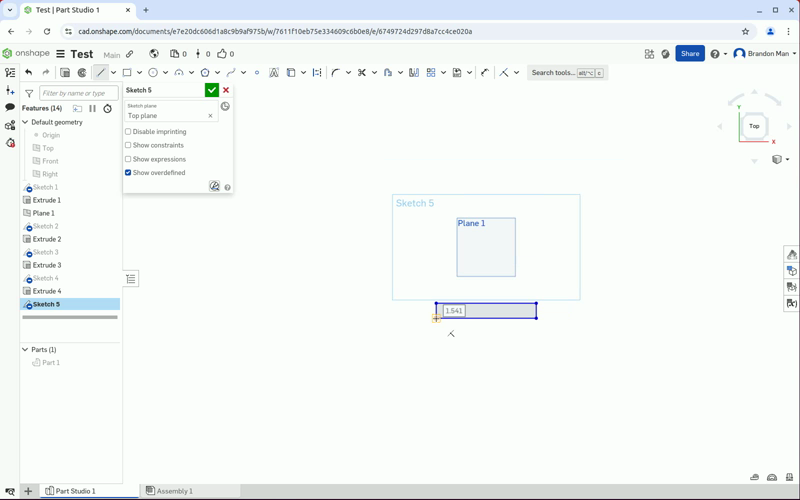
scroll(-6)
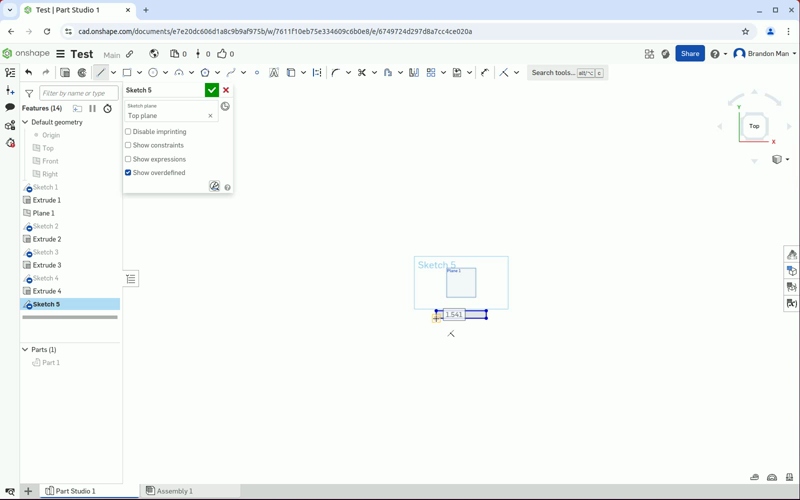
key(esc)
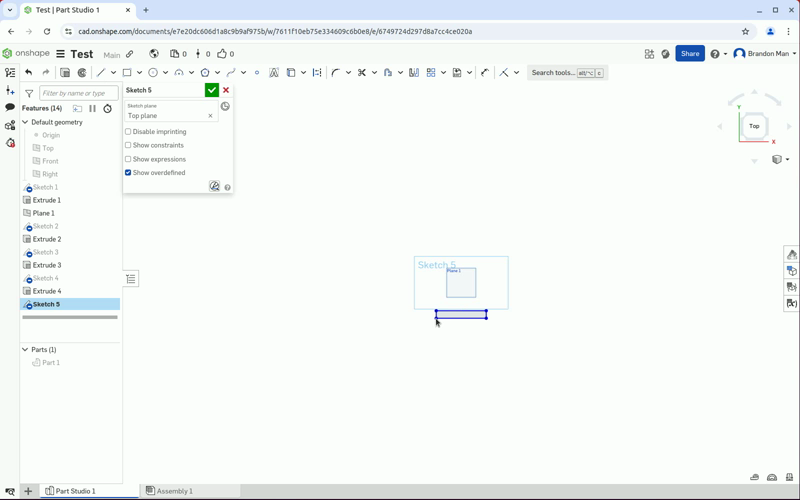
mouse_move(483, 317)
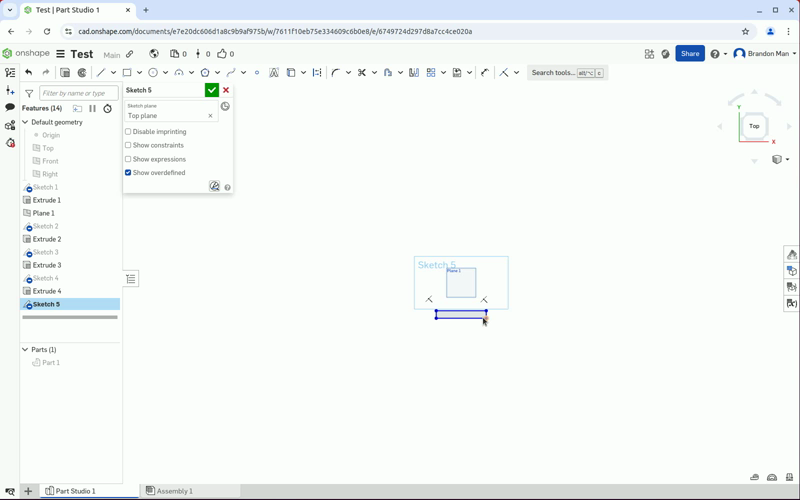
scroll(6)
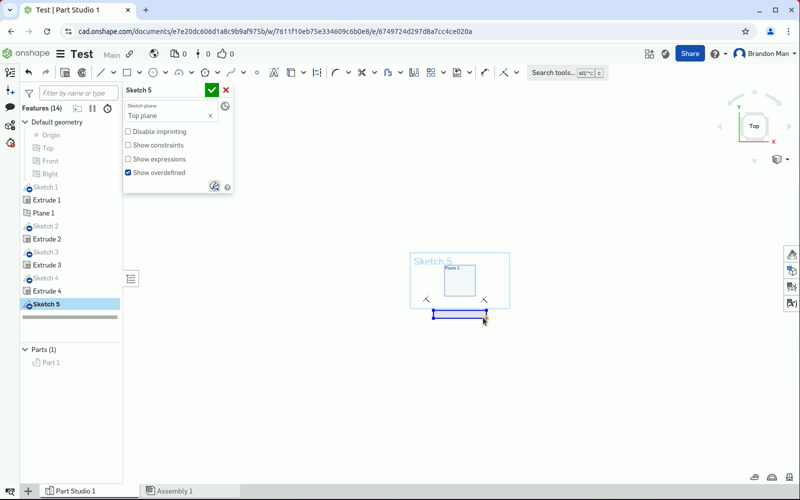
scroll(6)
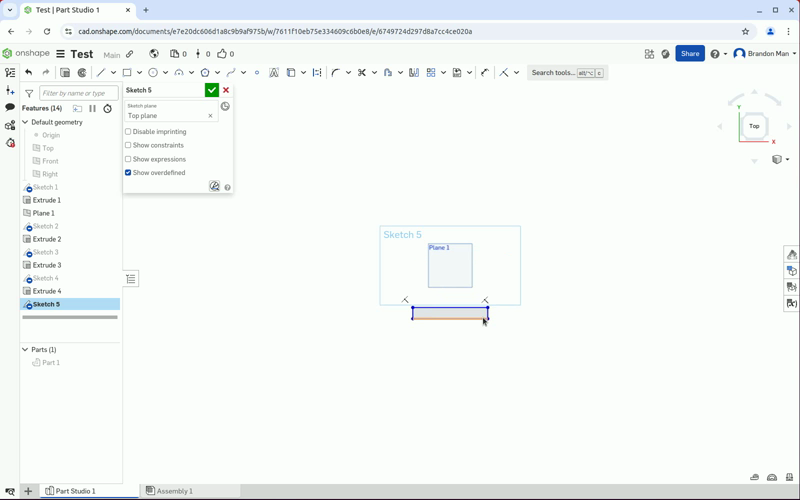
scroll(6)
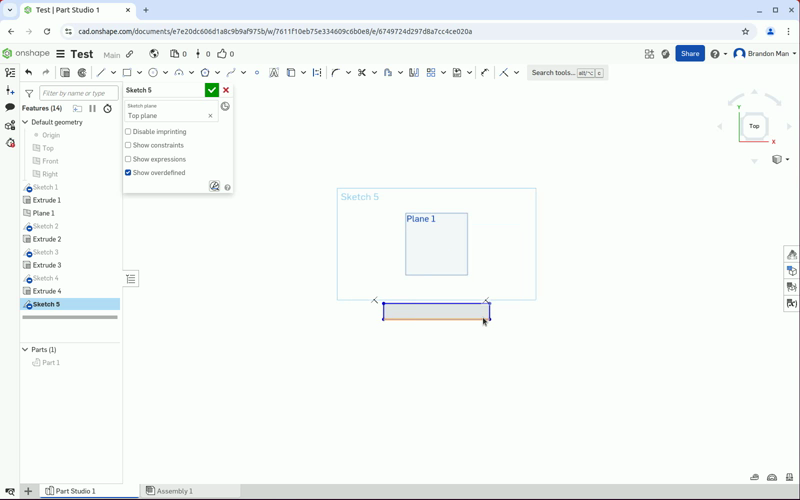
scroll(6)
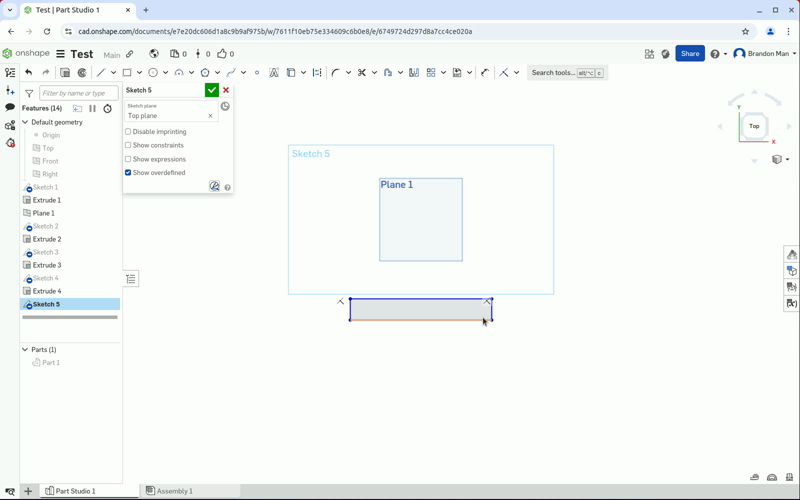
scroll(6)
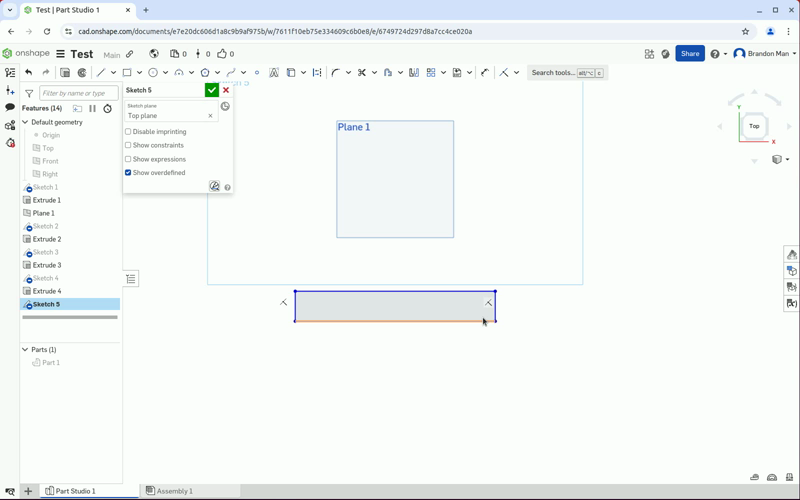
scroll(6)
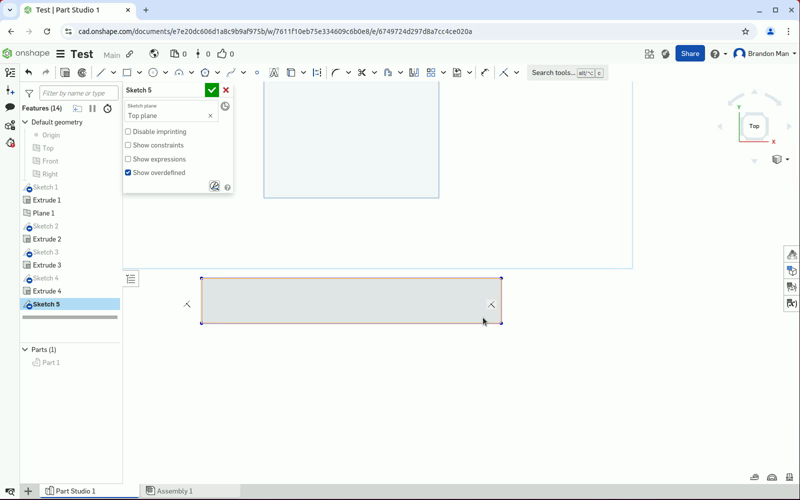
scroll(6)
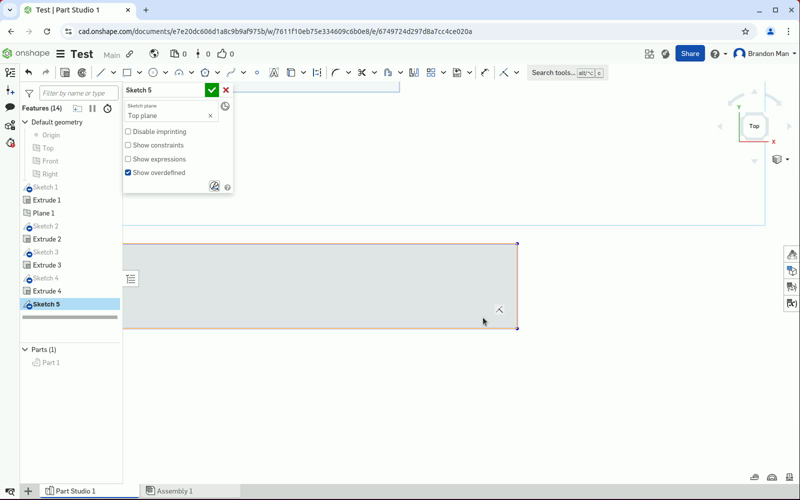
click(483, 317)
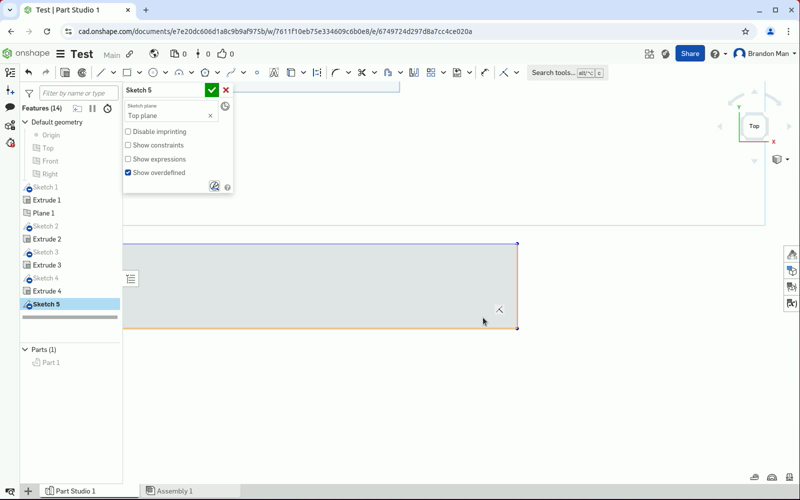
scroll(-6)
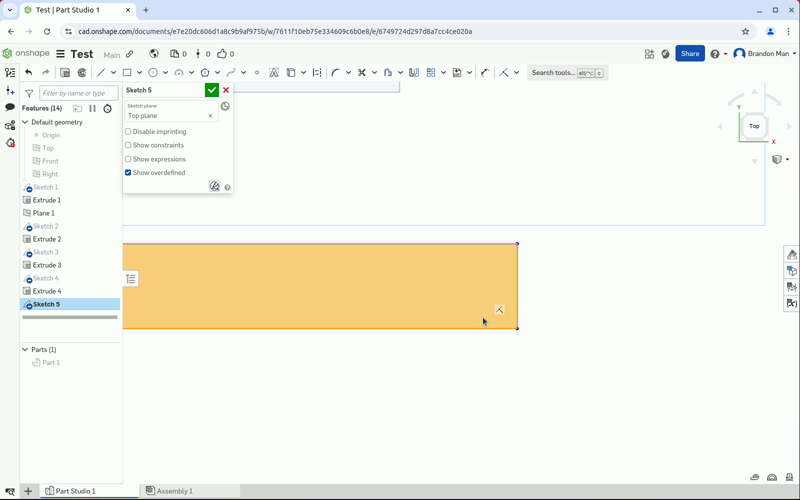
scroll(-6)
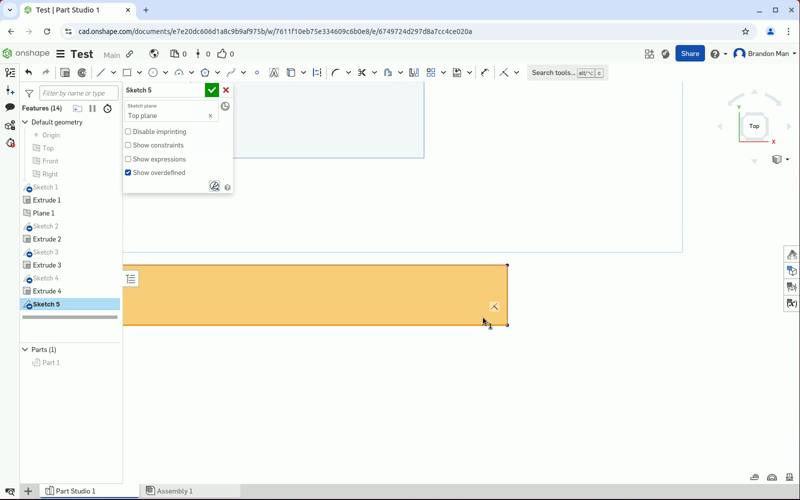
scroll(-6)
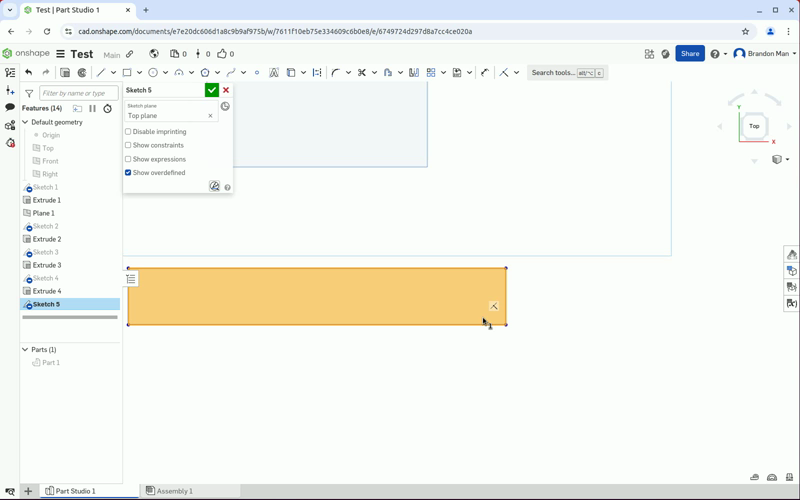
scroll(-6)
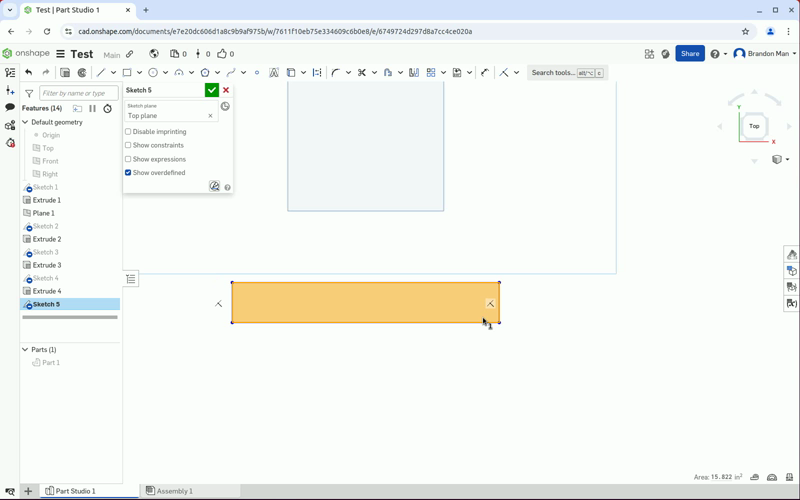
scroll(-6)
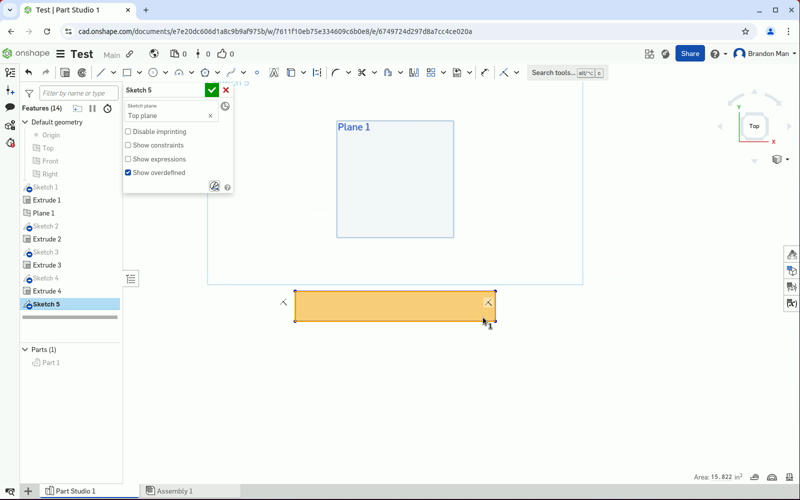
scroll(-6)
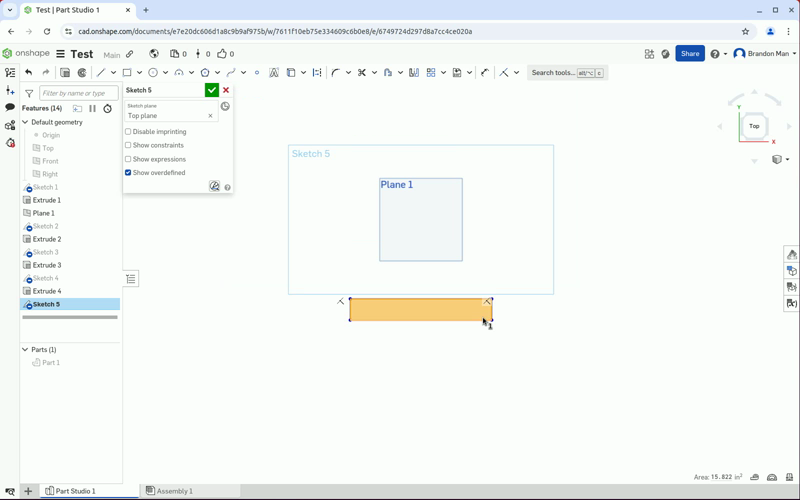
scroll(-6)
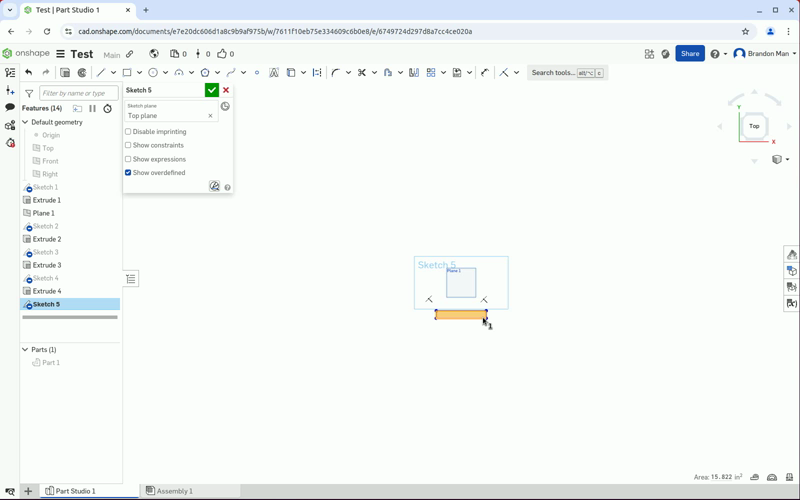
mouse_move(73, 352)
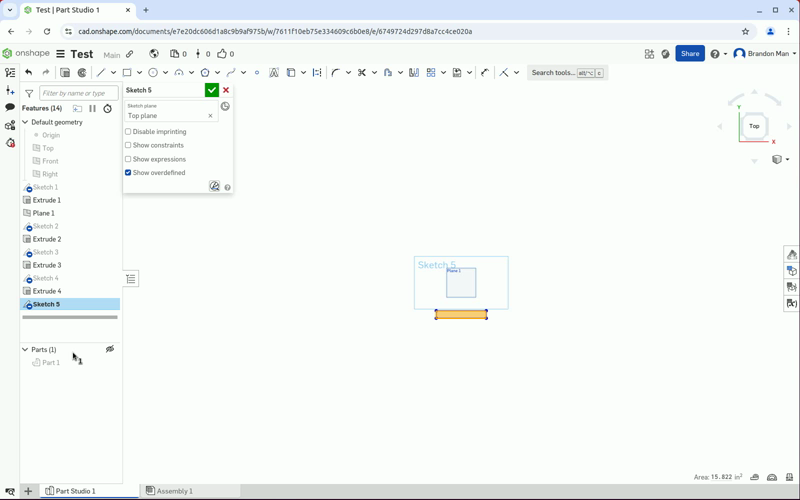
key(shift+y)
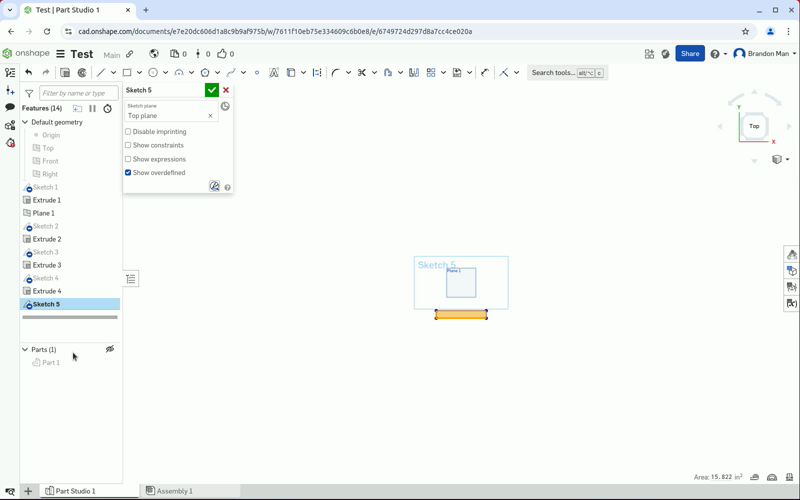
key(shift+e)
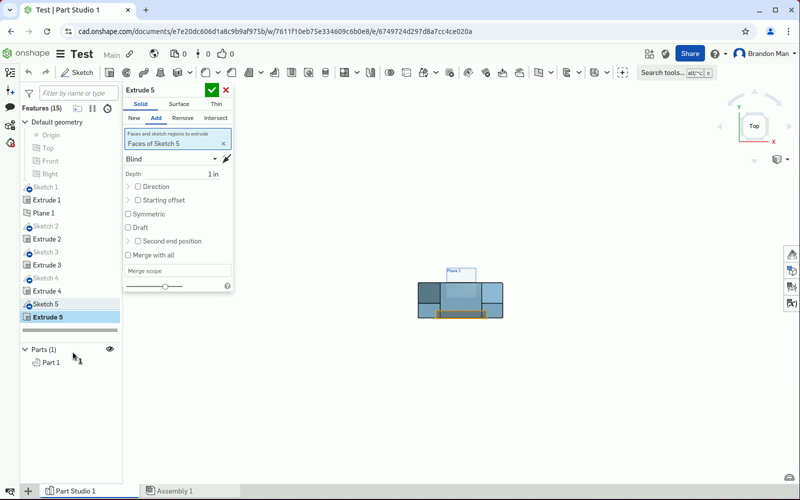
mouse_move(143, 106)
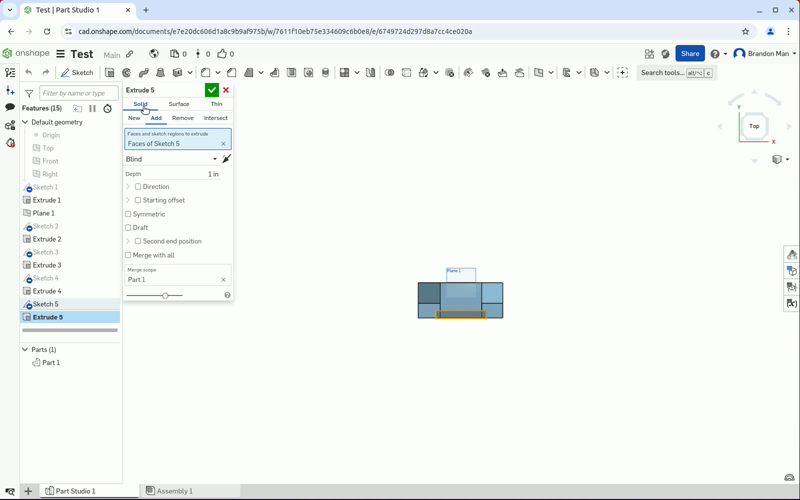
click(143, 106)
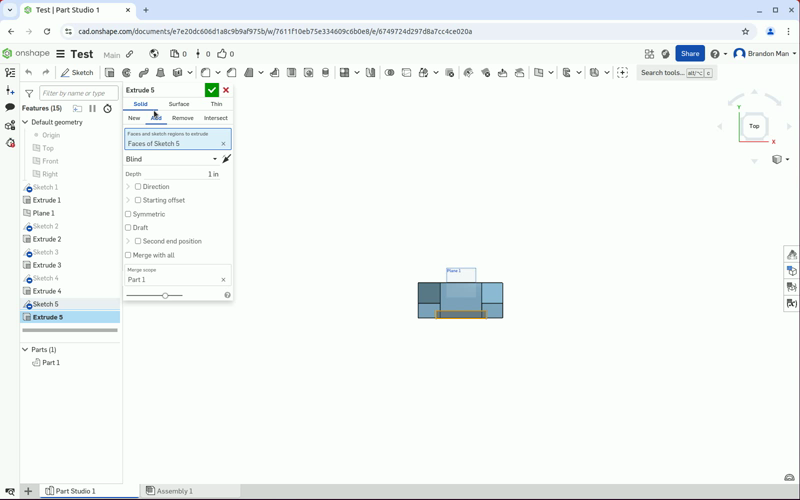
mouse_move(186, 120)
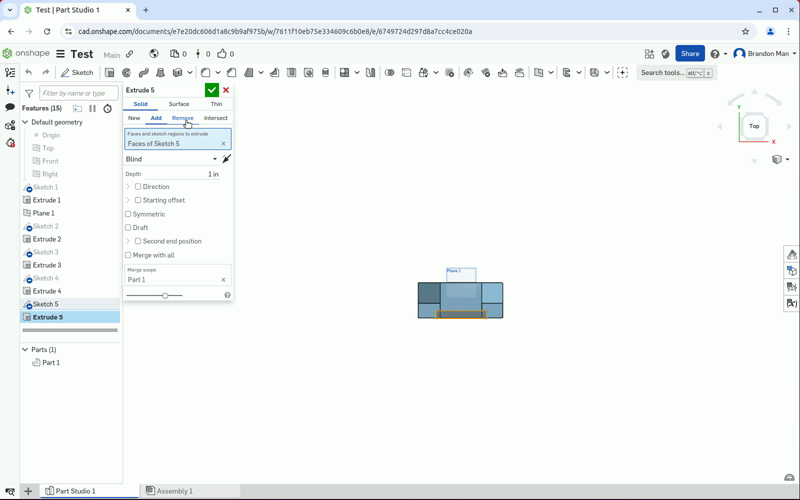
click(186, 120)
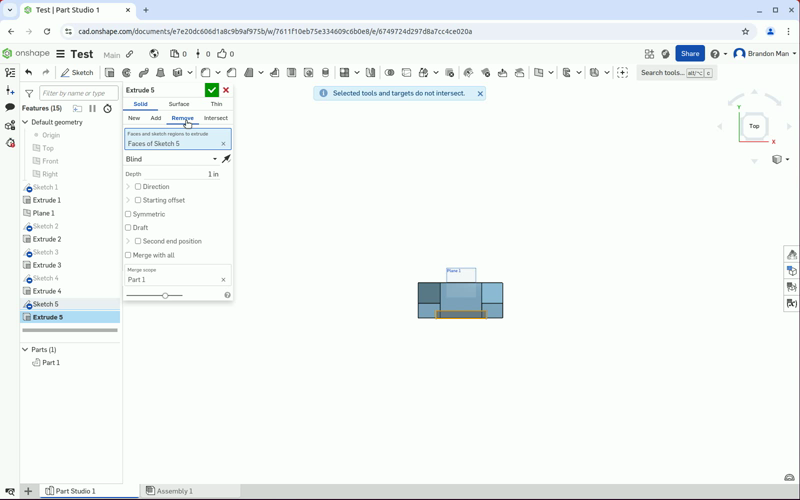
key(tab, 4)
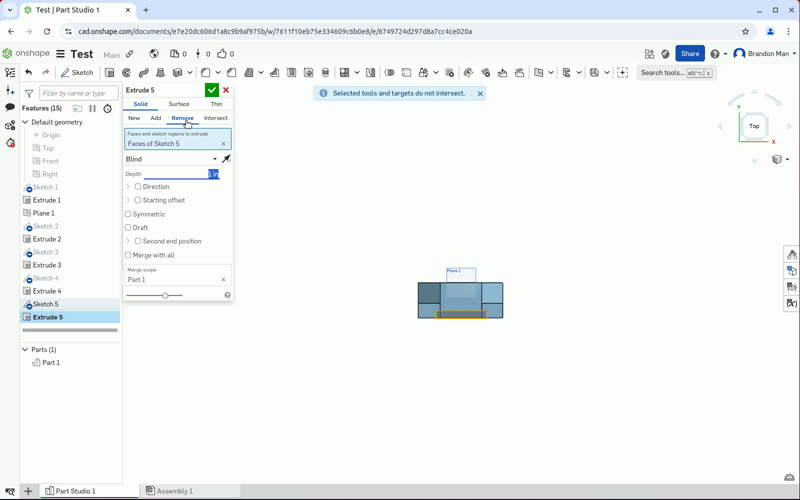
text(-4.333)
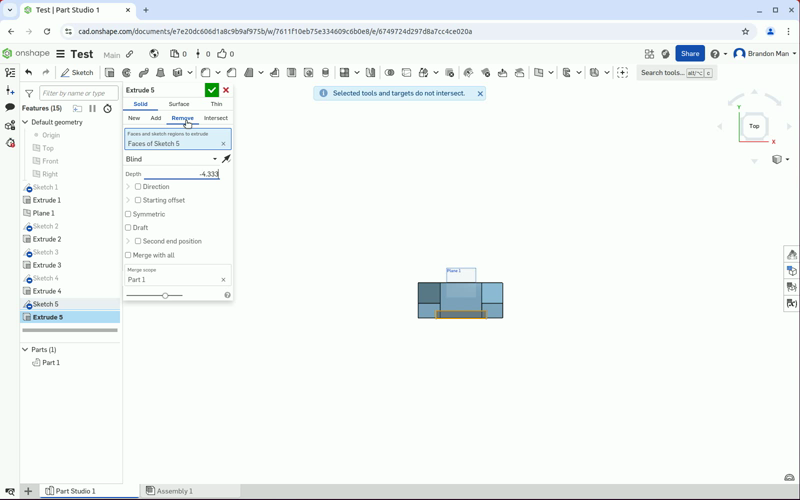
key(tab, 6)
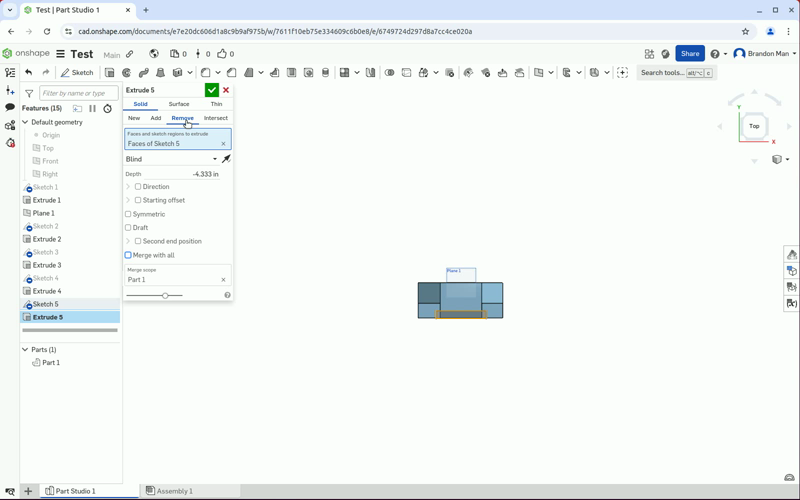
key(space)
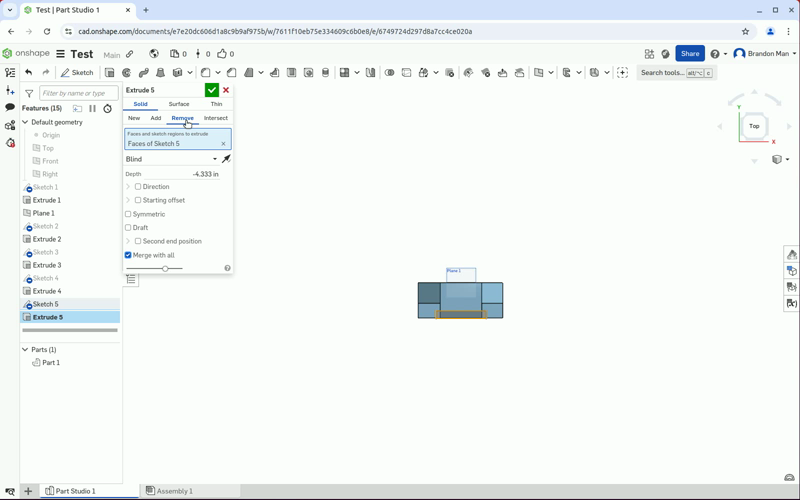
key(enter)
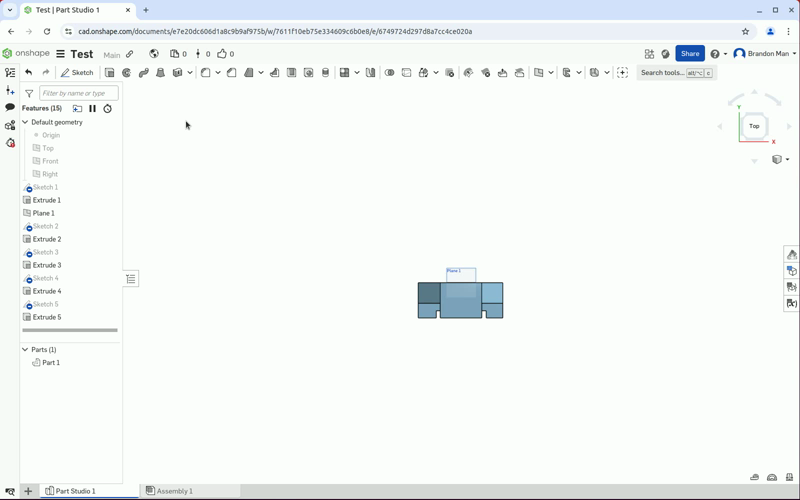
key(shift+h)
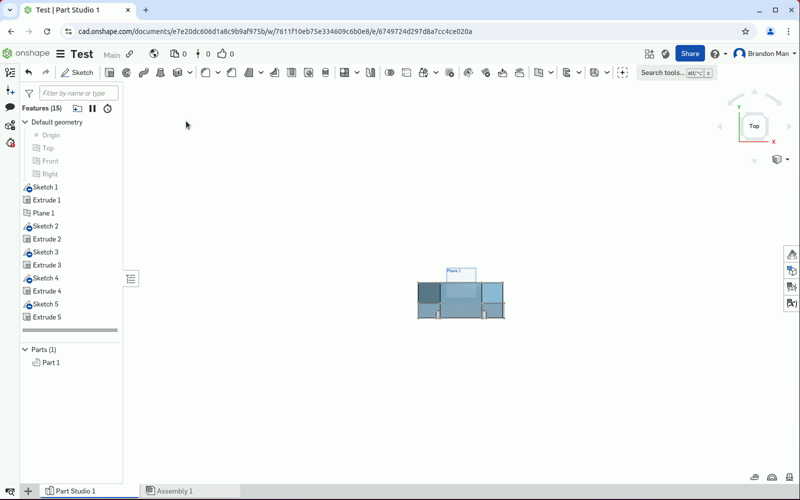
key(shift+h)
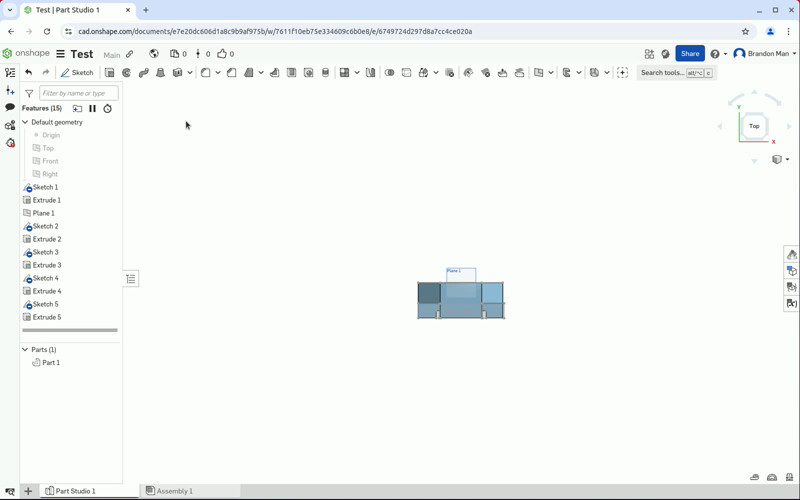
key(shift+7)
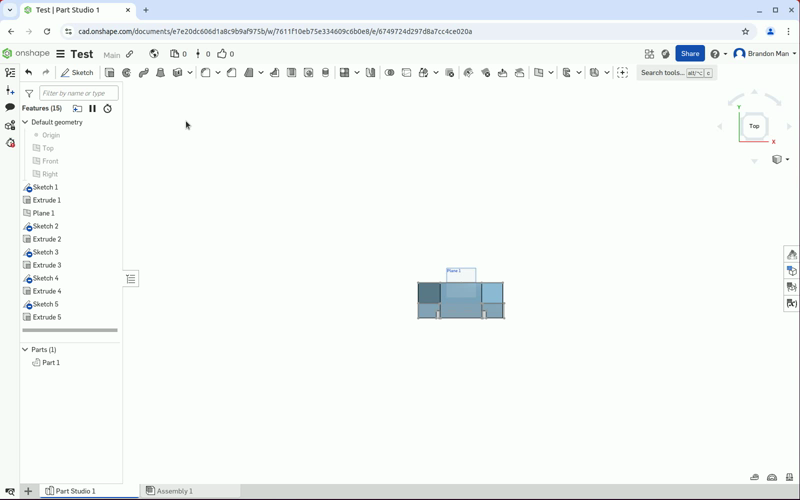
key(up, 3)
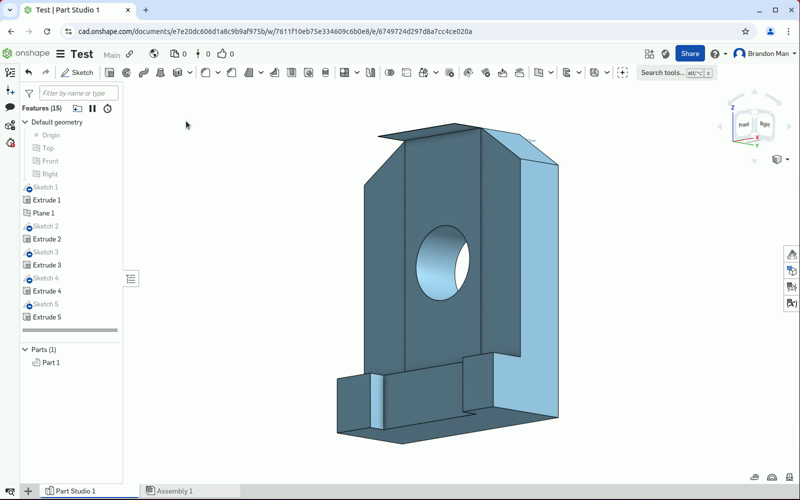
key(left, 3)
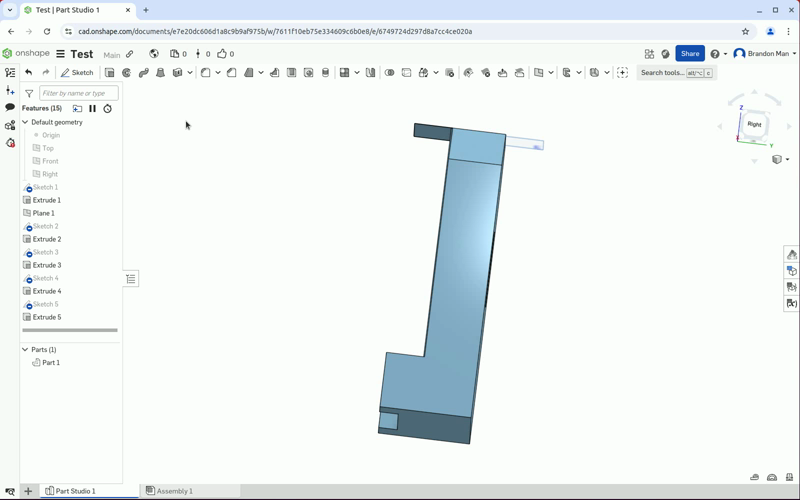
key(right, 3)
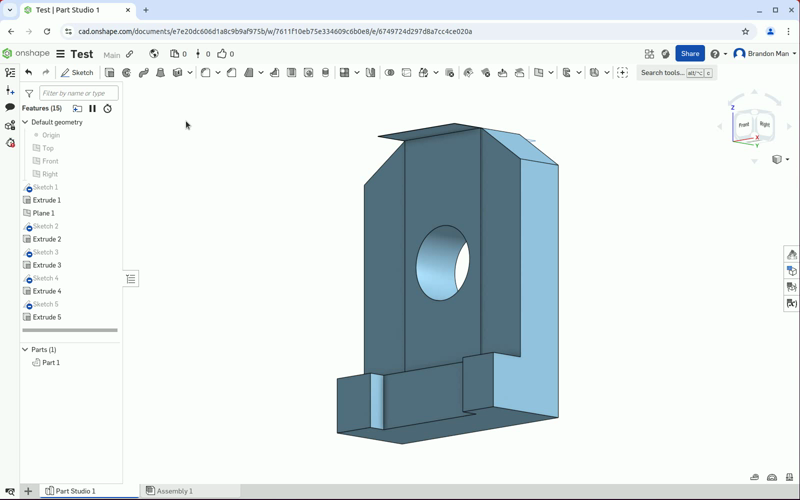
key(down, 3)
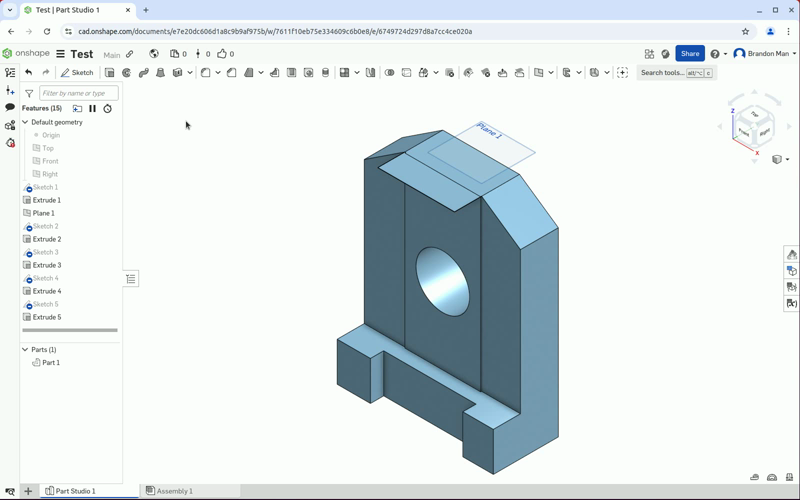
mouse_move(73, 189)
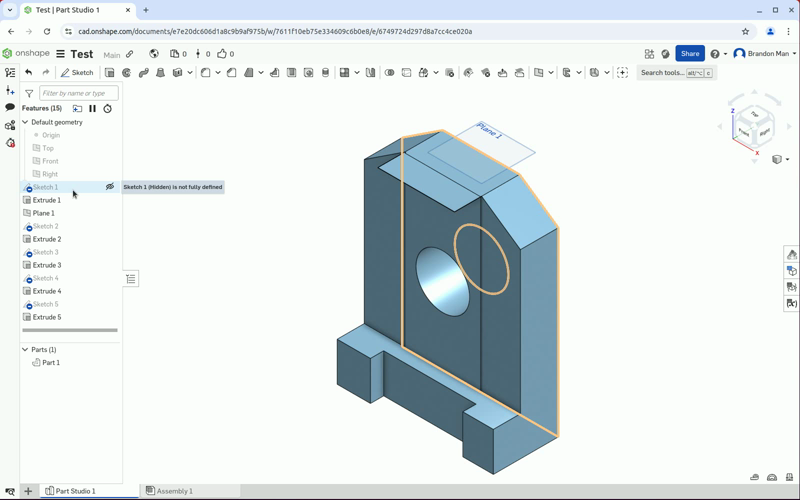
click(73, 189)